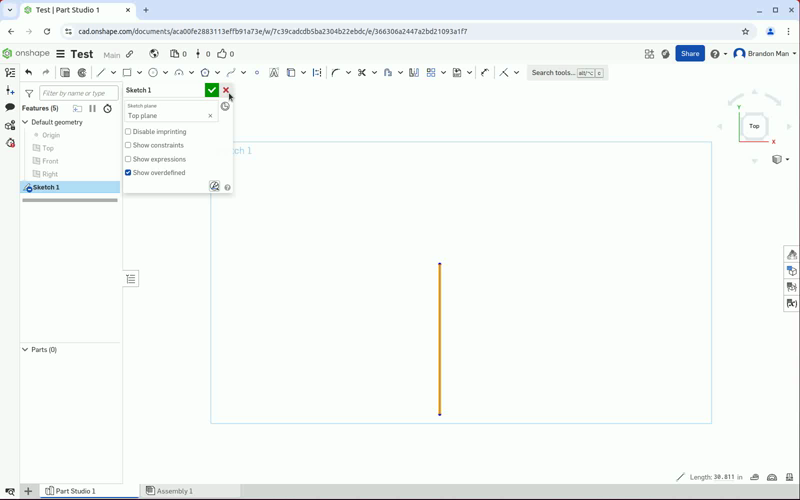
key(shift+h)
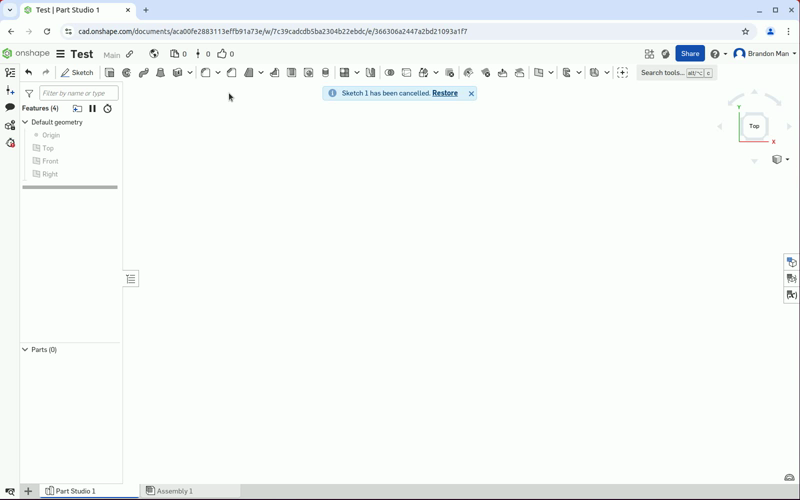
mouse_move(73, 352)
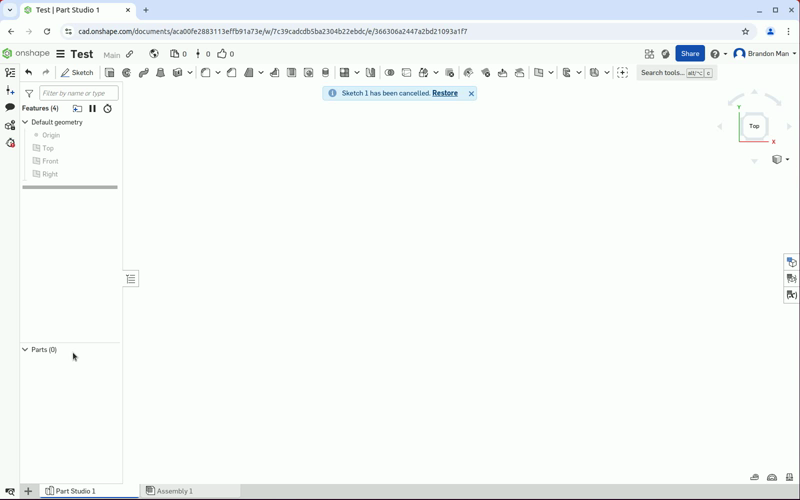
key(y)
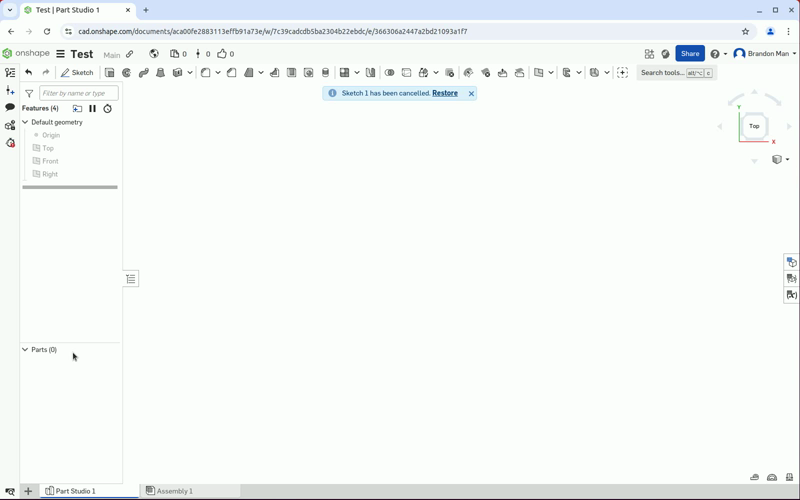
key(shift+p)
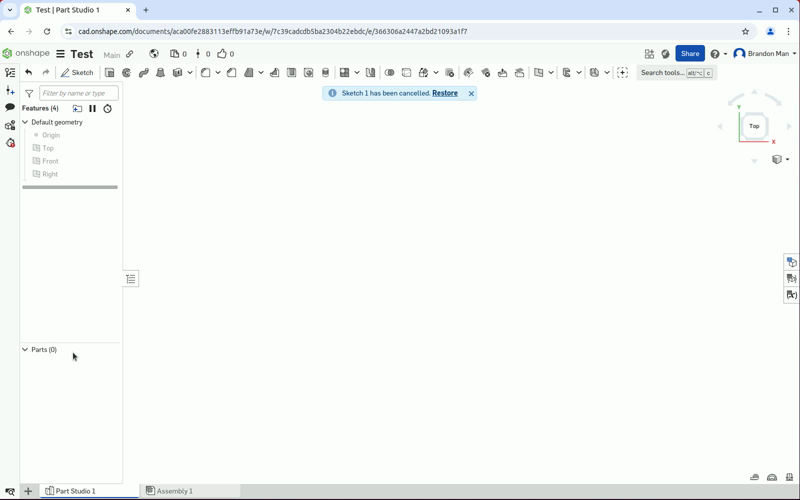
key(space)
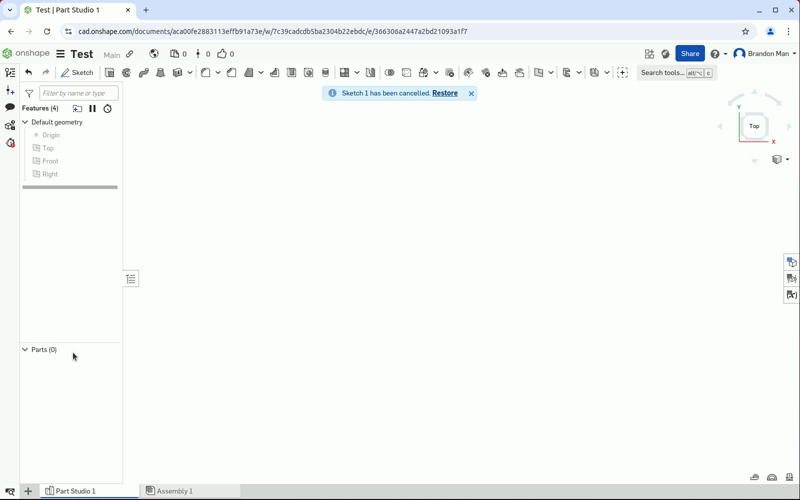
key_down(shift)
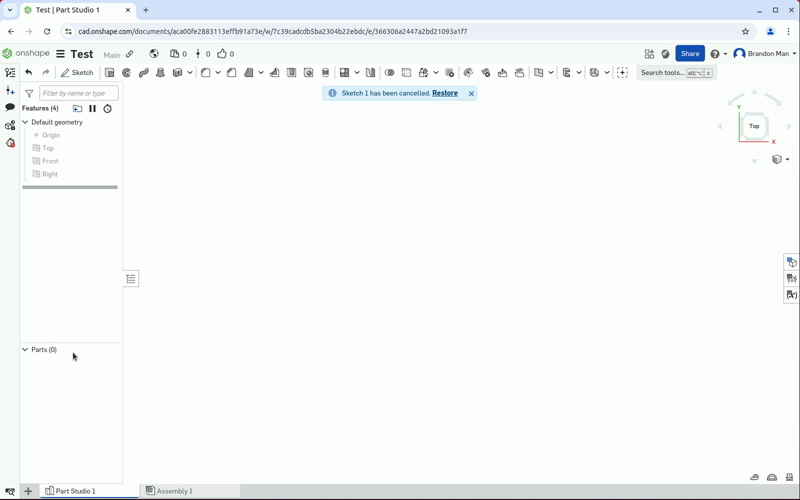
key(up)
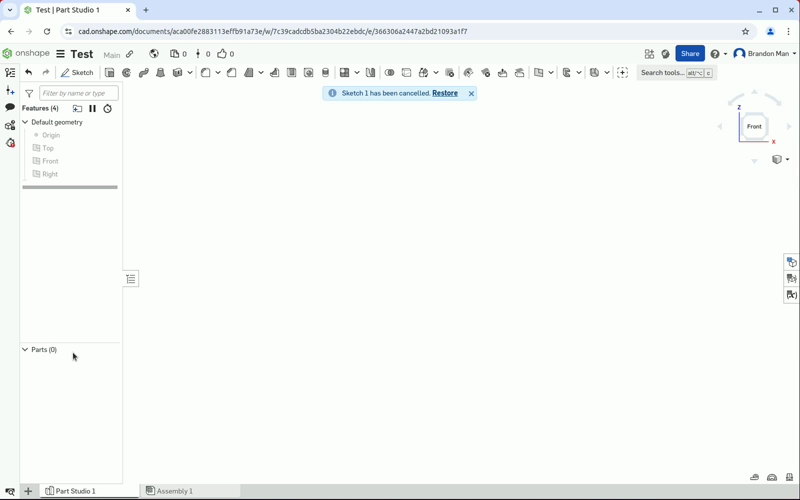
key_up(shift)
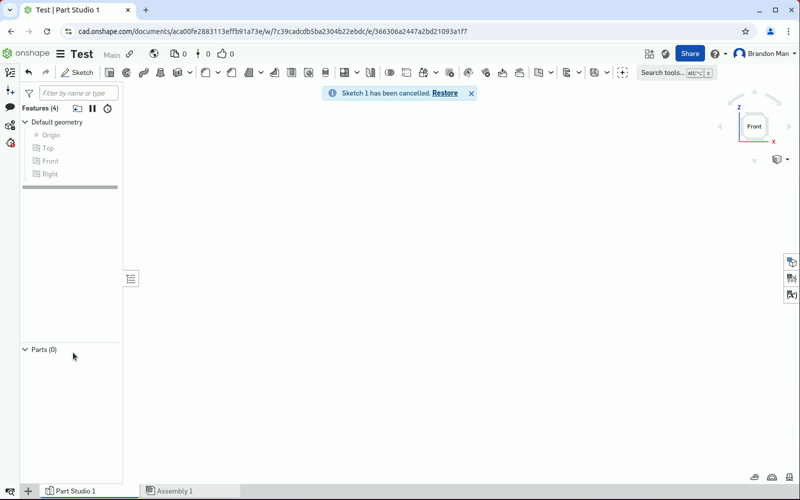
mouse_move(73, 352)
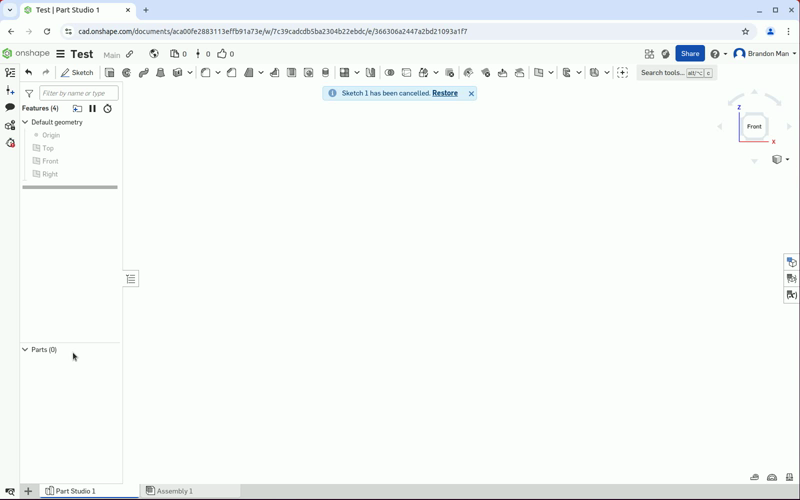
key(shift+y)
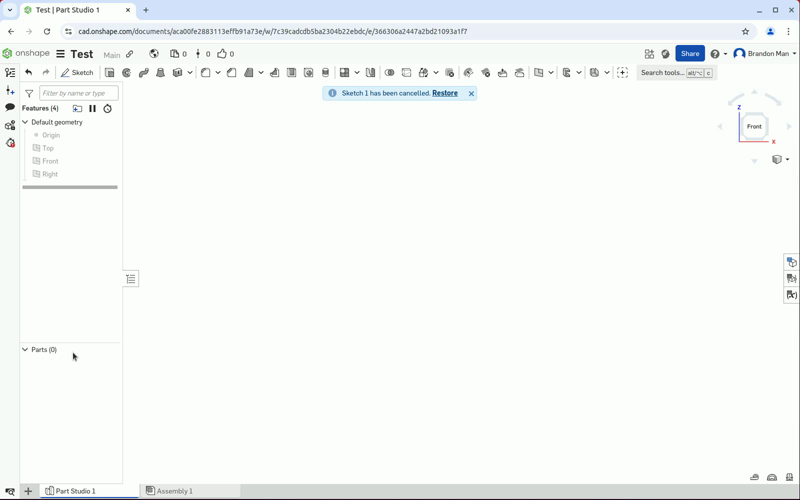
key(shift+s)
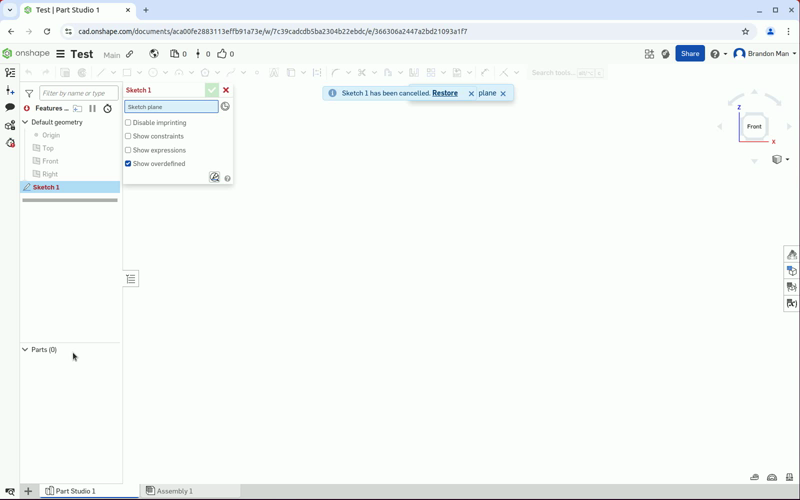
mouse_move(73, 163)
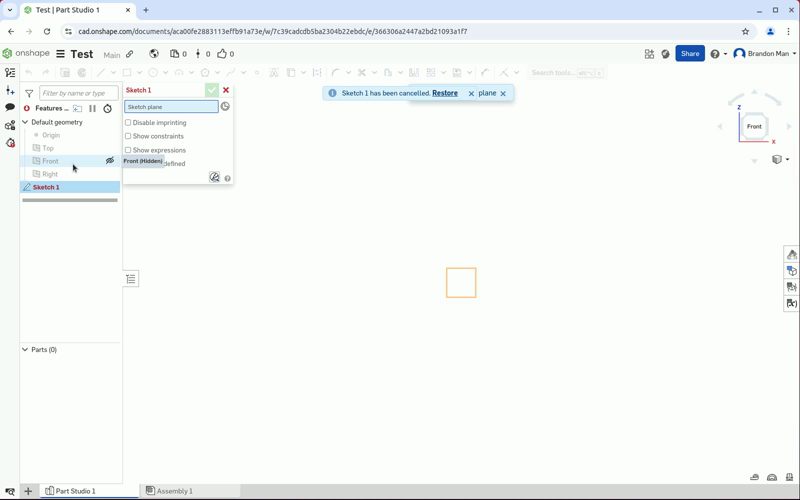
click(73, 163)
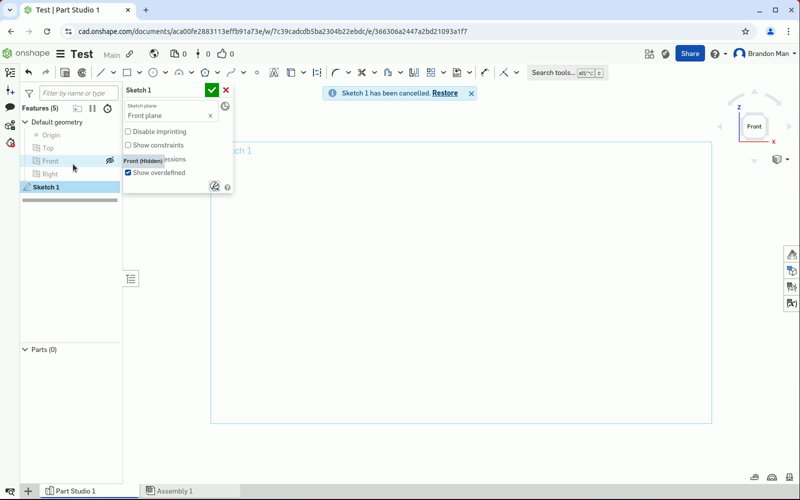
mouse_move(73, 352)
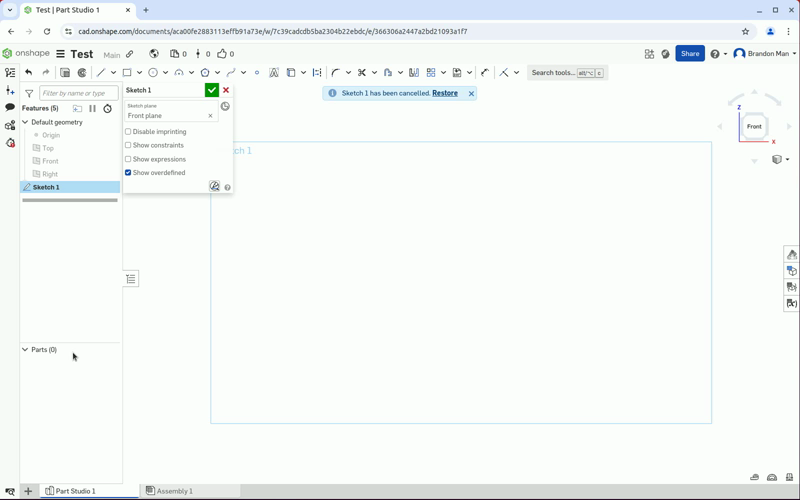
key(y)
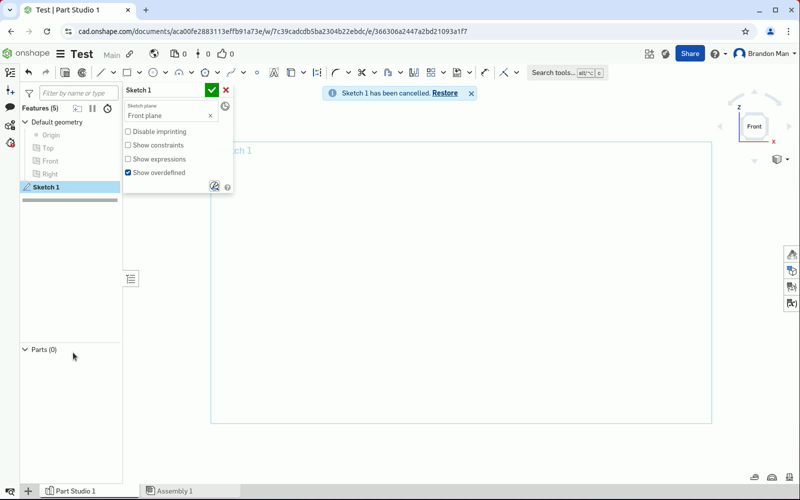
key(l)
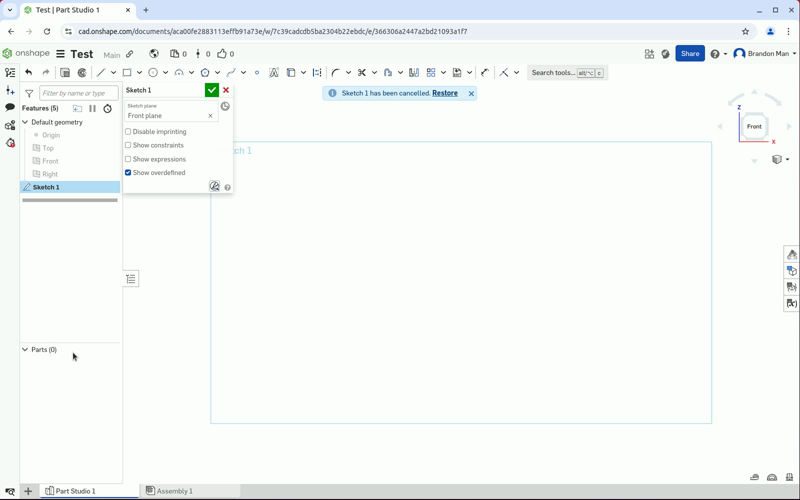
key_down(shift)
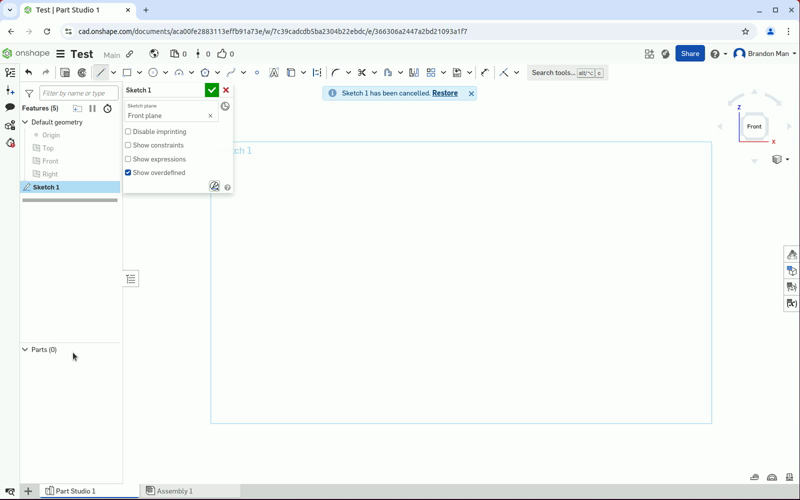
mouse_move(423, 207)
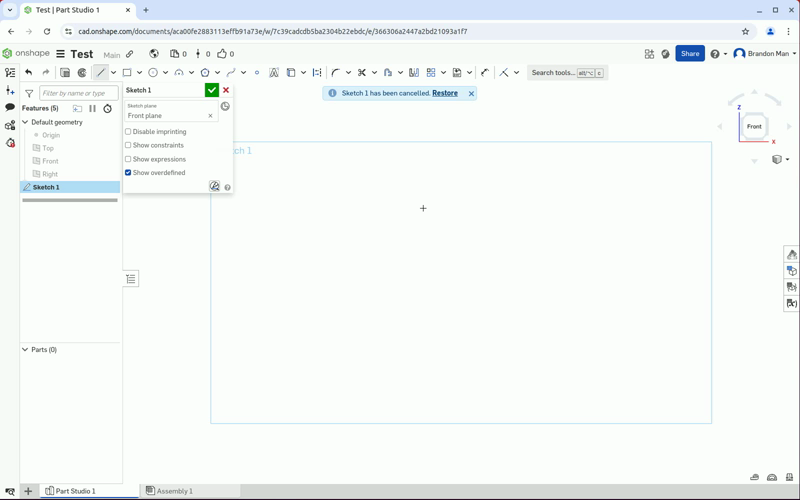
click(423, 207)
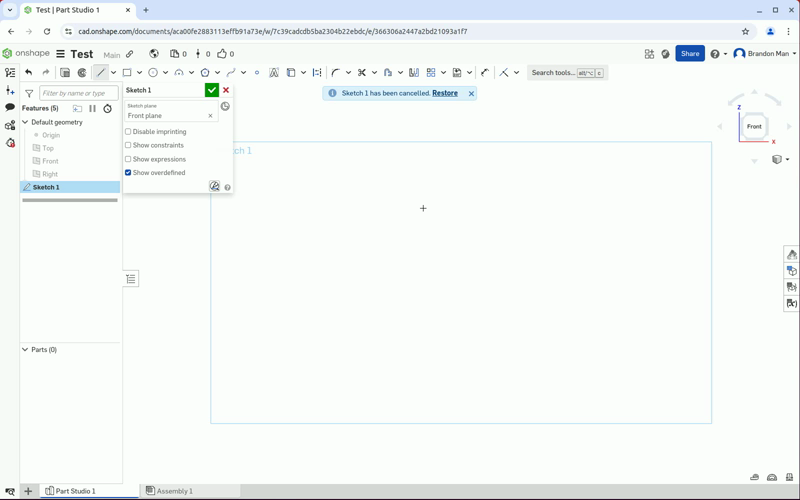
key_up(shift)
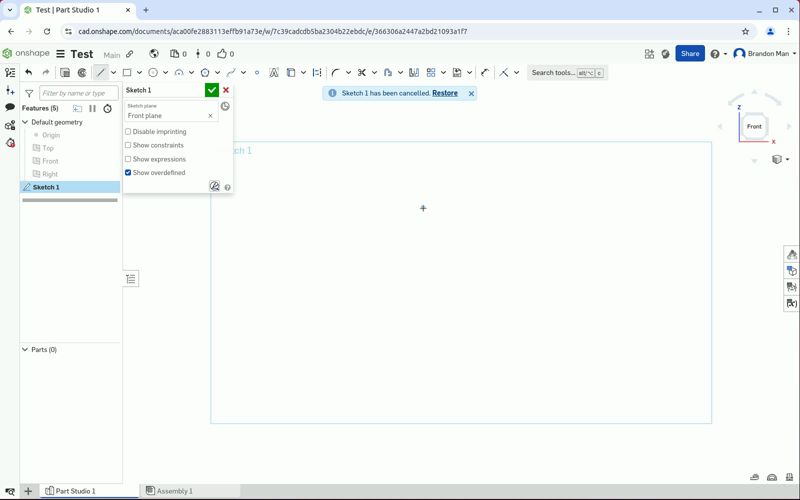
key_down(shift)
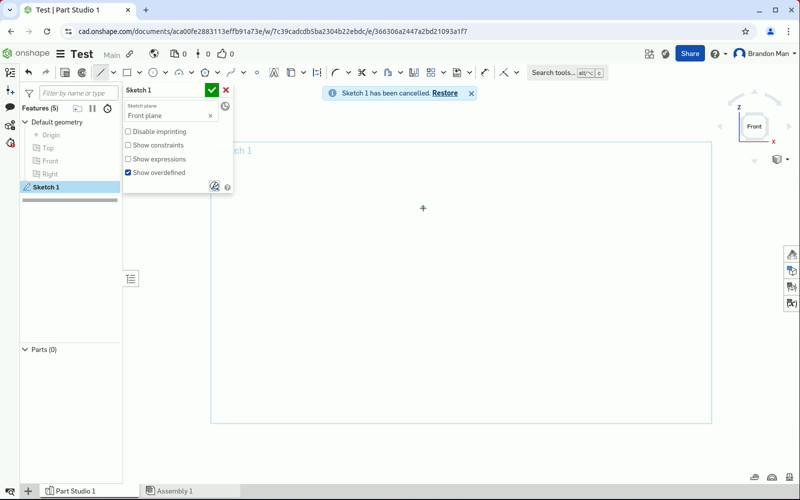
mouse_move(453, 207)
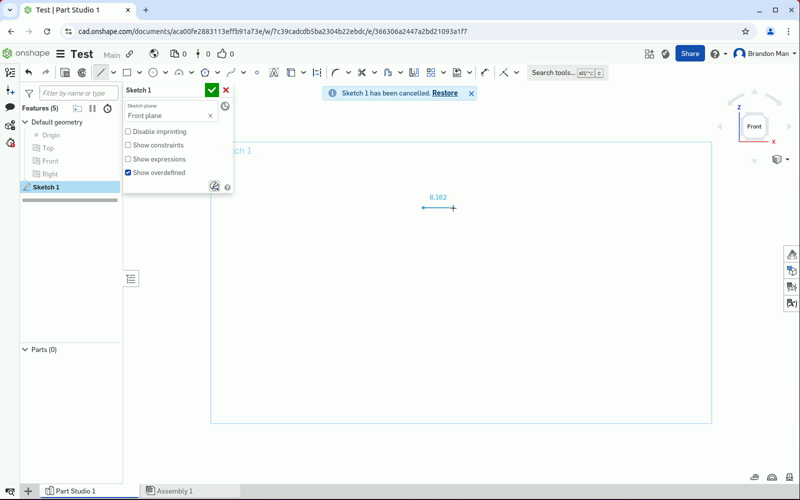
mouse_move(461, 207)
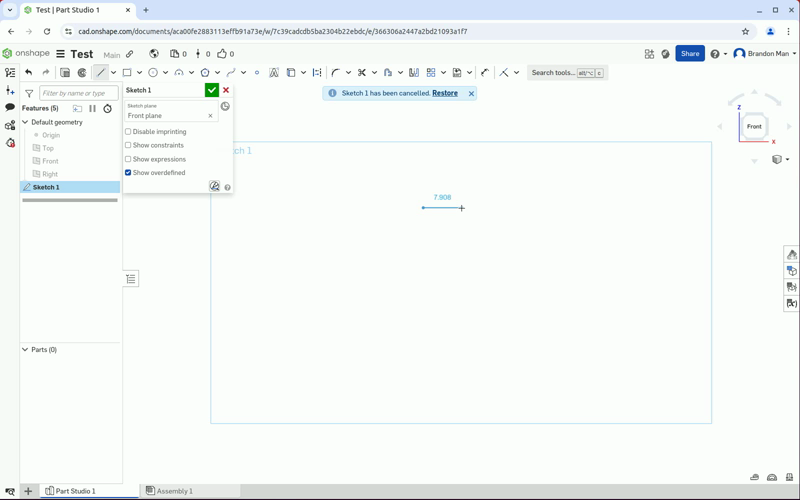
click(461, 207)
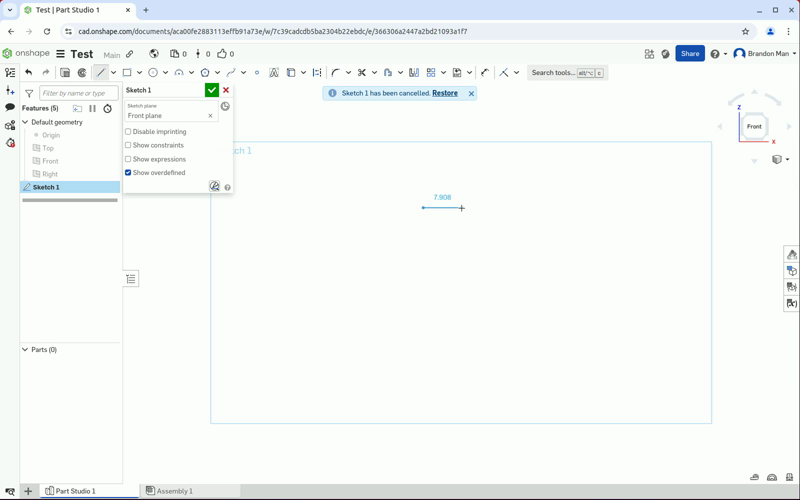
key_up(shift)
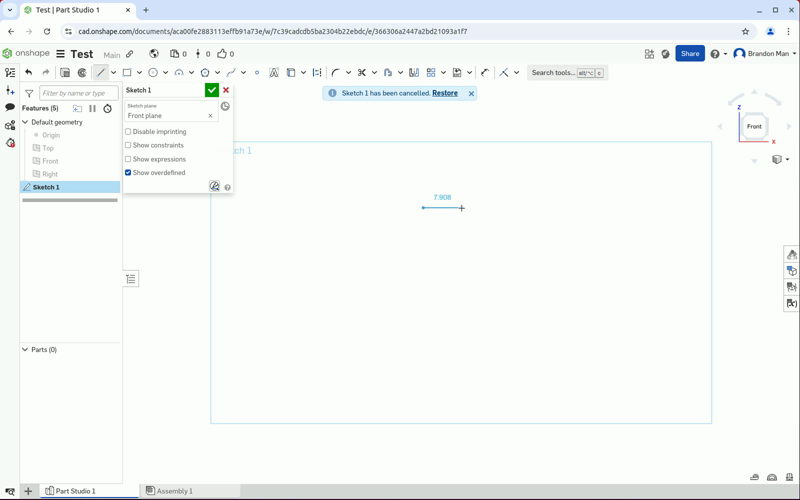
key_down(shift)
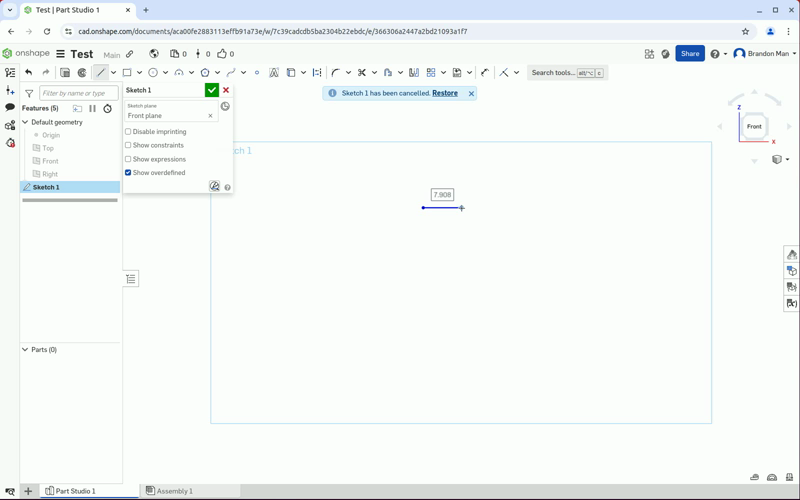
mouse_move(491, 207)
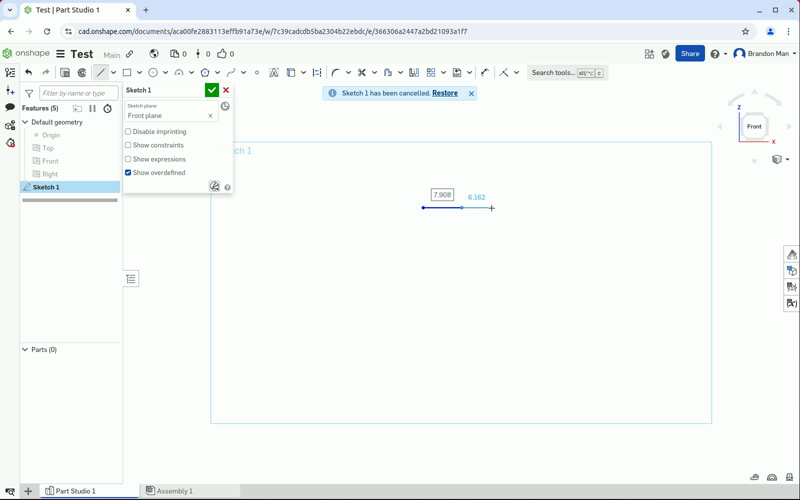
mouse_move(461, 169)
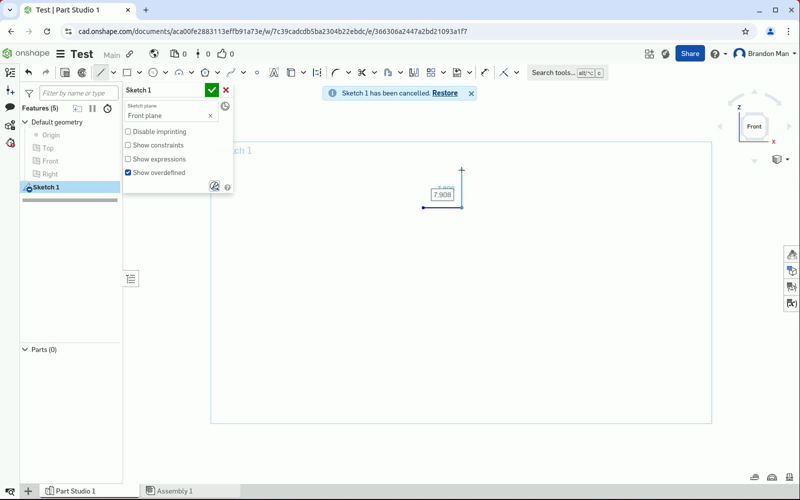
click(461, 169)
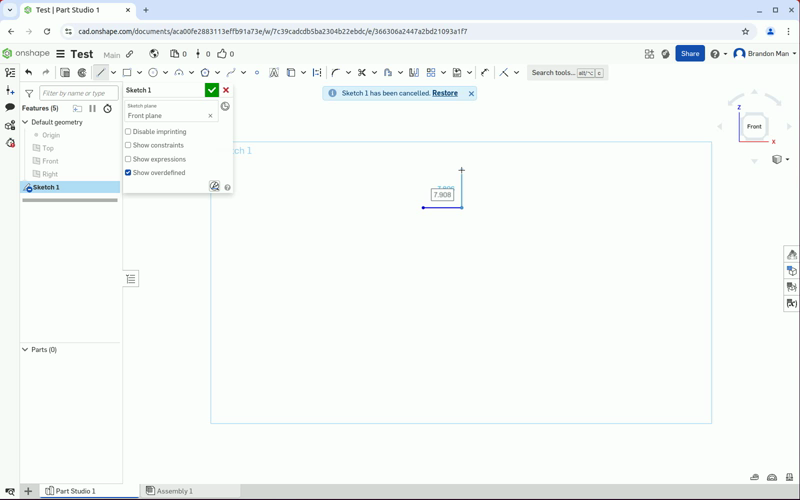
key_up(shift)
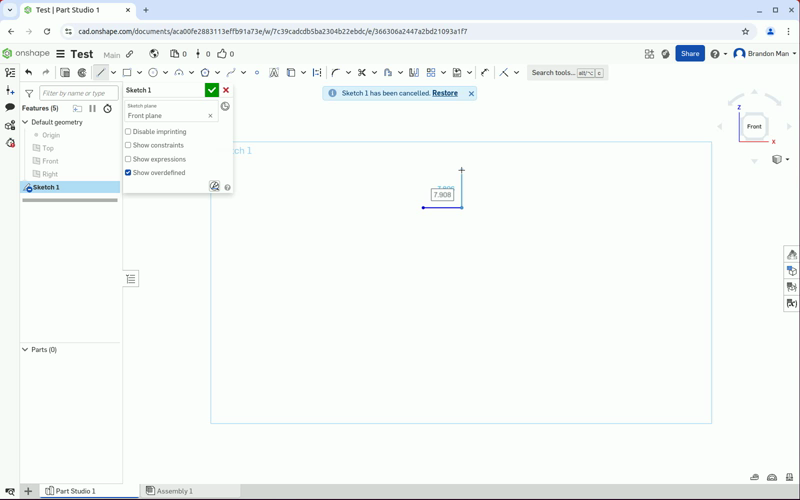
key_down(shift)
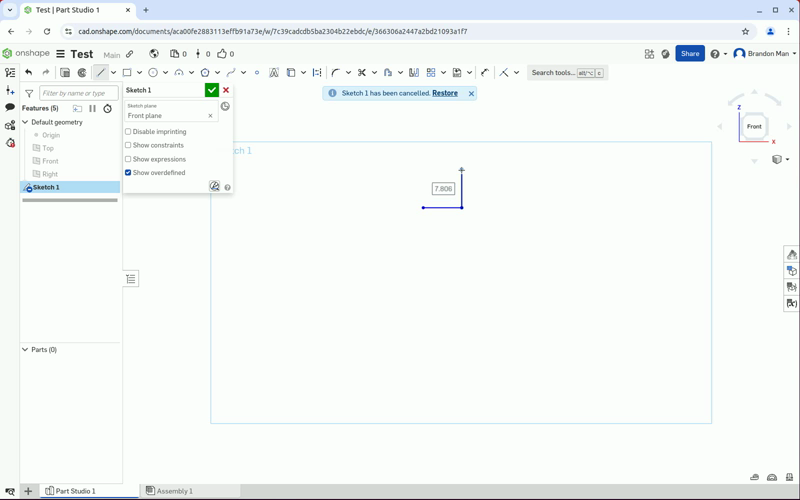
mouse_move(491, 169)
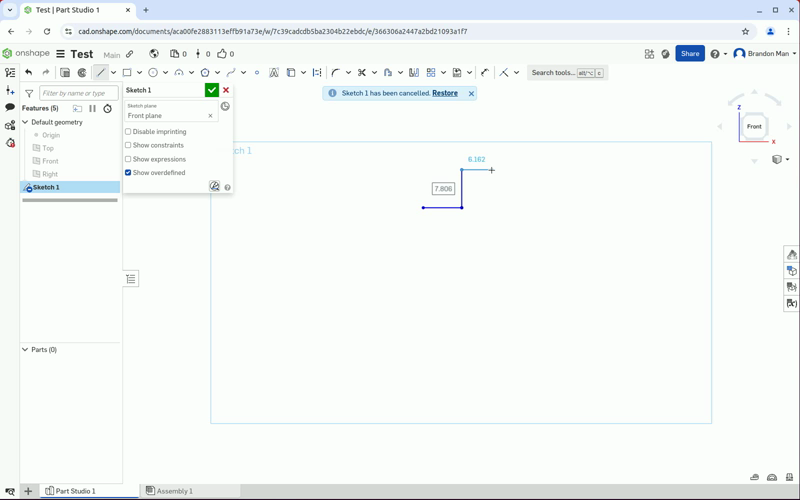
mouse_move(423, 169)
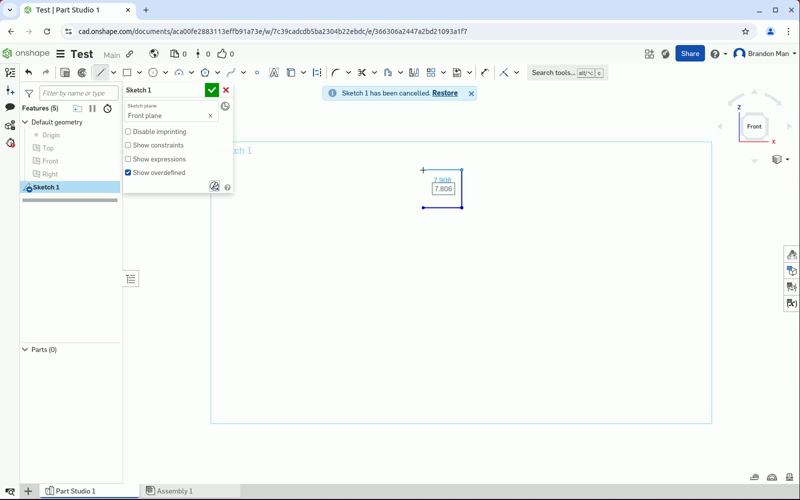
click(423, 169)
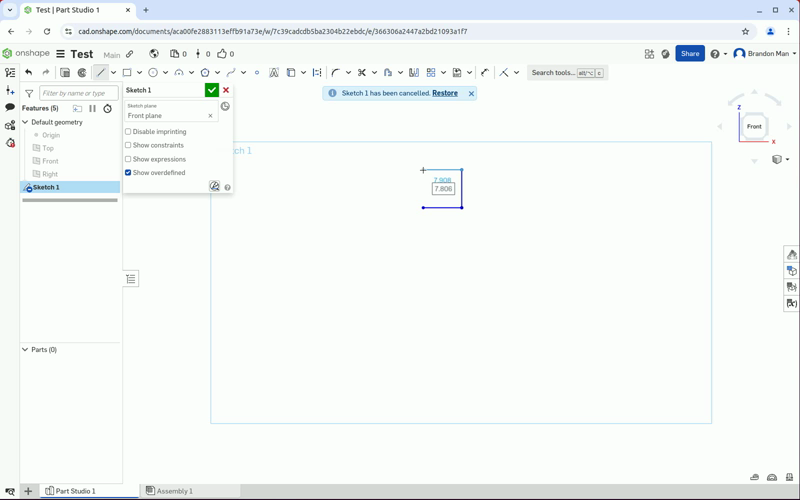
key_up(shift)
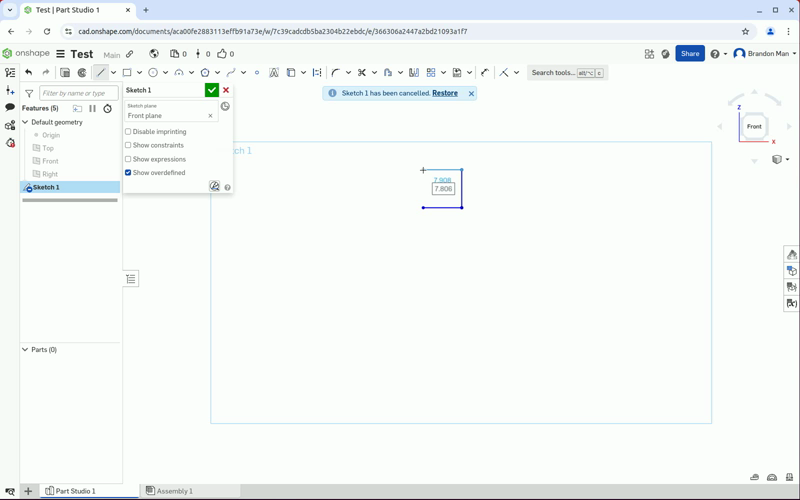
mouse_move(453, 169)
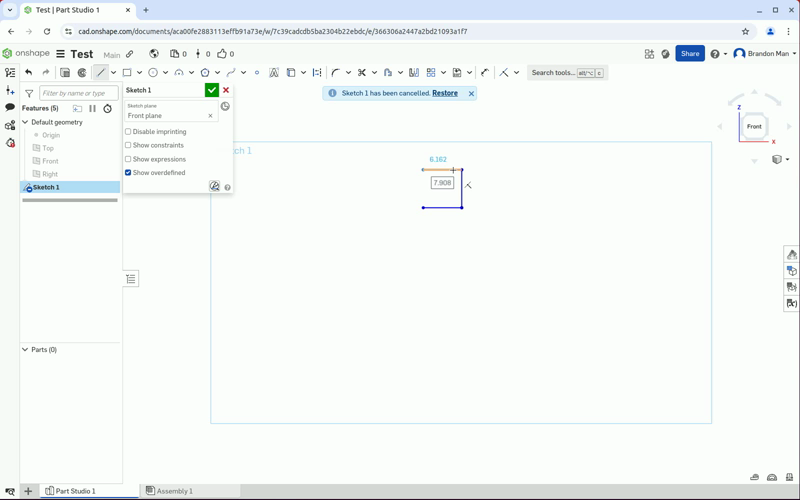
key_down(shift)
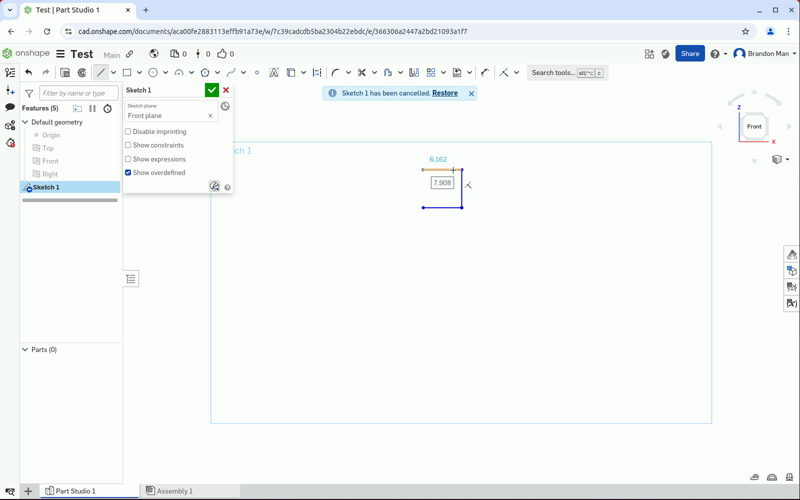
mouse_move(423, 207)
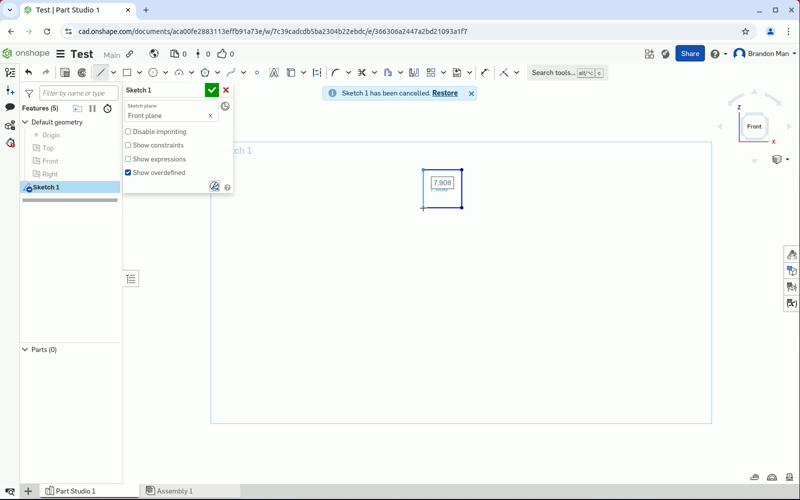
key_up(shift)
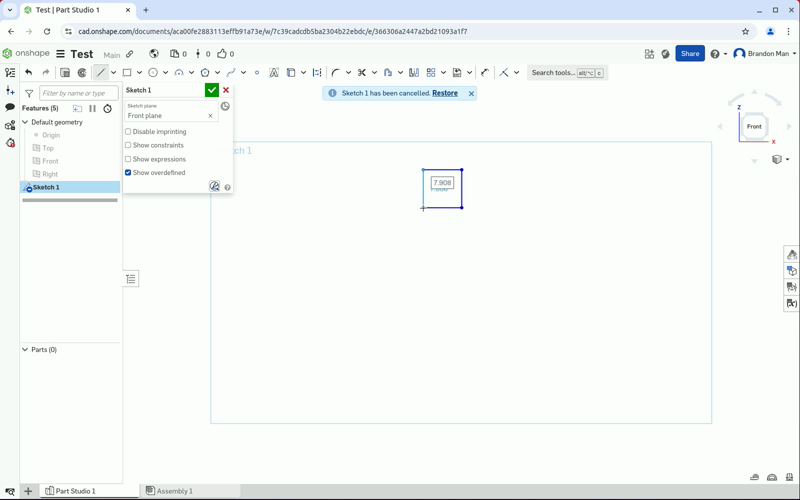
click(423, 207)
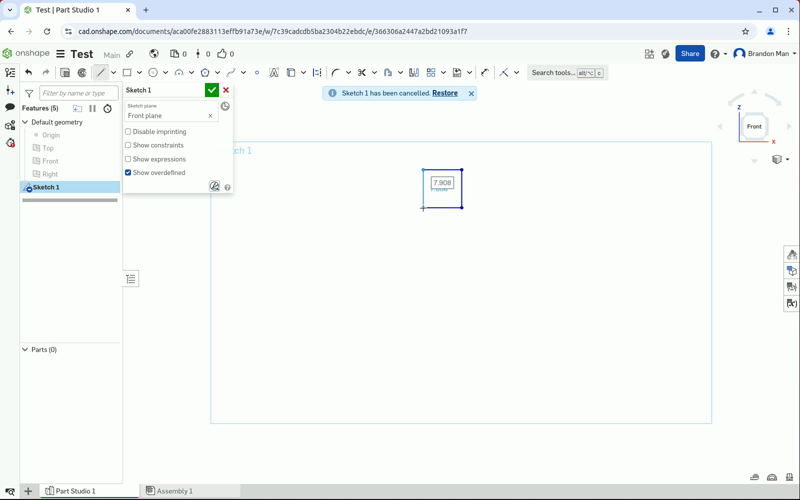
key(esc)
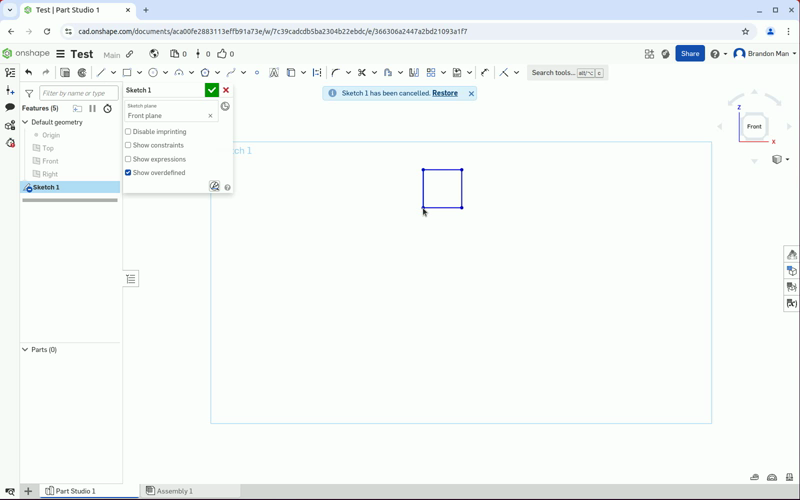
mouse_move(447, 199)
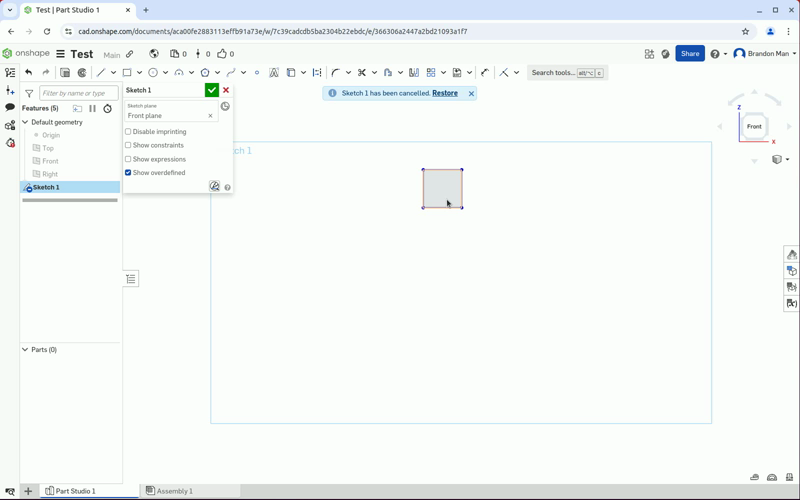
scroll(6)
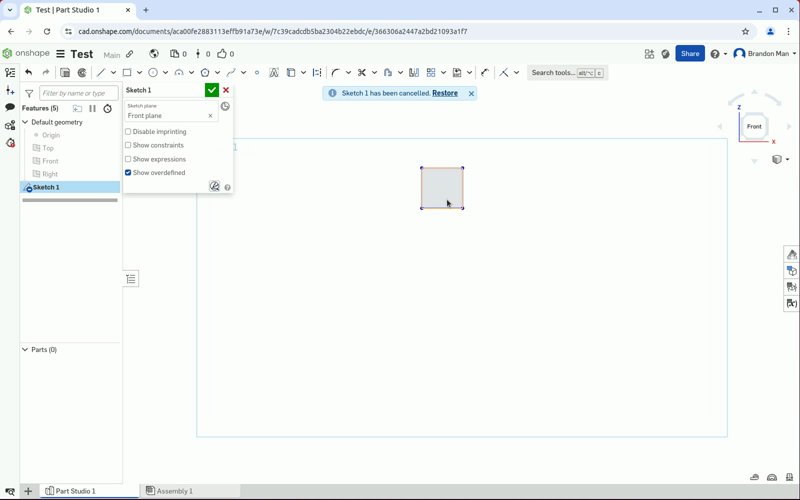
scroll(6)
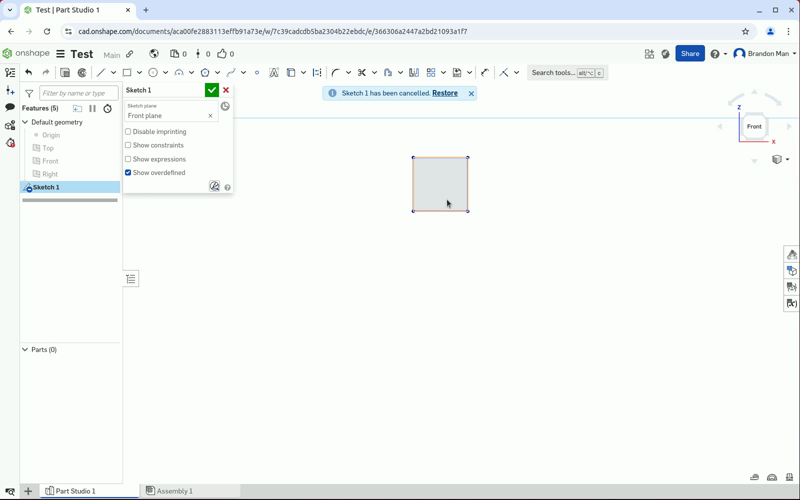
scroll(6)
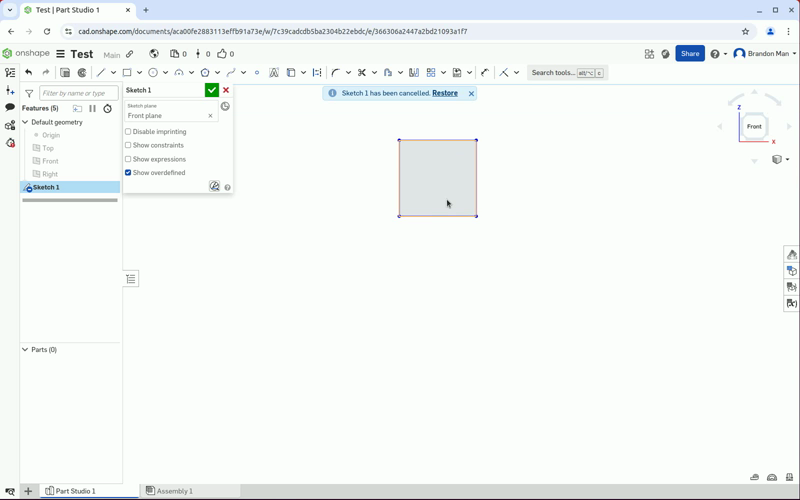
scroll(6)
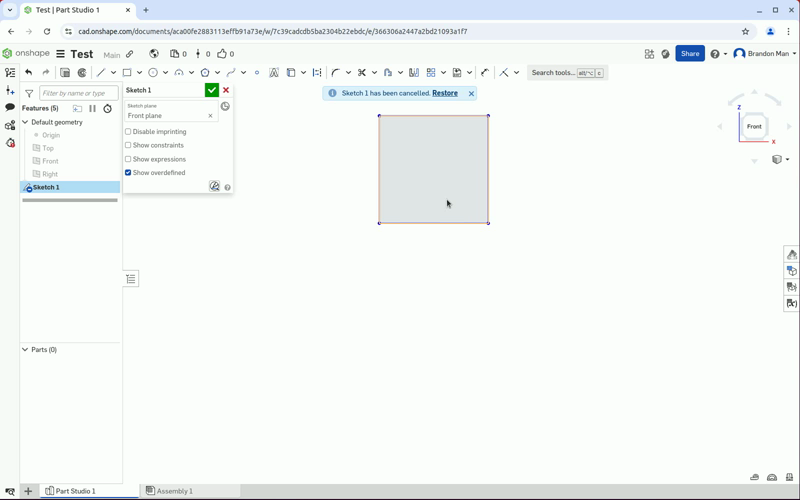
scroll(6)
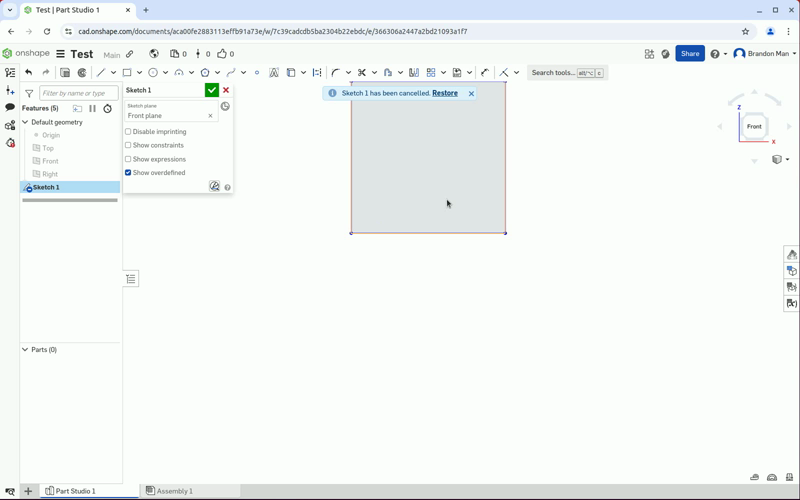
scroll(6)
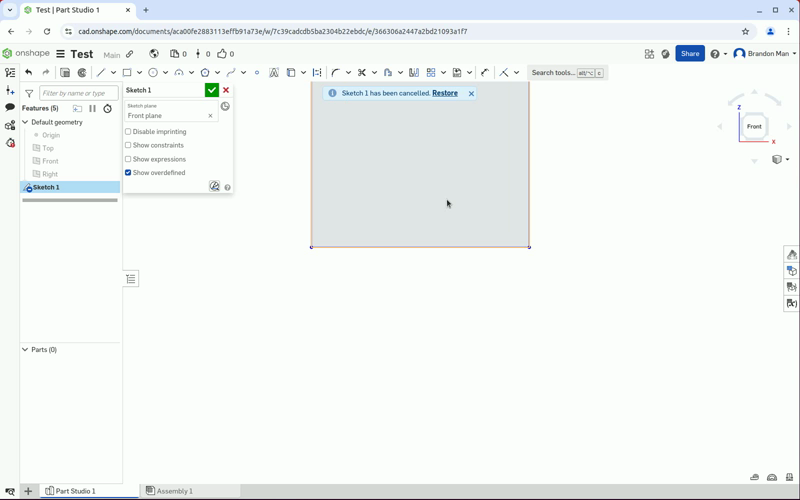
scroll(6)
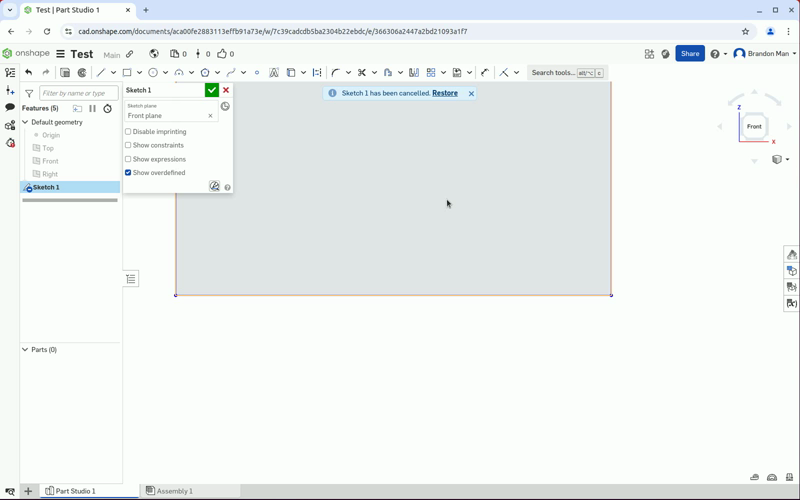
click(447, 199)
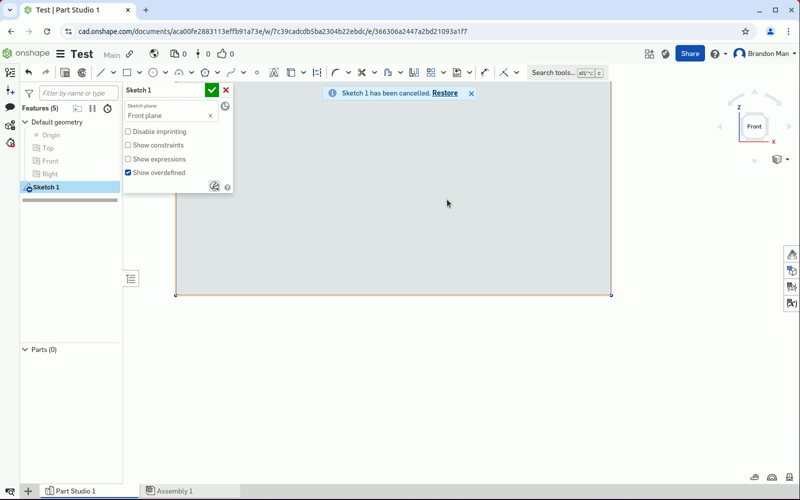
scroll(-6)
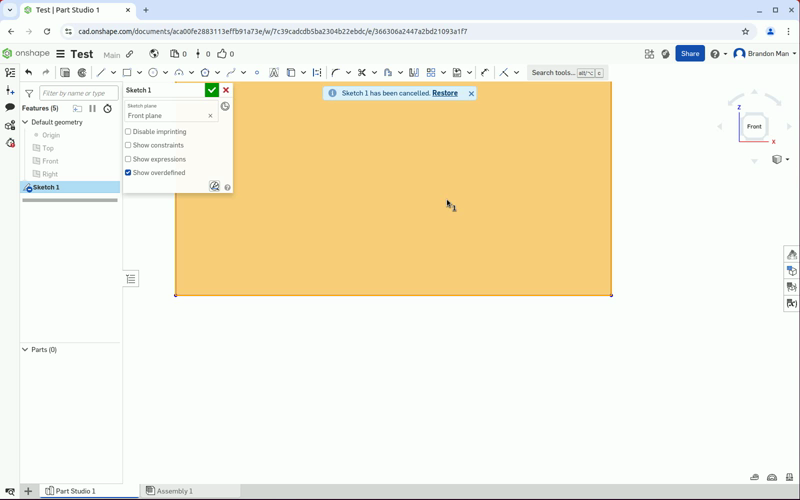
scroll(-6)
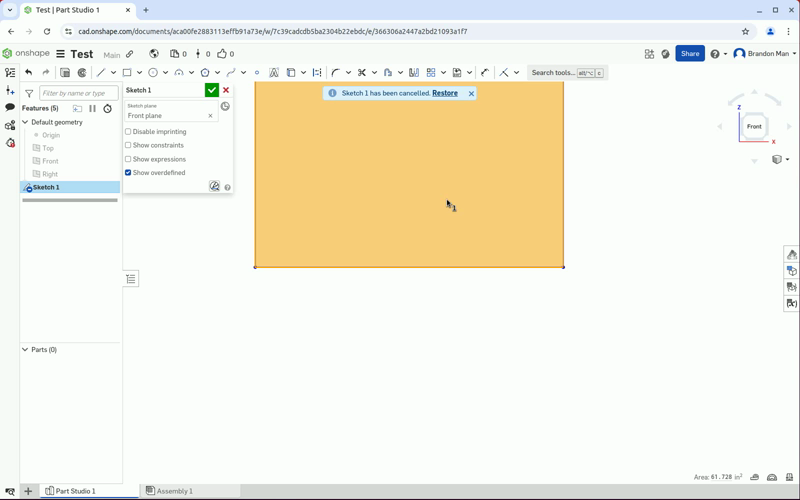
scroll(-6)
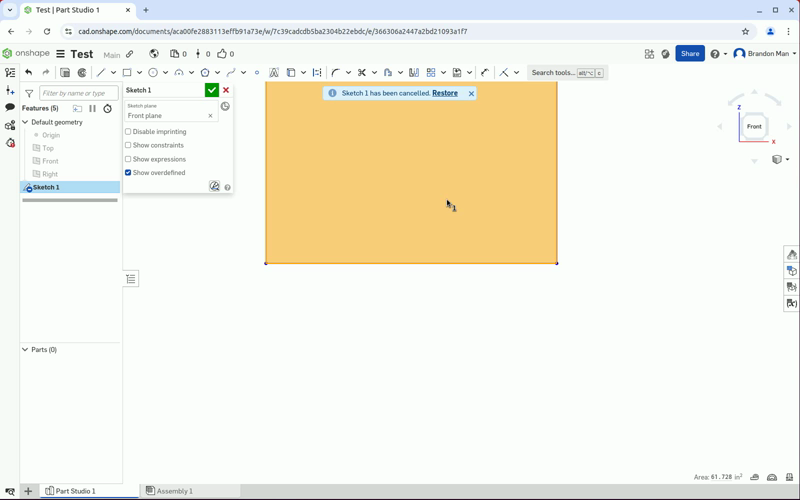
scroll(-6)
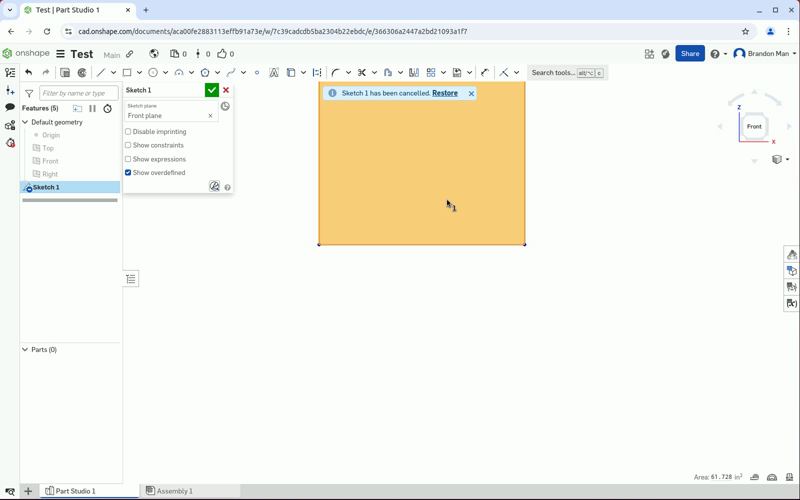
scroll(-6)
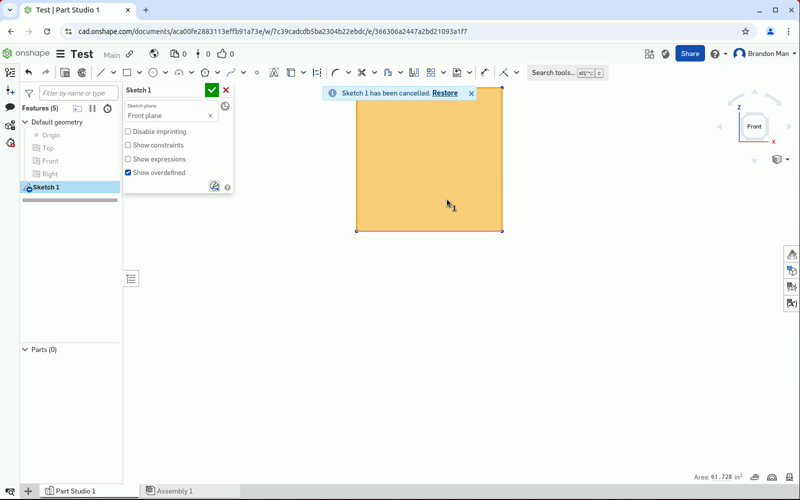
scroll(-6)
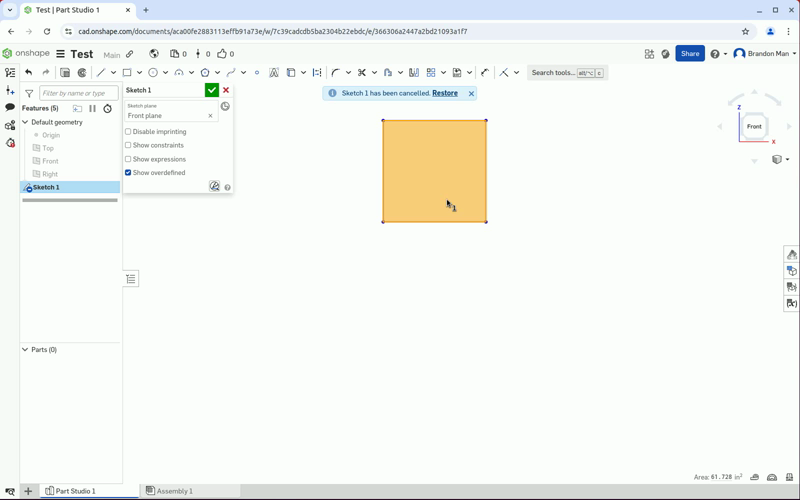
scroll(-6)
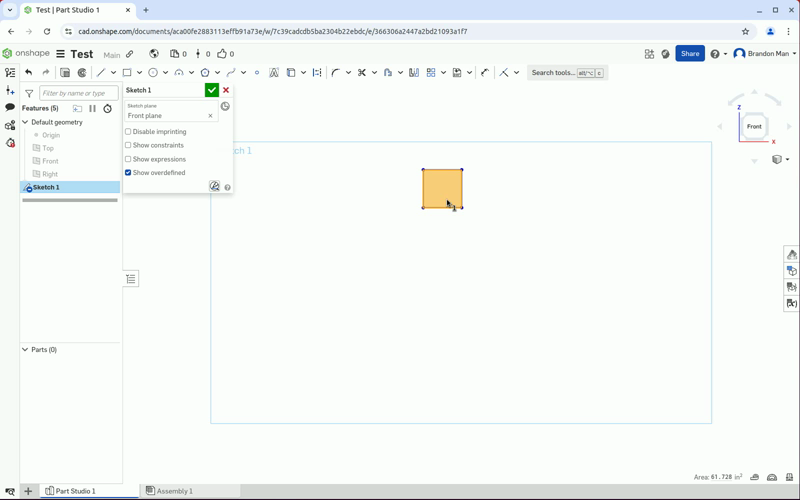
mouse_move(73, 352)
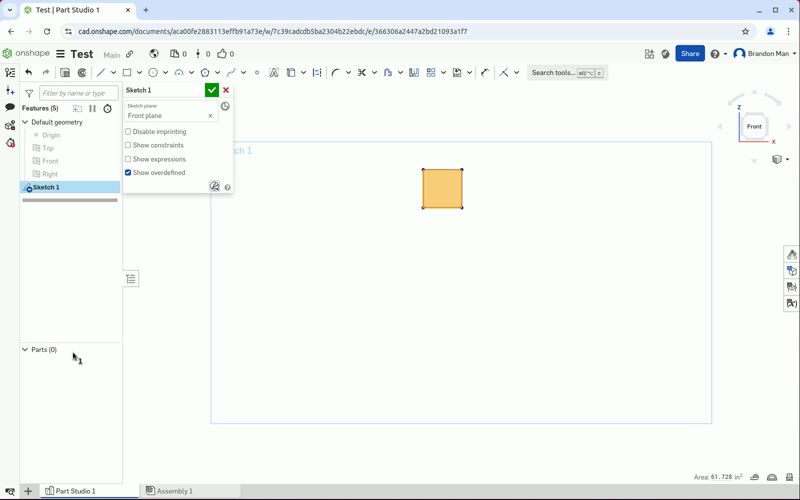
key(shift+y)
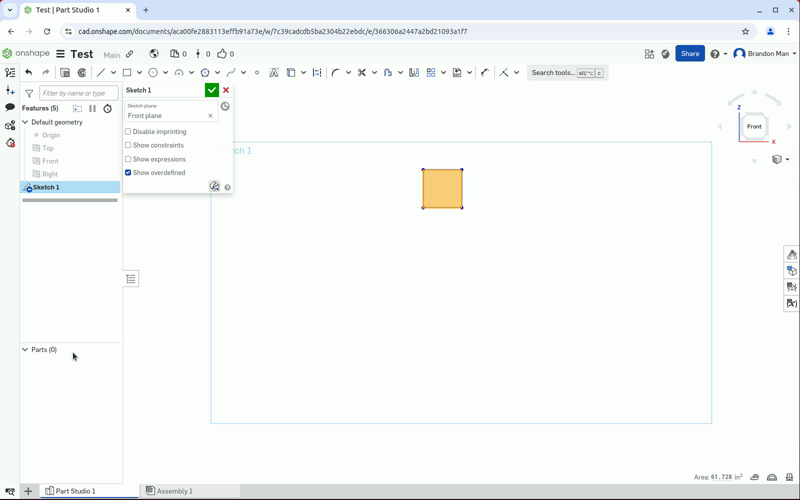
key(shift+e)
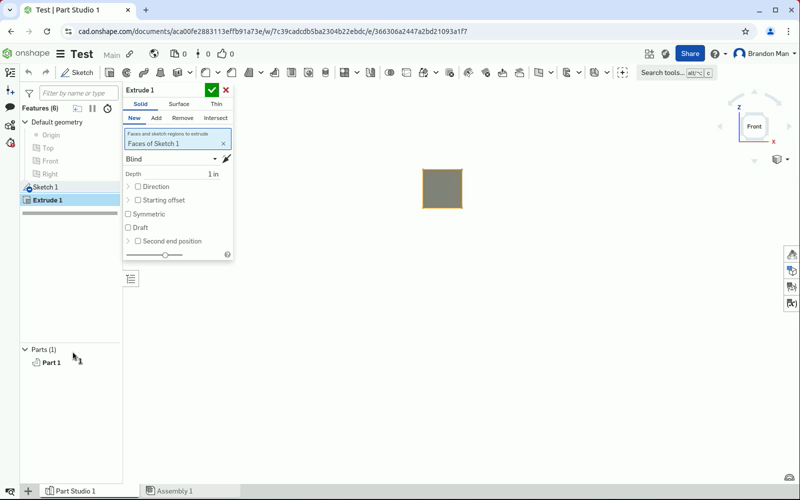
mouse_move(143, 106)
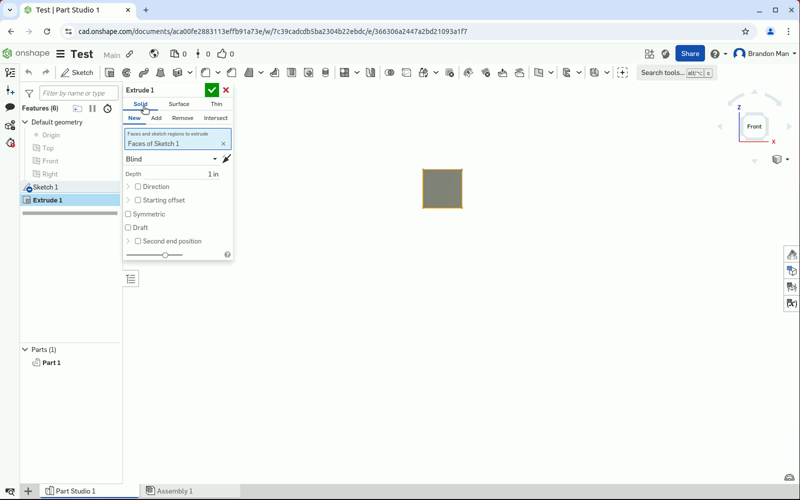
click(143, 106)
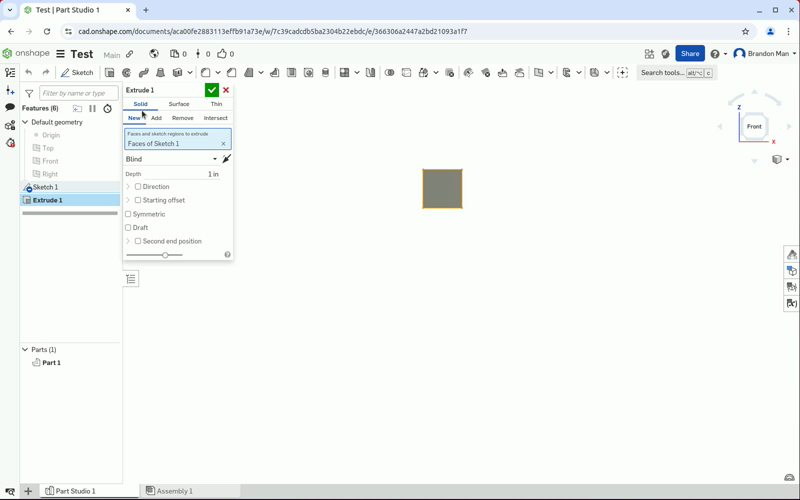
mouse_move(137, 120)
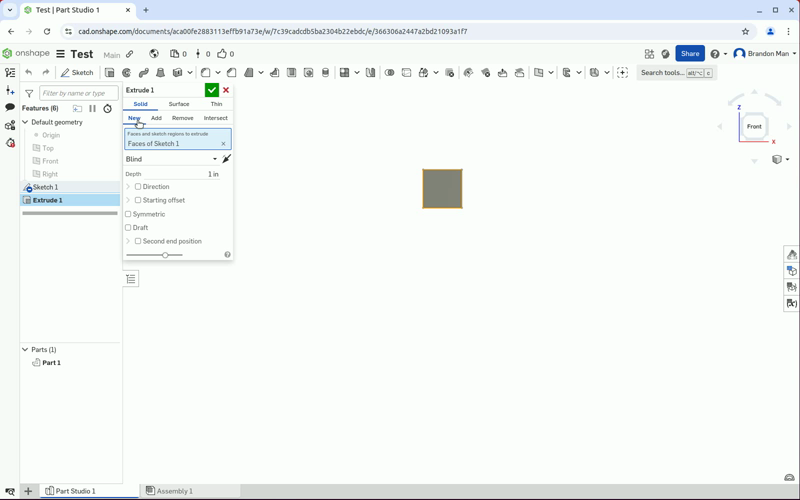
click(137, 120)
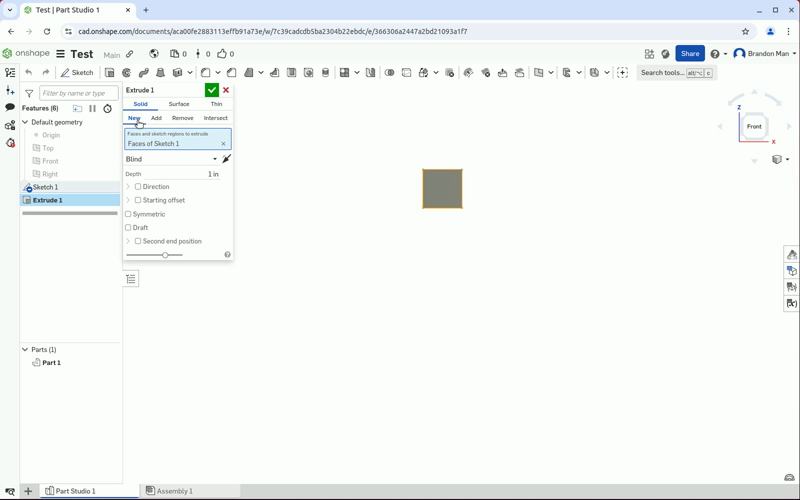
key(tab, 4)
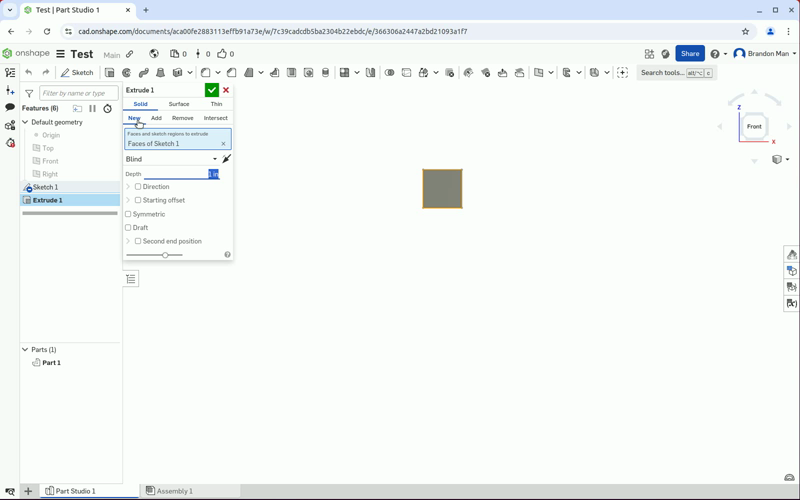
text(7.703)
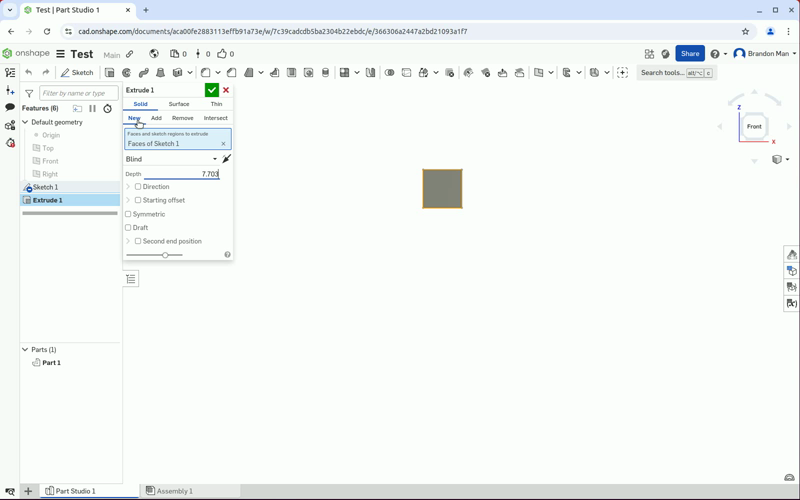
key(enter)
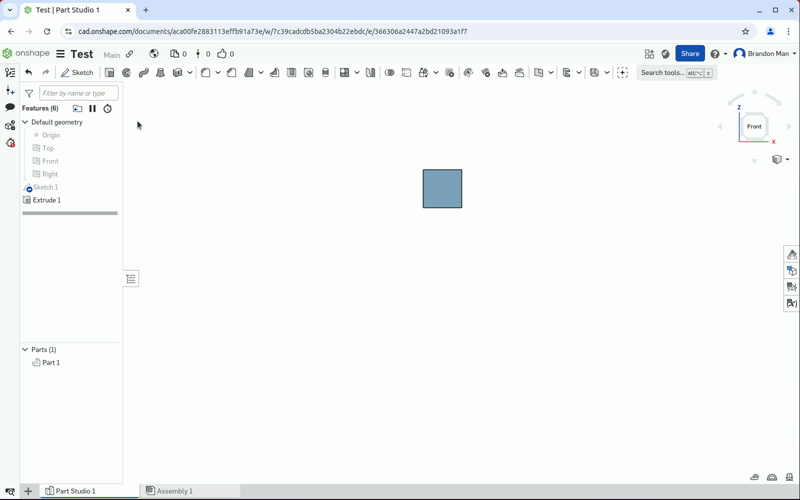
key(shift+h)
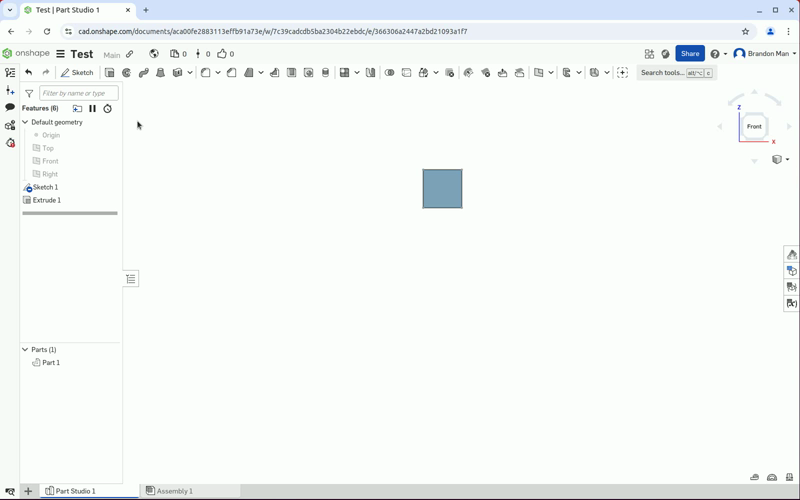
key(shift+h)
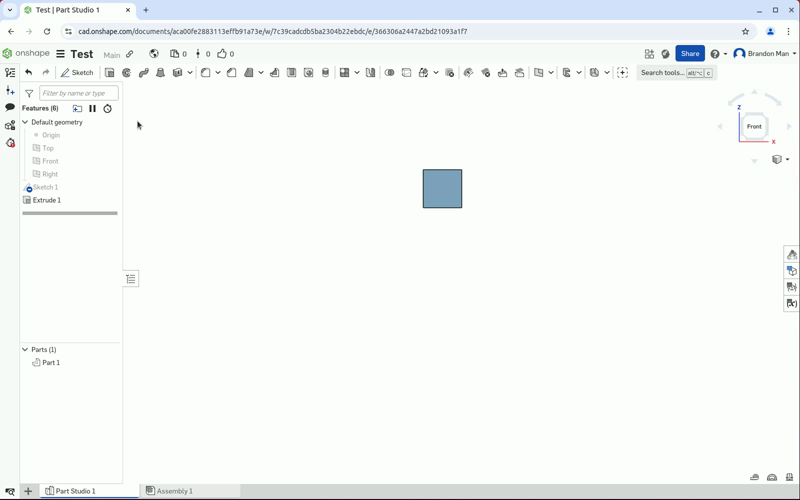
mouse_move(73, 189)
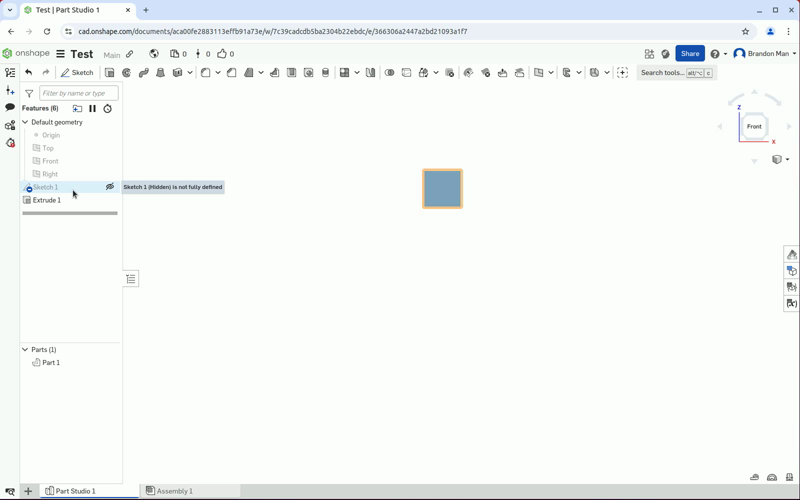
click(73, 189)
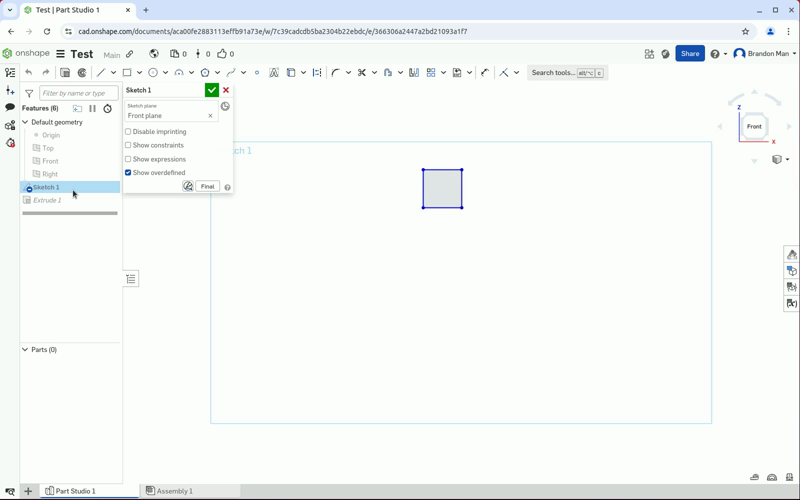
mouse_move(229, 92)
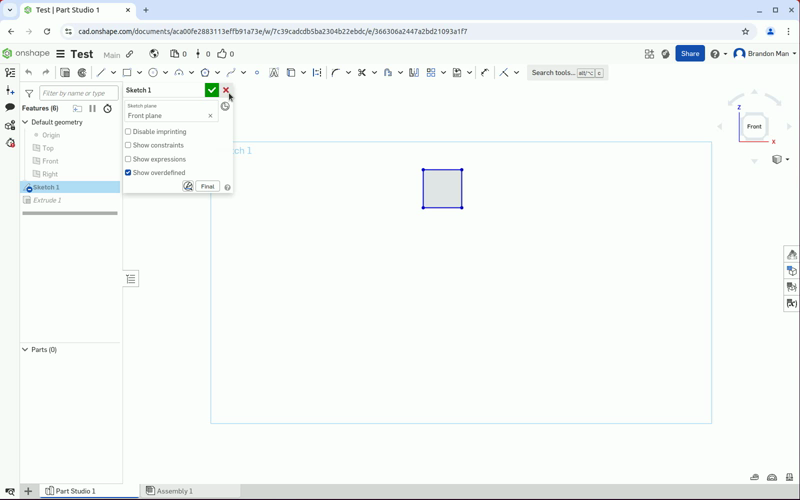
click(229, 92)
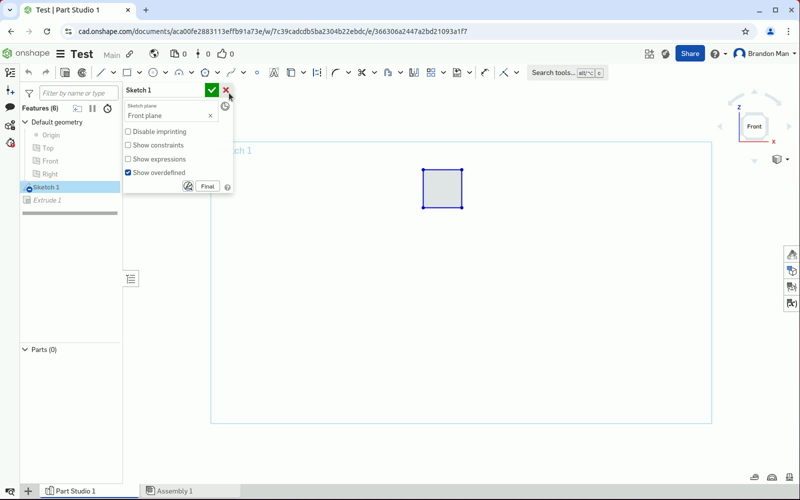
key(shift+s)
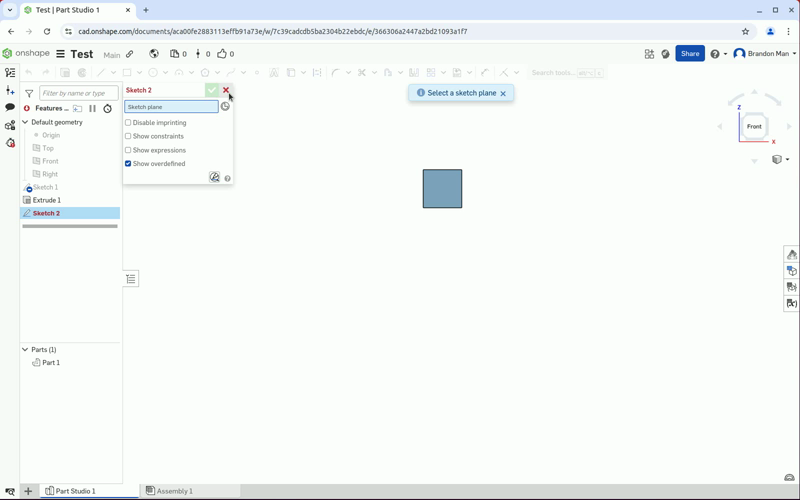
mouse_move(73, 163)
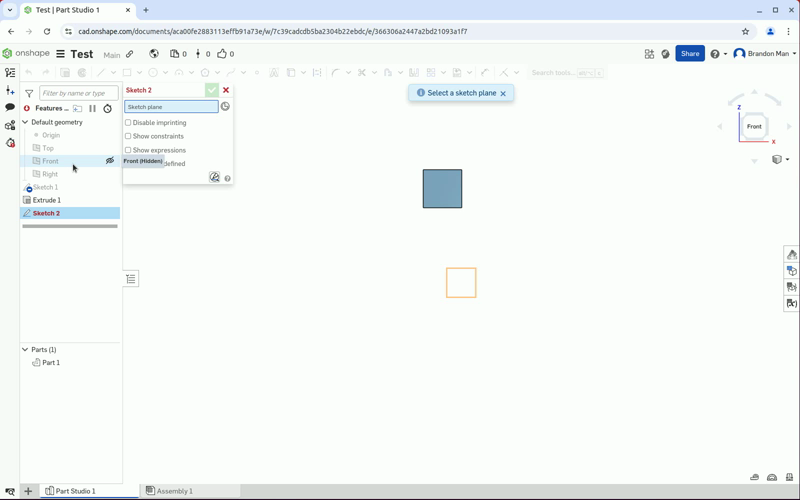
click(73, 163)
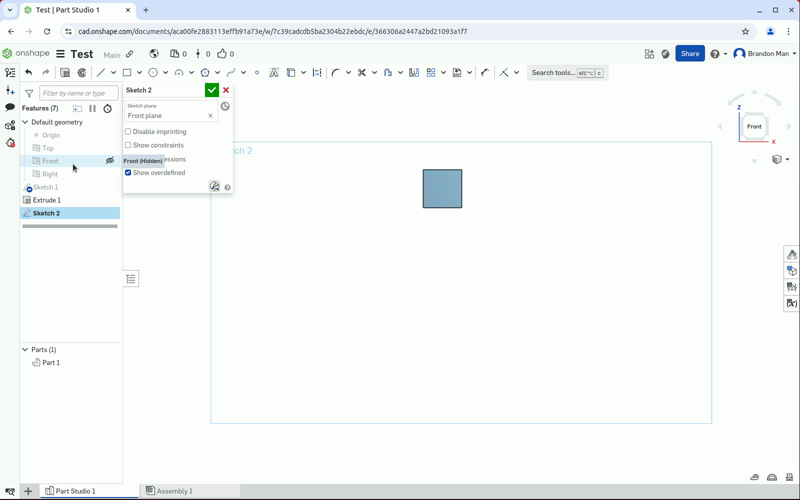
mouse_move(73, 352)
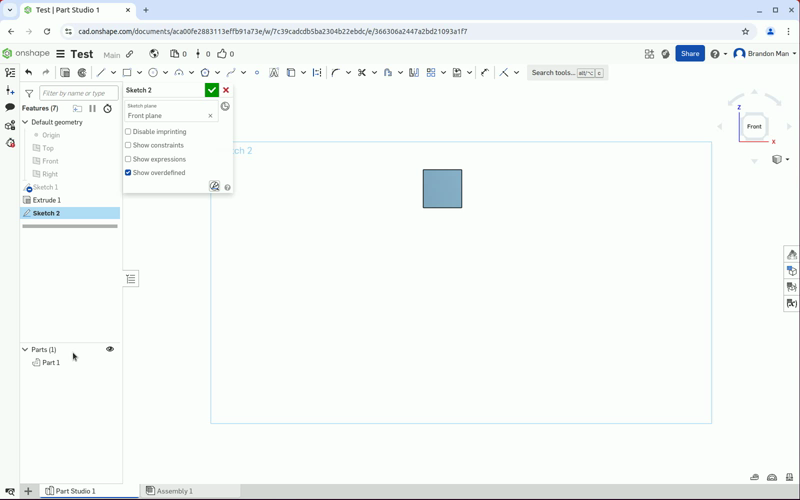
key(y)
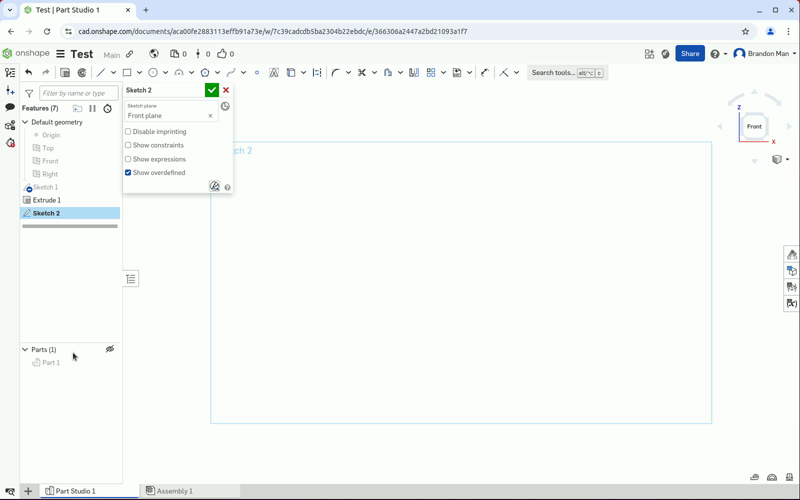
key(l)
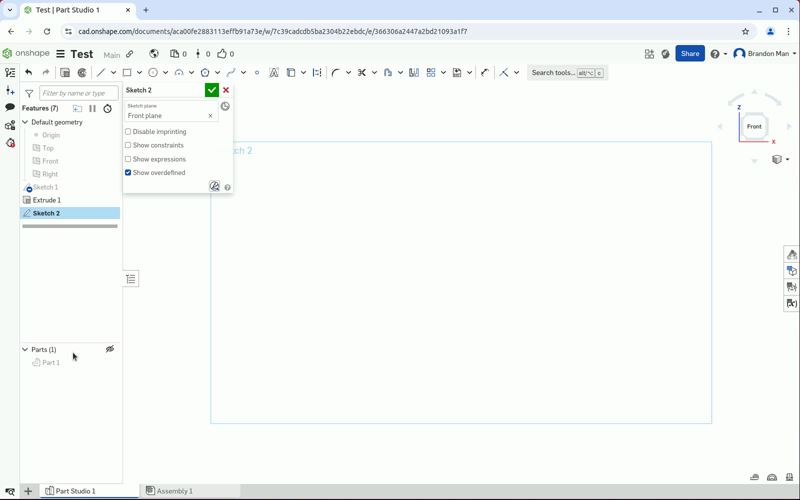
key_down(shift)
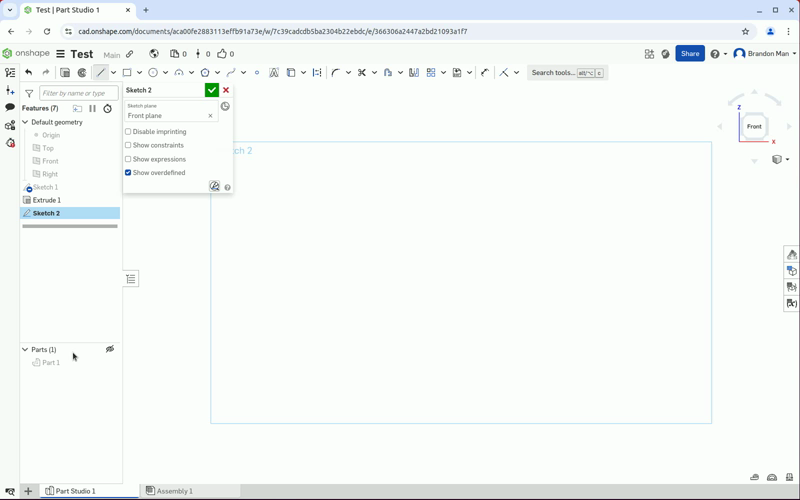
mouse_move(498, 282)
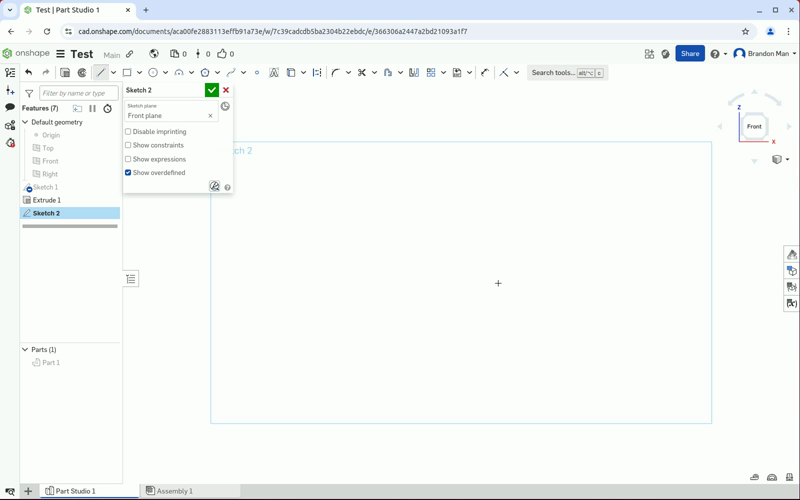
click(498, 282)
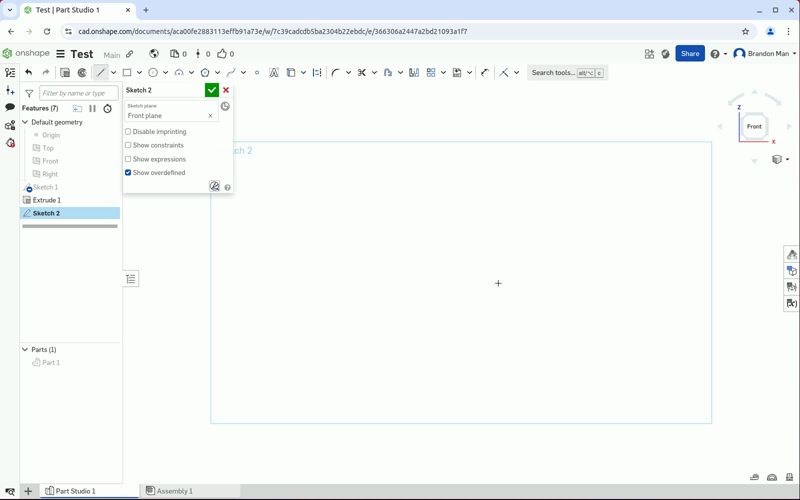
key_up(shift)
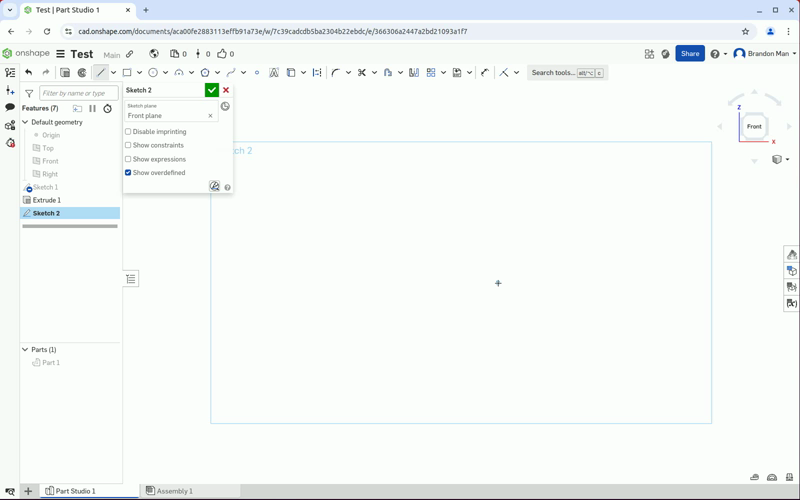
key_down(shift)
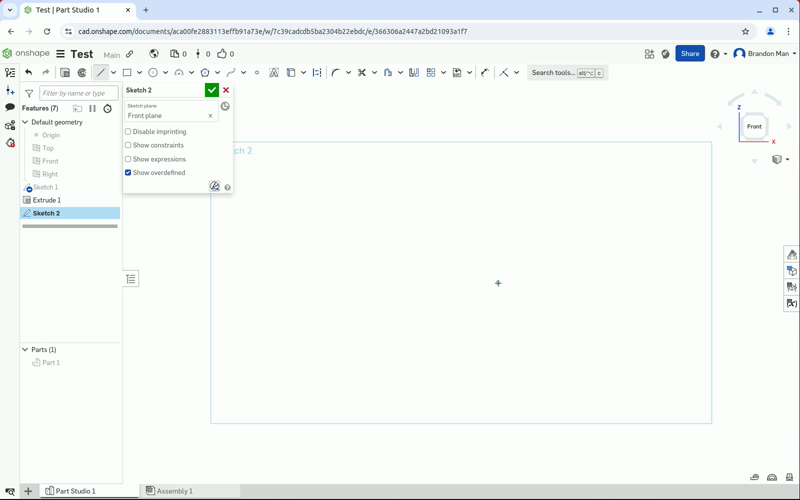
mouse_move(528, 282)
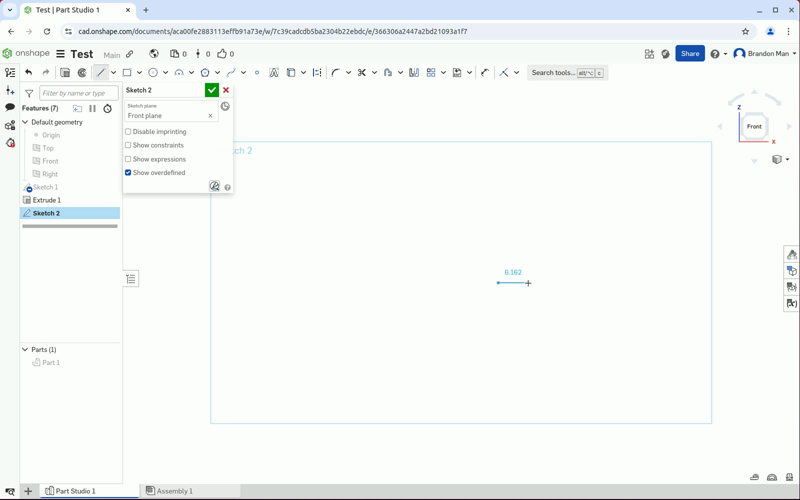
mouse_move(536, 282)
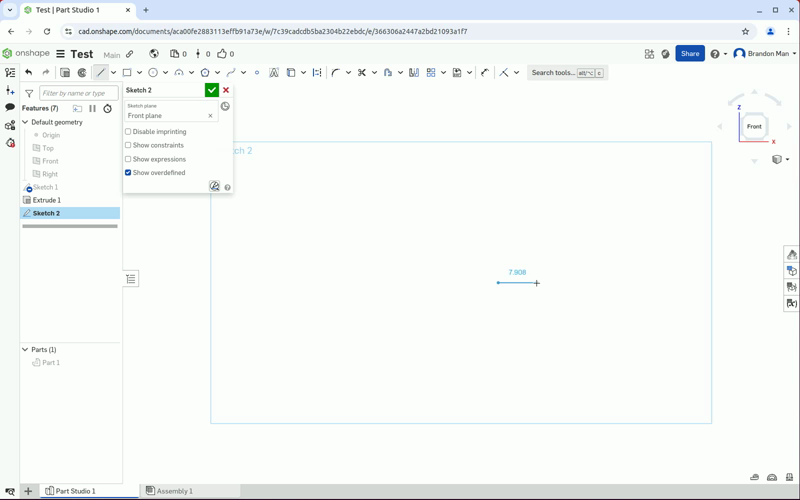
click(536, 282)
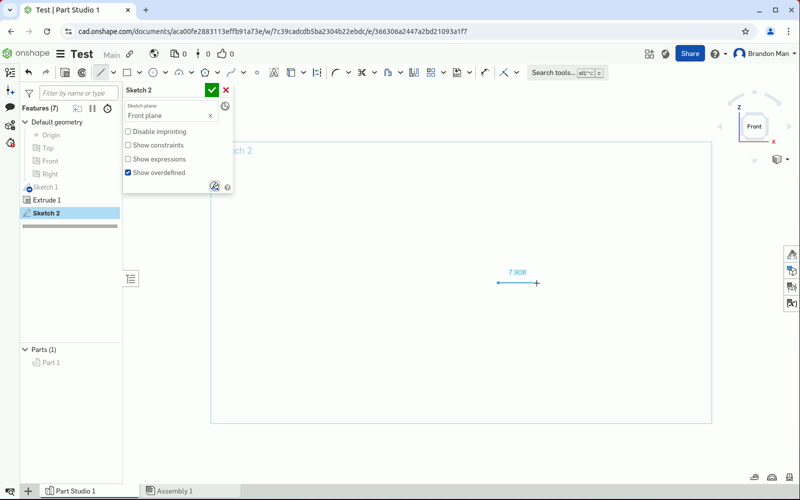
key_up(shift)
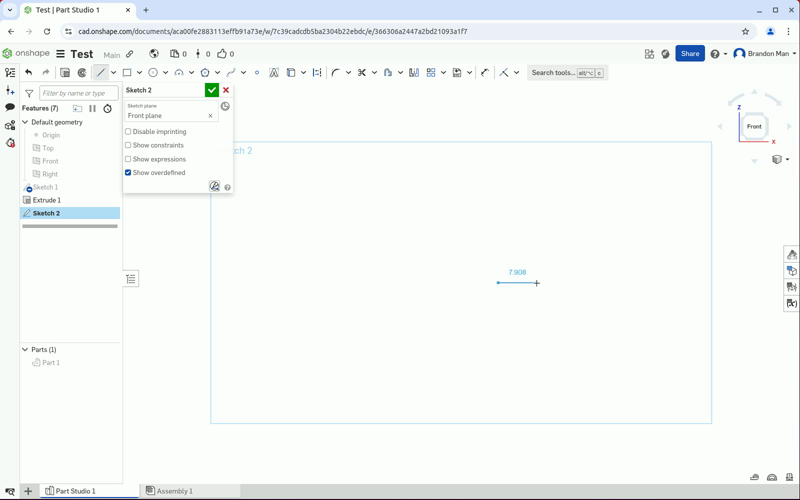
key_down(shift)
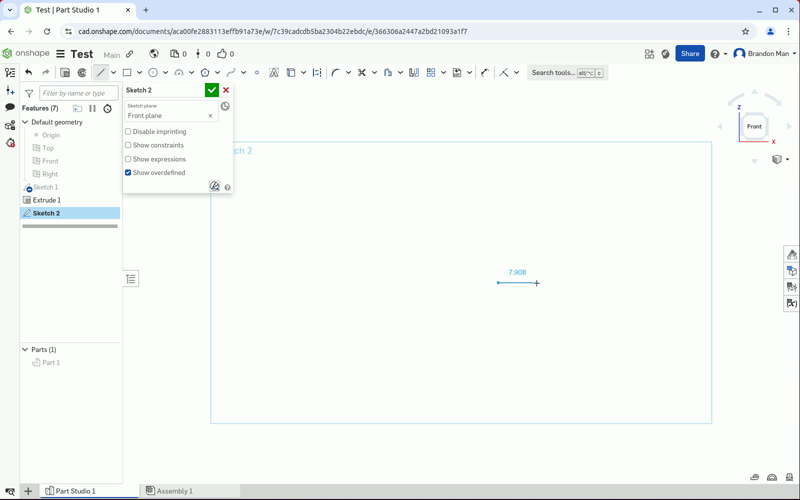
mouse_move(566, 282)
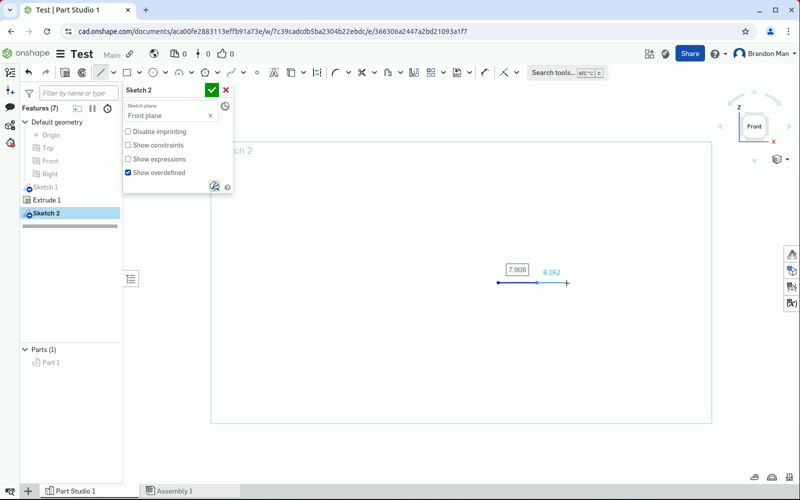
mouse_move(536, 244)
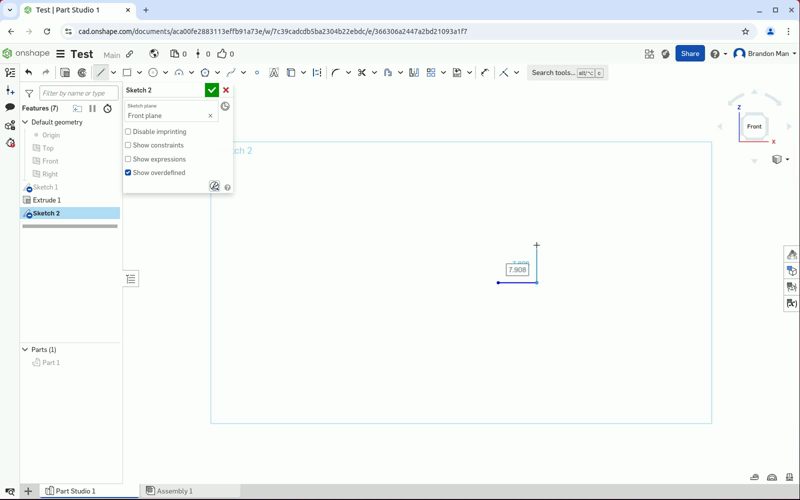
click(536, 244)
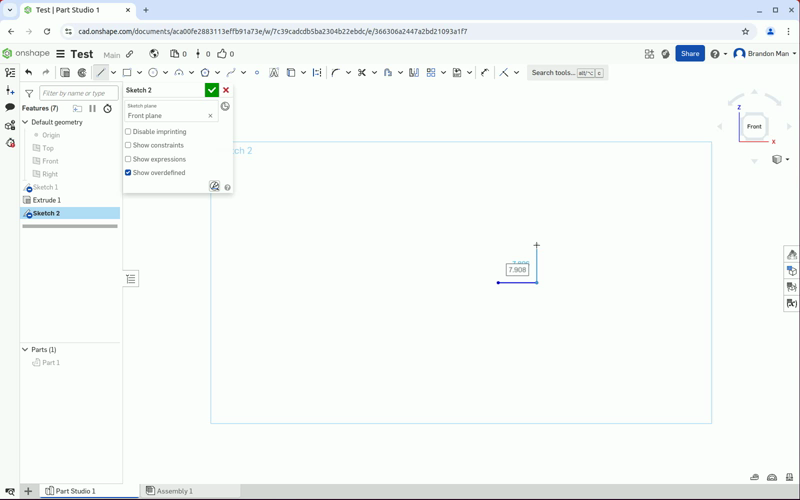
key_up(shift)
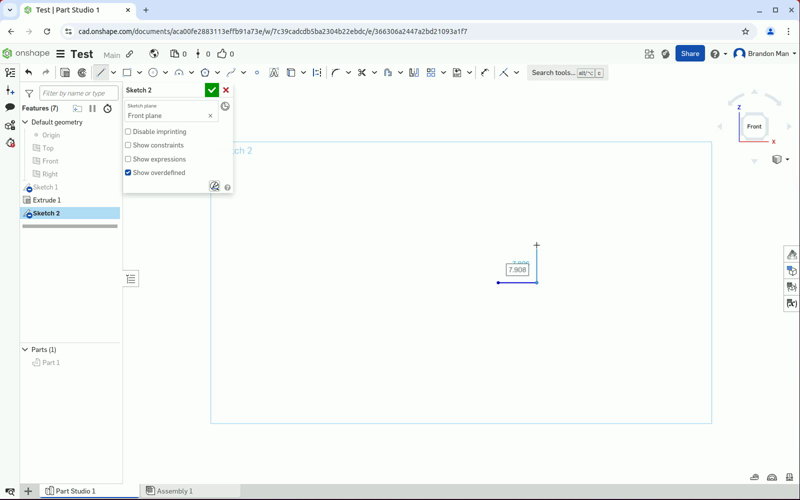
key_down(shift)
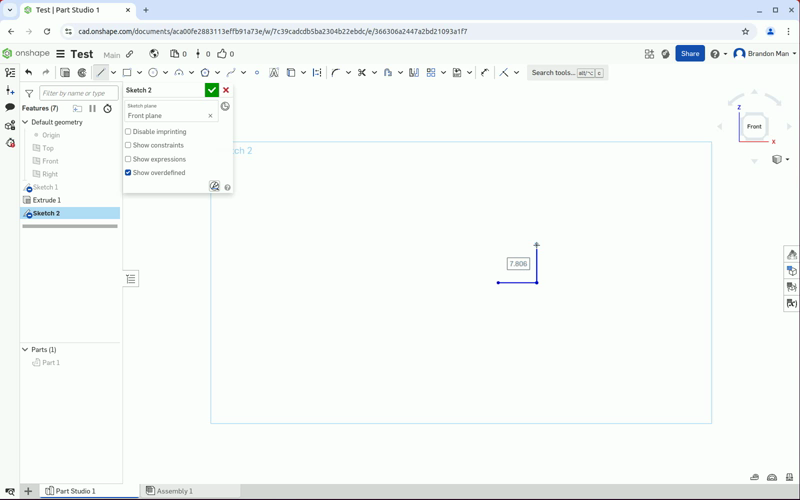
mouse_move(566, 244)
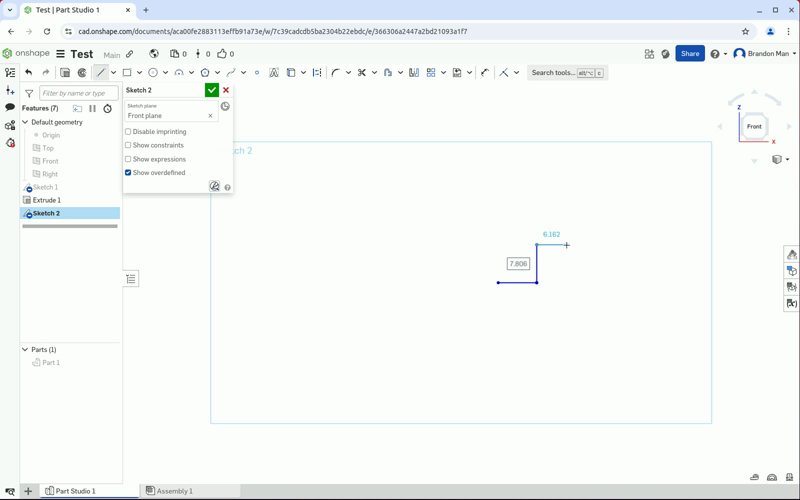
mouse_move(498, 244)
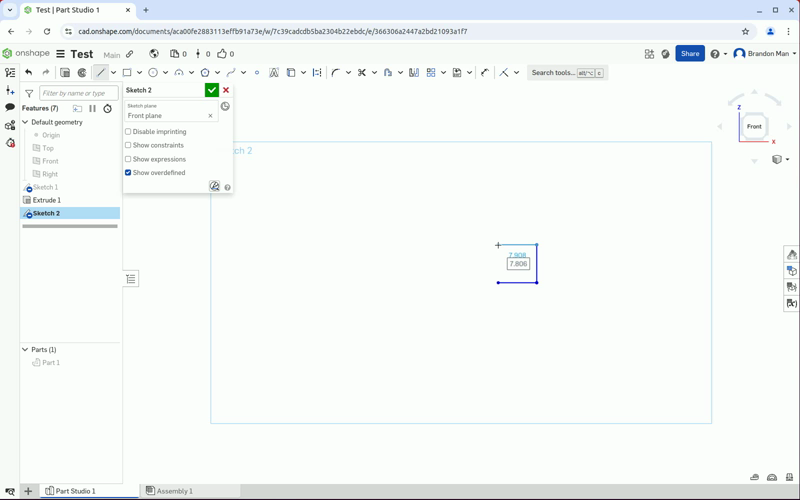
click(498, 244)
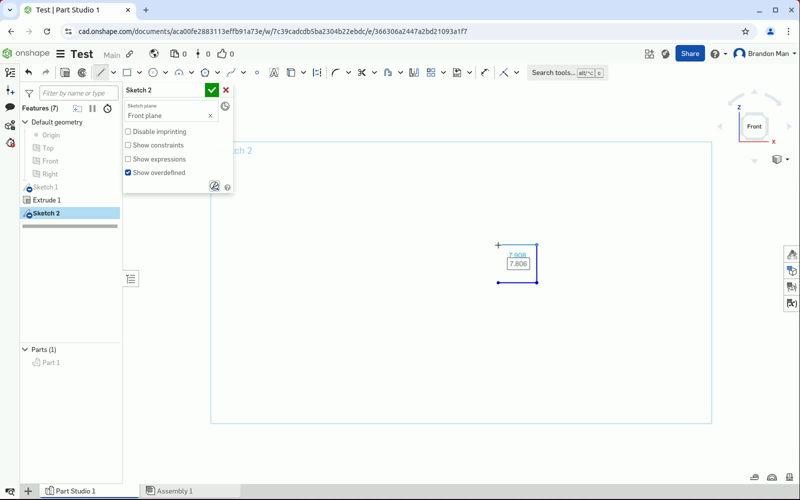
key_up(shift)
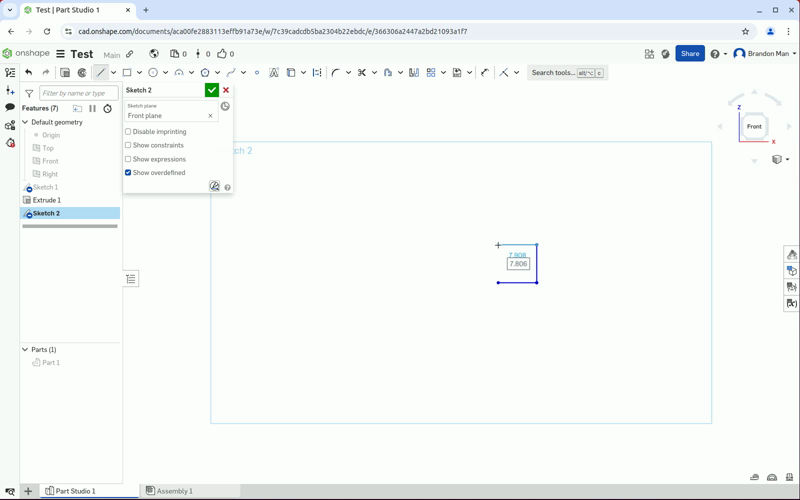
mouse_move(528, 244)
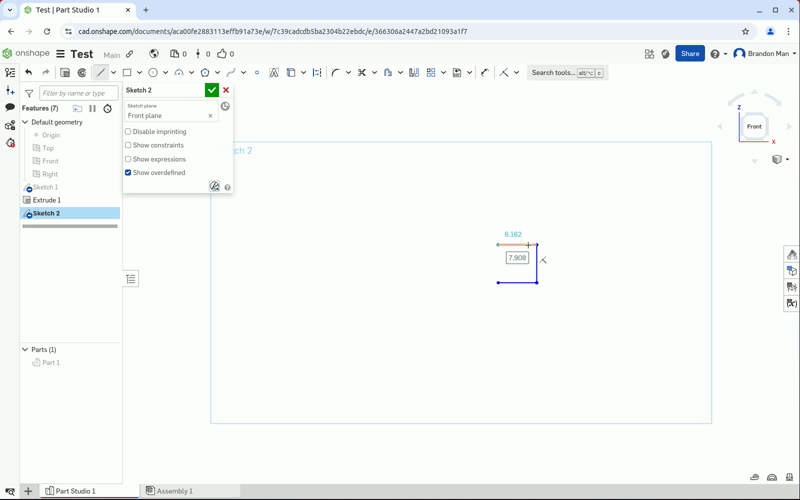
key_down(shift)
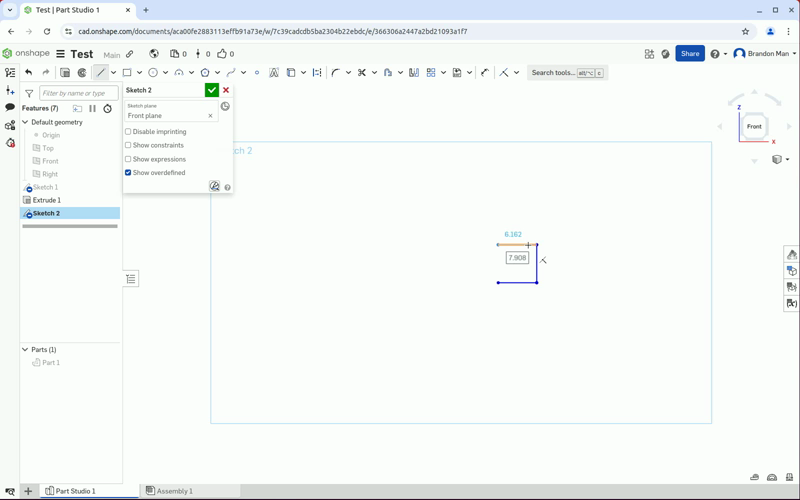
mouse_move(498, 282)
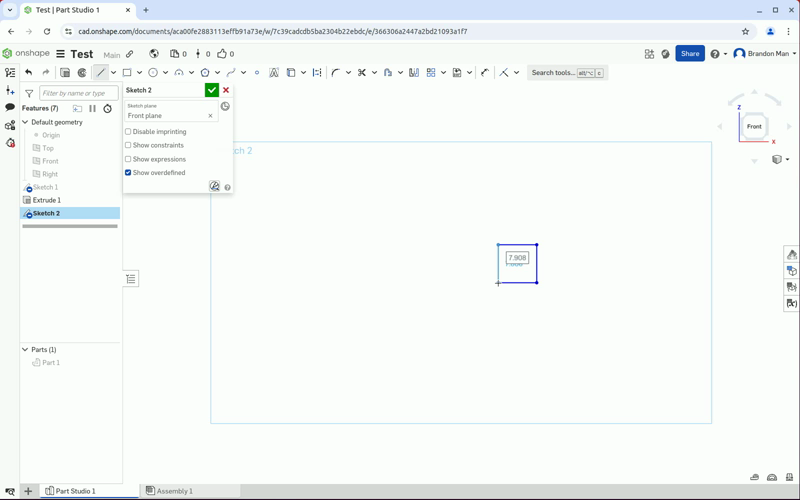
key_up(shift)
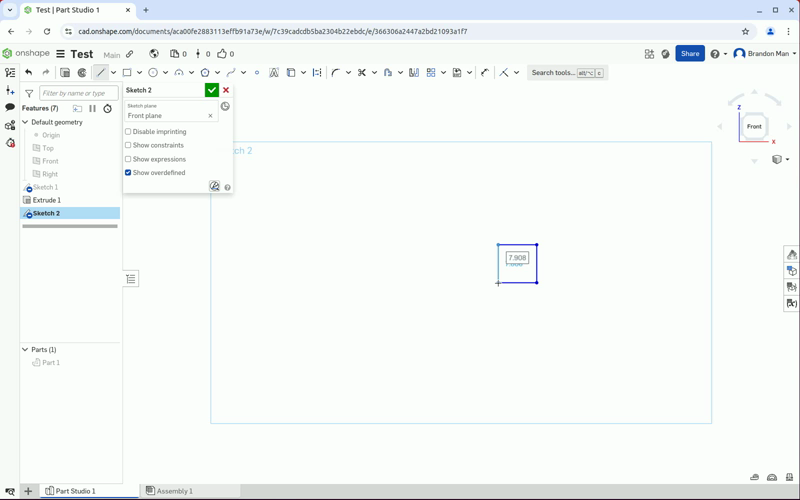
click(498, 282)
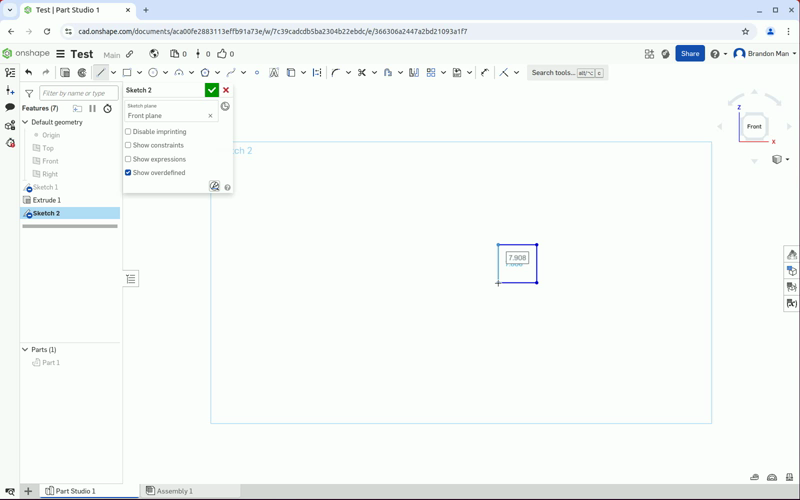
key(esc)
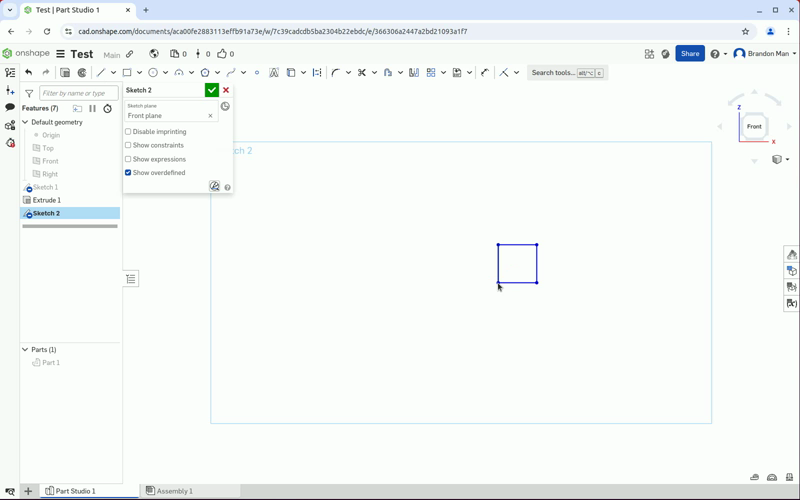
mouse_move(517, 280)
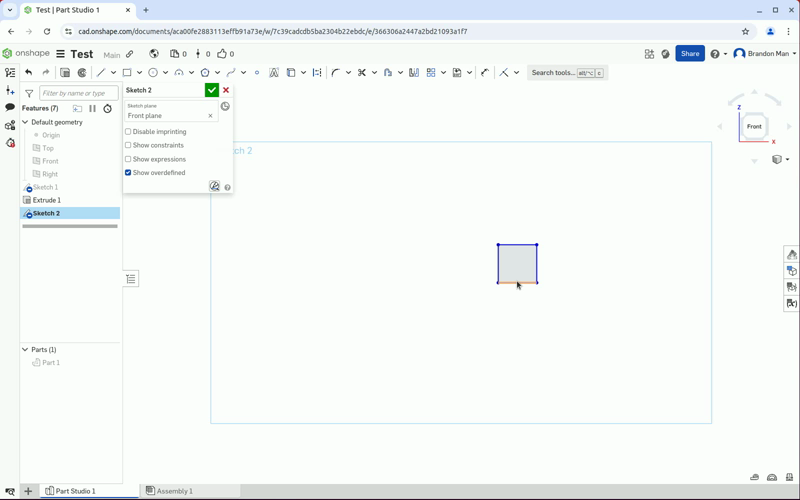
scroll(6)
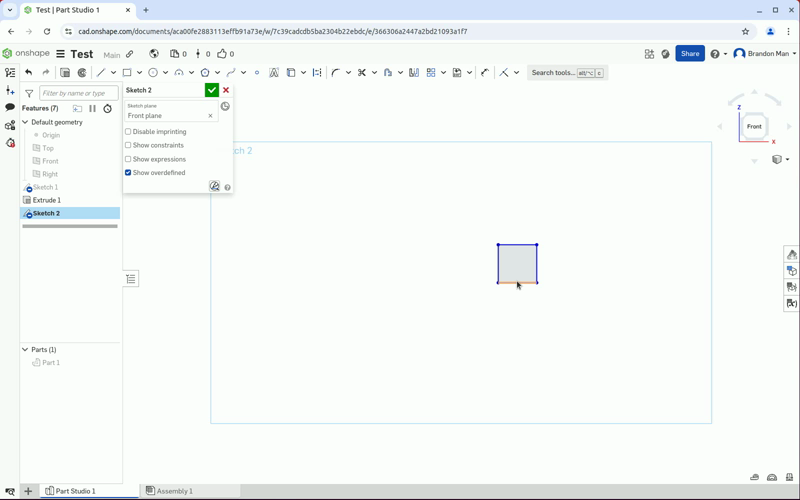
scroll(6)
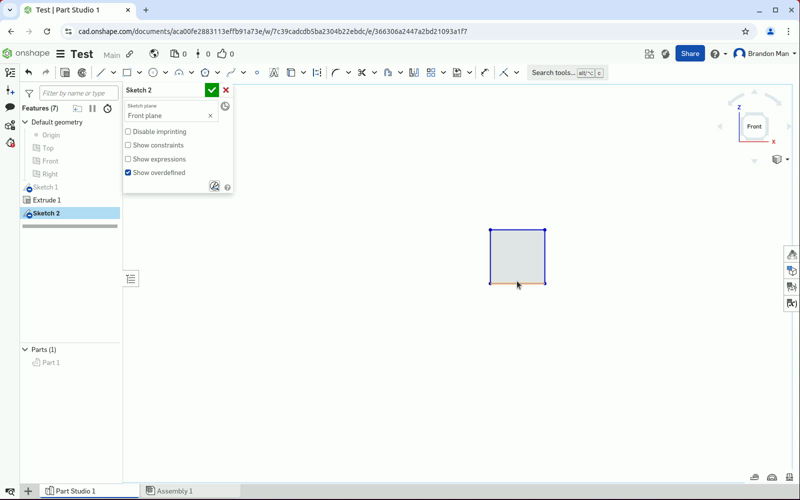
scroll(6)
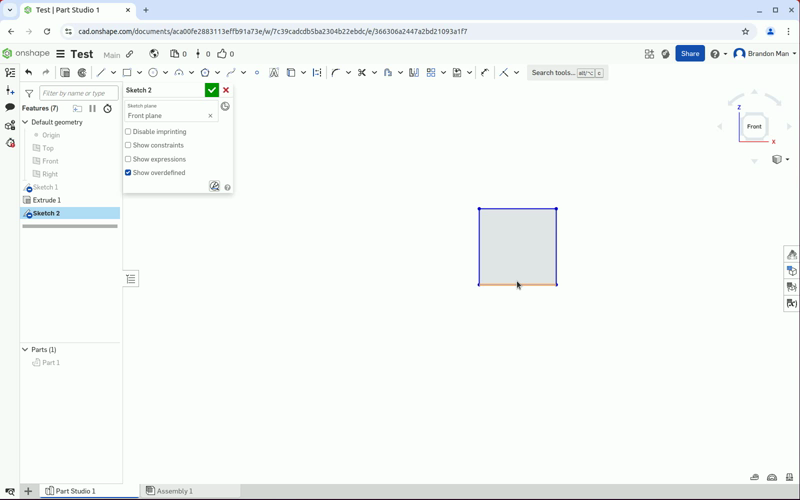
scroll(6)
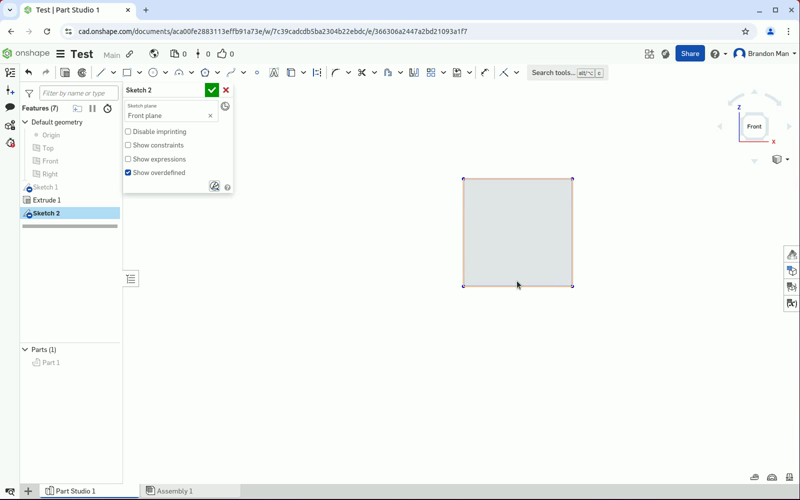
scroll(6)
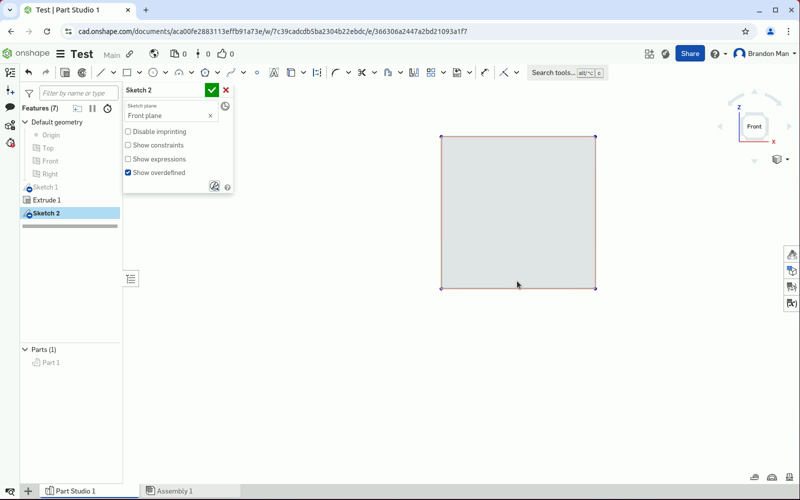
scroll(6)
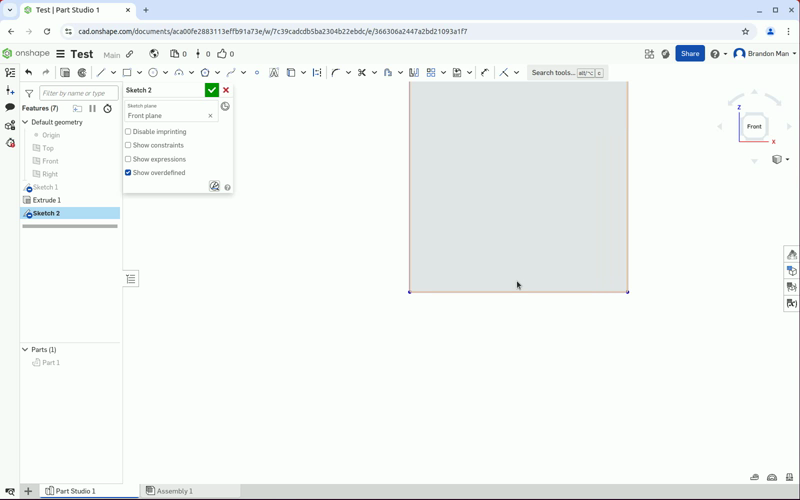
scroll(6)
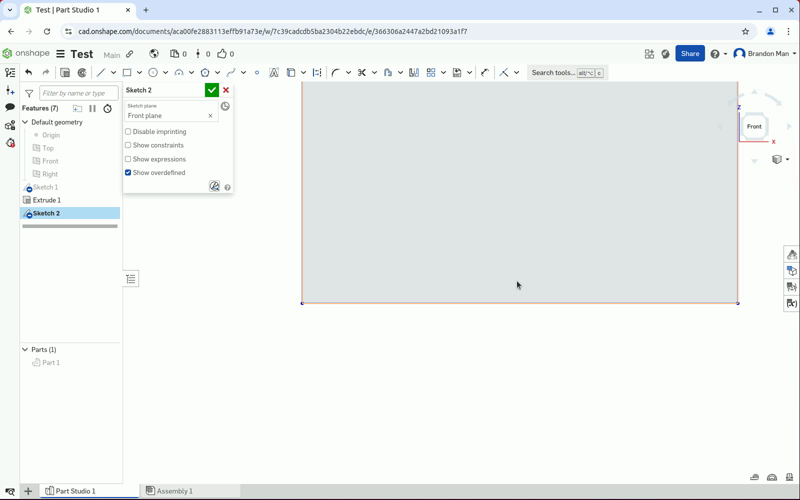
click(517, 280)
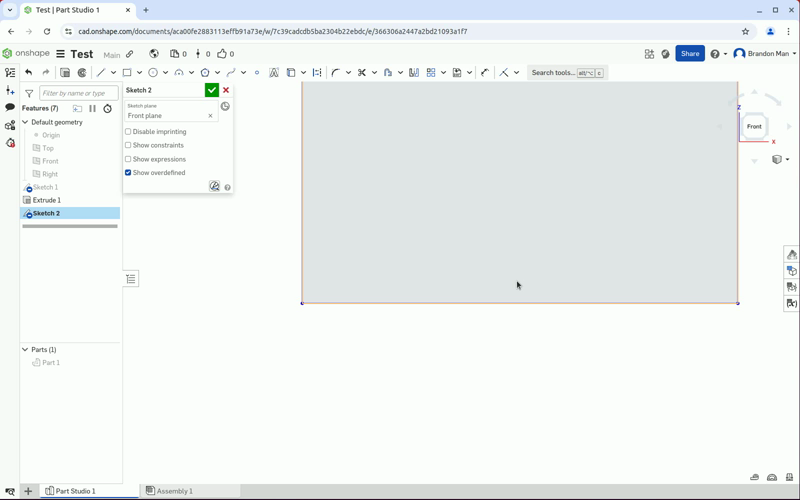
scroll(-6)
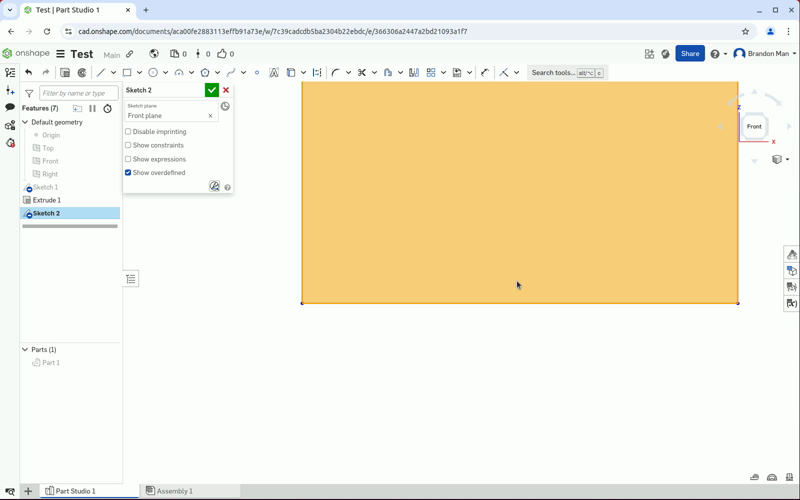
scroll(-6)
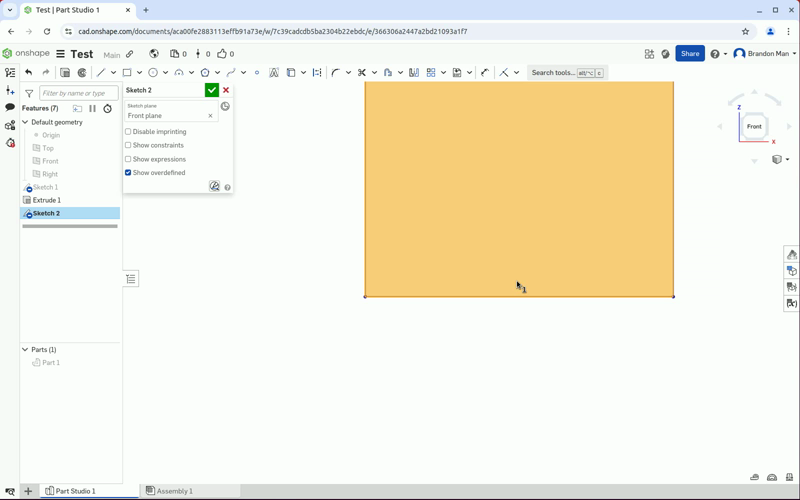
scroll(-6)
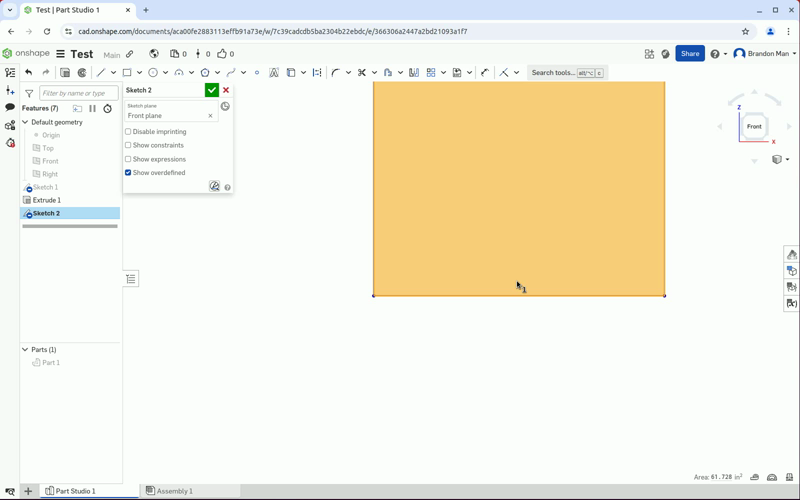
scroll(-6)
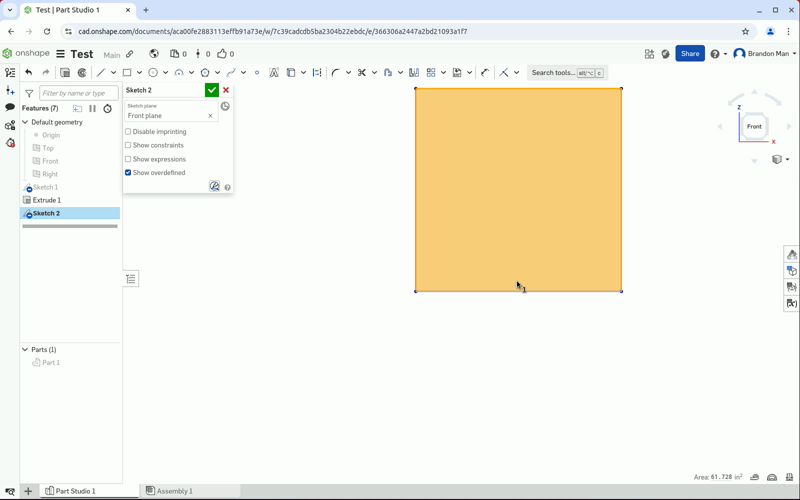
scroll(-6)
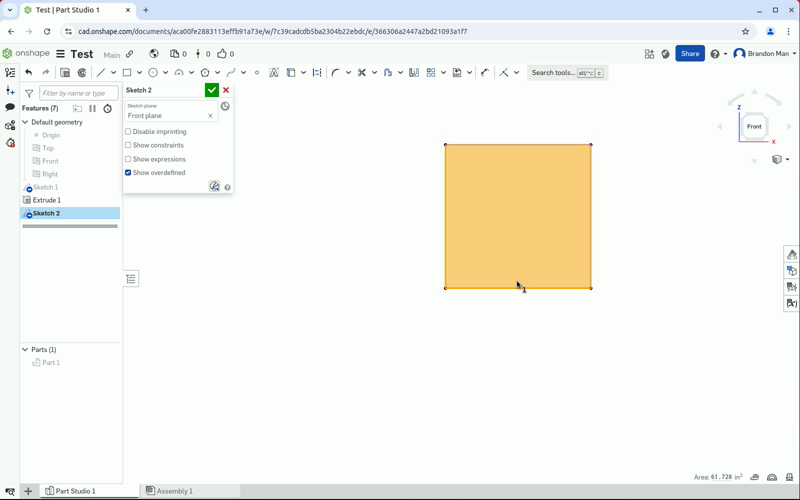
scroll(-6)
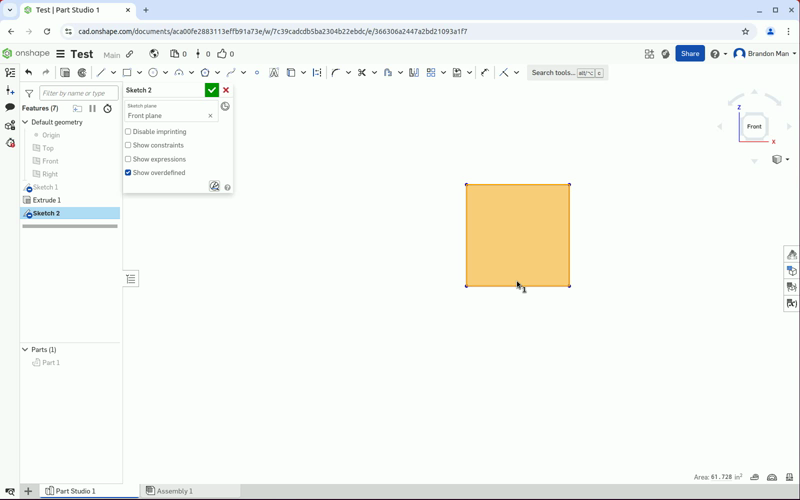
scroll(-6)
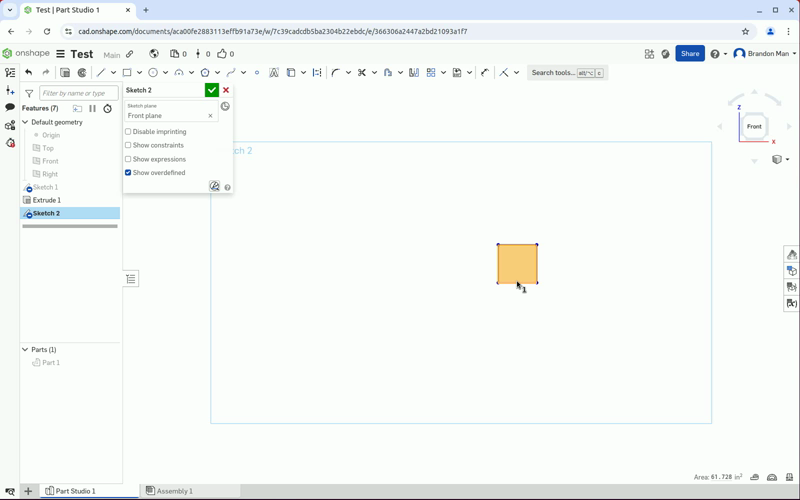
mouse_move(73, 352)
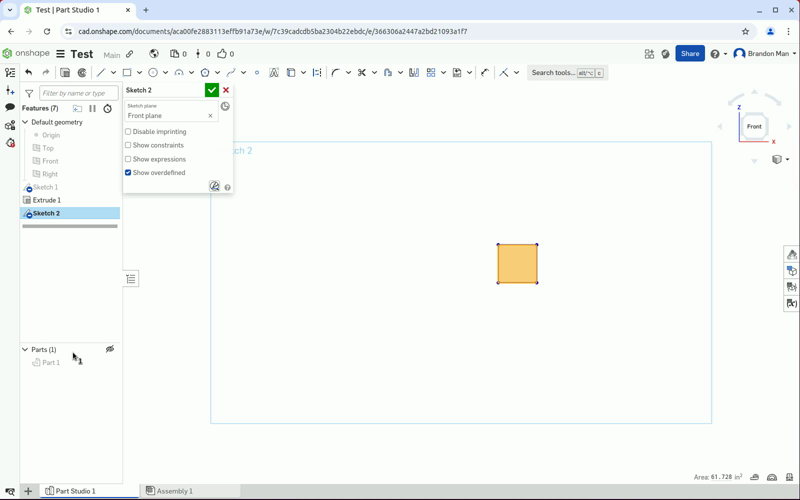
key(shift+y)
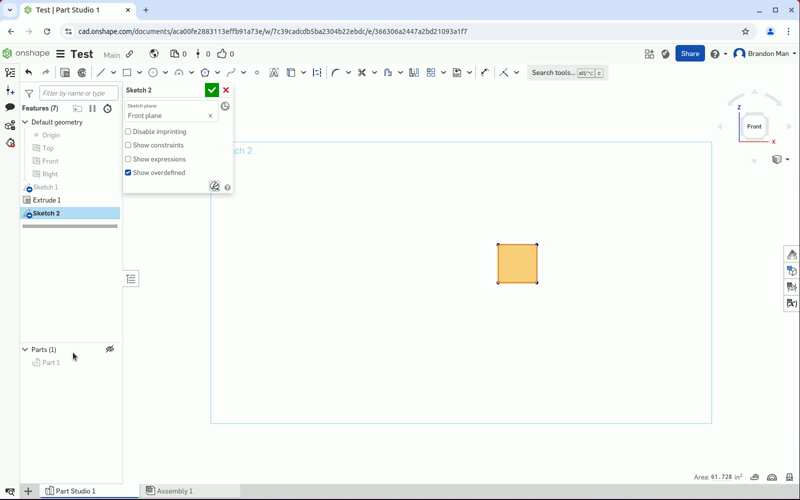
key(shift+e)
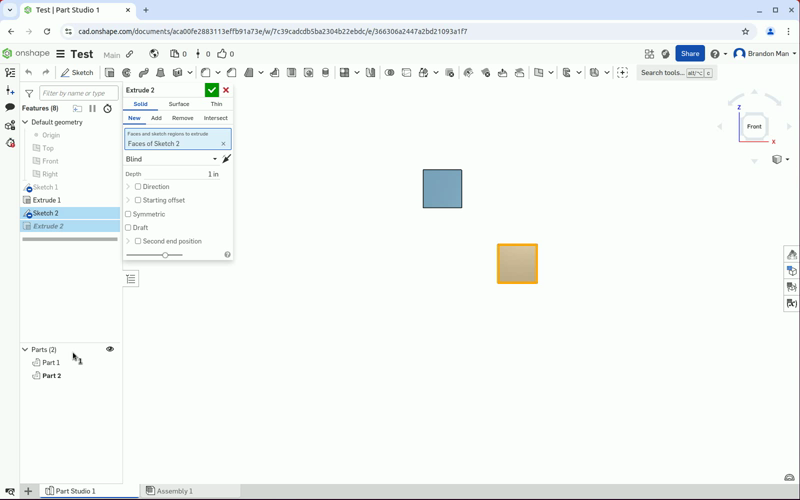
mouse_move(143, 106)
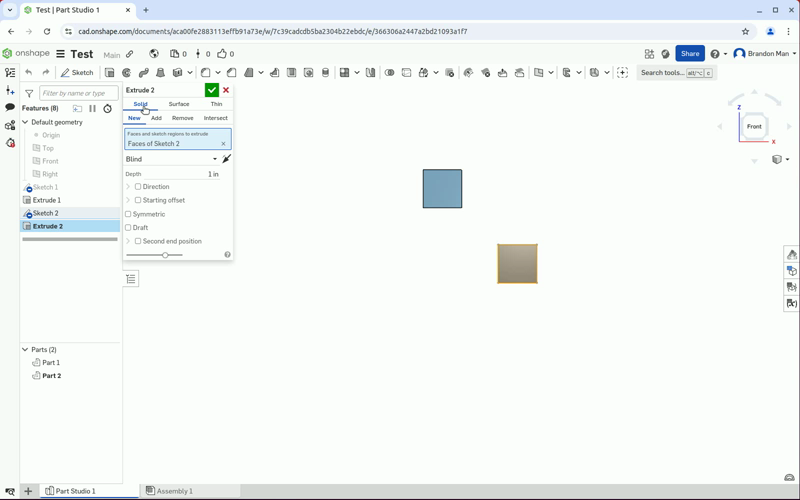
click(143, 106)
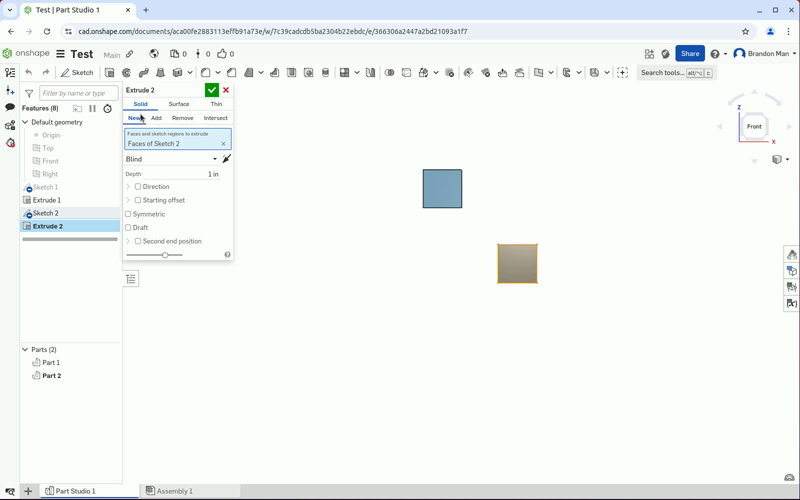
mouse_move(137, 120)
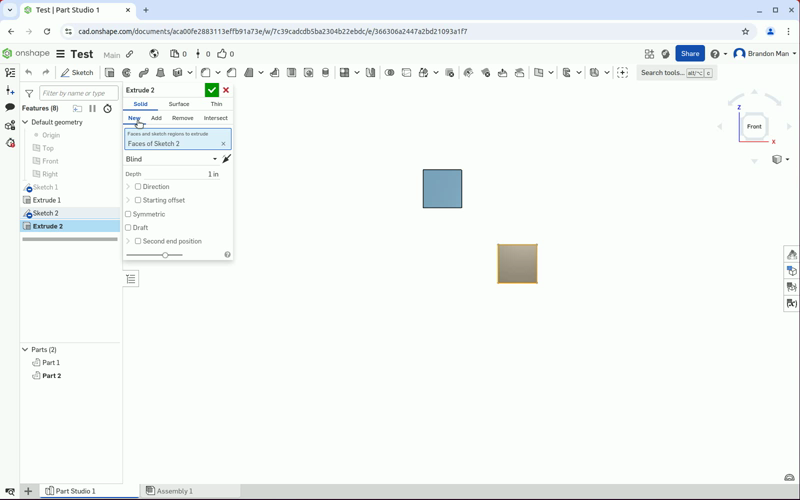
click(137, 120)
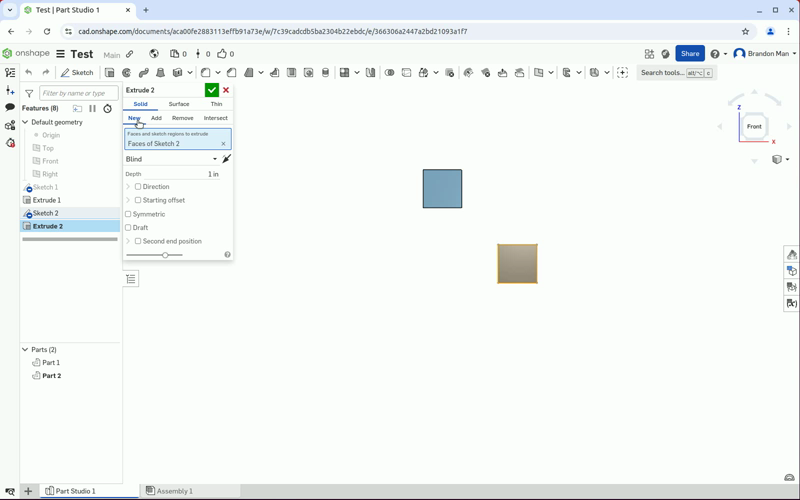
key(tab, 4)
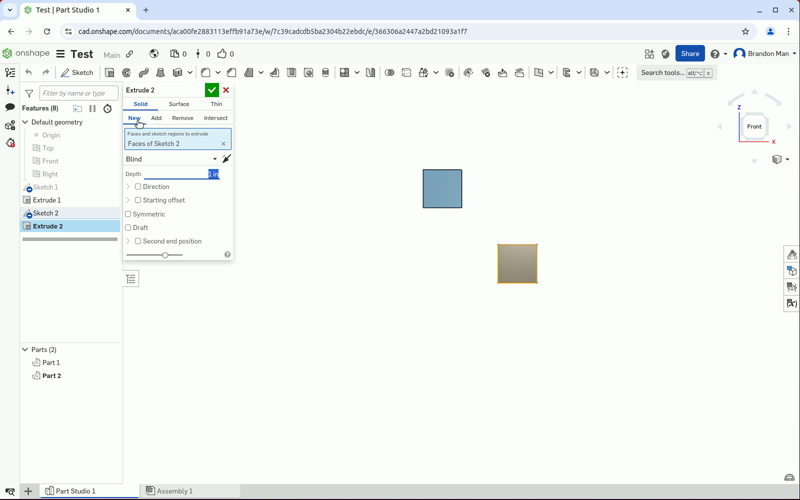
text(7.703)
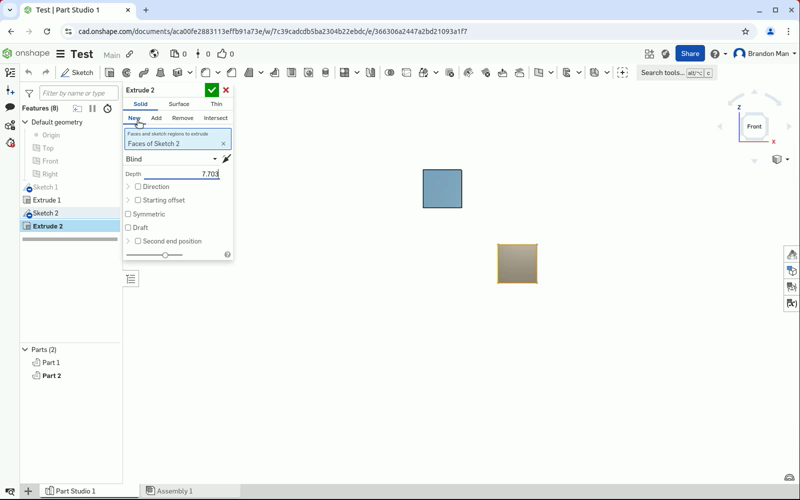
key(enter)
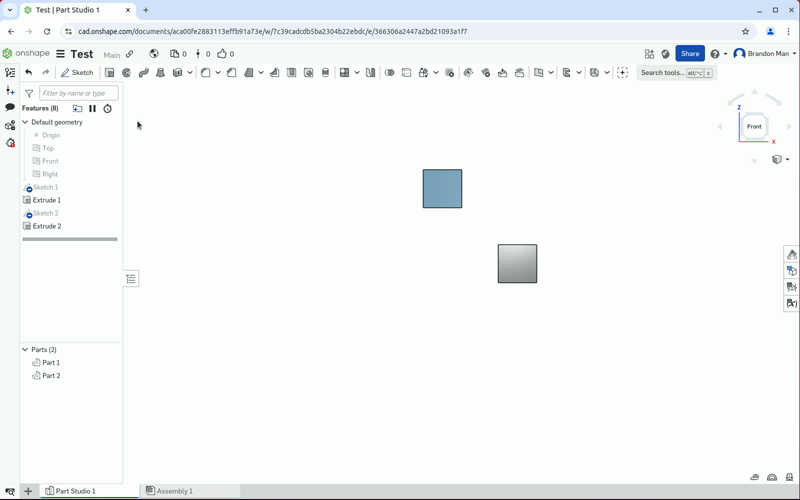
key(shift+h)
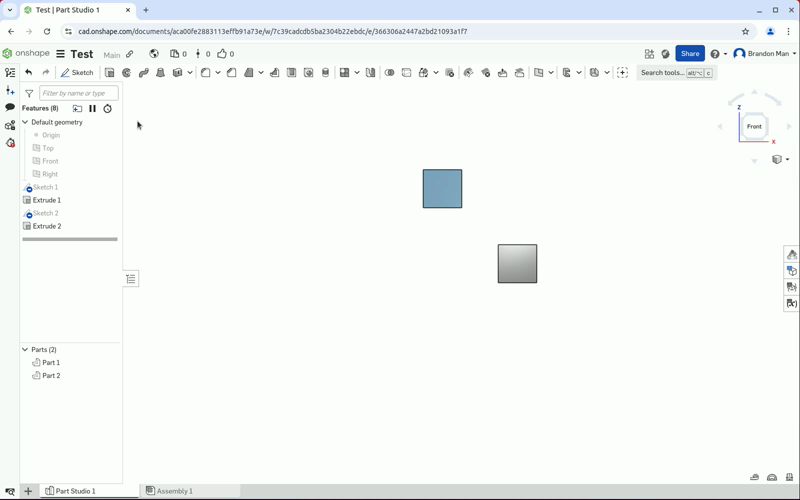
key(shift+h)
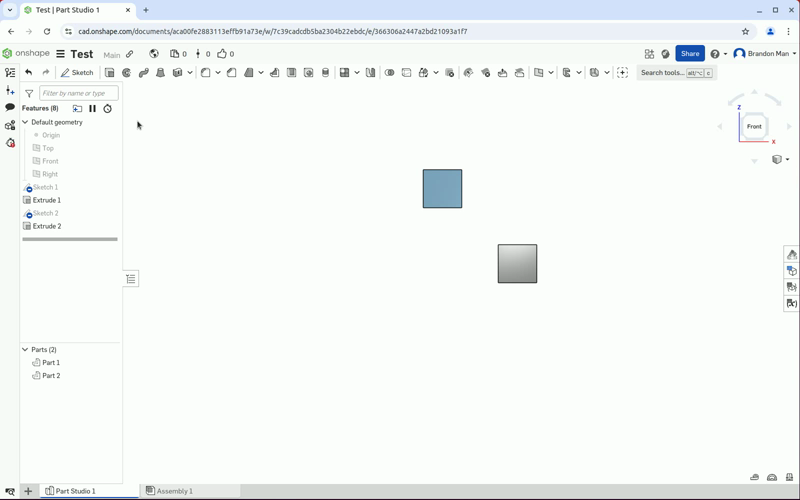
mouse_move(73, 189)
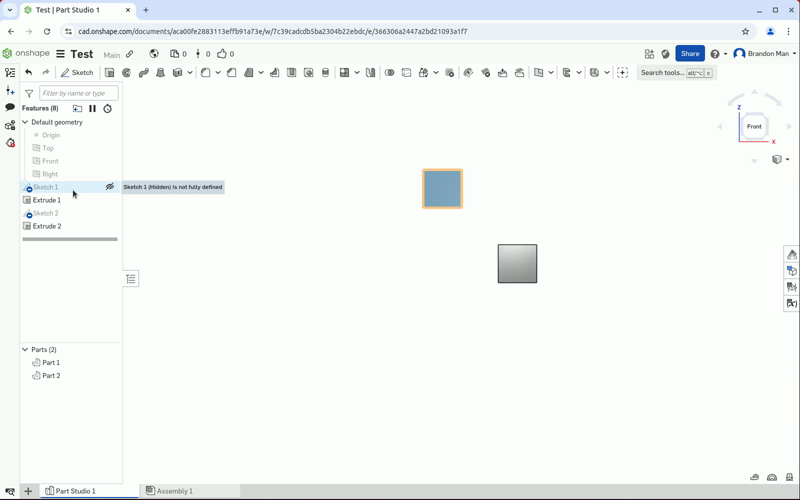
click(73, 189)
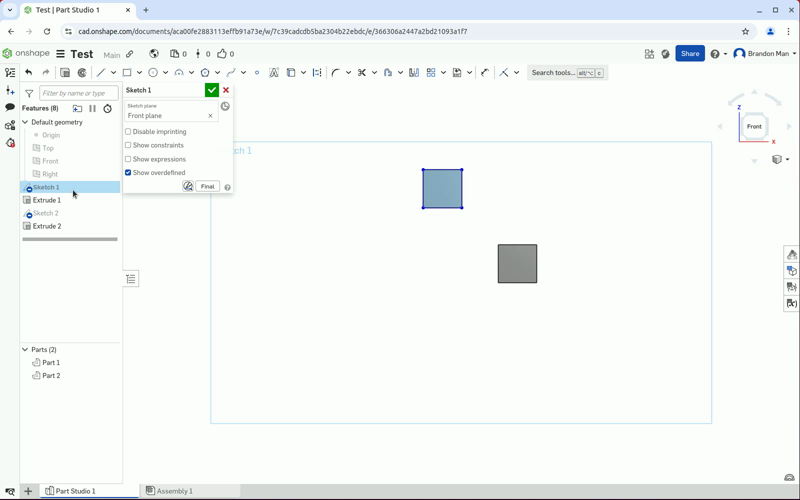
mouse_move(229, 92)
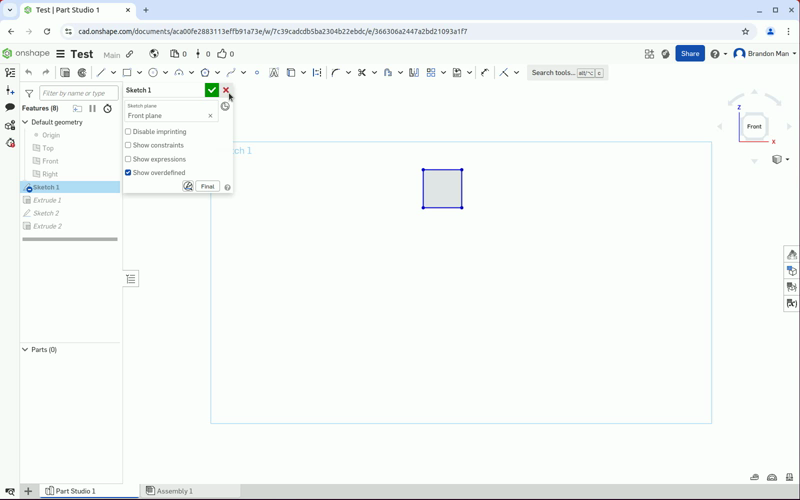
click(229, 92)
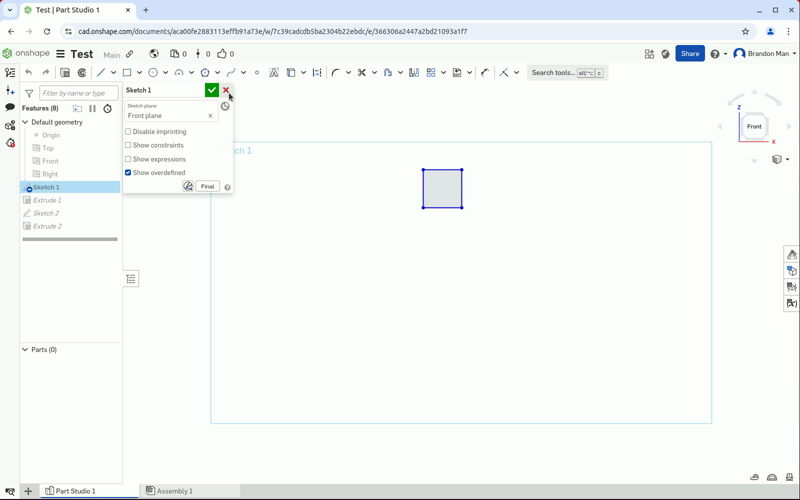
key(shift+s)
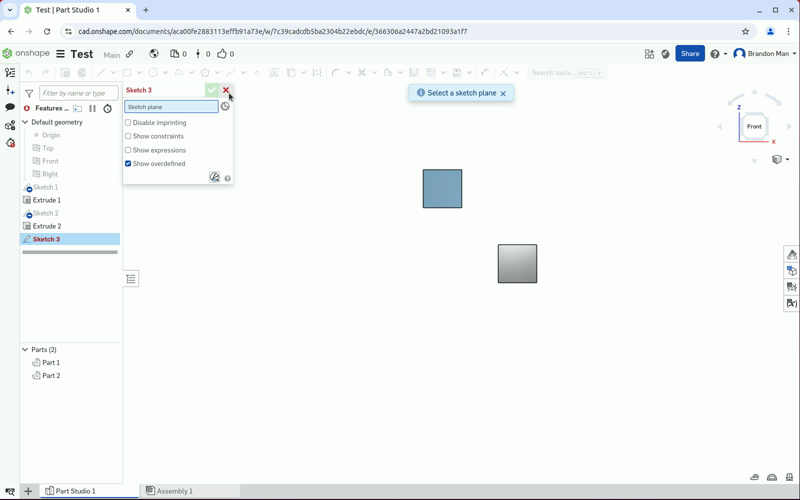
mouse_move(73, 163)
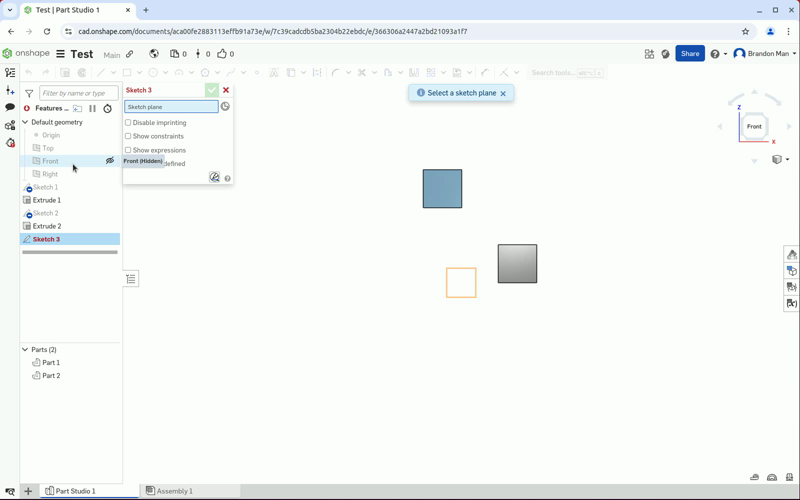
click(73, 163)
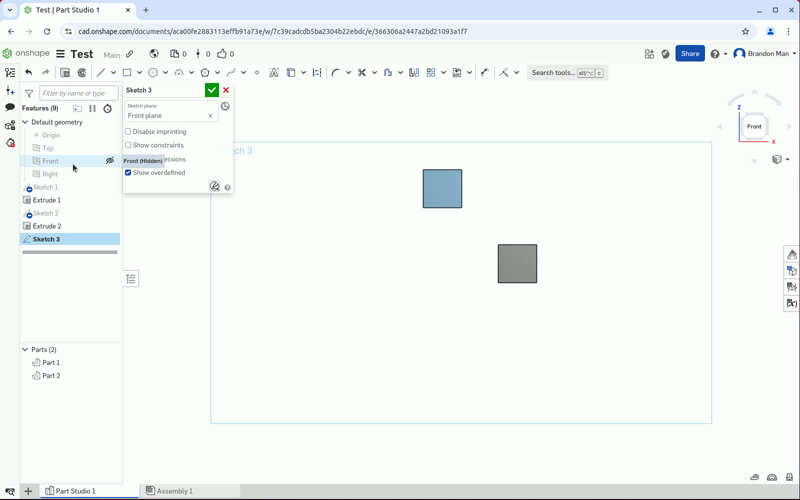
mouse_move(73, 352)
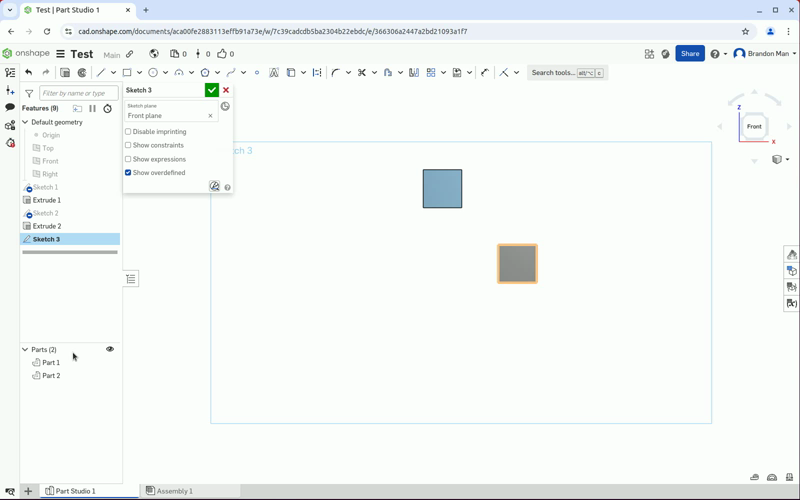
key(y)
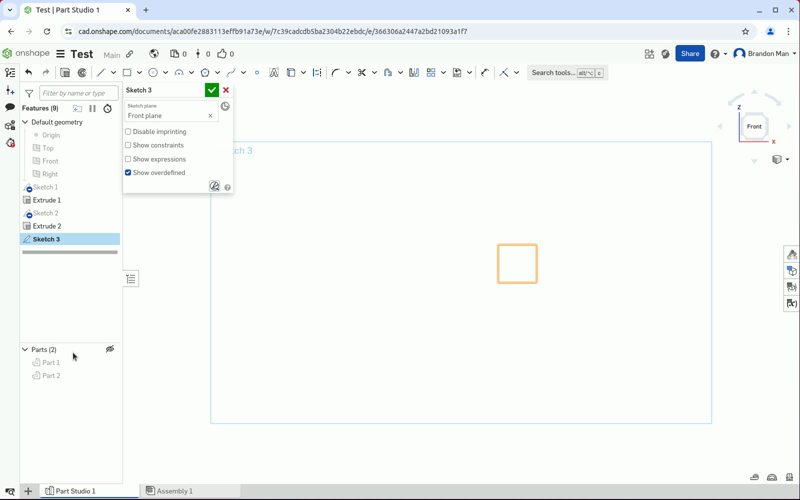
key(l)
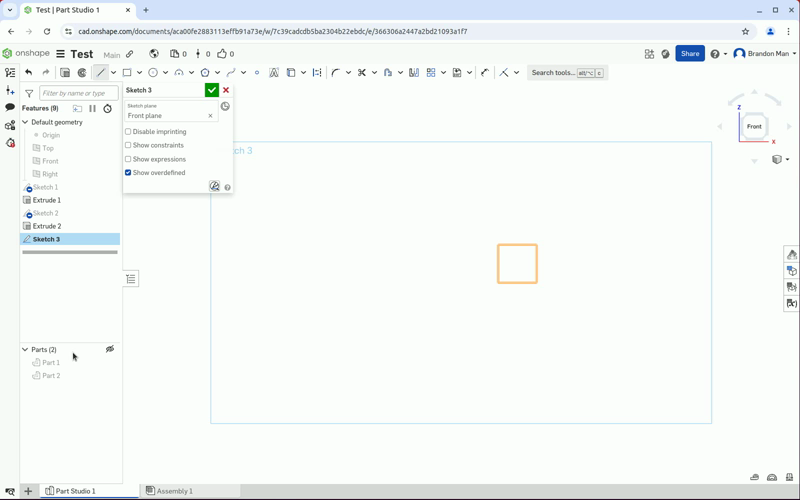
key_down(shift)
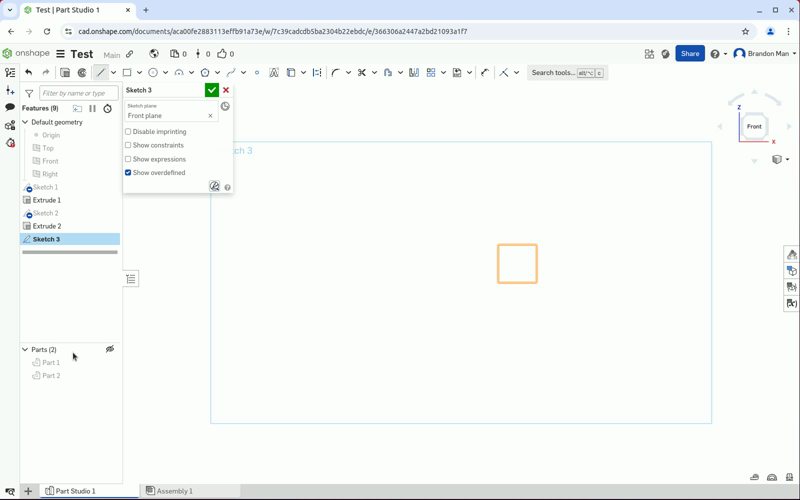
mouse_move(423, 282)
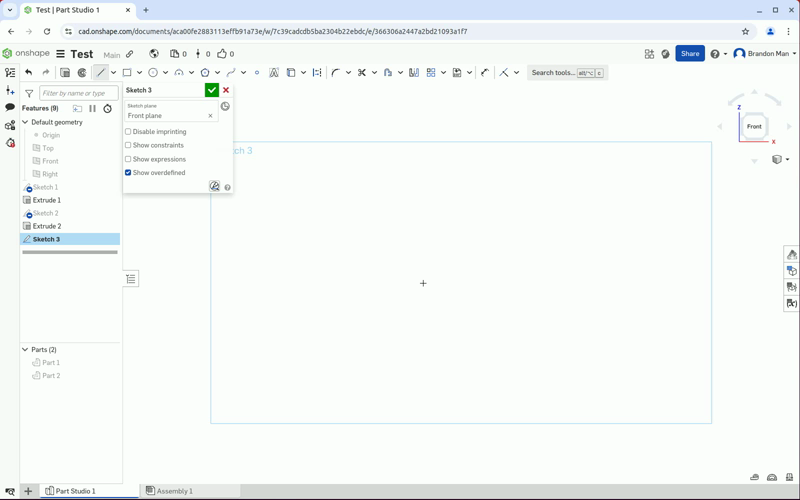
click(423, 282)
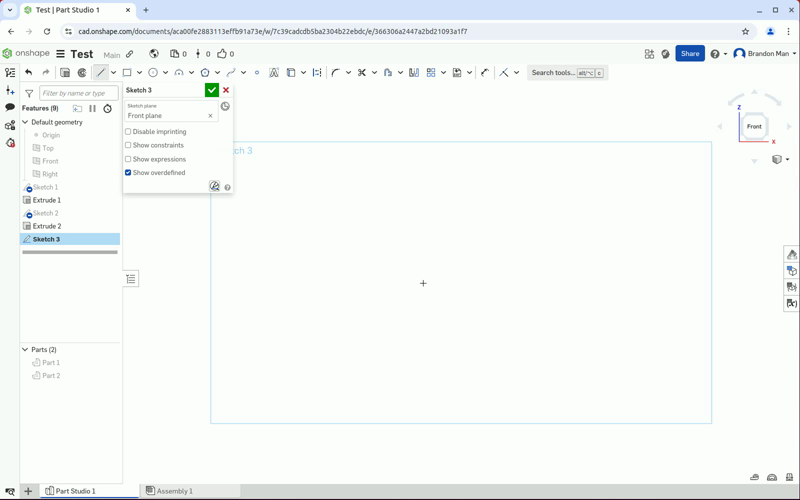
key_up(shift)
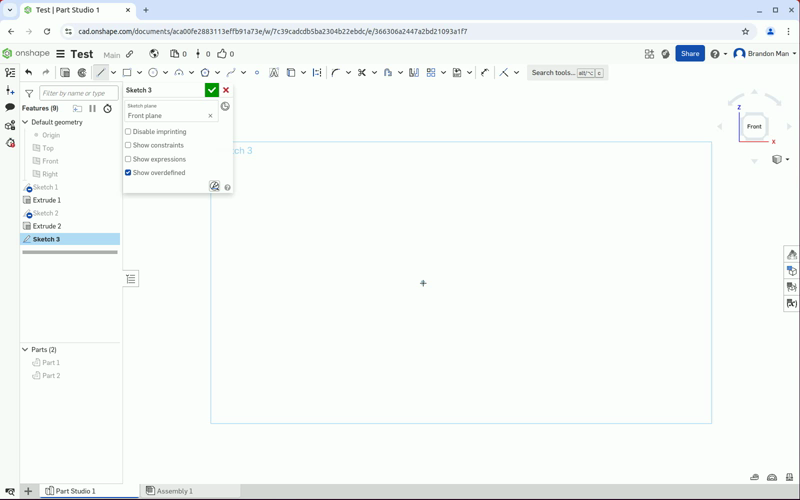
key_down(shift)
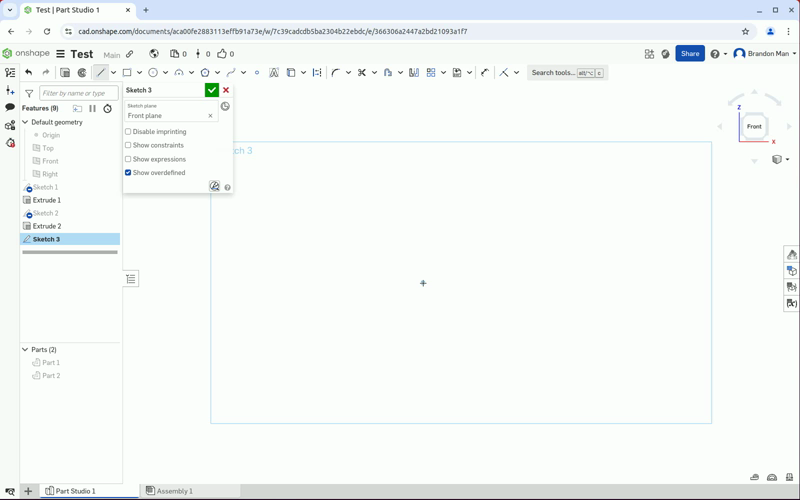
mouse_move(453, 282)
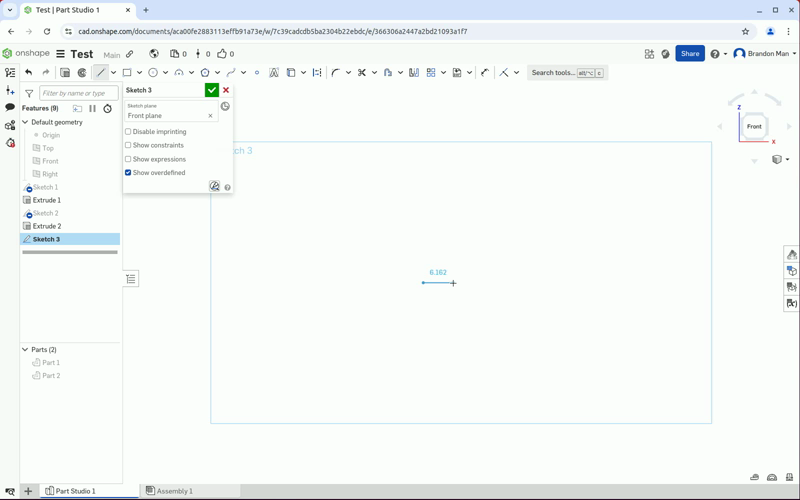
mouse_move(461, 282)
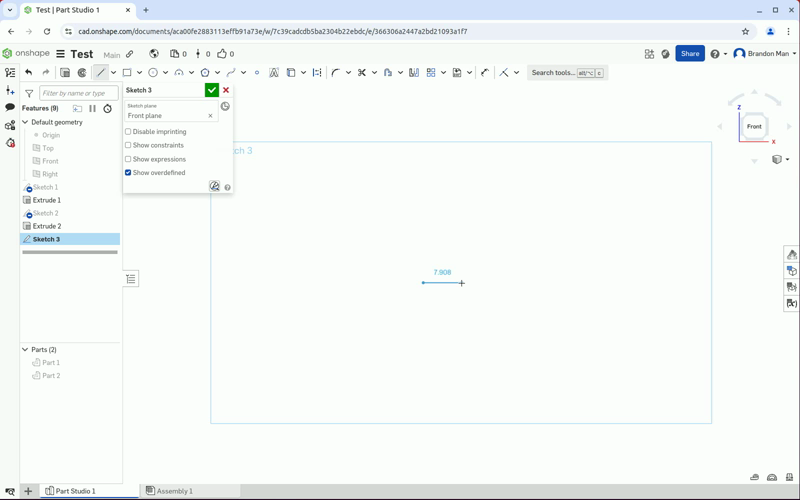
click(461, 282)
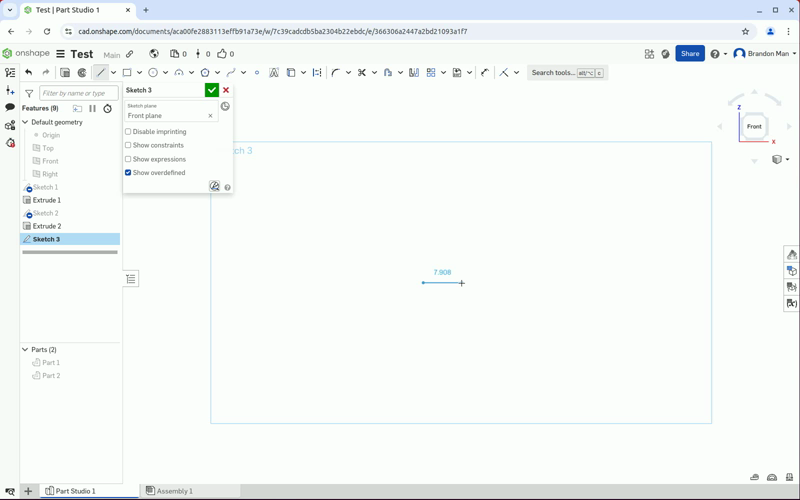
key_up(shift)
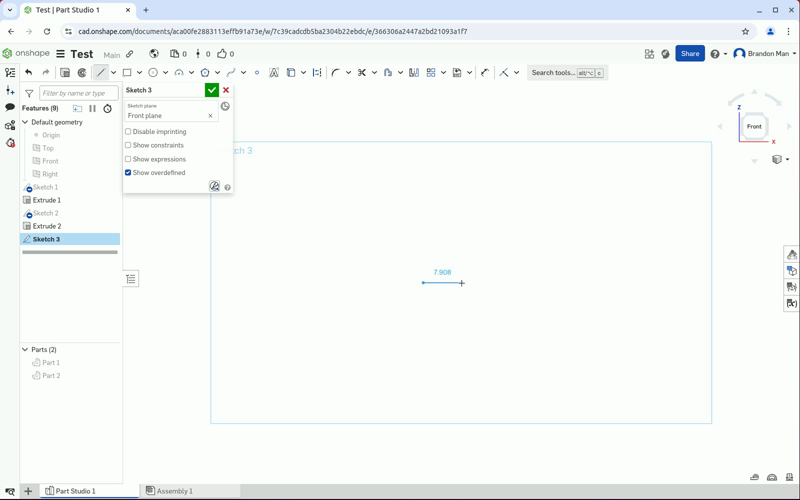
key_down(shift)
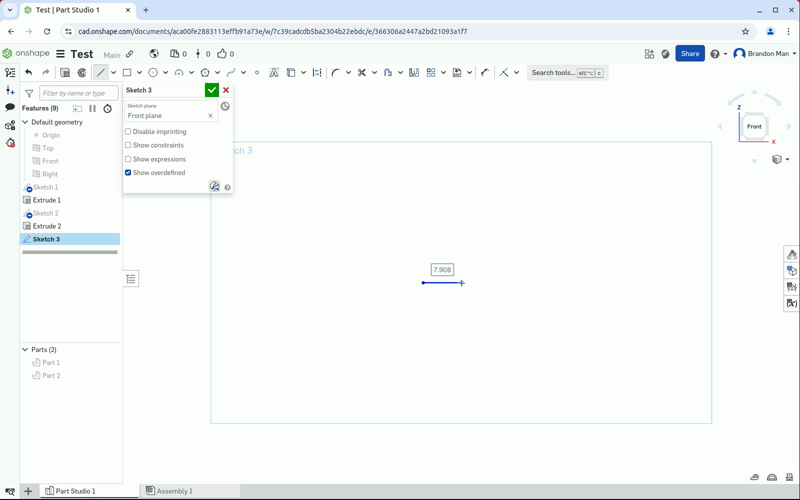
mouse_move(491, 282)
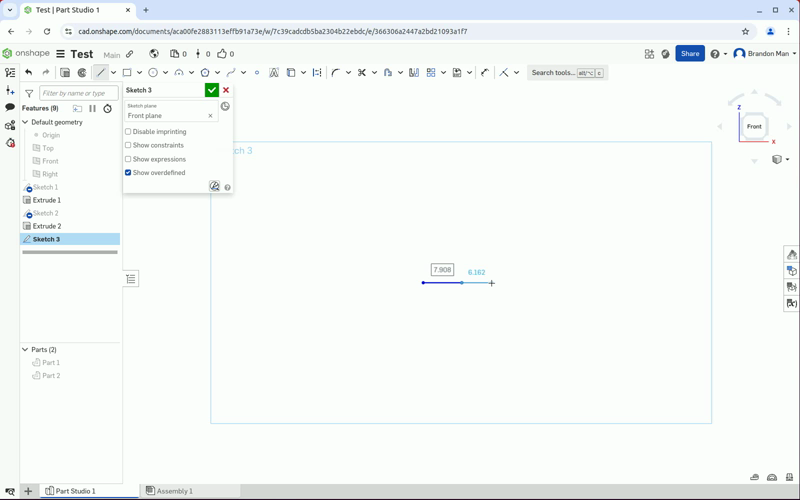
mouse_move(461, 244)
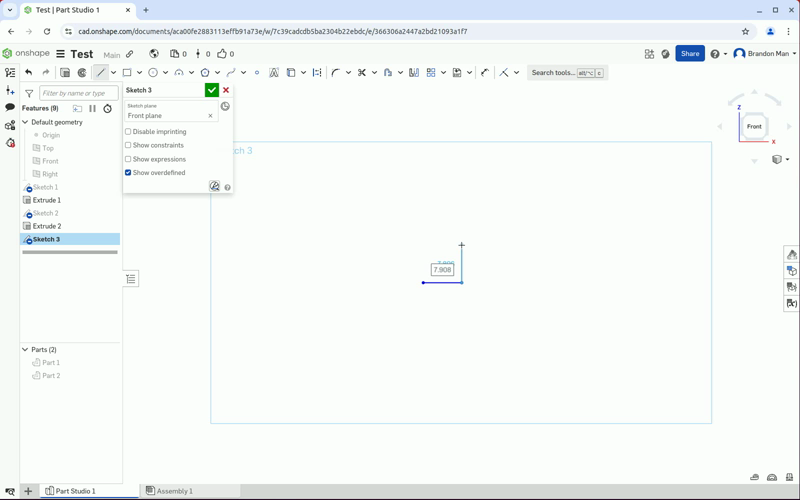
click(461, 244)
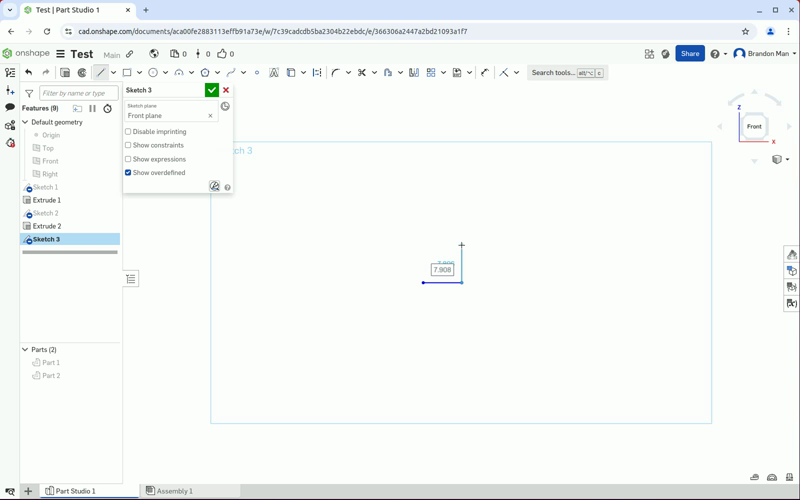
key_up(shift)
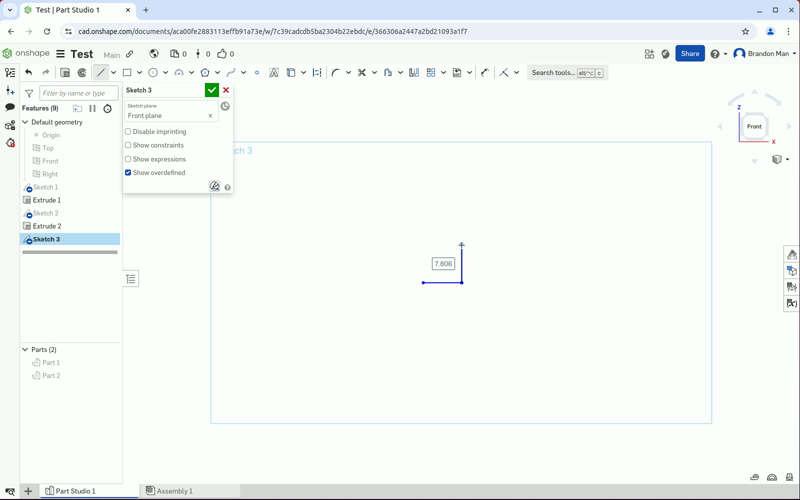
key_down(shift)
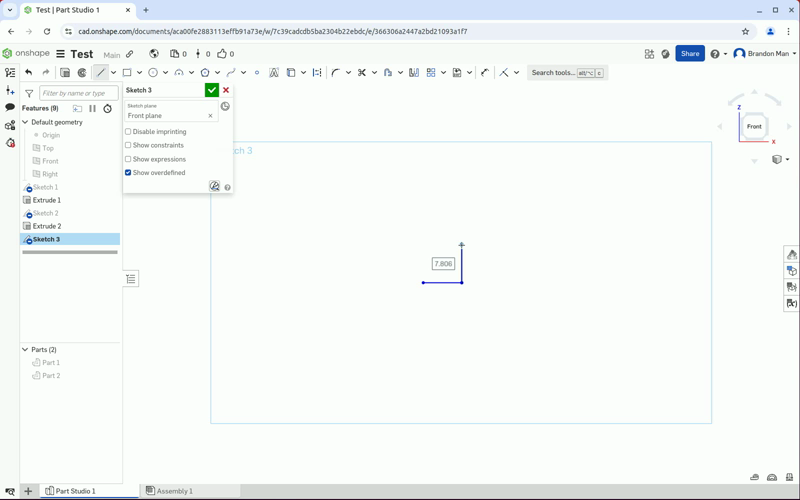
mouse_move(491, 244)
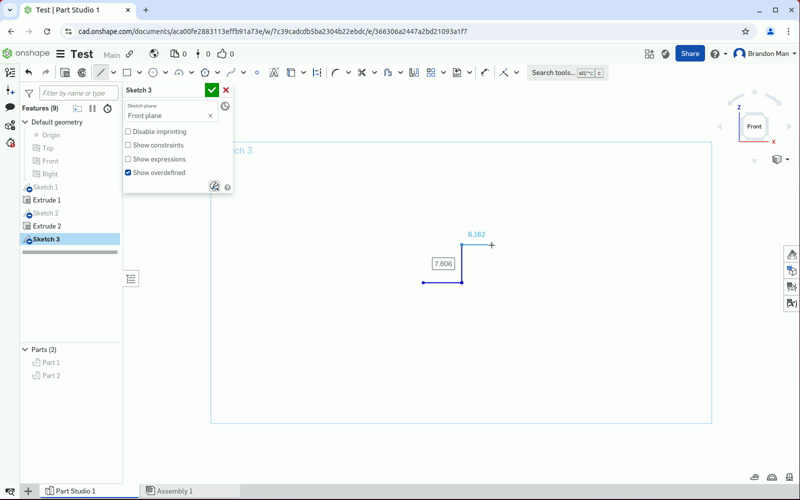
mouse_move(423, 244)
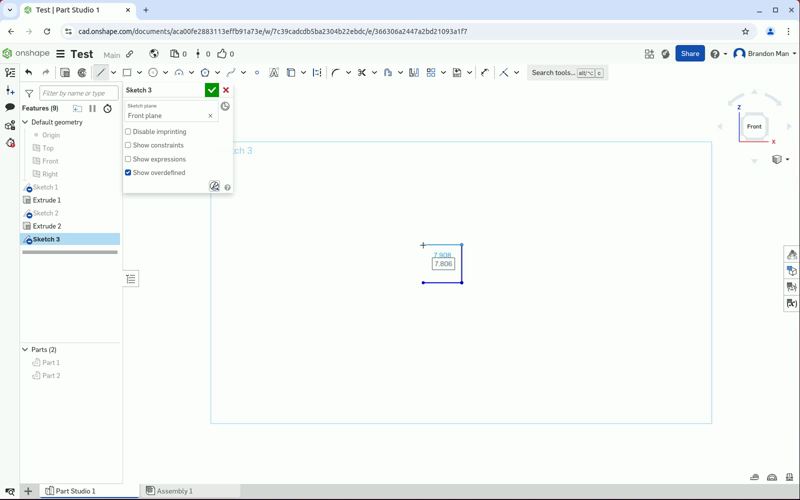
click(423, 244)
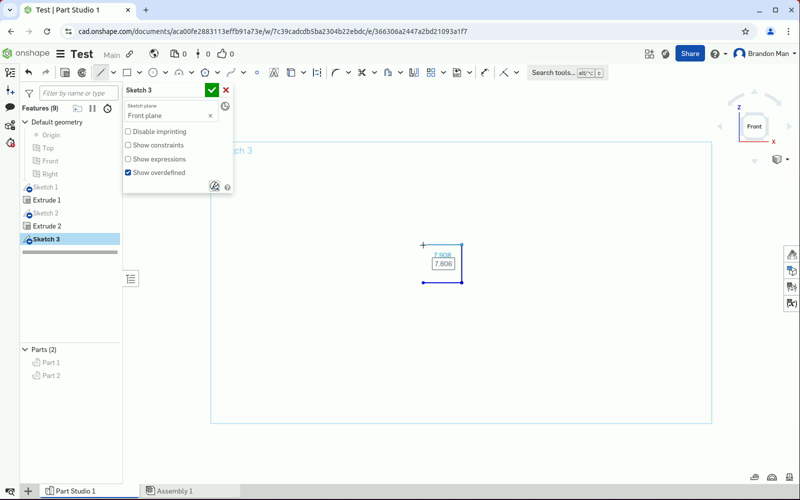
key_up(shift)
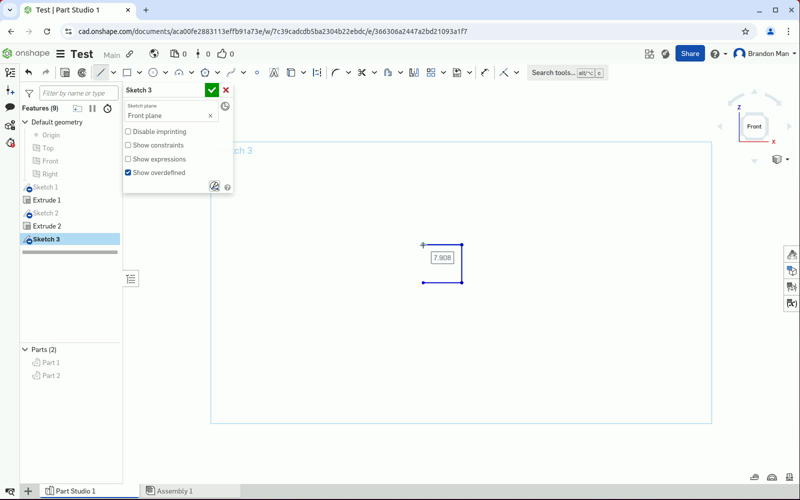
mouse_move(453, 244)
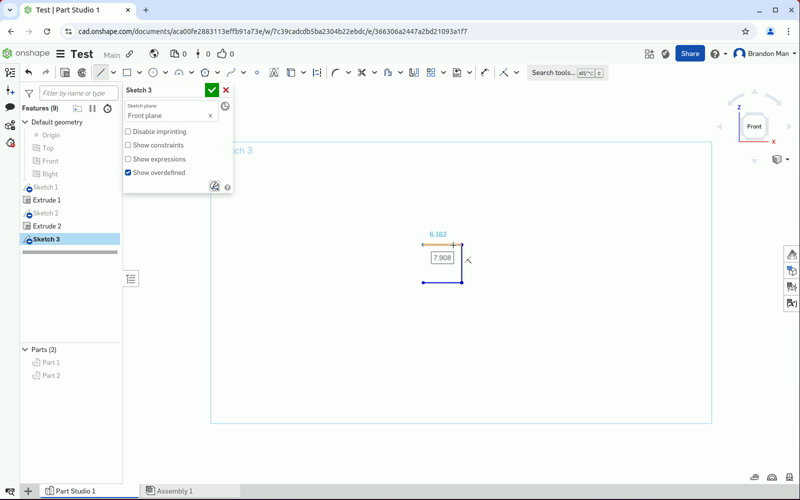
key_down(shift)
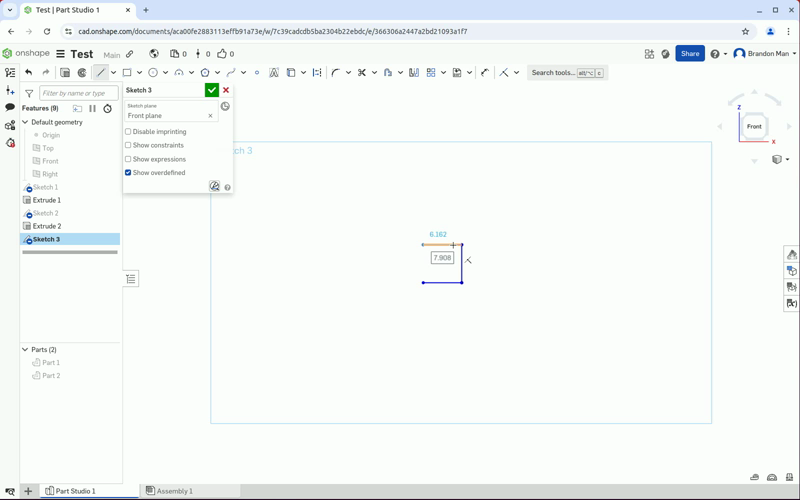
mouse_move(423, 282)
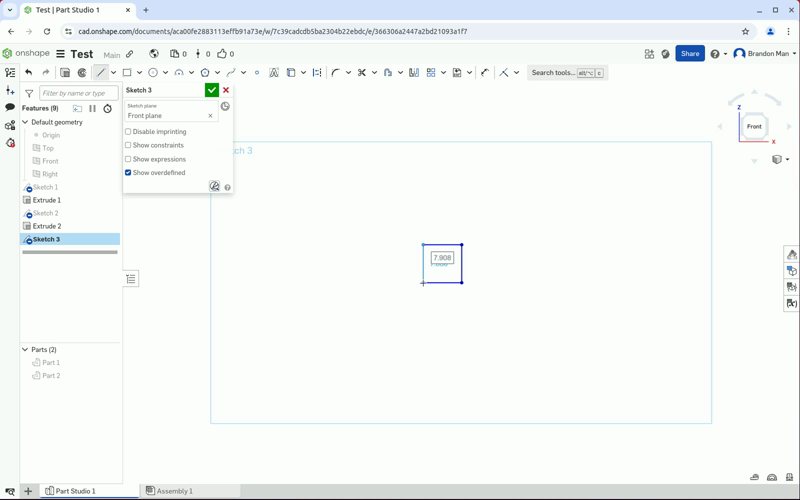
key_up(shift)
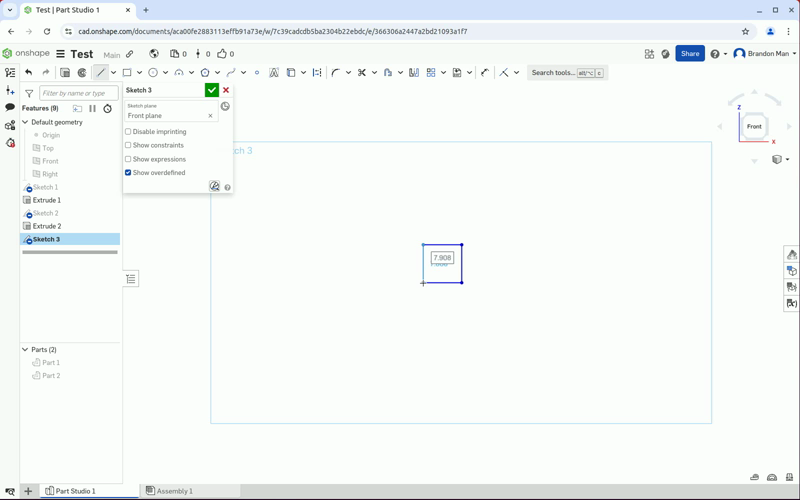
click(423, 282)
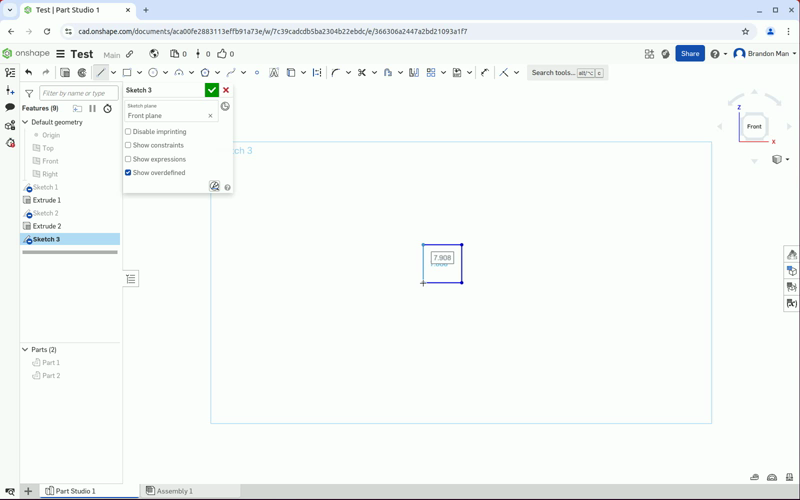
key(esc)
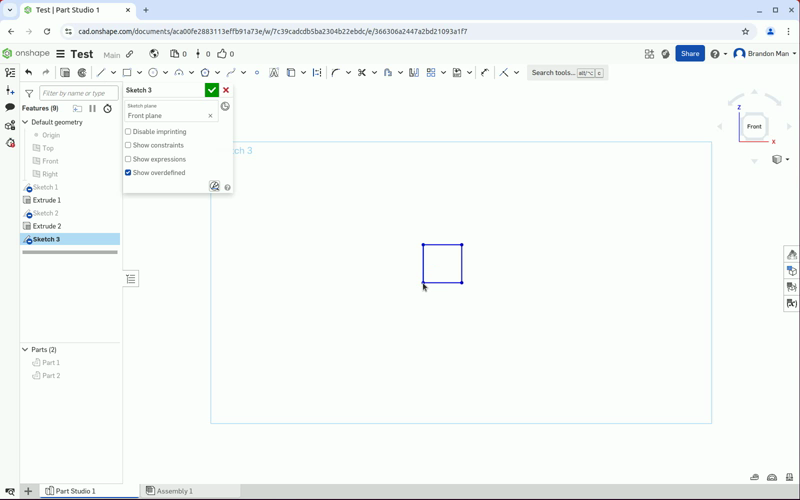
mouse_move(454, 266)
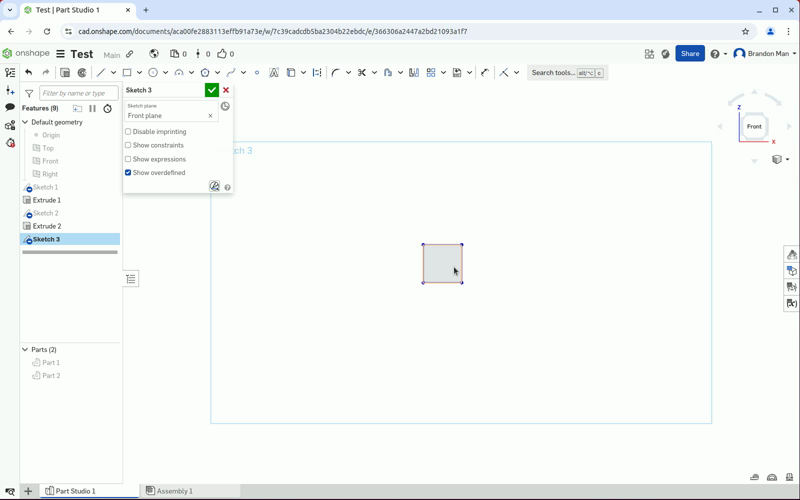
scroll(6)
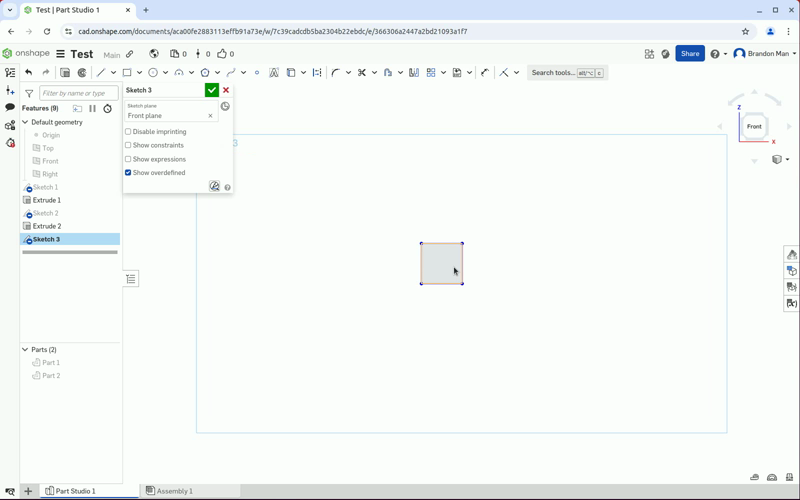
scroll(6)
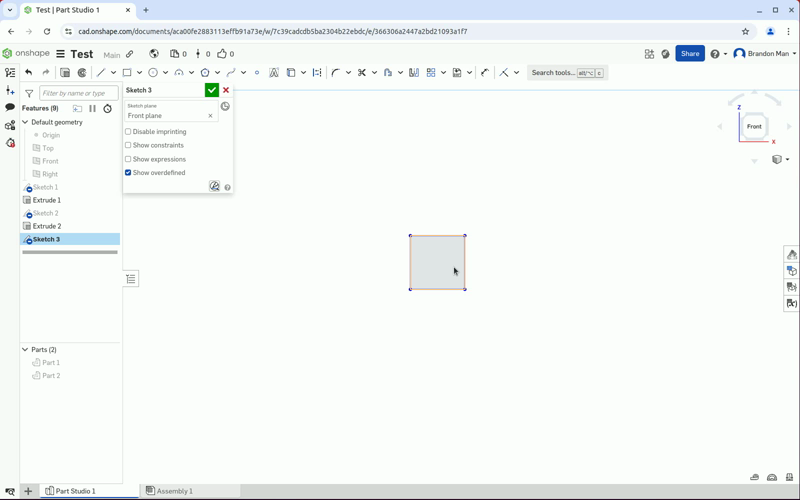
scroll(6)
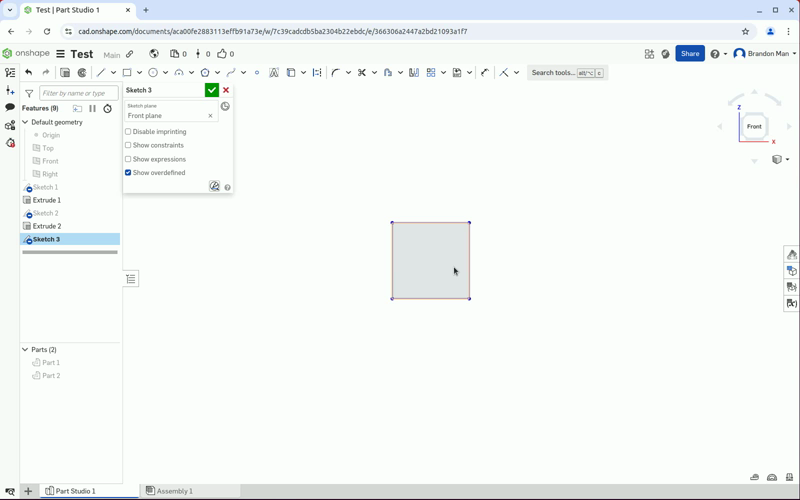
scroll(6)
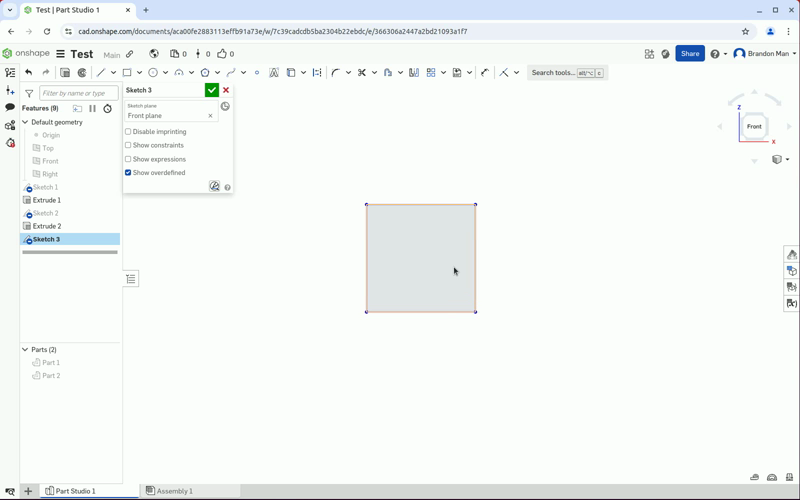
scroll(6)
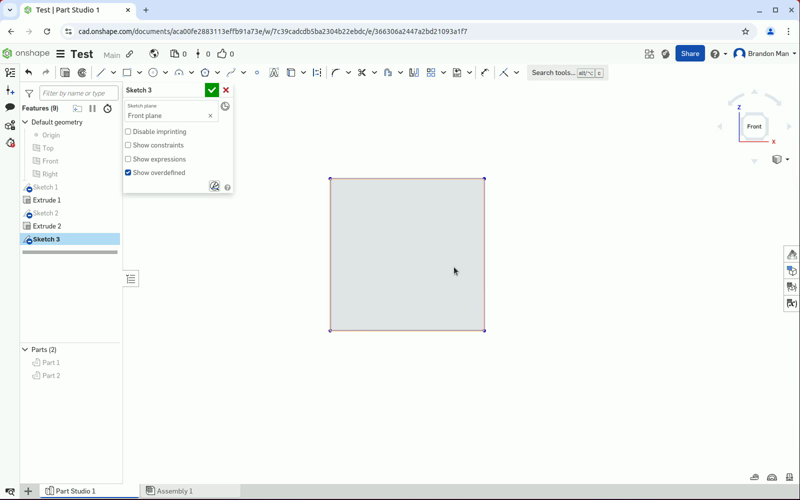
scroll(6)
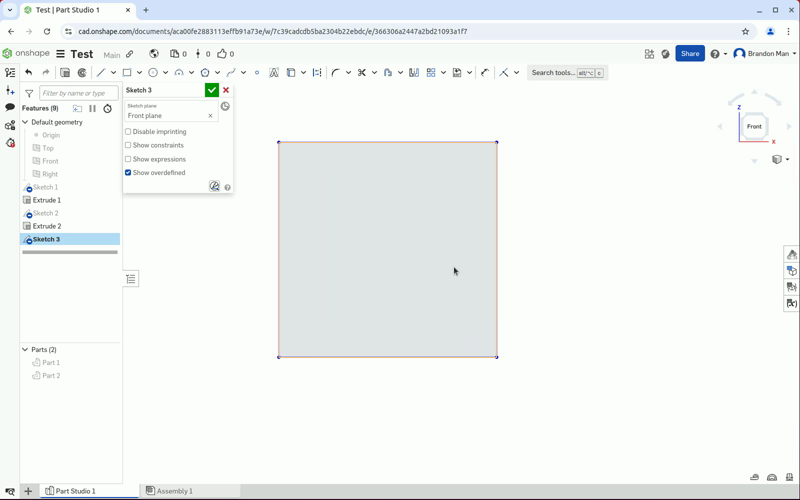
scroll(6)
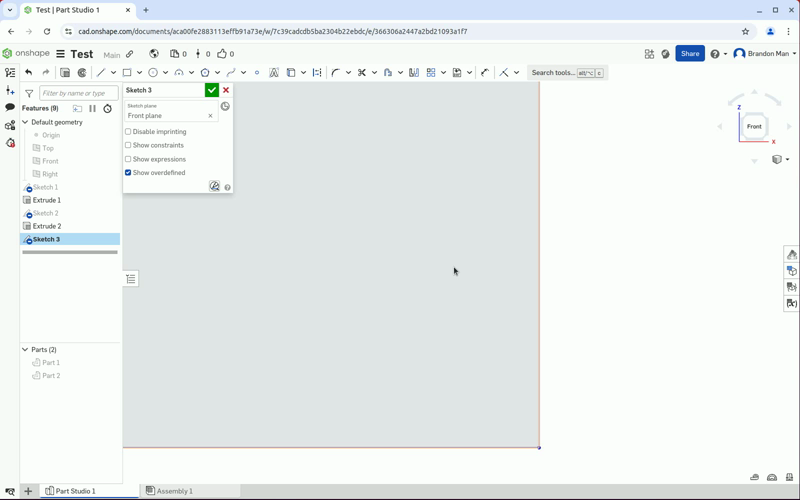
click(454, 266)
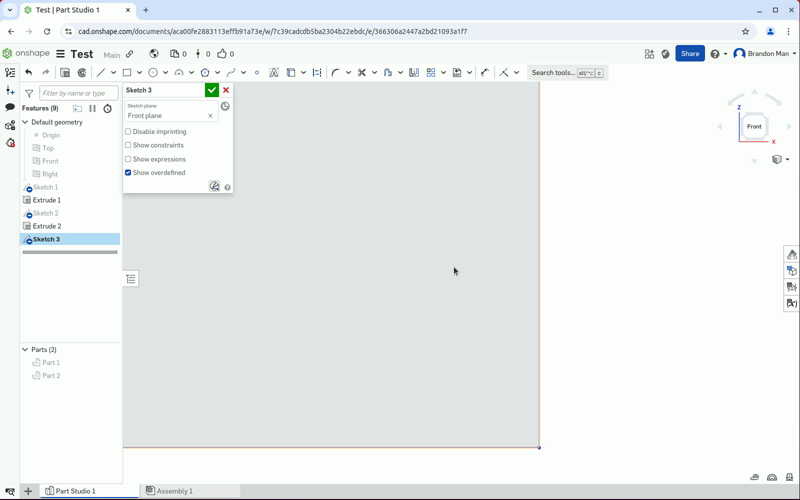
scroll(-6)
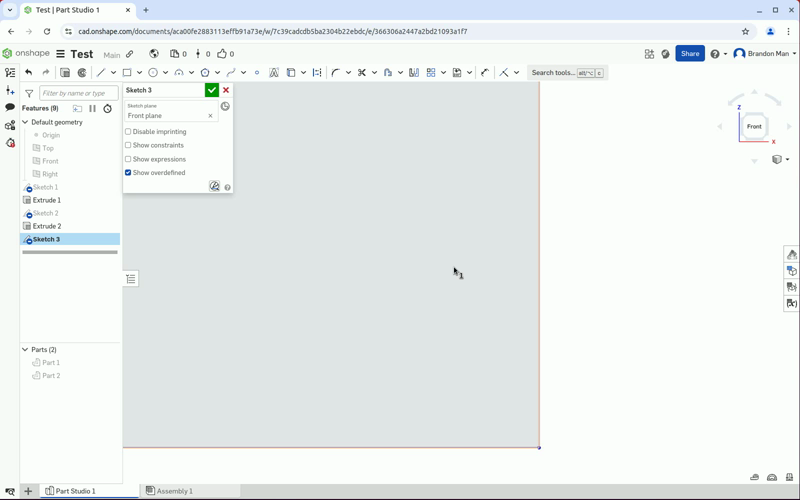
scroll(-6)
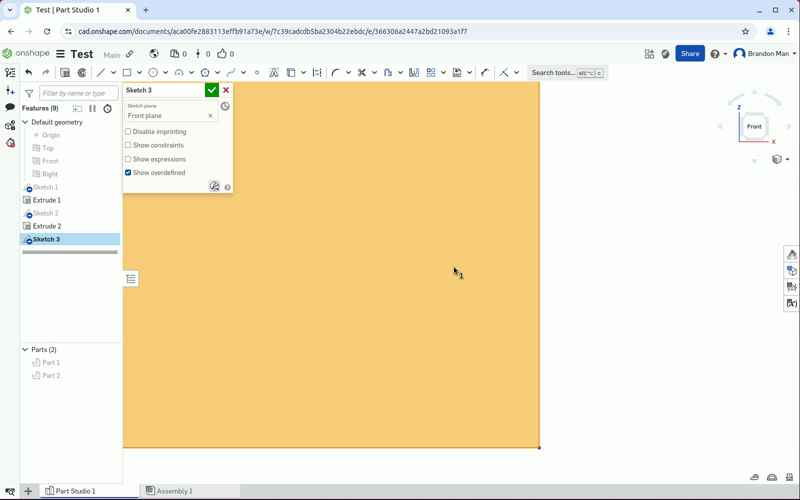
scroll(-6)
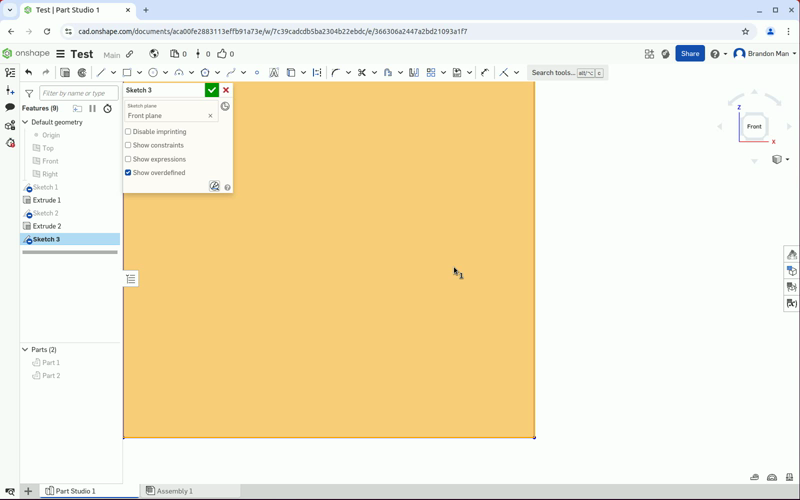
scroll(-6)
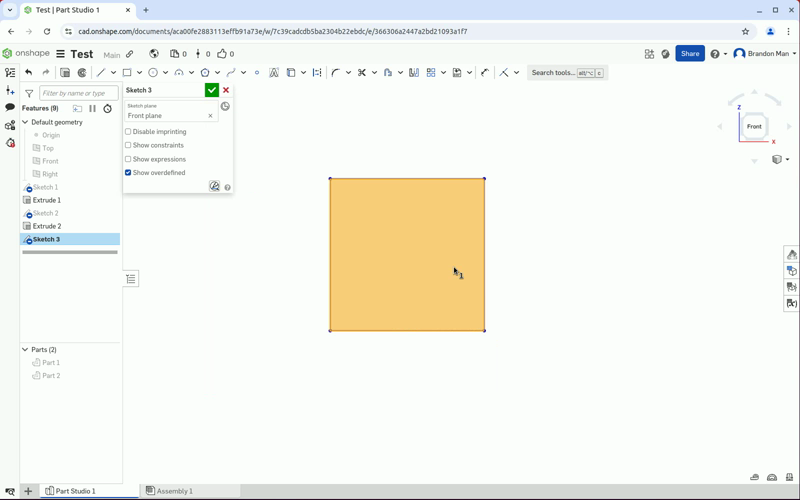
scroll(-6)
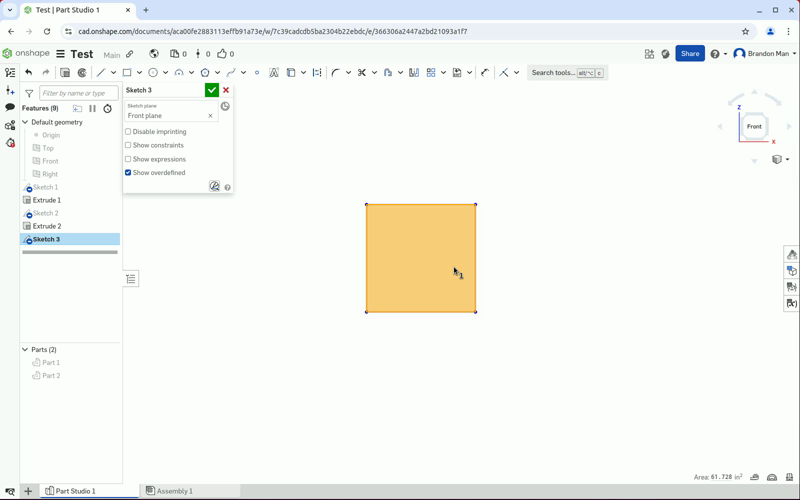
scroll(-6)
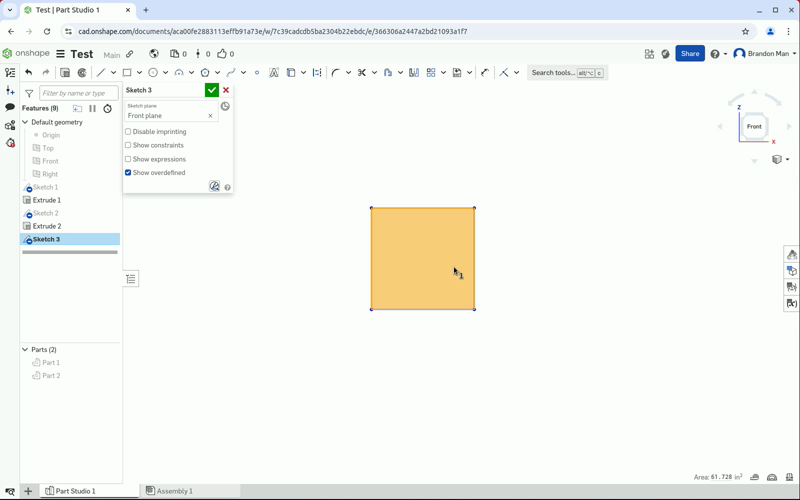
scroll(-6)
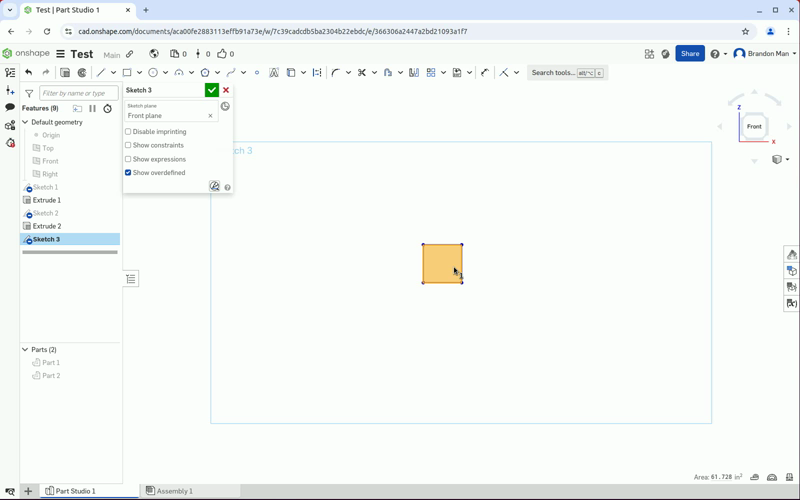
mouse_move(73, 352)
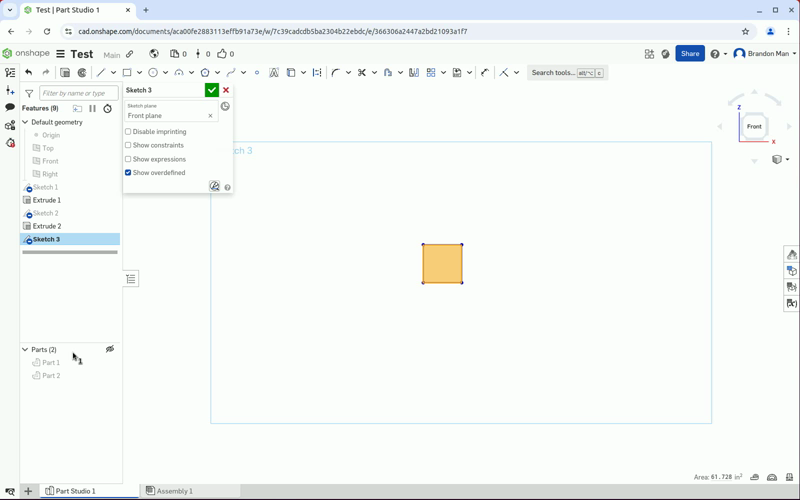
key(shift+y)
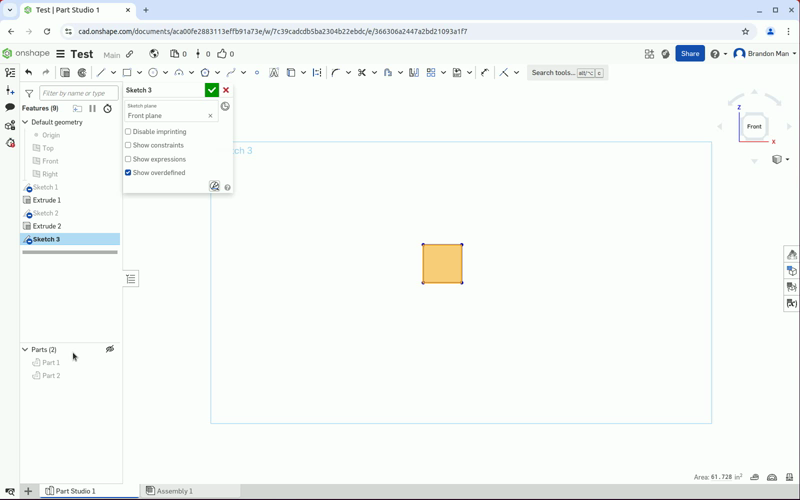
key(shift+e)
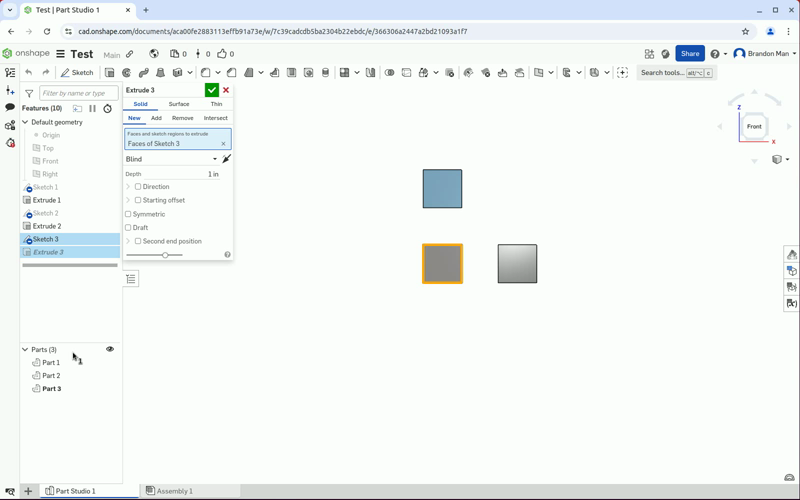
mouse_move(143, 106)
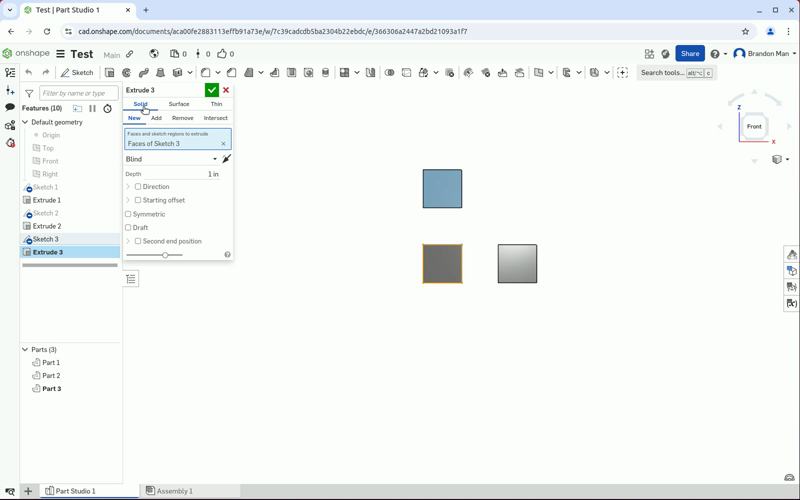
click(143, 106)
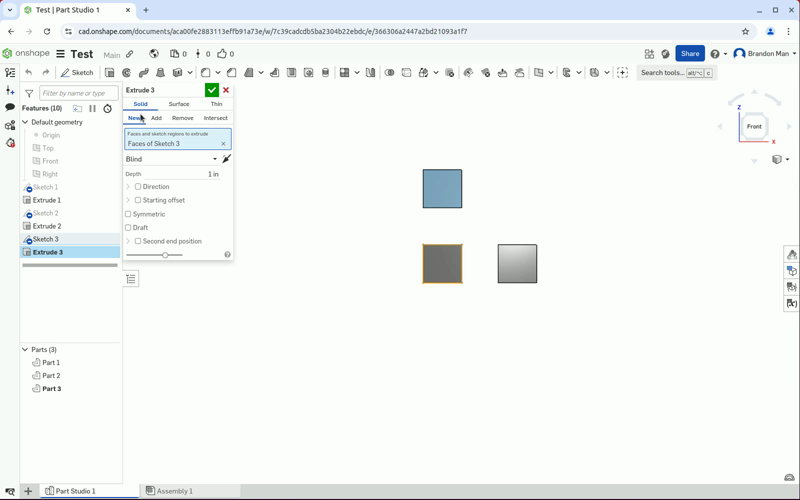
mouse_move(137, 120)
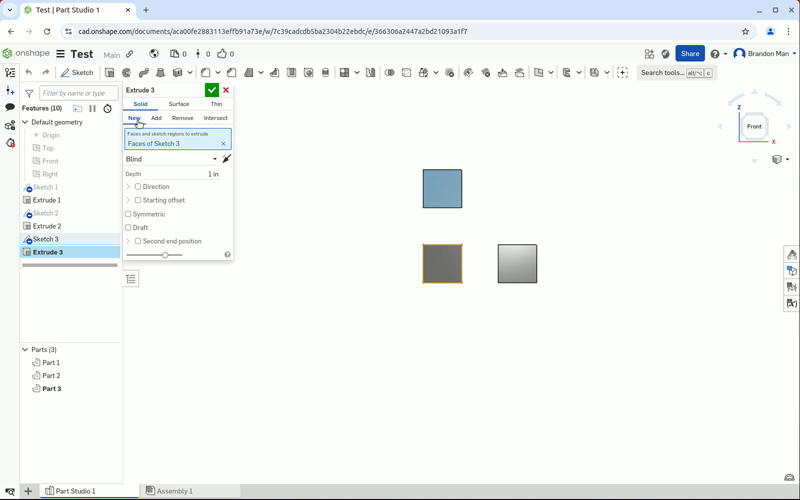
click(137, 120)
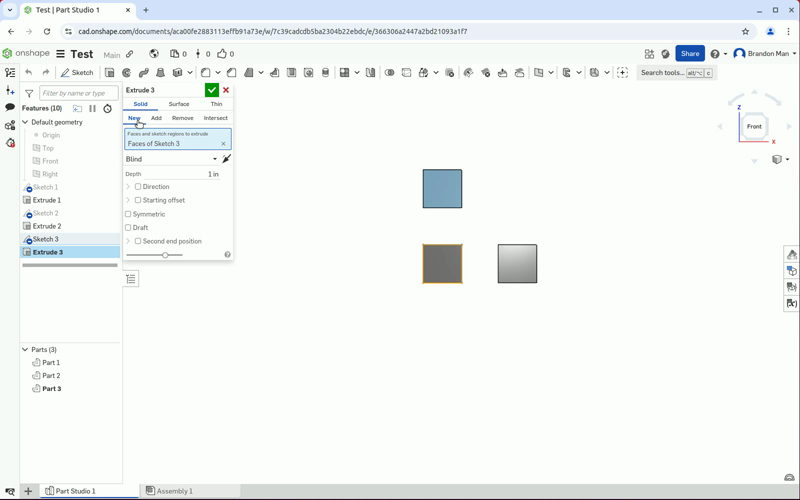
key(tab, 4)
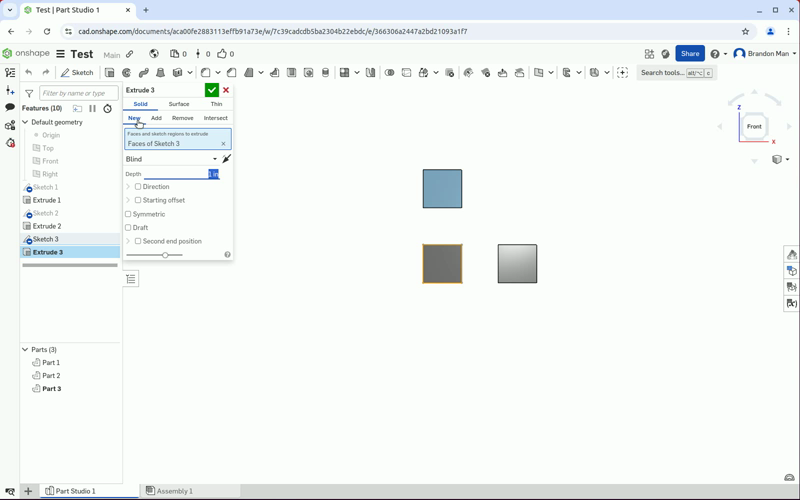
text(7.703)
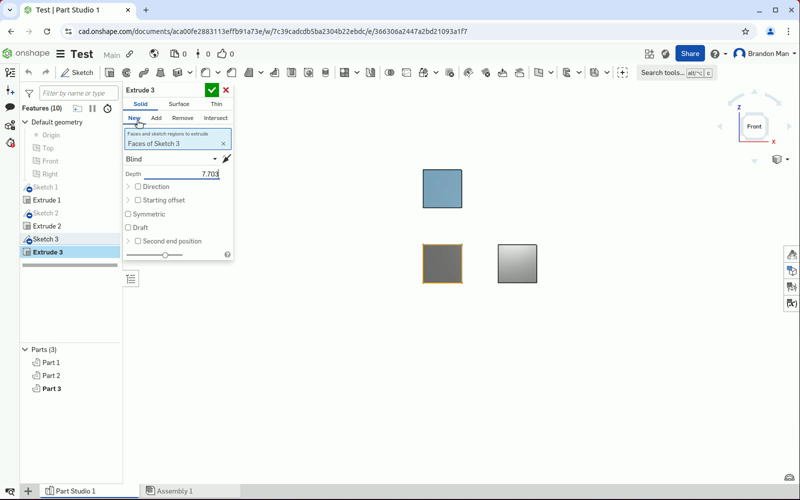
key(enter)
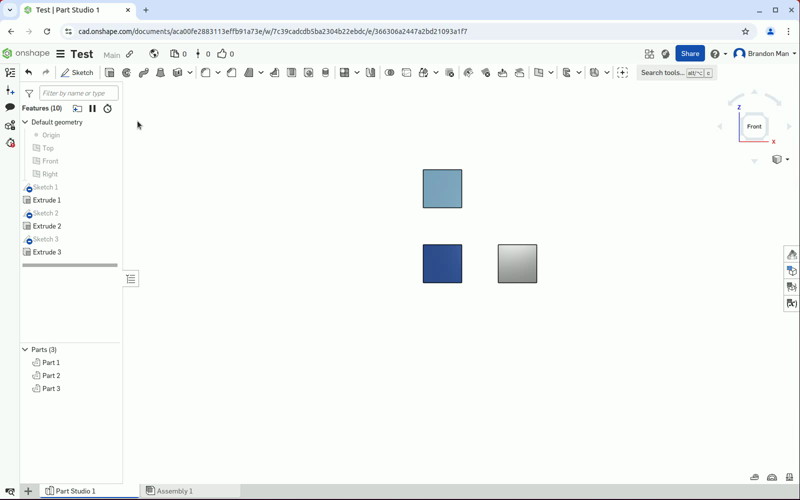
key(shift+h)
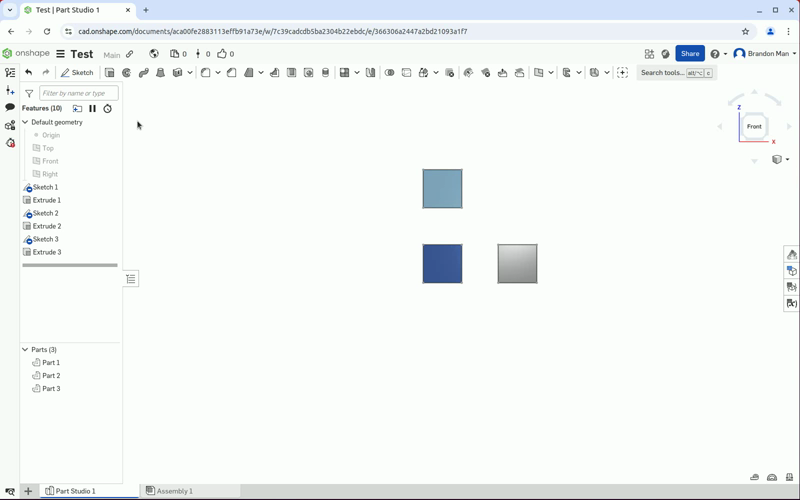
key(shift+h)
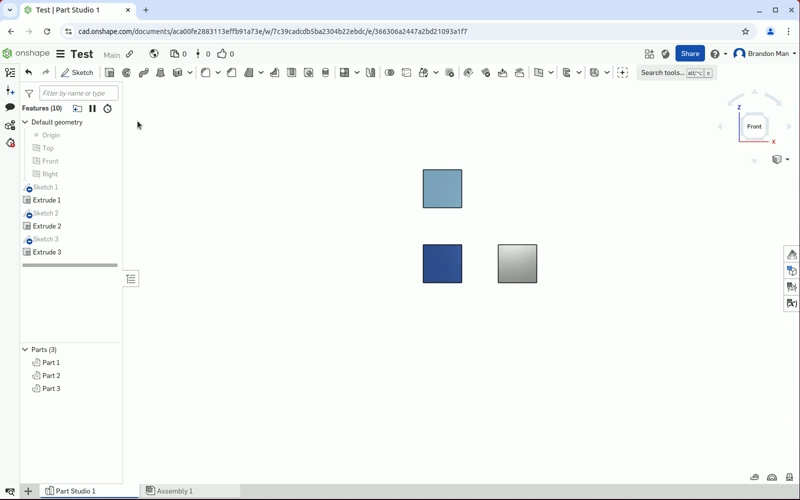
mouse_move(73, 189)
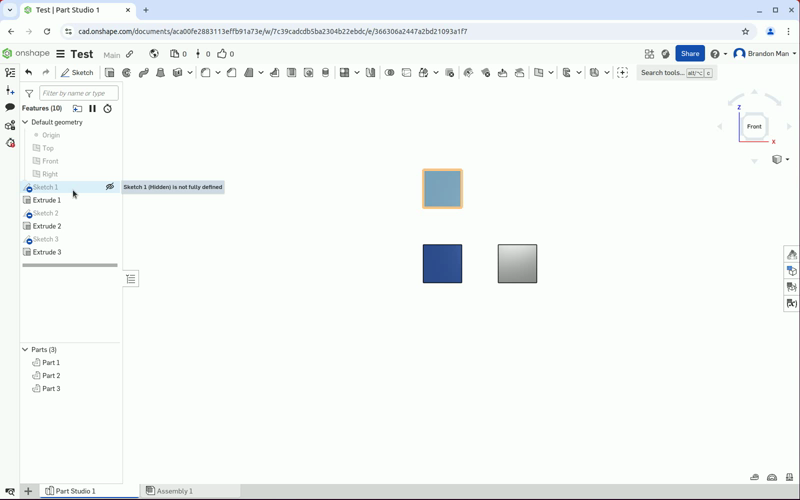
click(73, 189)
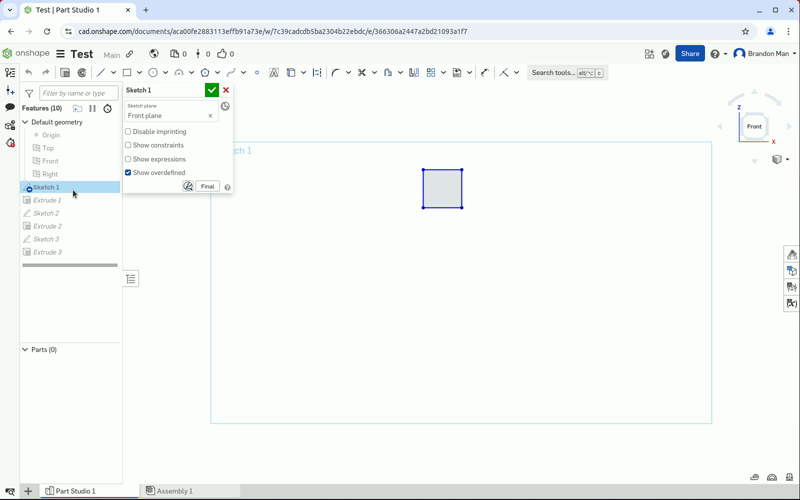
mouse_move(229, 92)
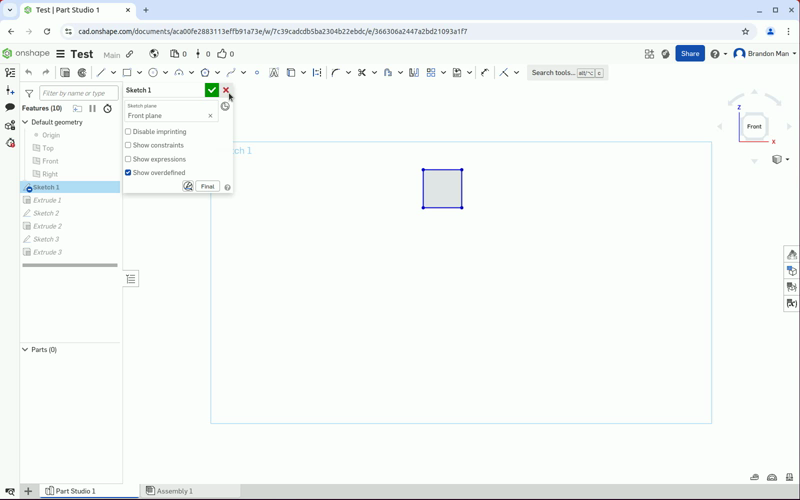
click(229, 92)
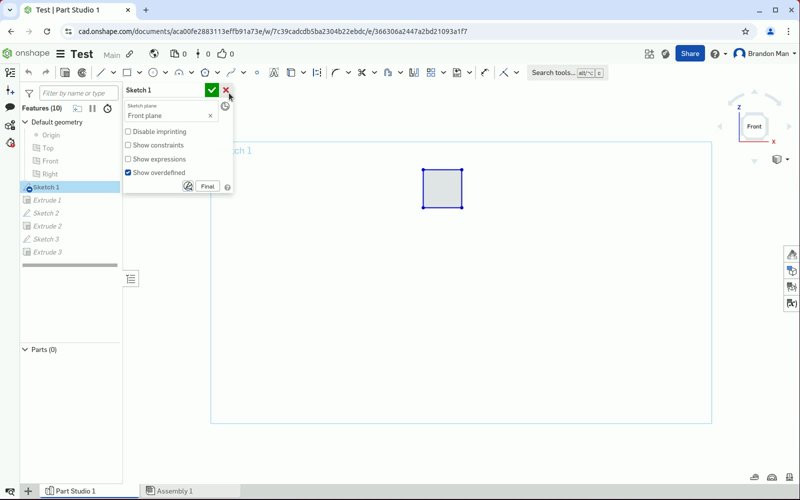
key(shift+s)
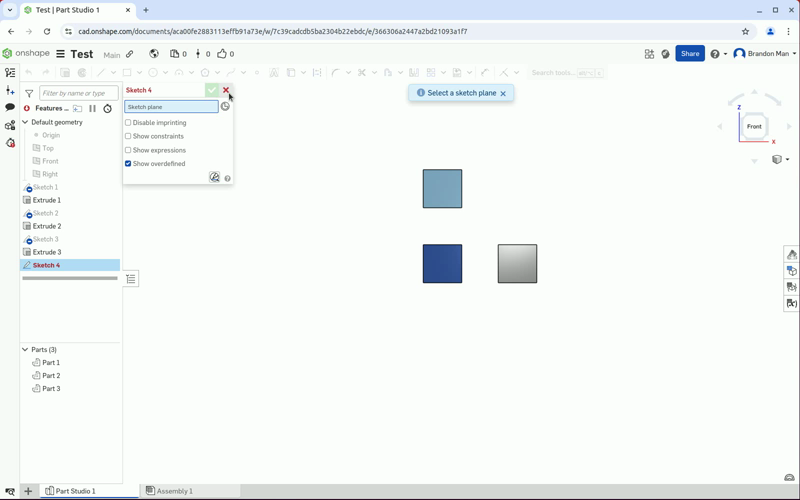
mouse_move(73, 163)
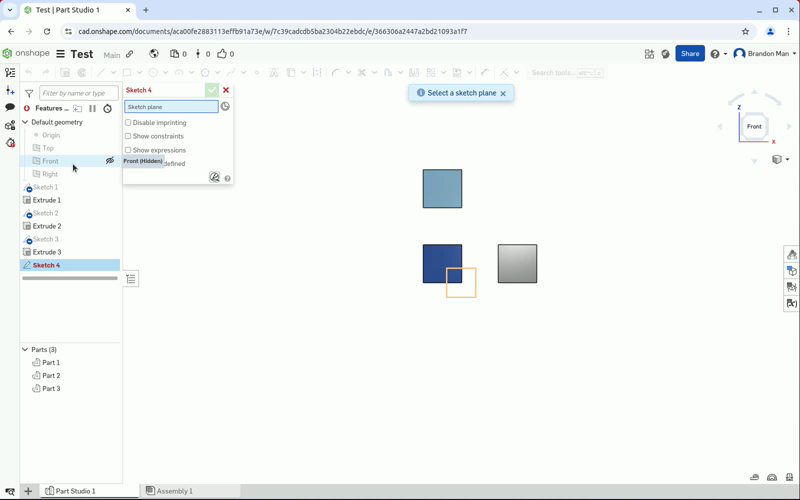
click(73, 163)
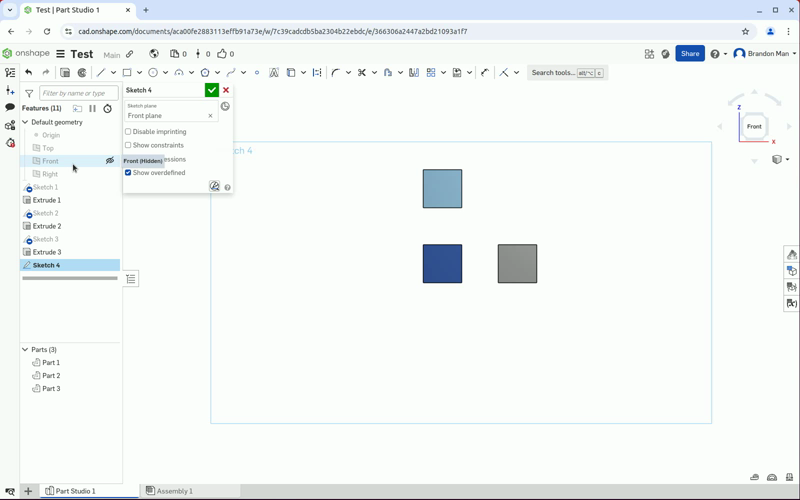
mouse_move(73, 352)
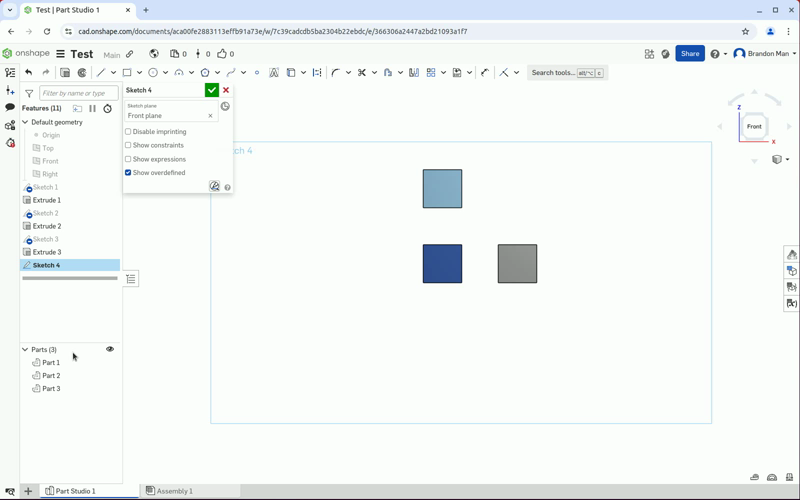
key(y)
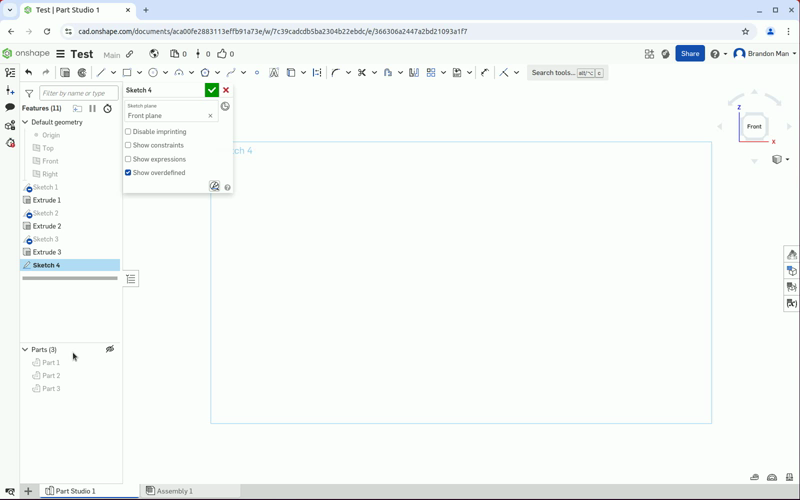
key(l)
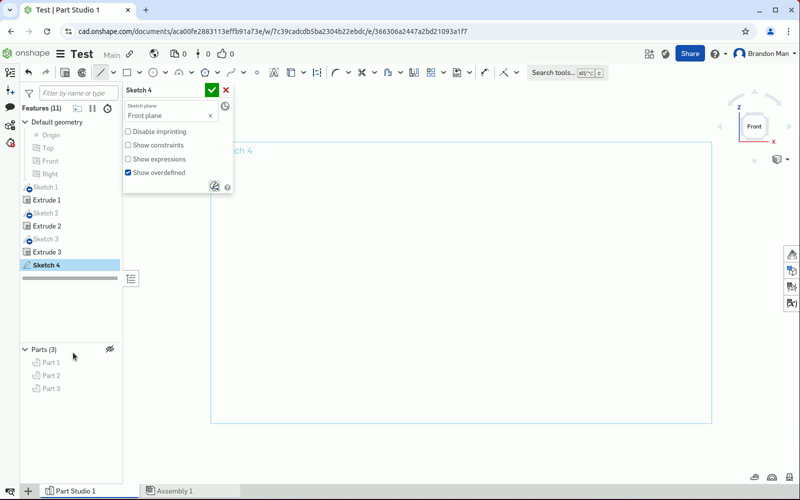
key_down(shift)
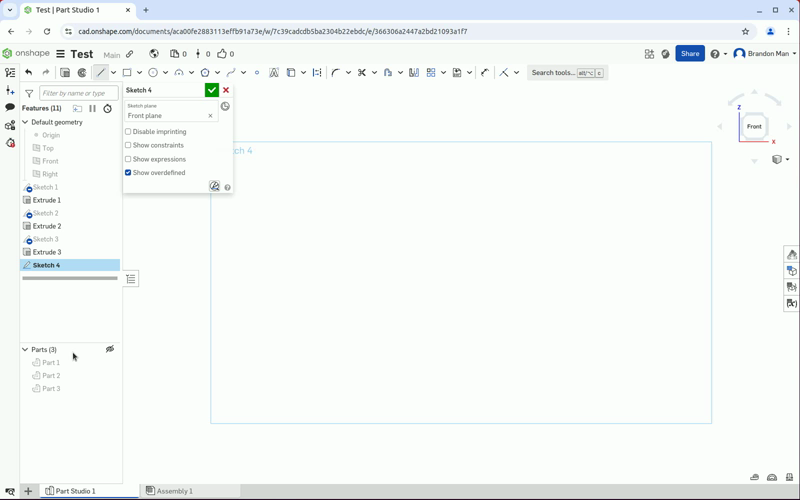
mouse_move(460, 245)
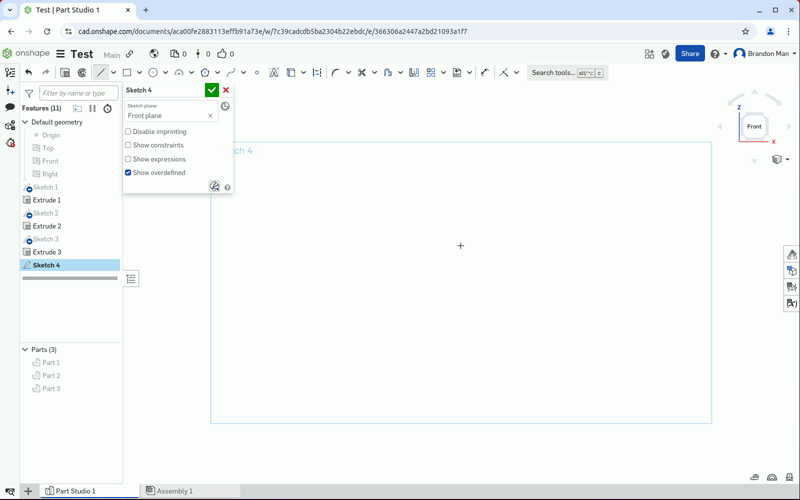
click(460, 245)
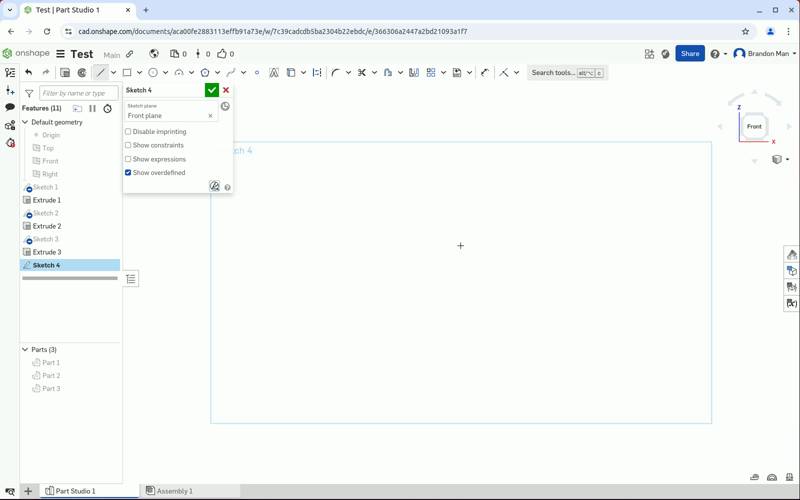
key_up(shift)
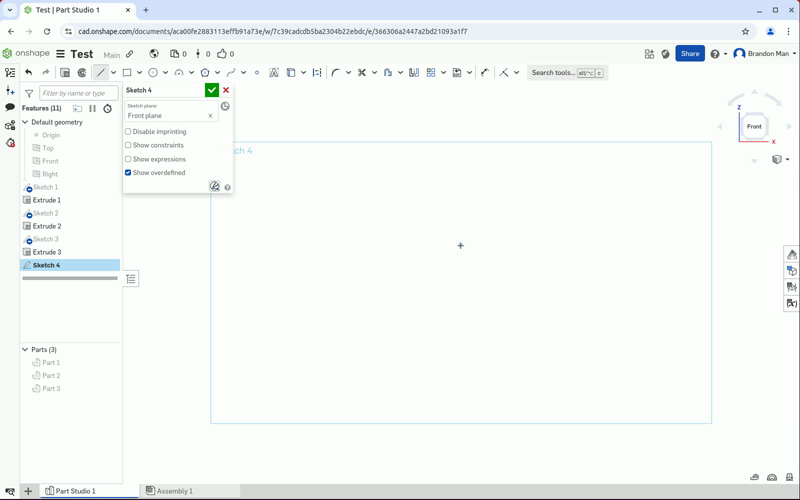
key_down(shift)
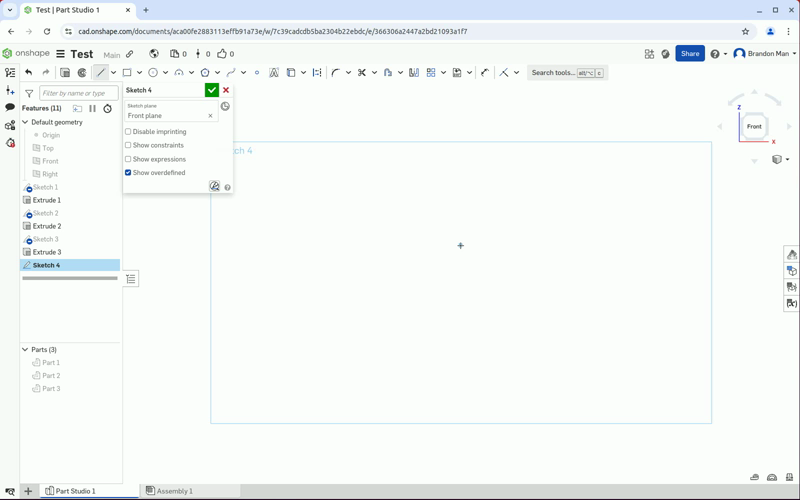
mouse_move(490, 245)
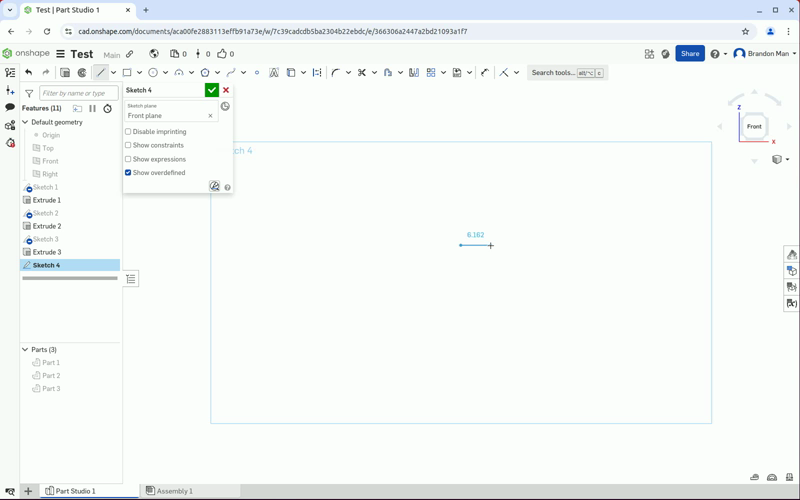
mouse_move(499, 245)
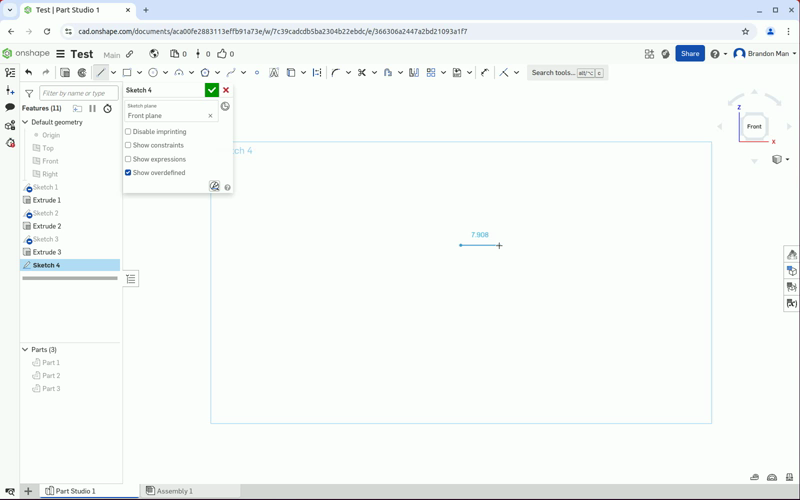
click(499, 245)
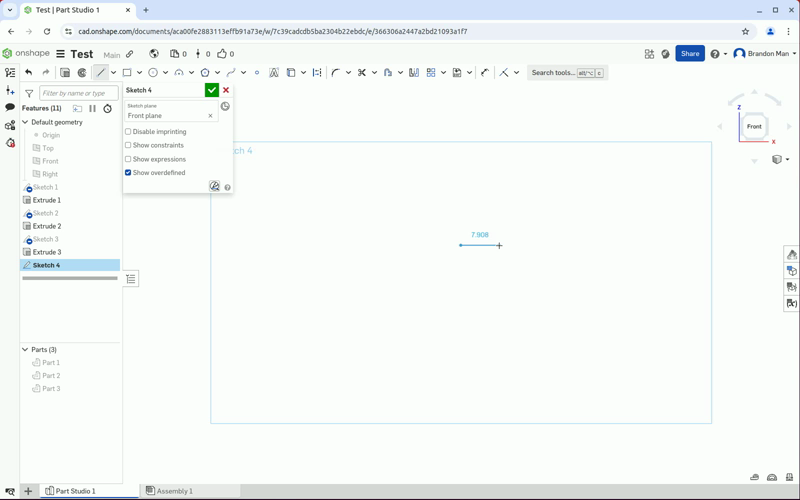
key_up(shift)
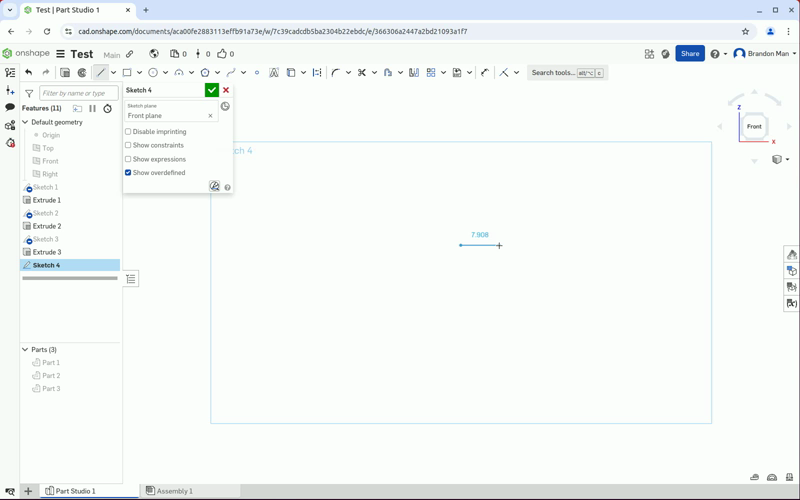
key_down(shift)
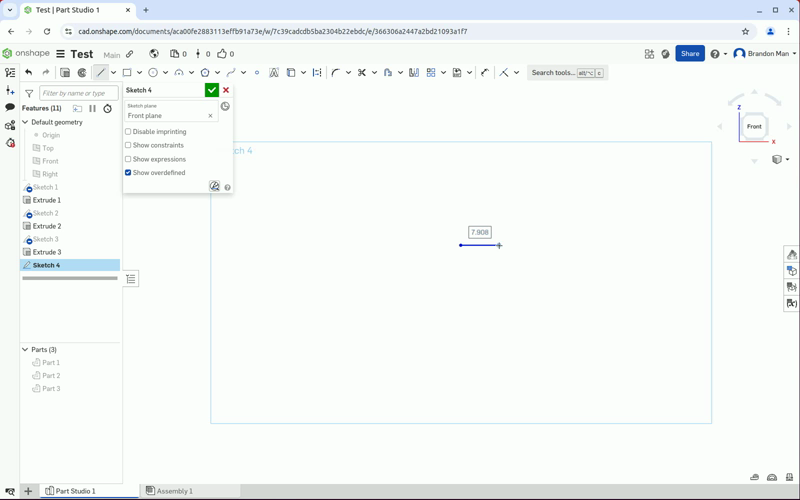
mouse_move(529, 245)
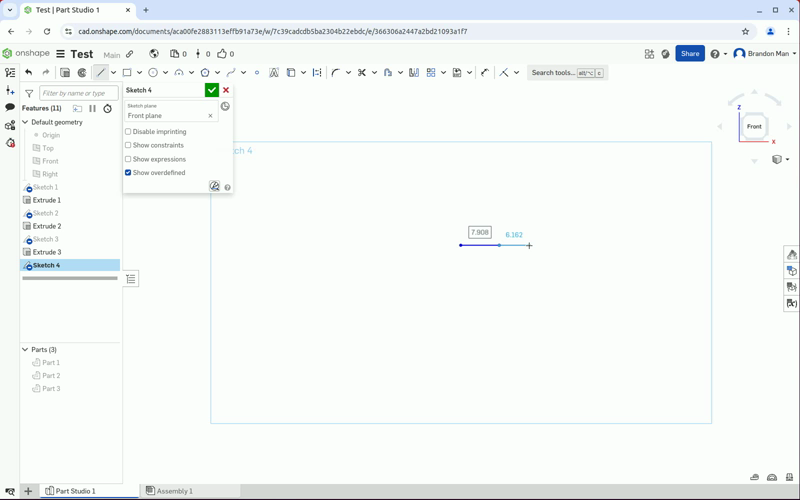
mouse_move(499, 207)
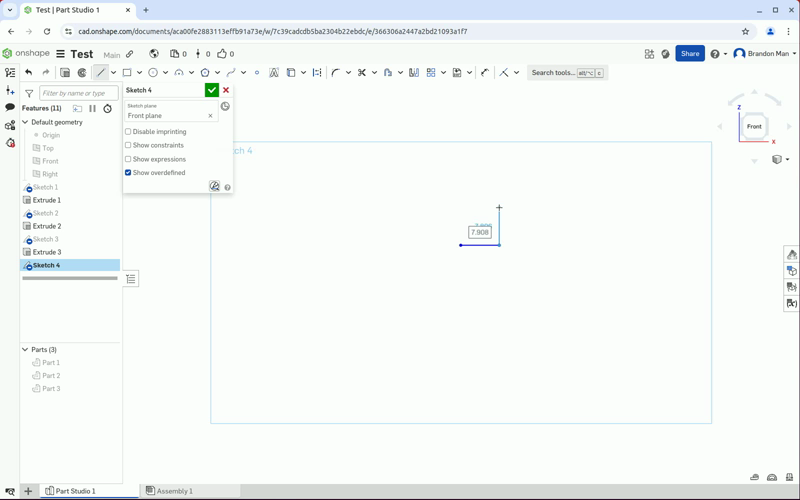
click(499, 207)
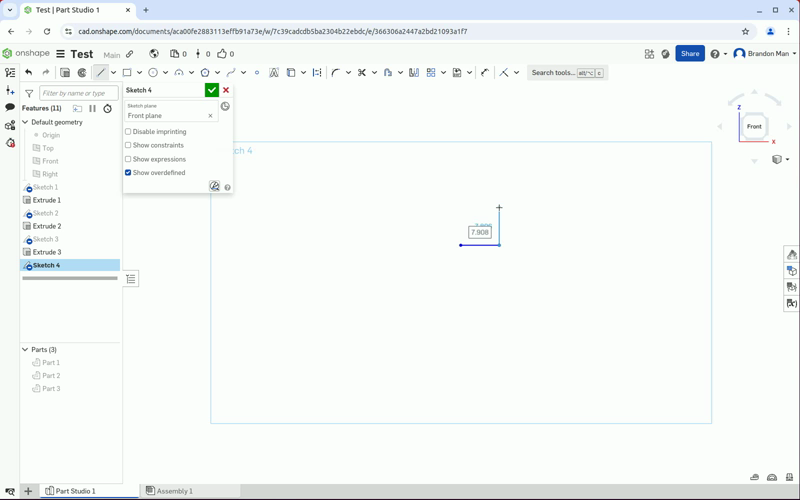
key_up(shift)
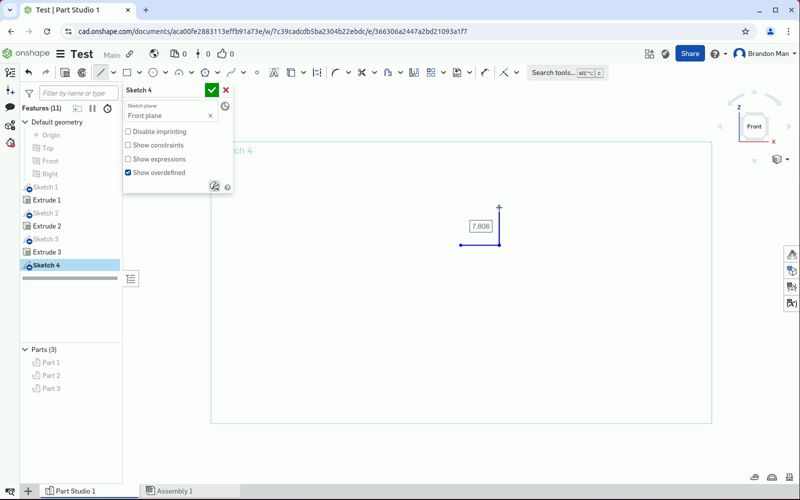
key_down(shift)
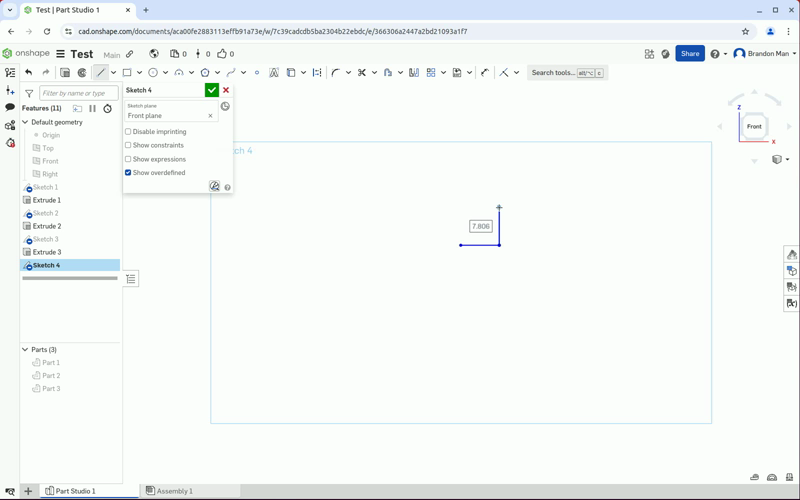
mouse_move(529, 207)
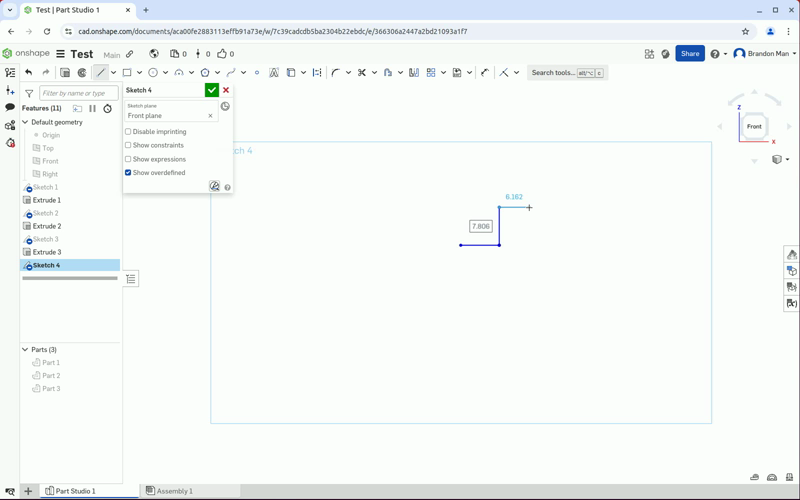
mouse_move(460, 207)
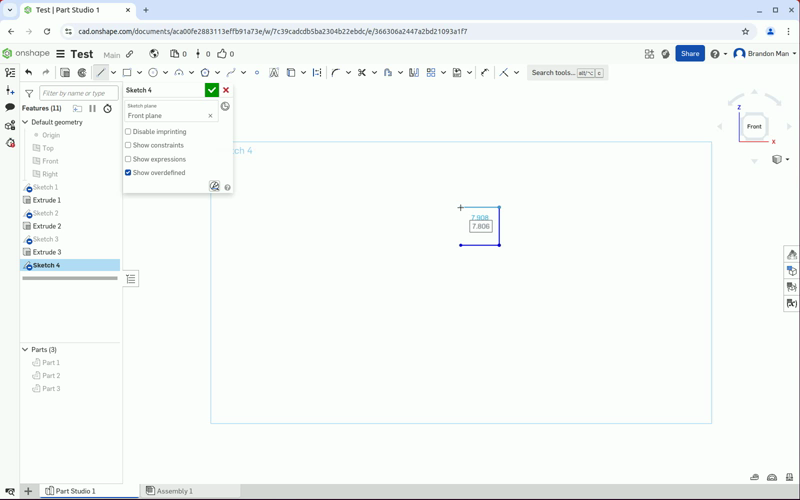
click(460, 207)
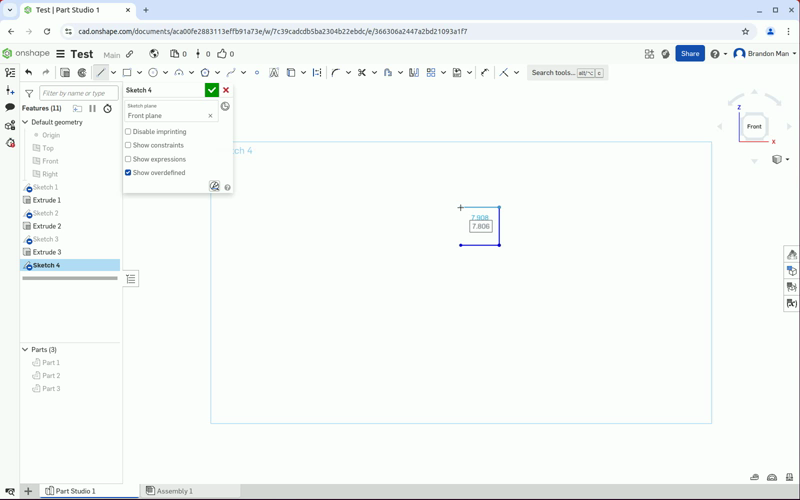
key_up(shift)
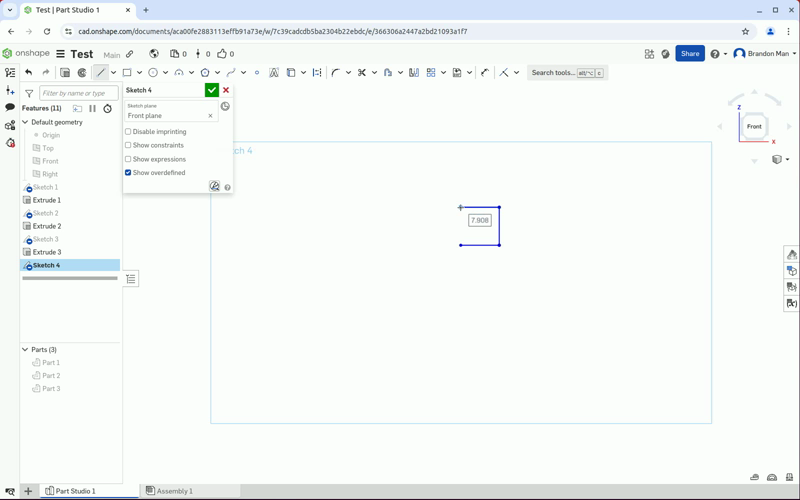
mouse_move(490, 207)
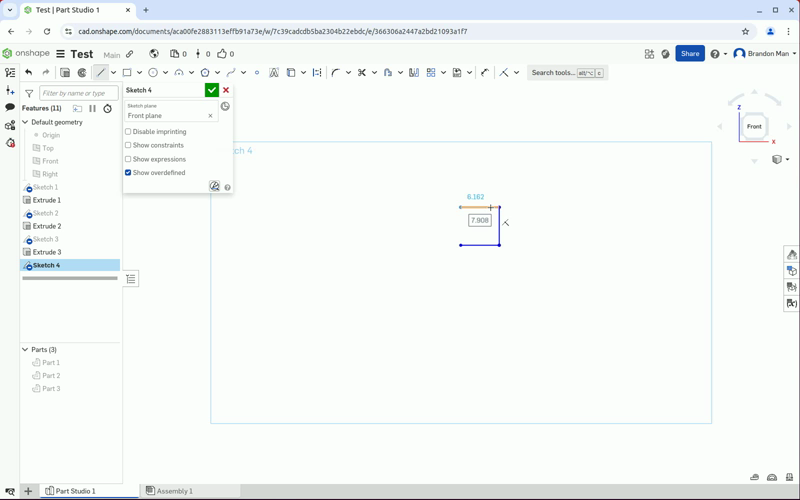
key_down(shift)
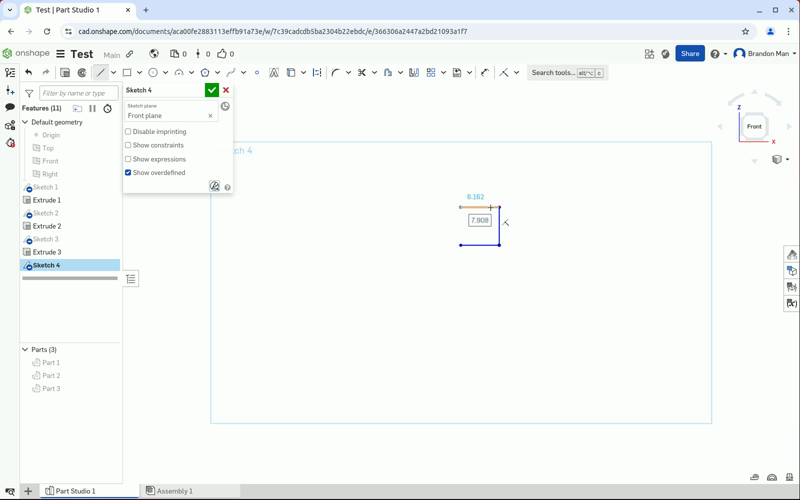
mouse_move(460, 245)
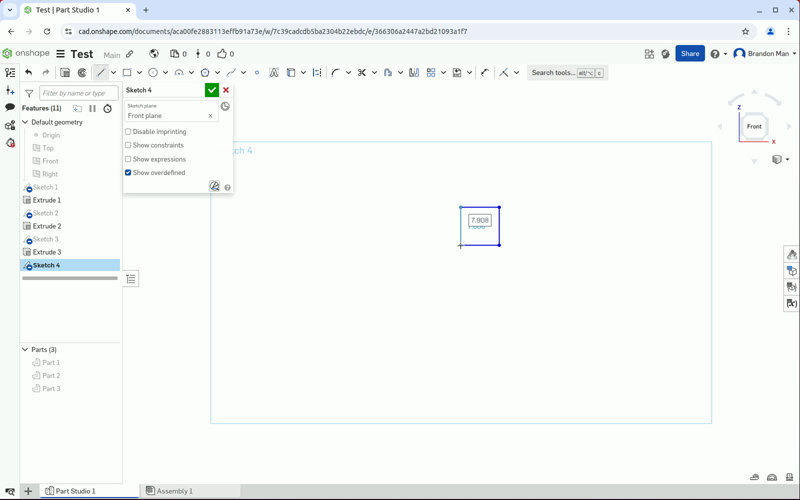
key_up(shift)
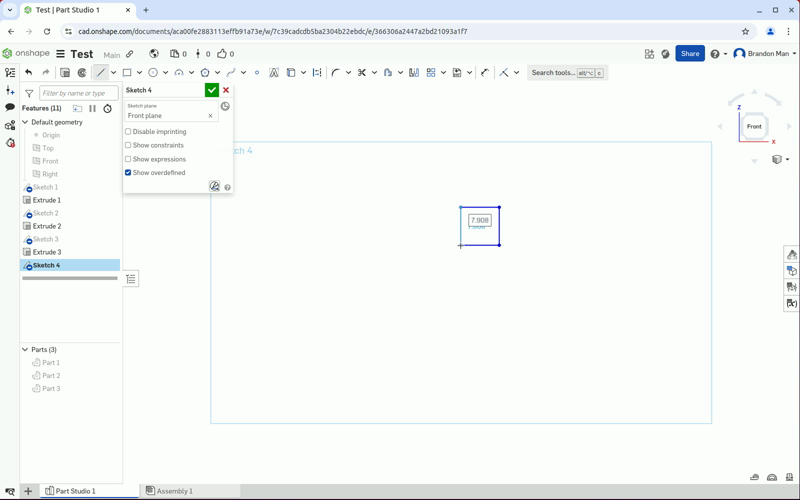
click(460, 245)
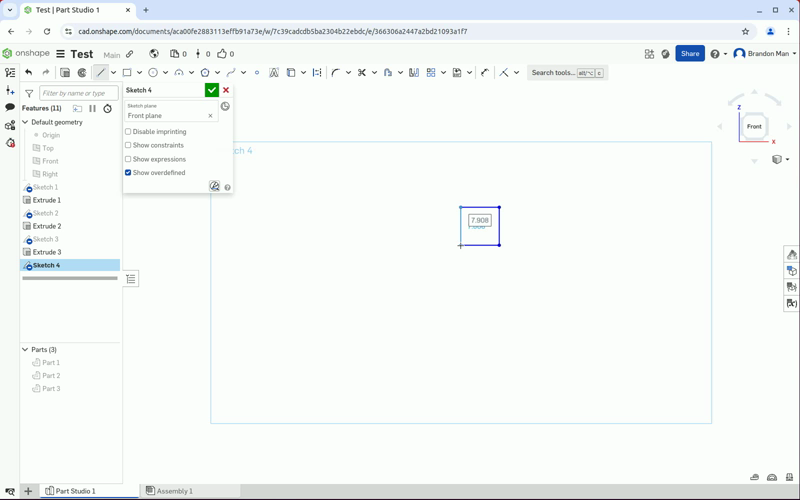
key(esc)
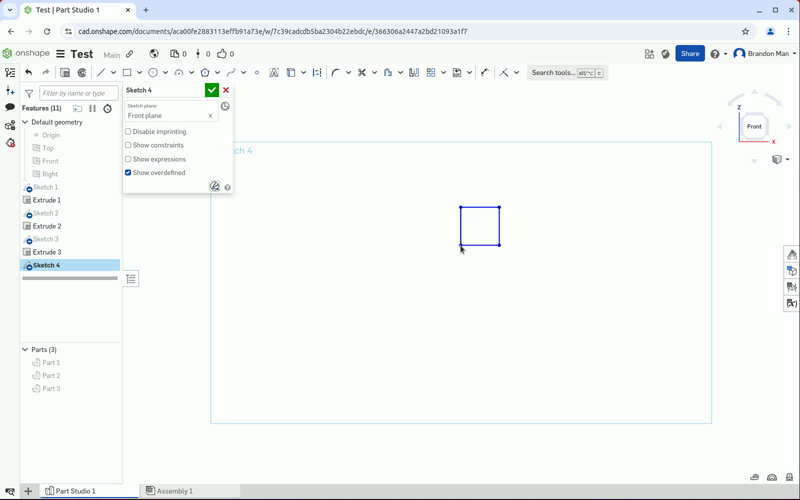
mouse_move(494, 224)
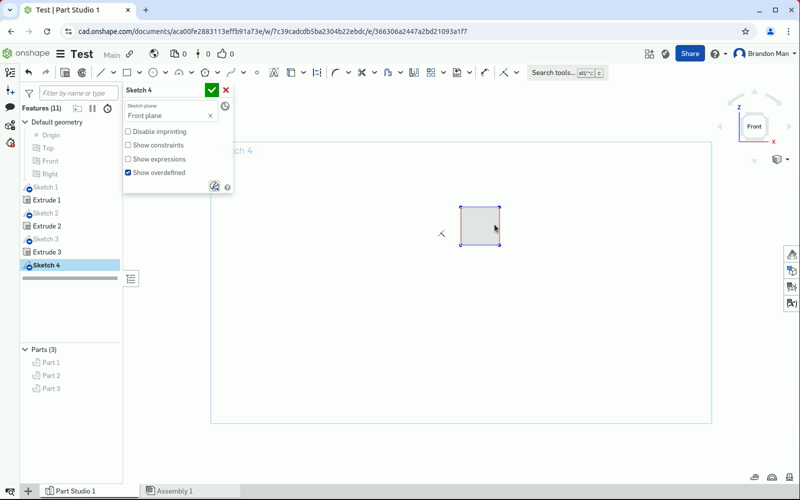
scroll(6)
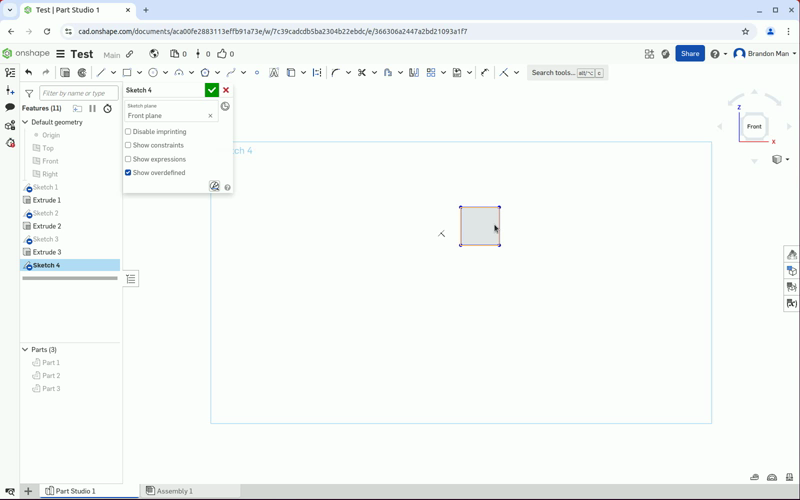
scroll(6)
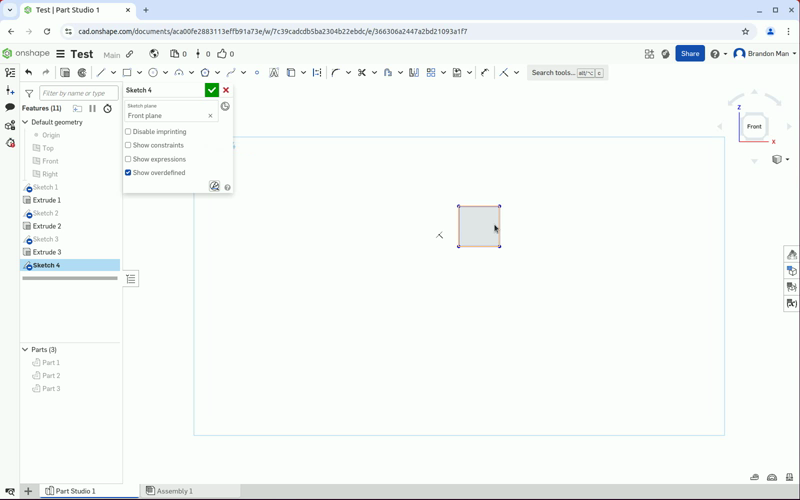
scroll(6)
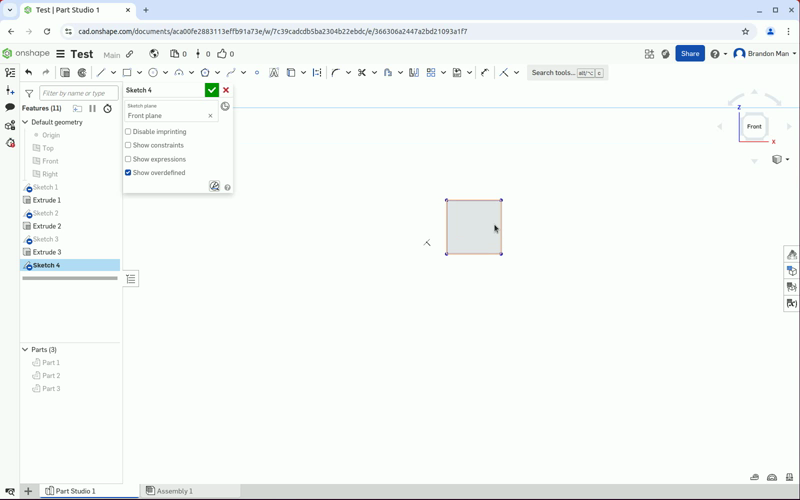
scroll(6)
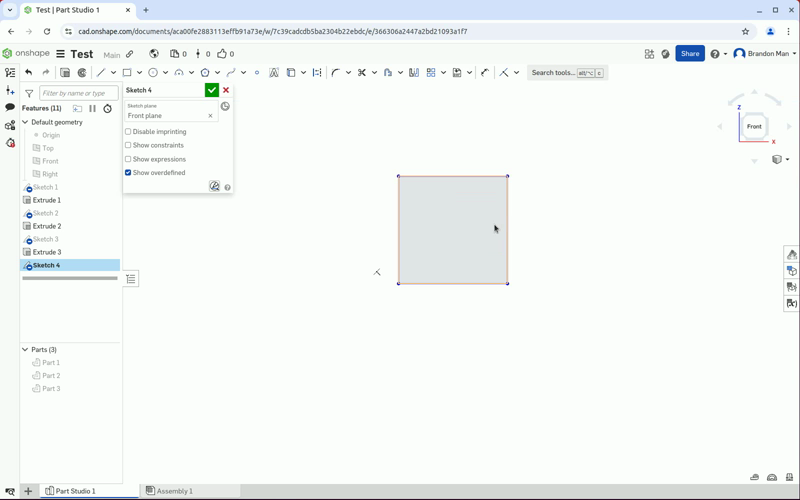
scroll(6)
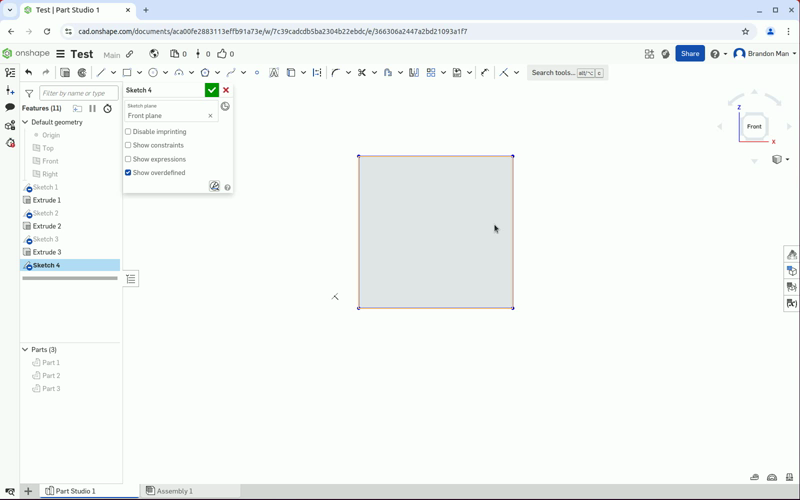
scroll(6)
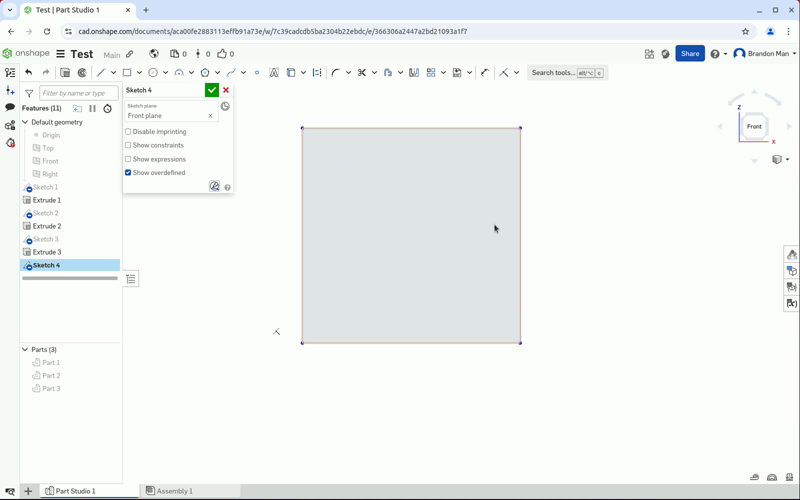
scroll(6)
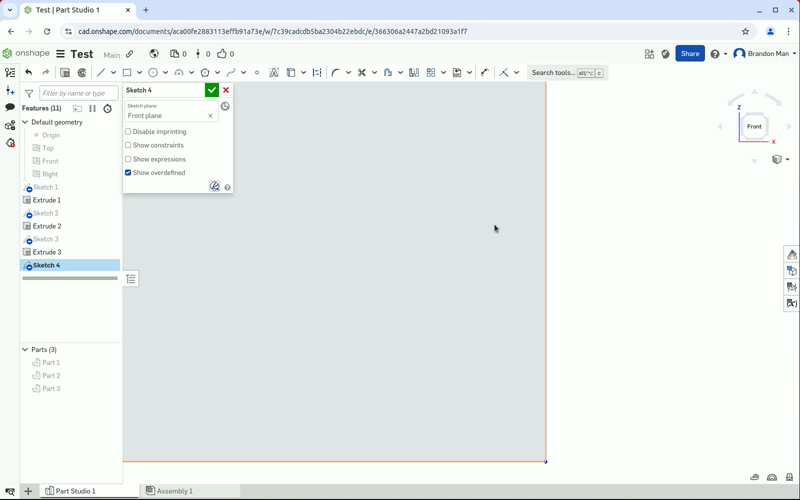
click(494, 224)
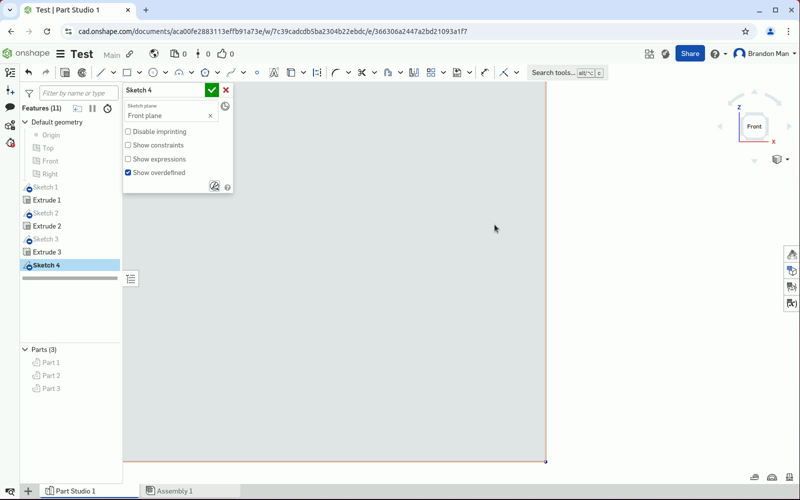
scroll(-6)
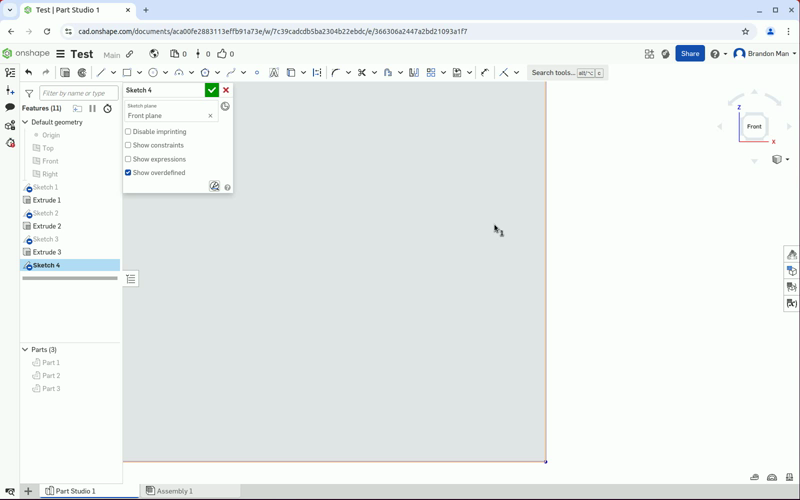
scroll(-6)
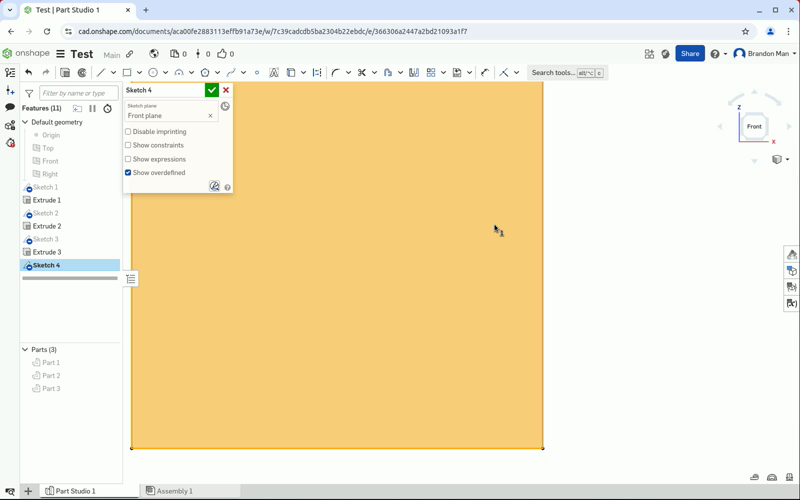
scroll(-6)
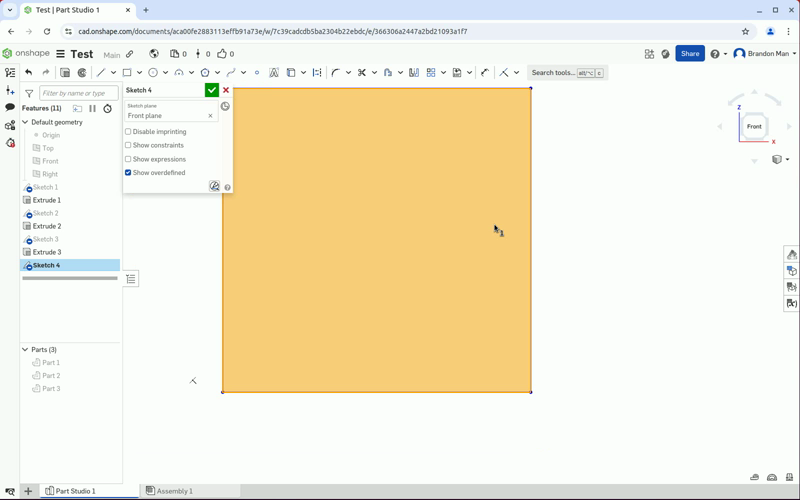
scroll(-6)
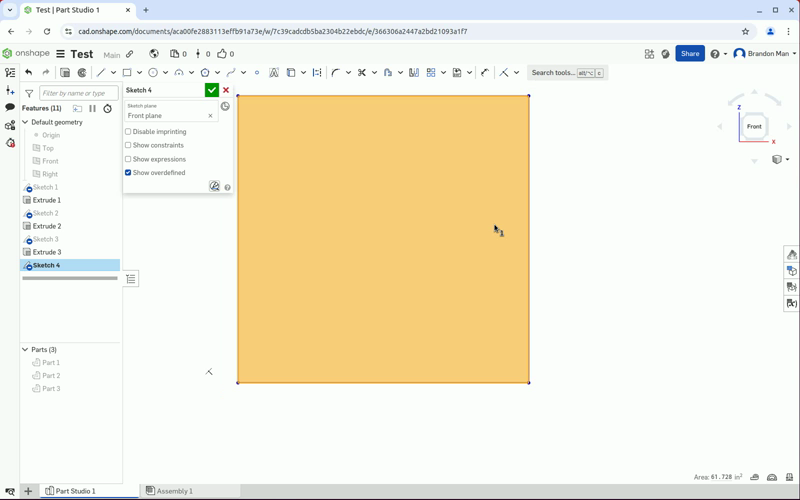
scroll(-6)
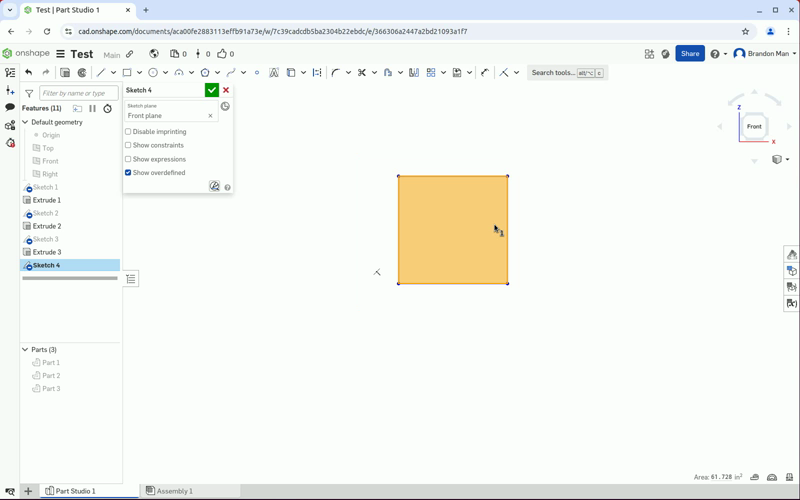
scroll(-6)
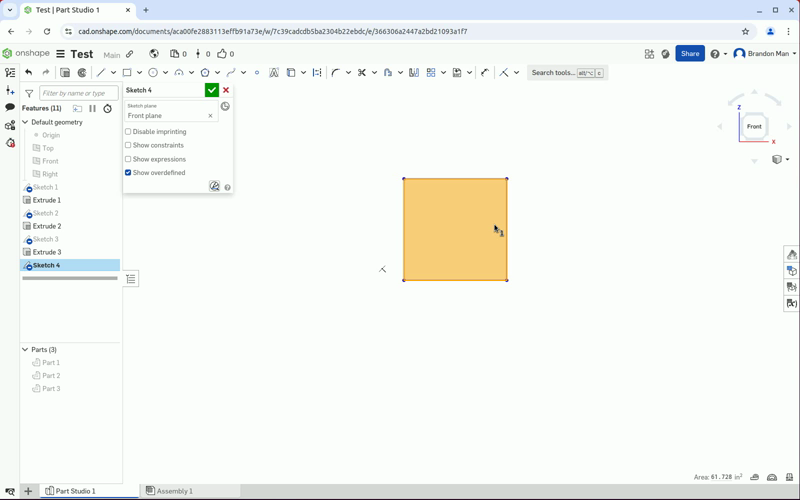
scroll(-6)
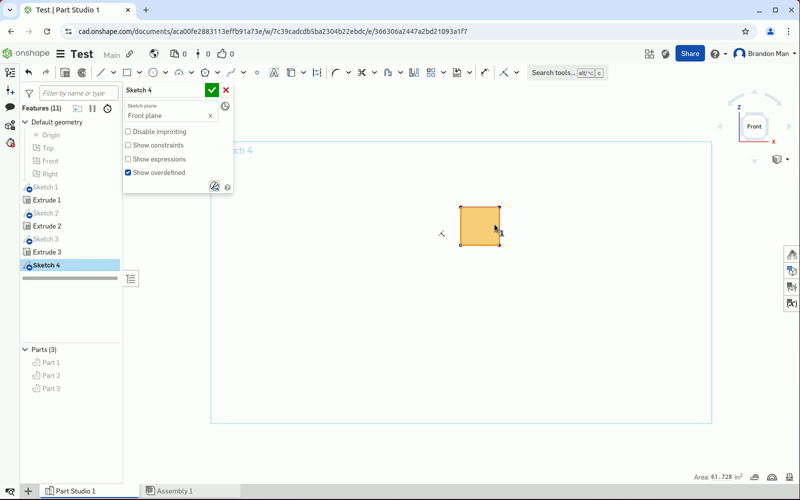
mouse_move(73, 352)
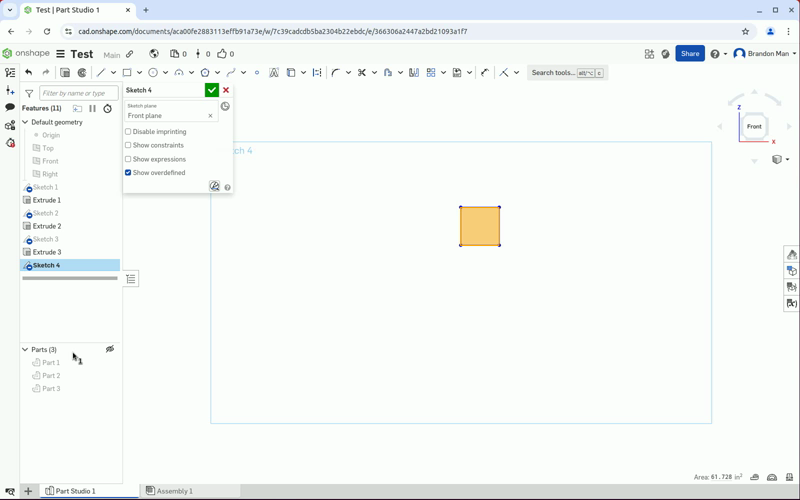
key(shift+y)
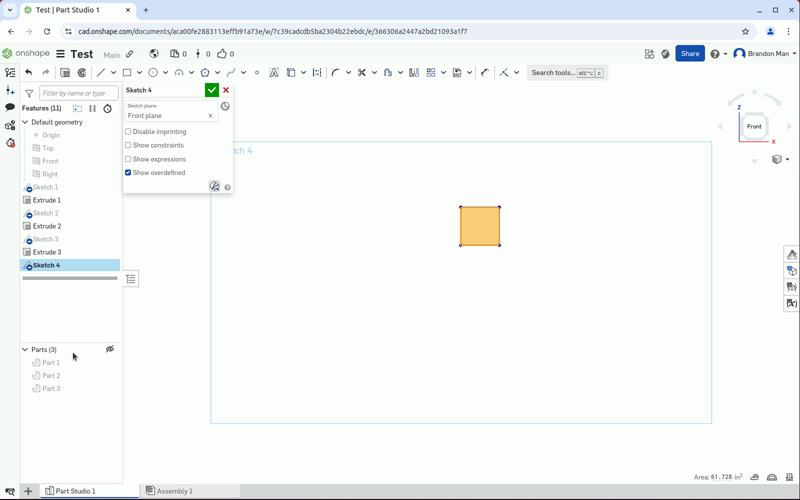
key(shift+e)
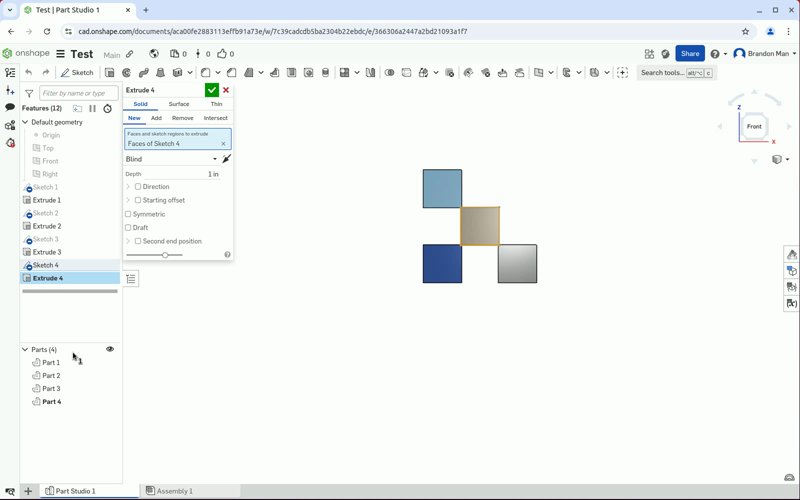
mouse_move(143, 106)
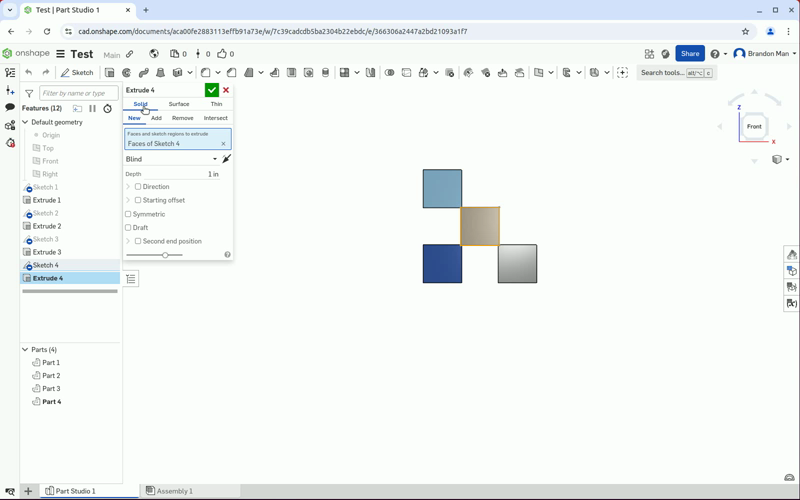
click(143, 106)
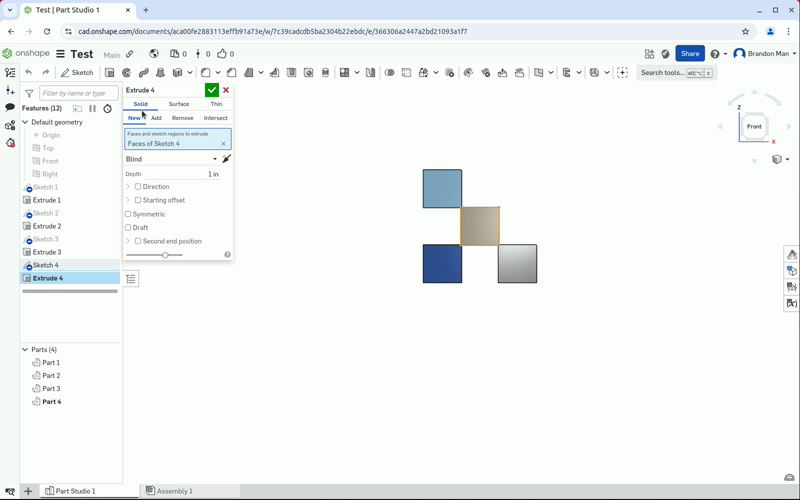
mouse_move(137, 120)
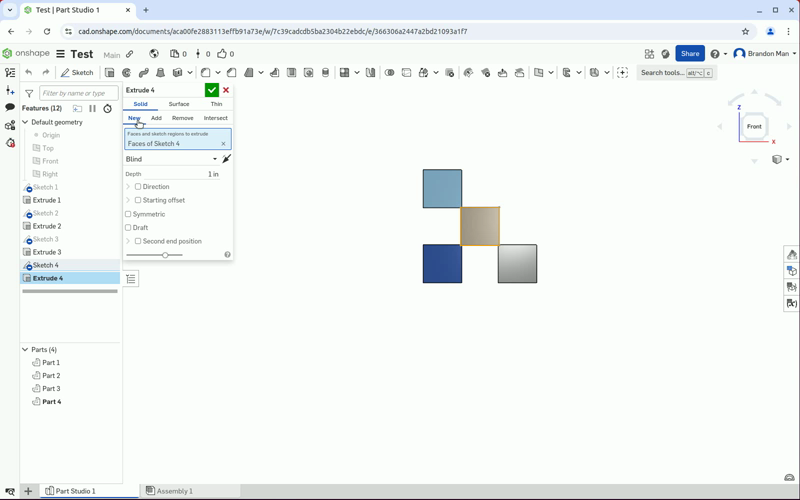
click(137, 120)
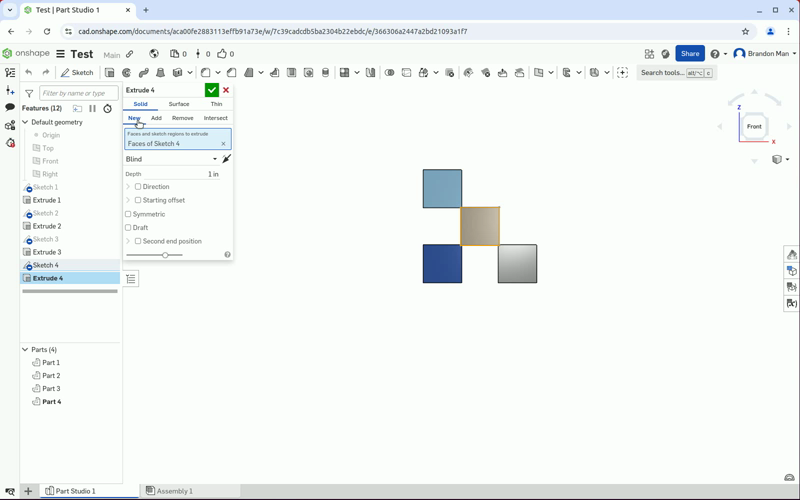
key(tab, 4)
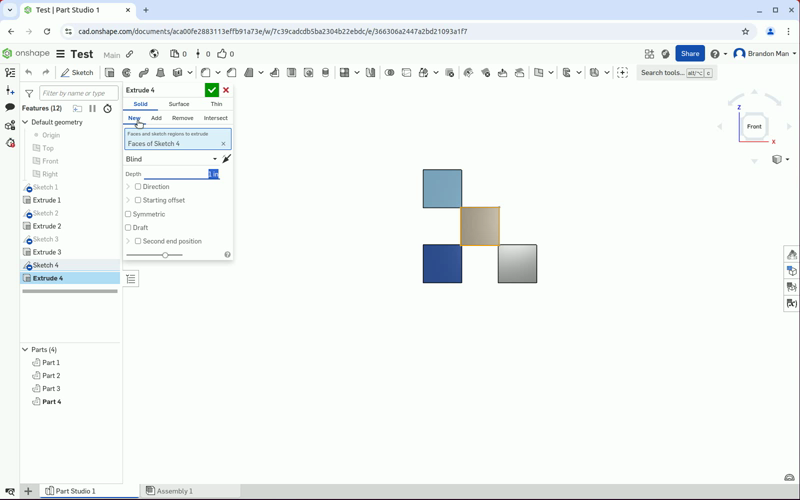
text(7.703)
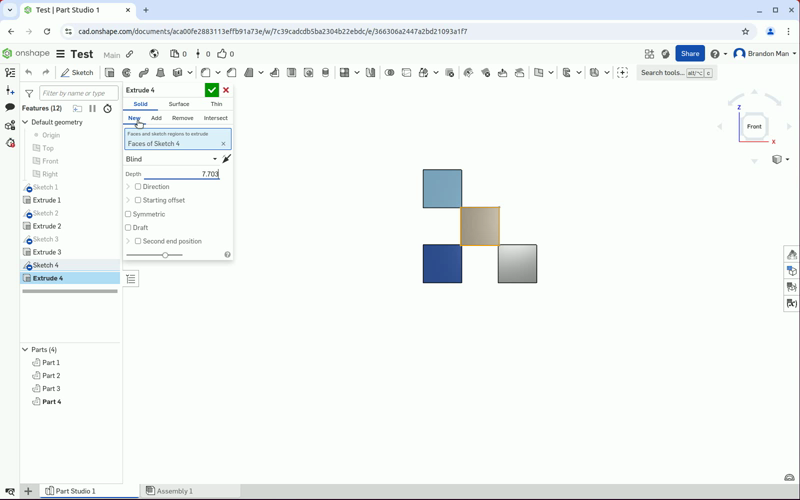
key(enter)
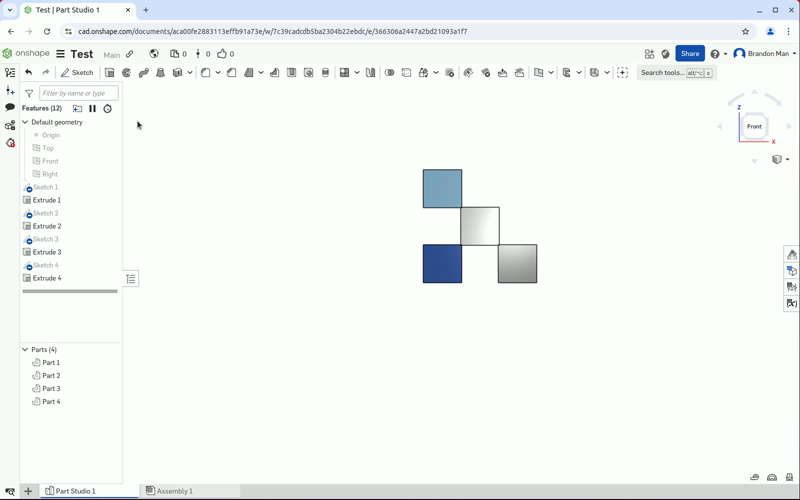
key(shift+h)
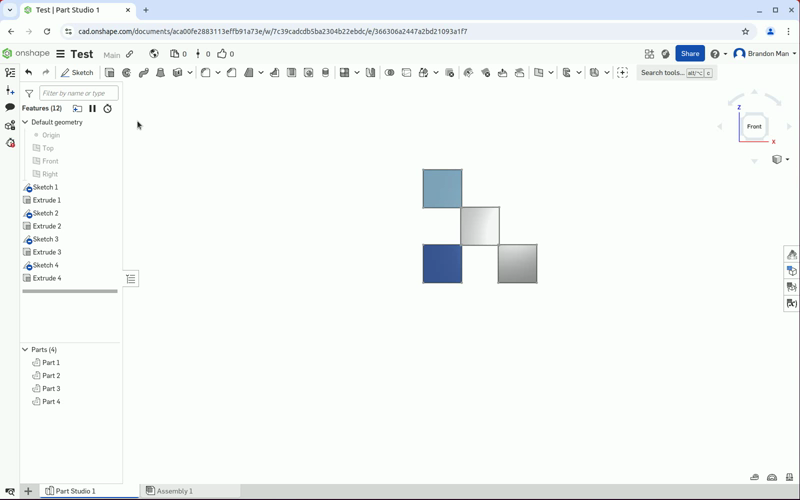
key(shift+h)
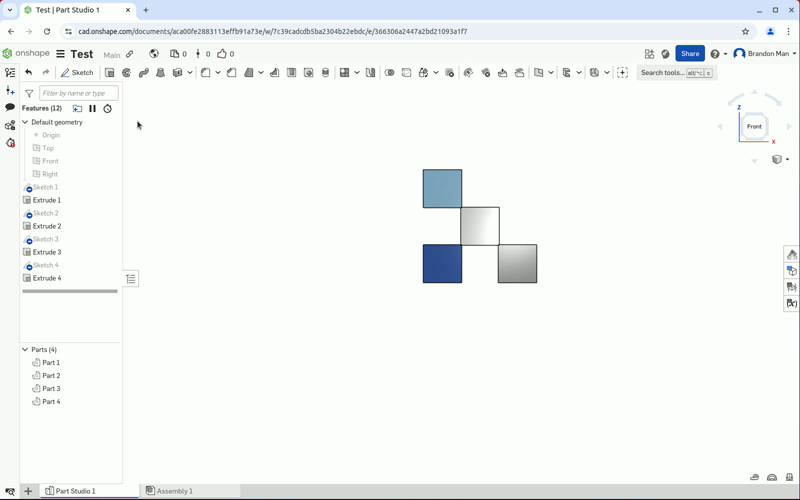
mouse_move(73, 189)
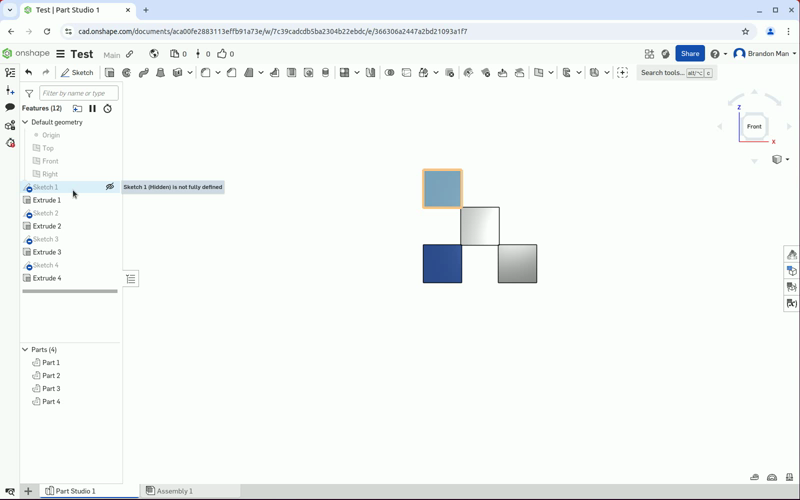
click(73, 189)
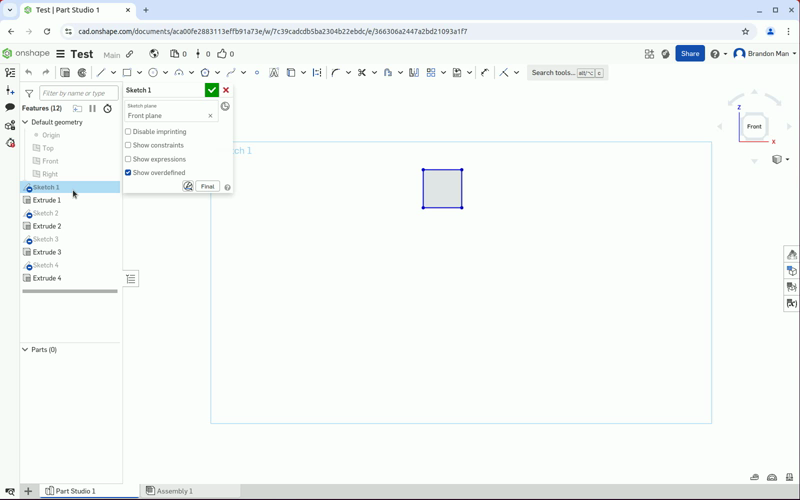
mouse_move(229, 92)
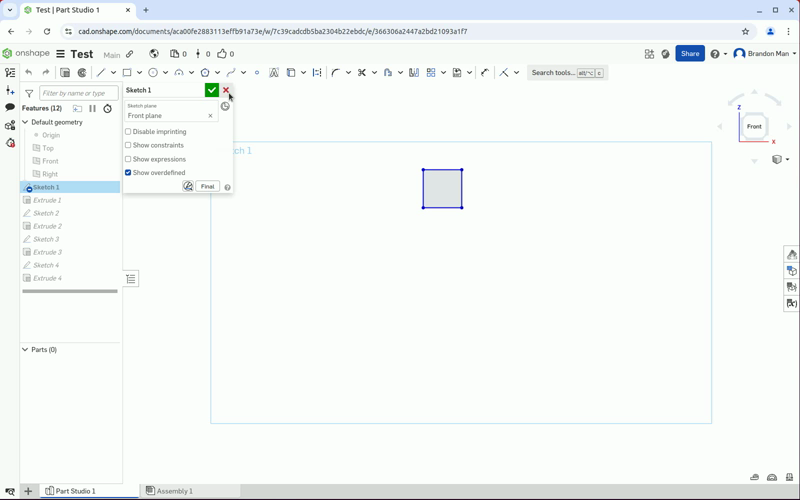
click(229, 92)
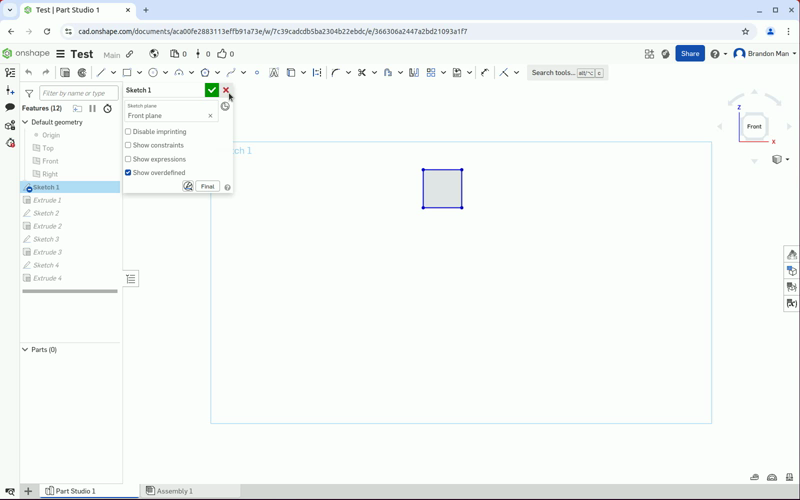
key(shift+s)
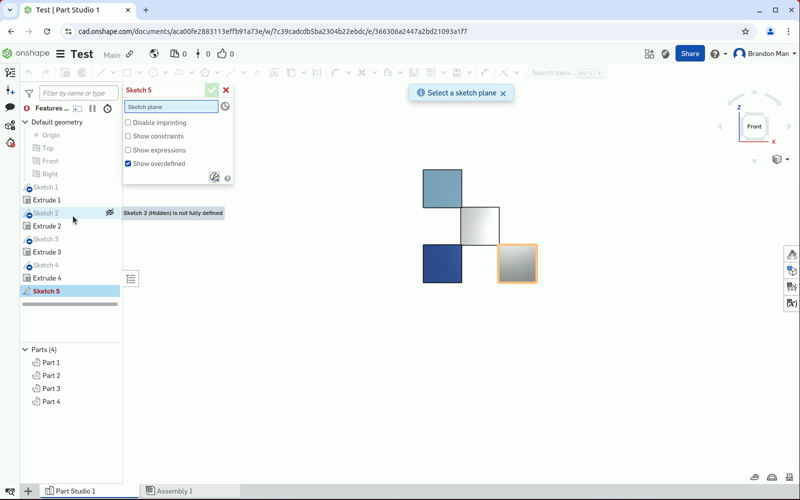
scroll(3)
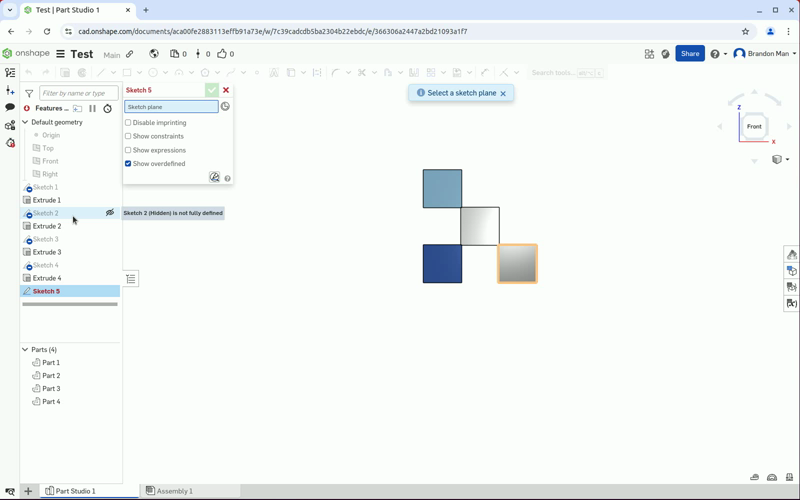
mouse_move(73, 163)
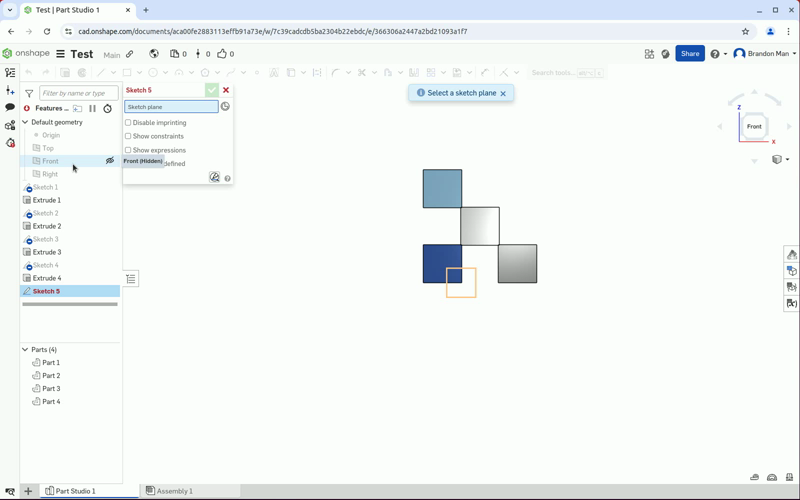
click(73, 163)
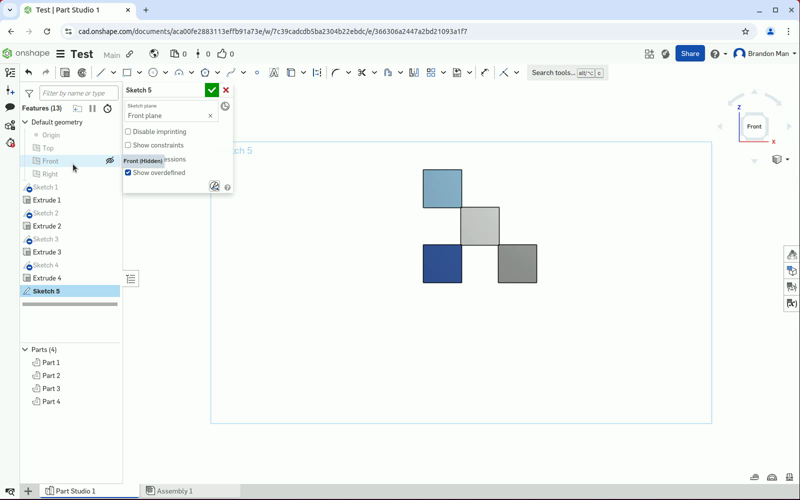
mouse_move(73, 352)
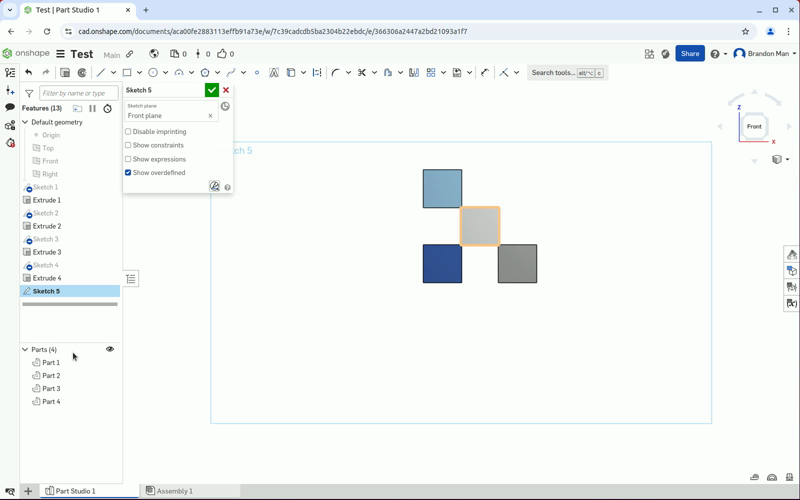
key(y)
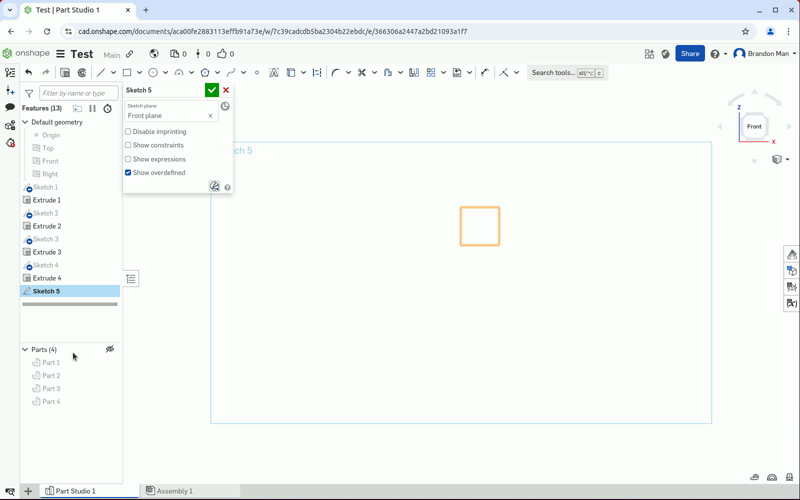
key(l)
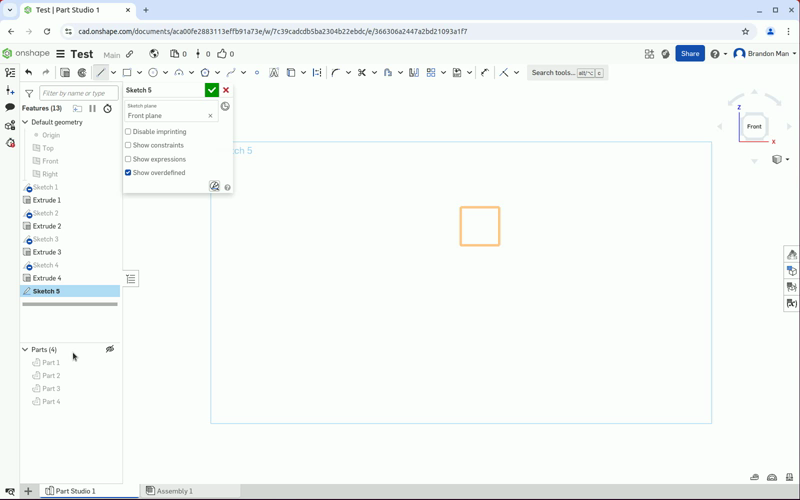
key_down(shift)
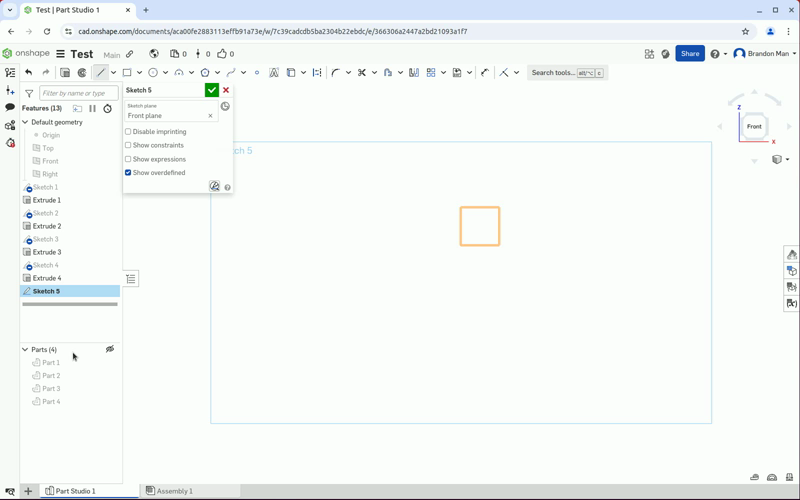
mouse_move(423, 245)
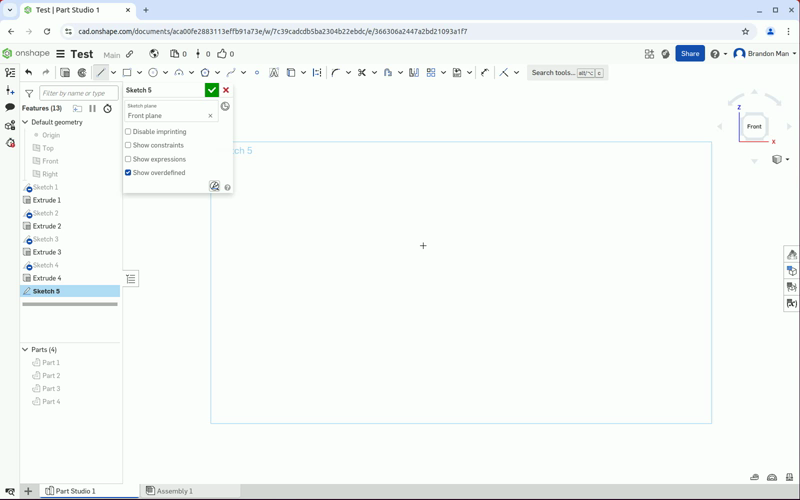
click(423, 245)
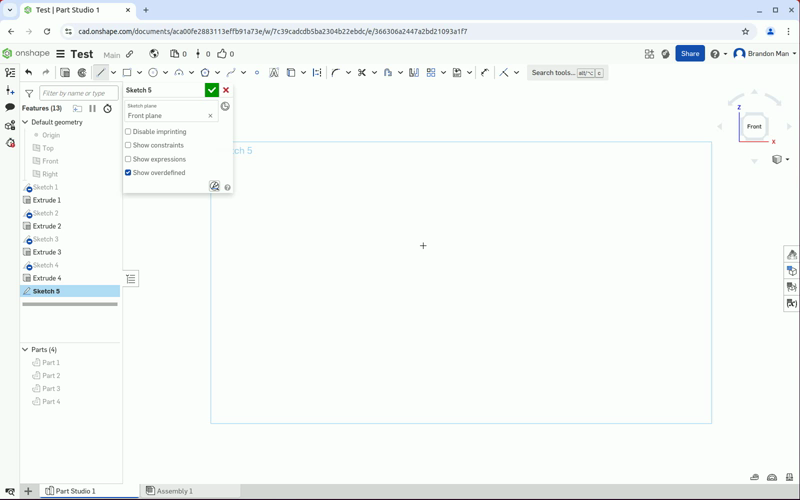
key_up(shift)
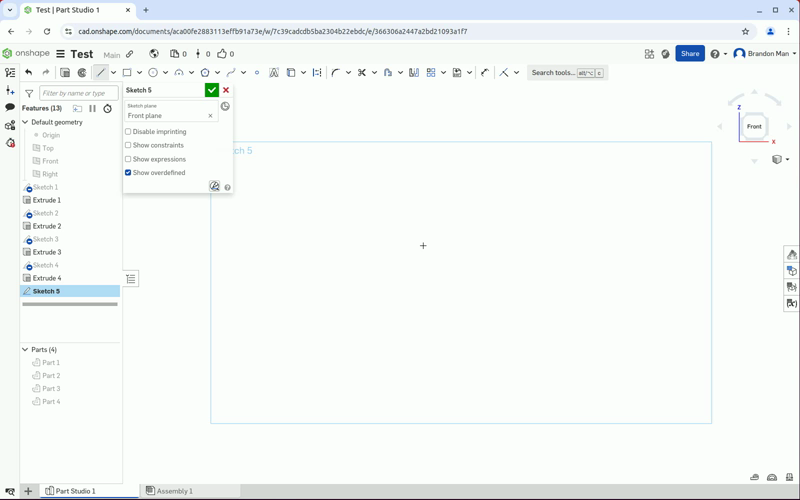
key_down(shift)
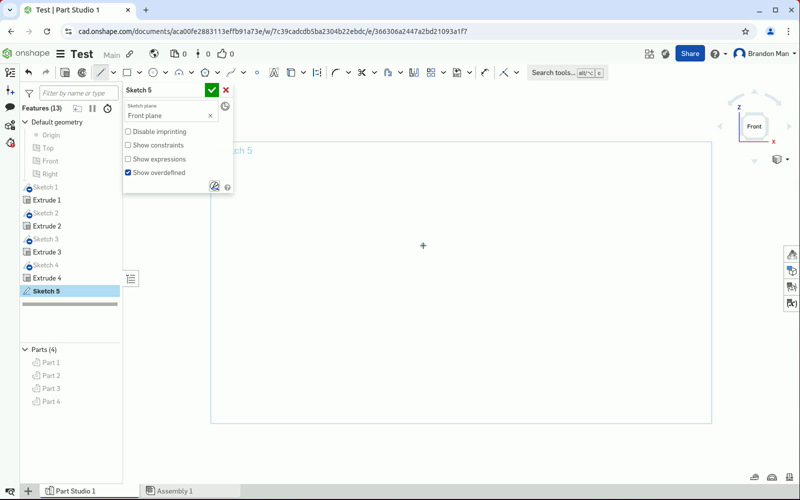
mouse_move(453, 245)
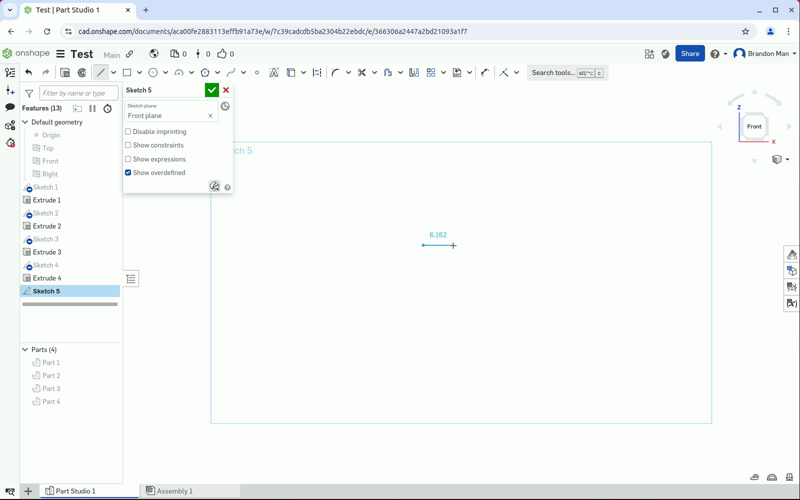
mouse_move(461, 245)
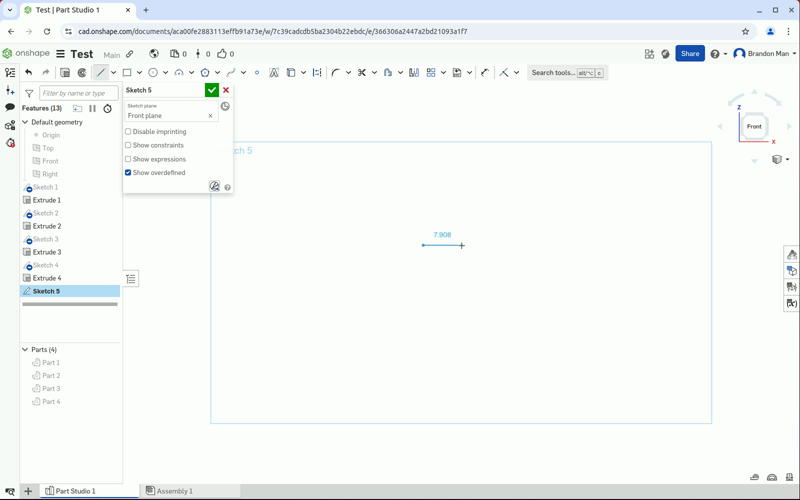
click(461, 245)
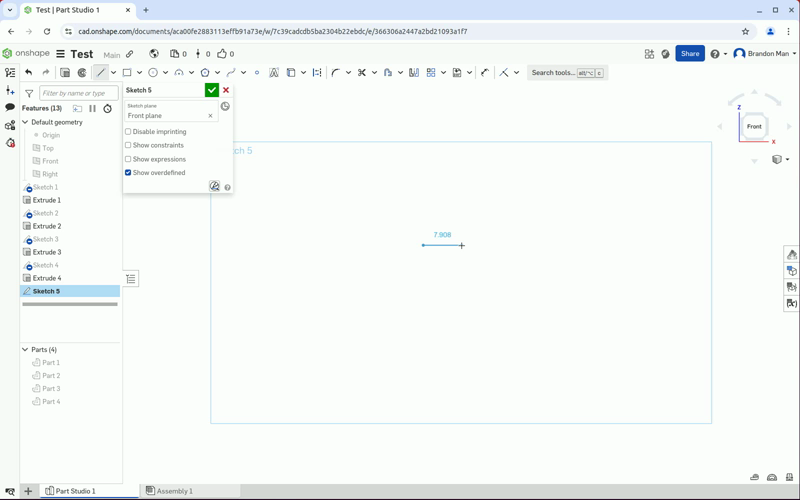
key_up(shift)
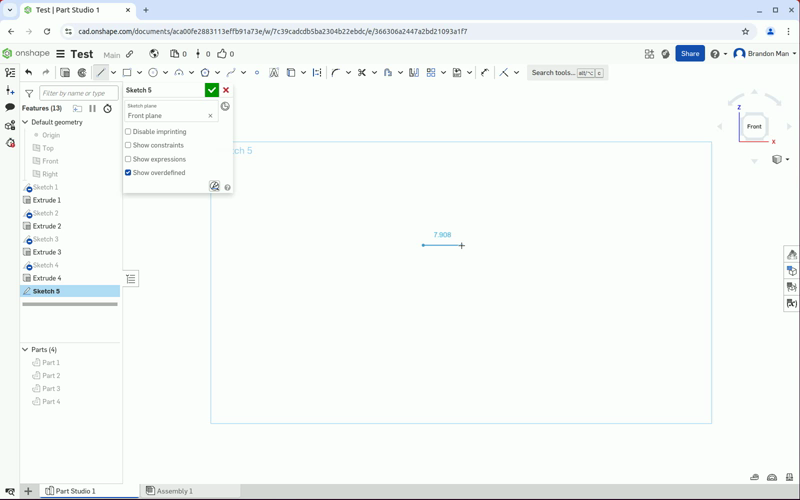
key_down(shift)
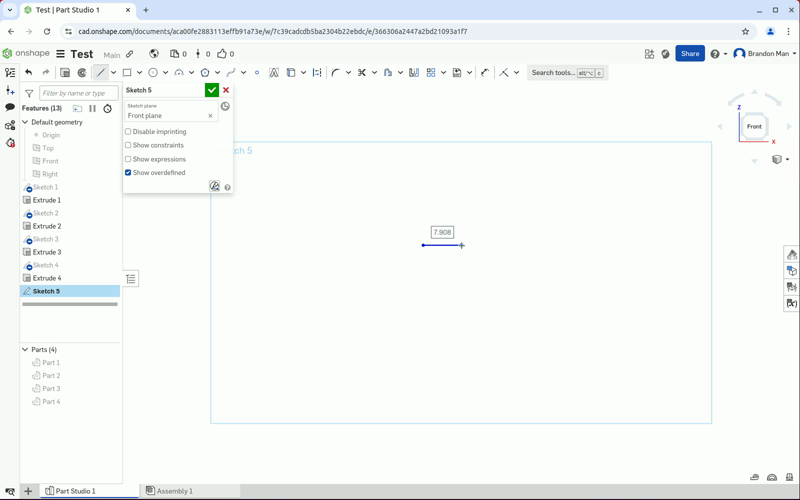
mouse_move(491, 245)
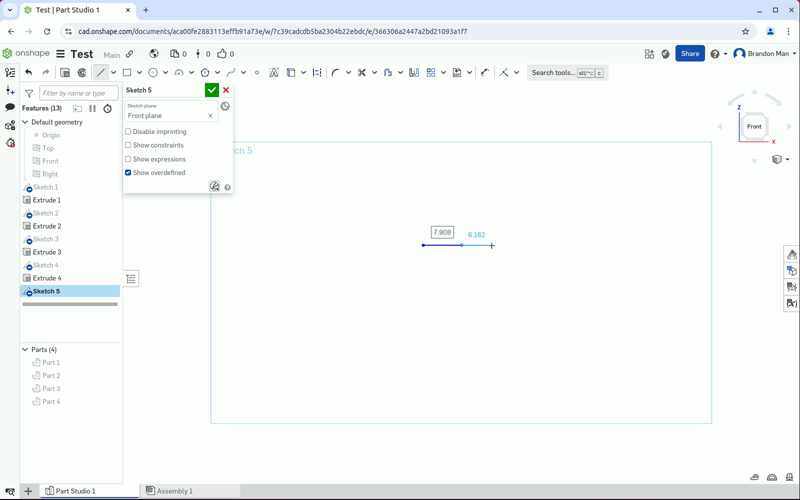
mouse_move(461, 207)
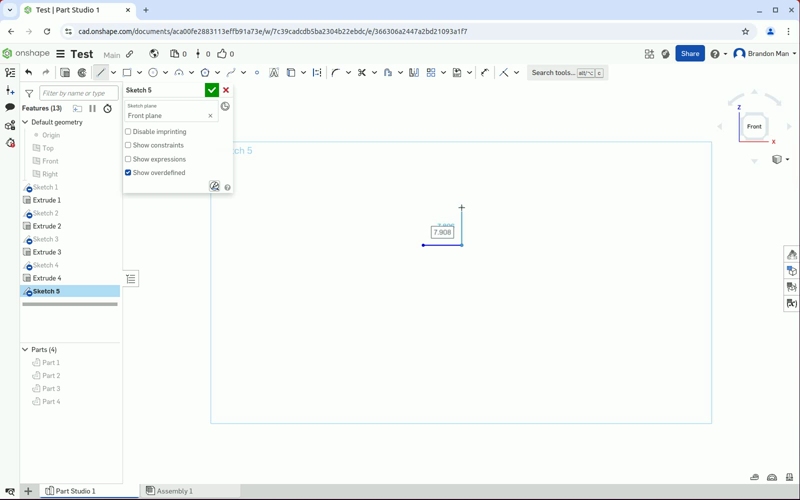
click(461, 207)
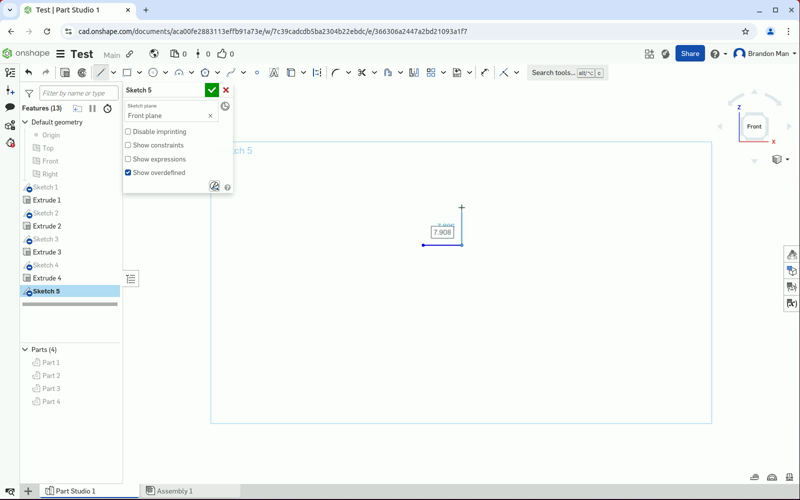
key_up(shift)
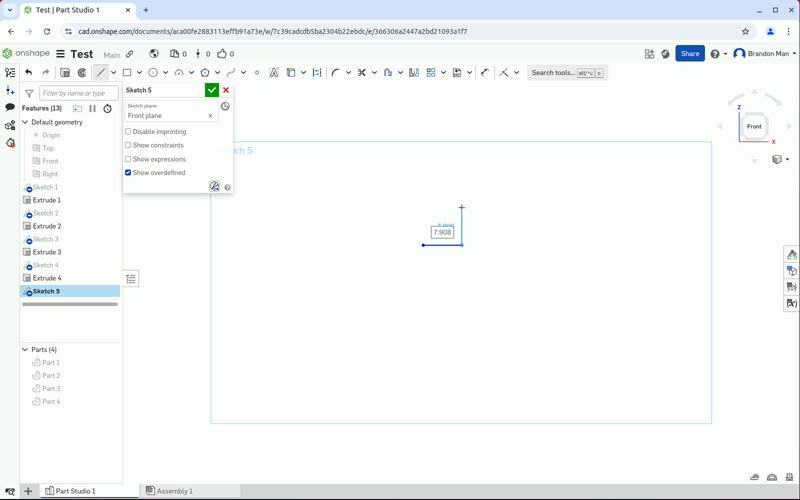
key_down(shift)
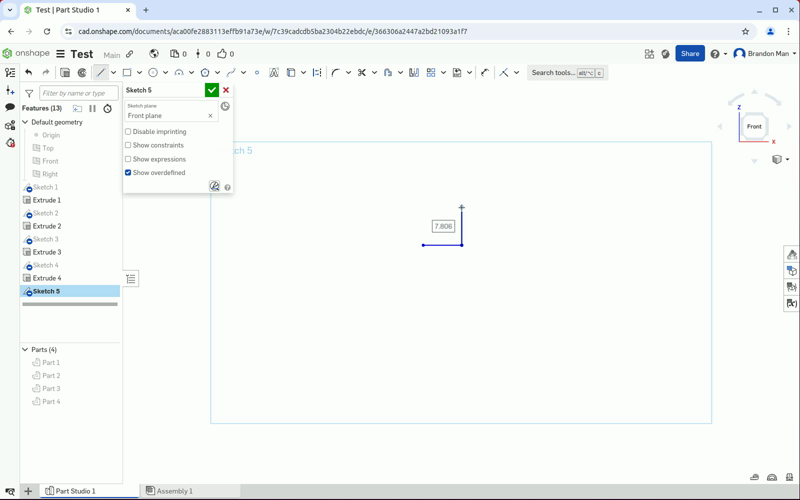
mouse_move(491, 207)
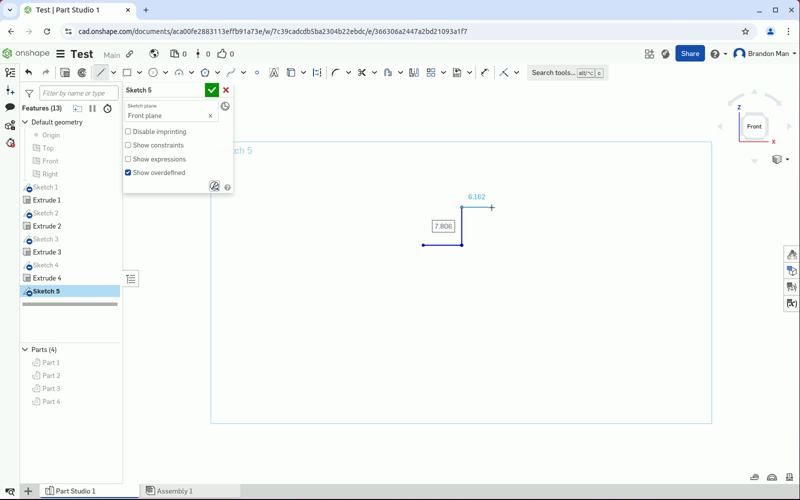
mouse_move(423, 207)
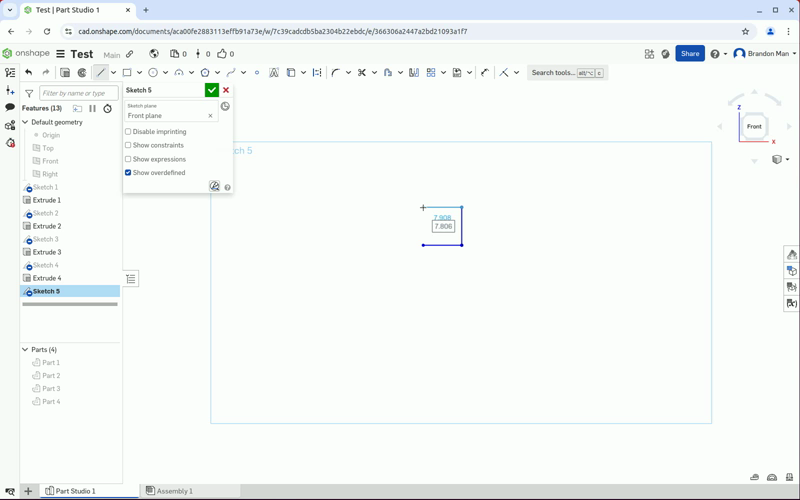
click(423, 207)
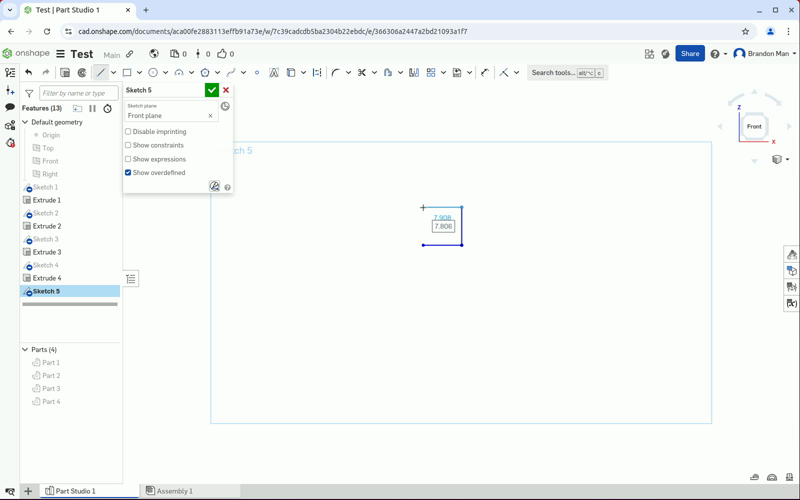
key_up(shift)
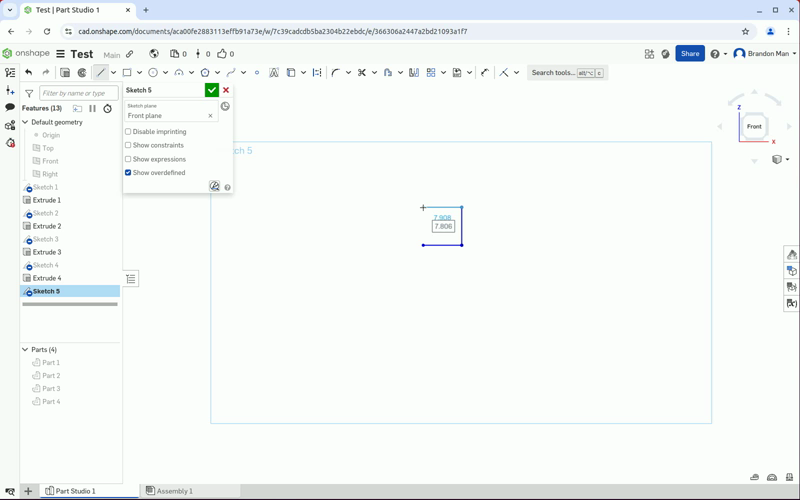
mouse_move(453, 207)
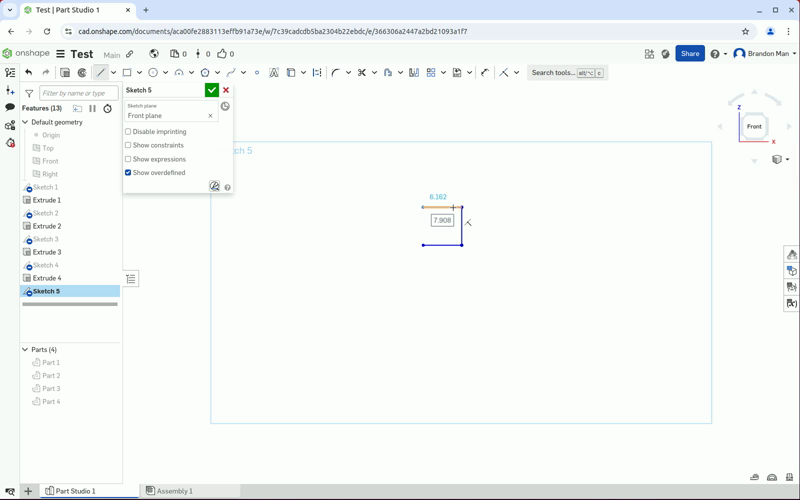
key_down(shift)
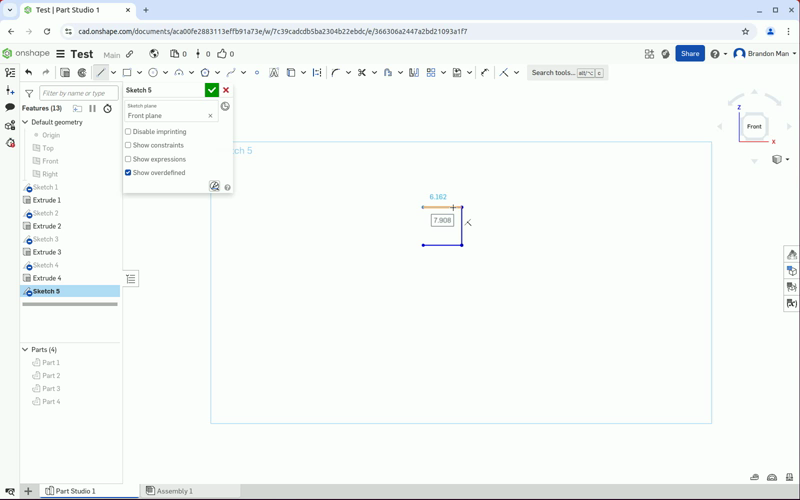
mouse_move(423, 245)
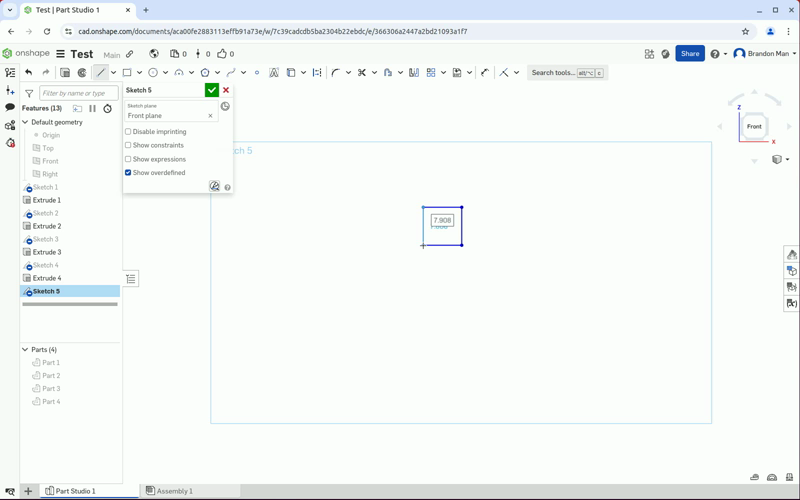
key_up(shift)
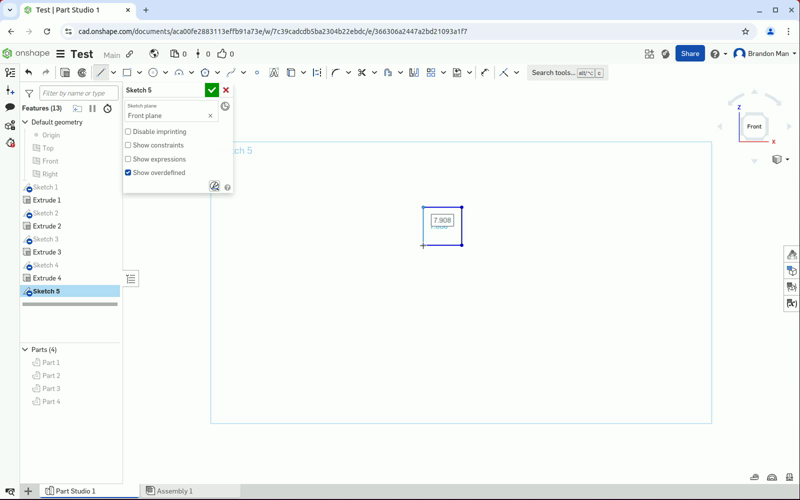
click(423, 245)
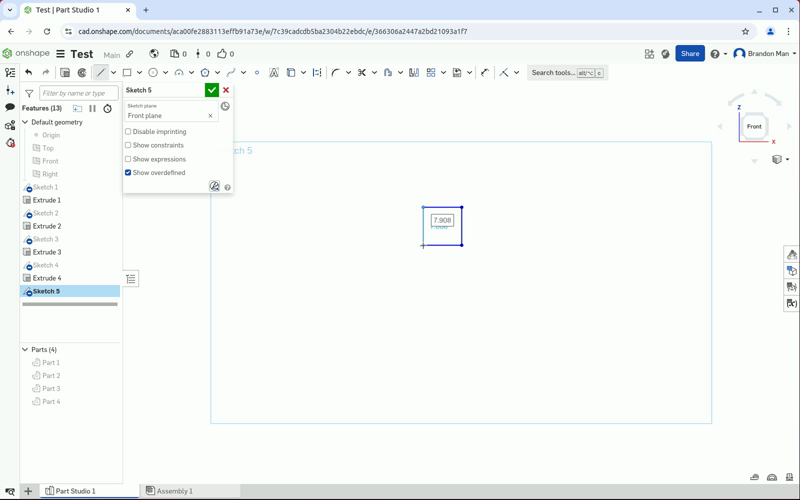
key(esc)
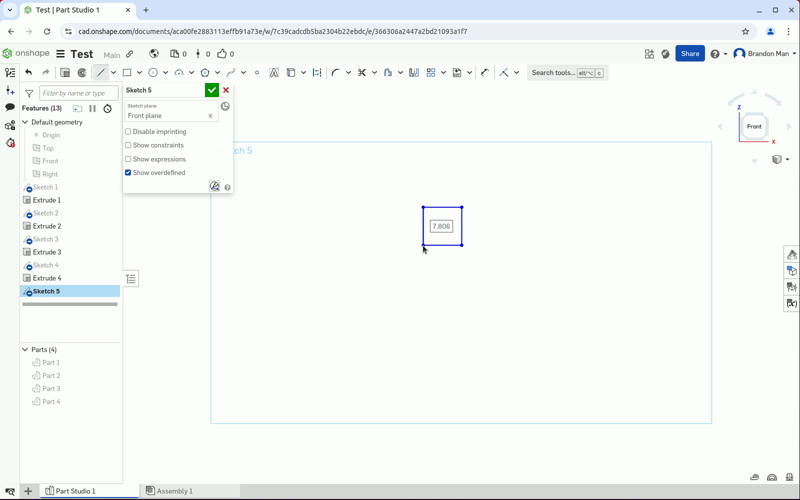
mouse_move(446, 231)
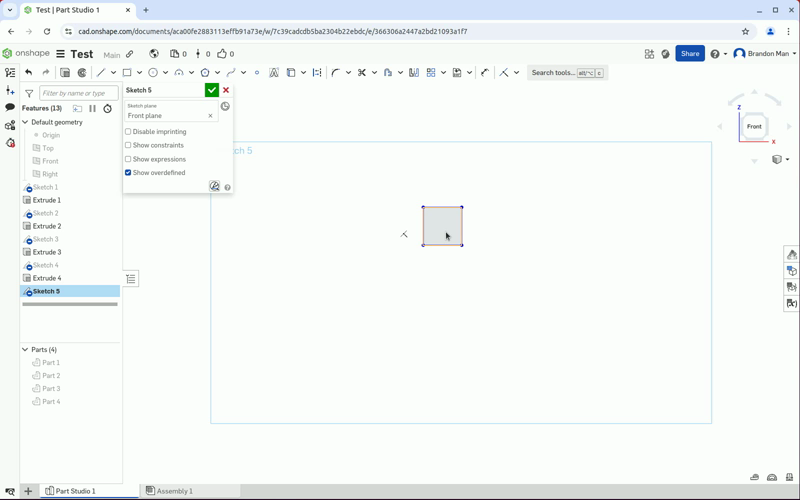
scroll(6)
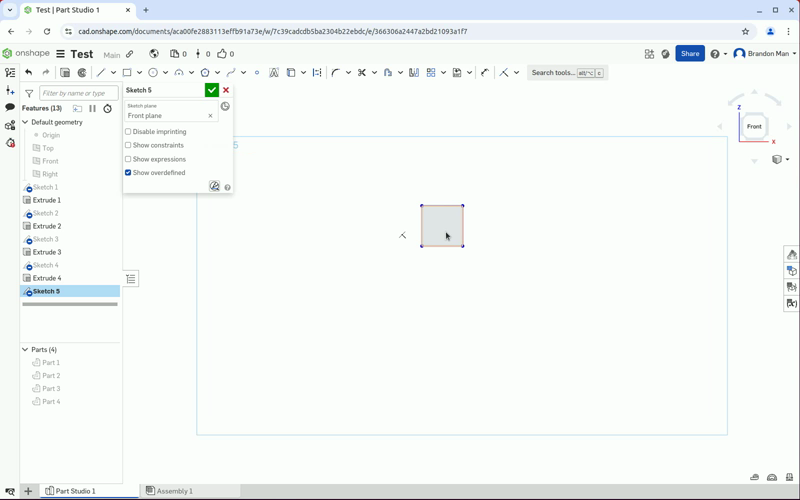
scroll(6)
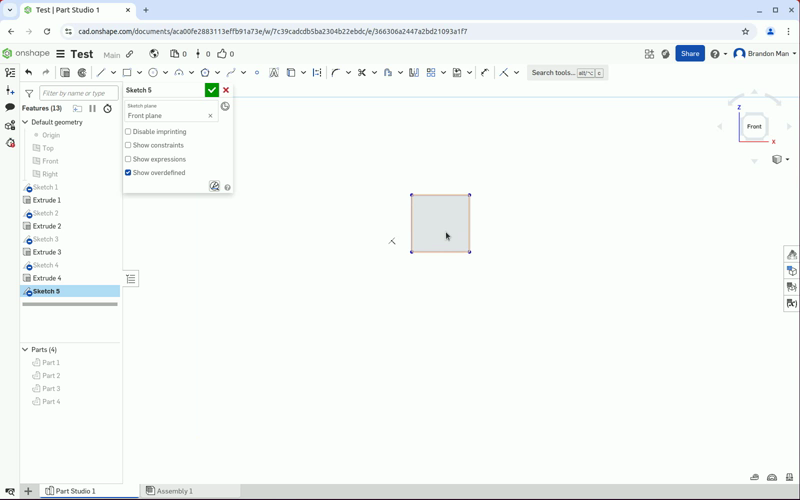
scroll(6)
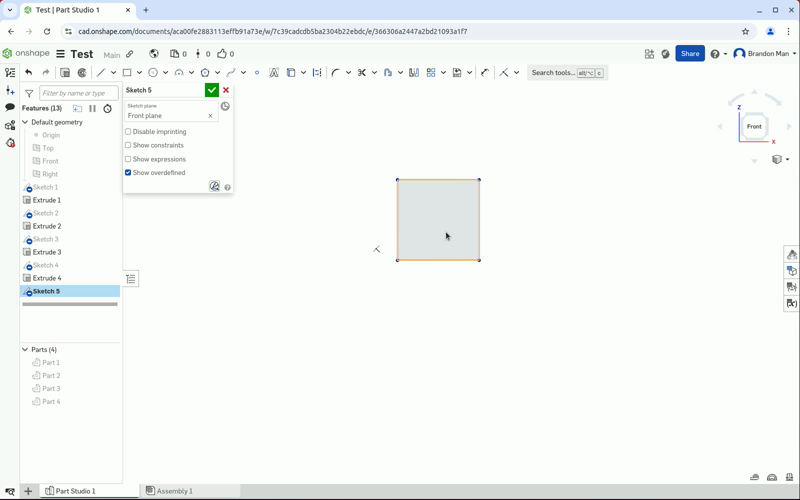
scroll(6)
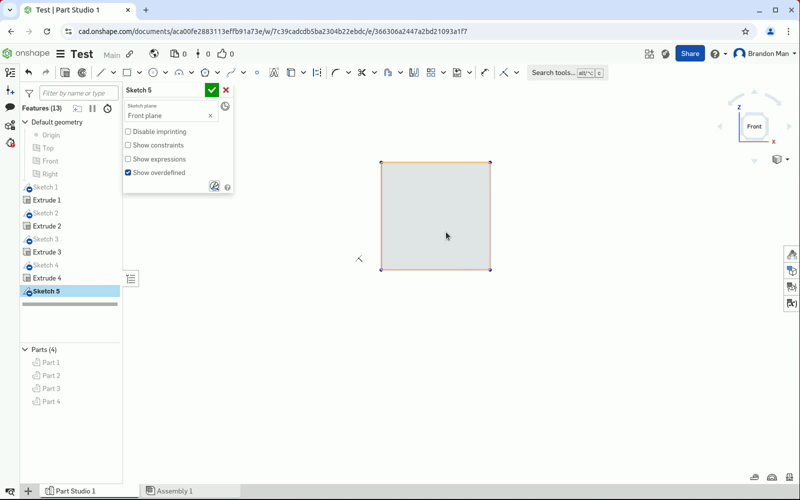
scroll(6)
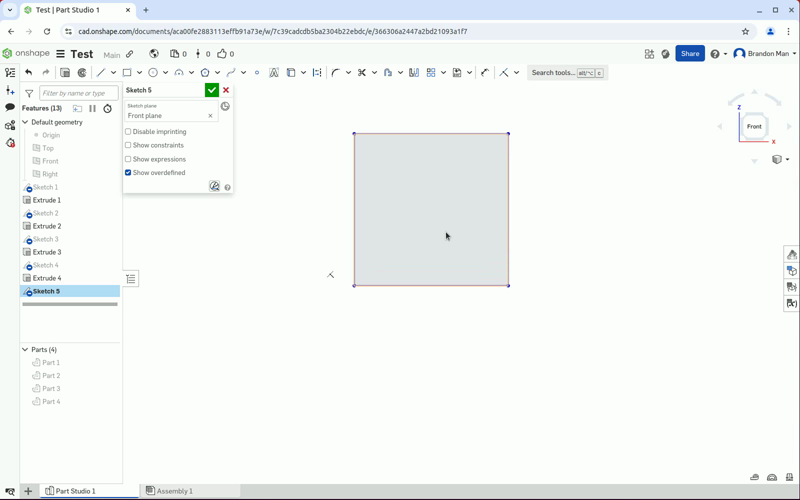
scroll(6)
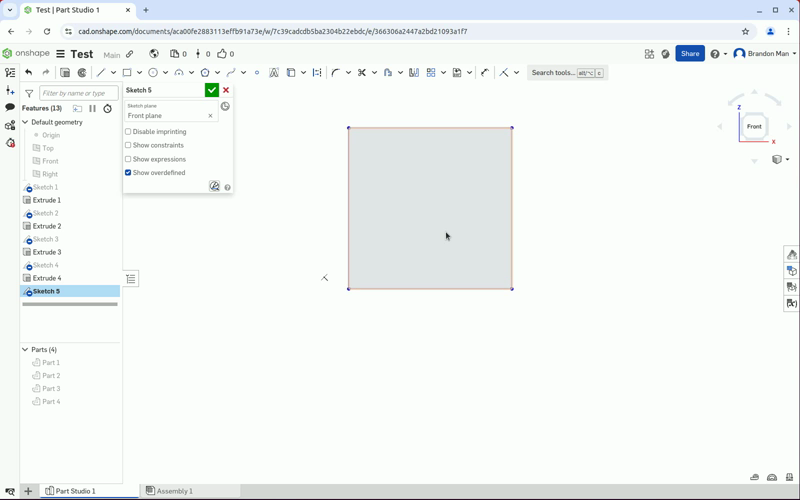
scroll(6)
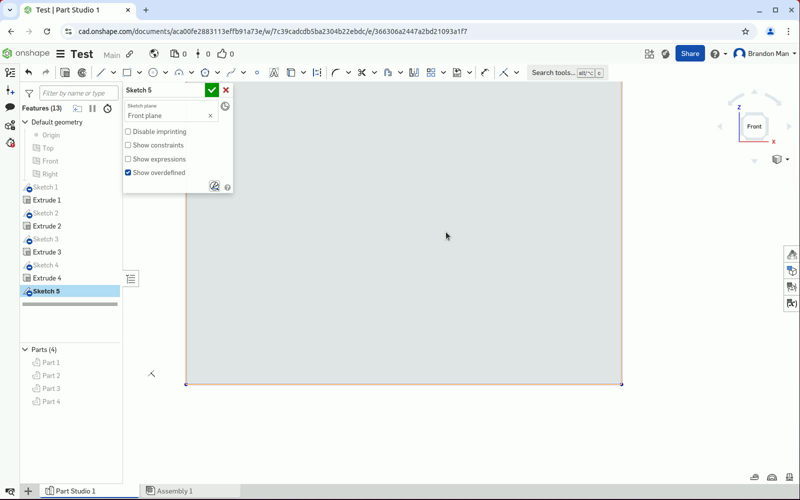
click(446, 231)
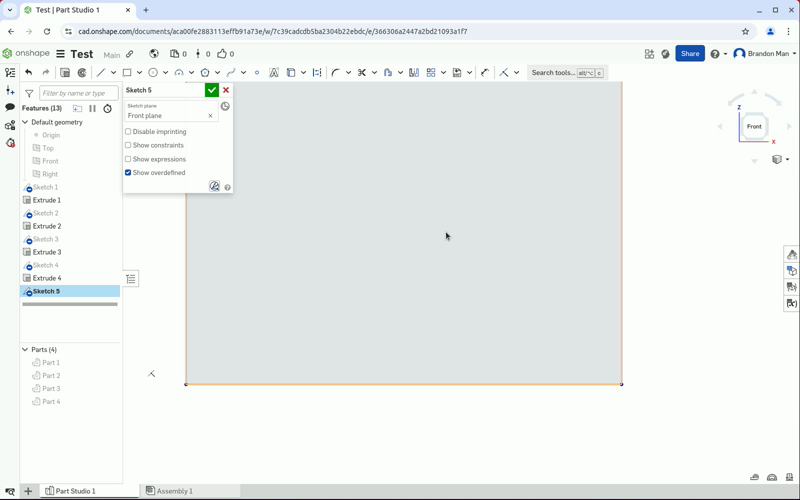
scroll(-6)
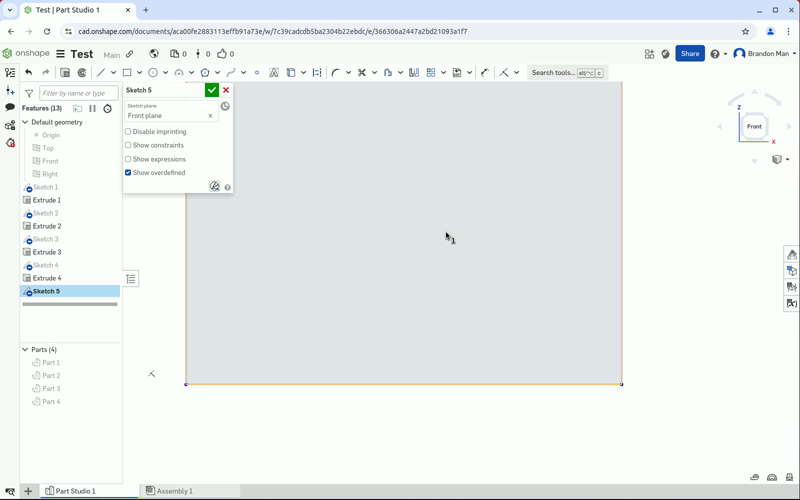
scroll(-6)
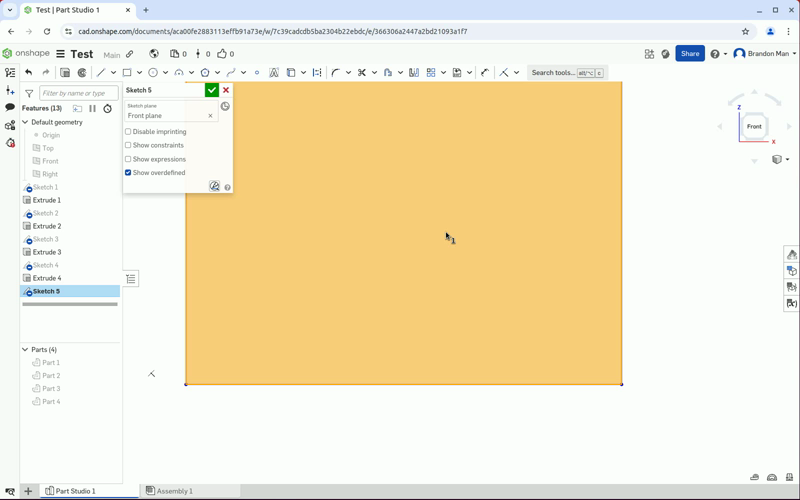
scroll(-6)
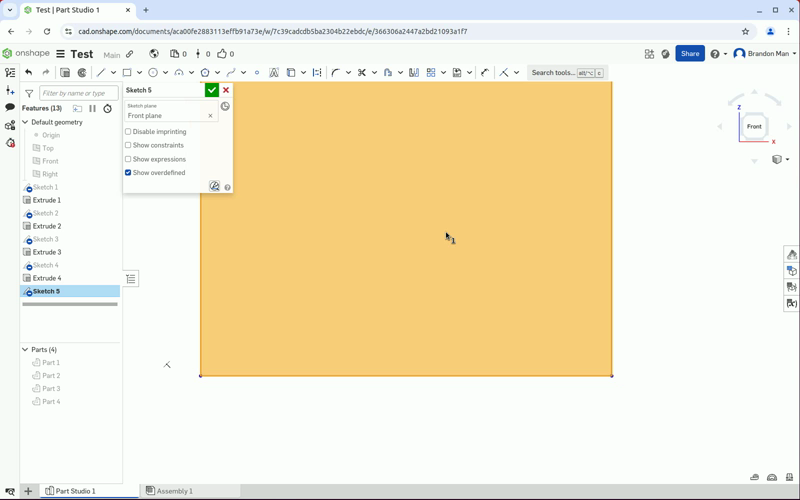
scroll(-6)
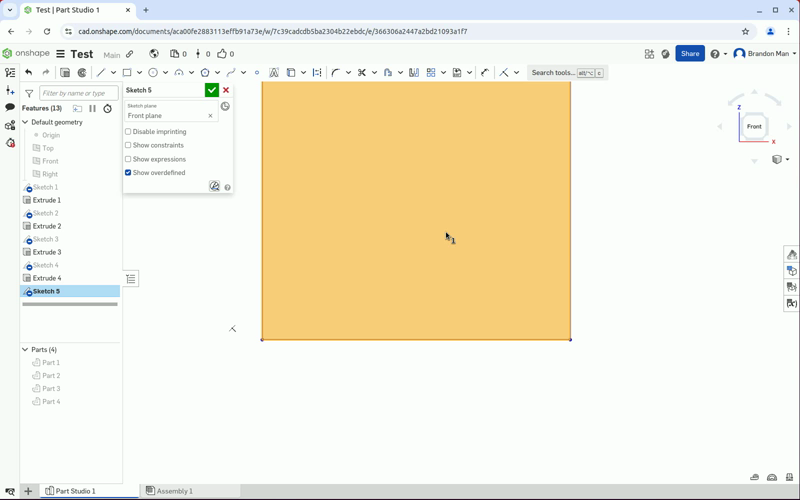
scroll(-6)
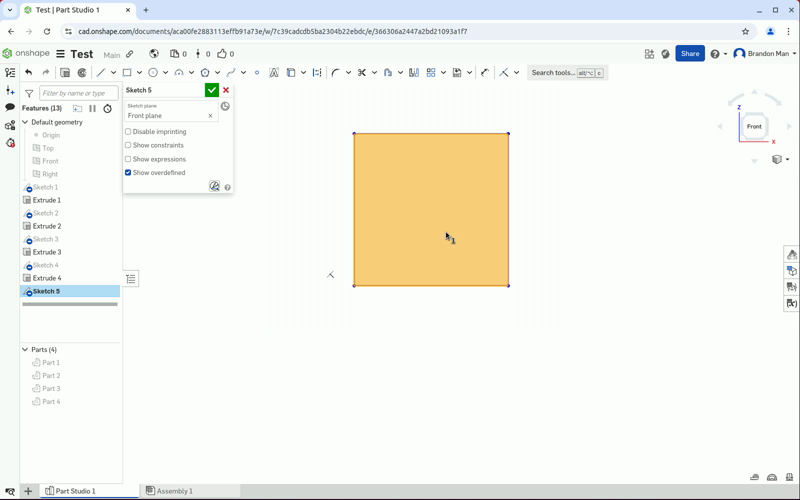
scroll(-6)
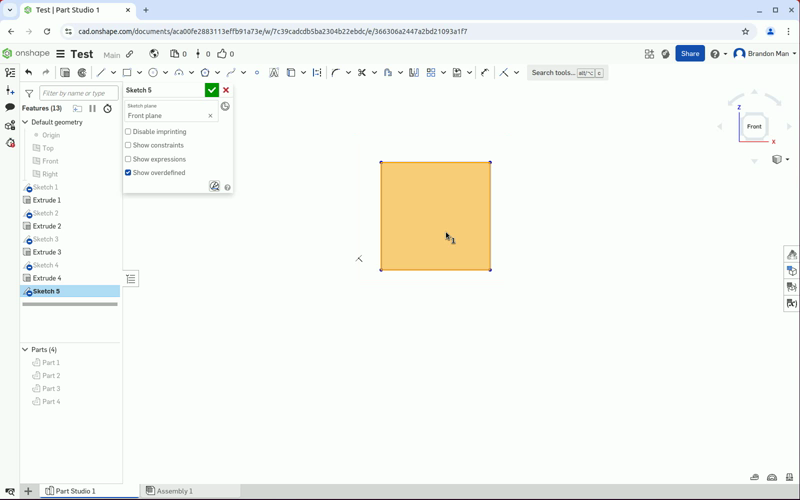
scroll(-6)
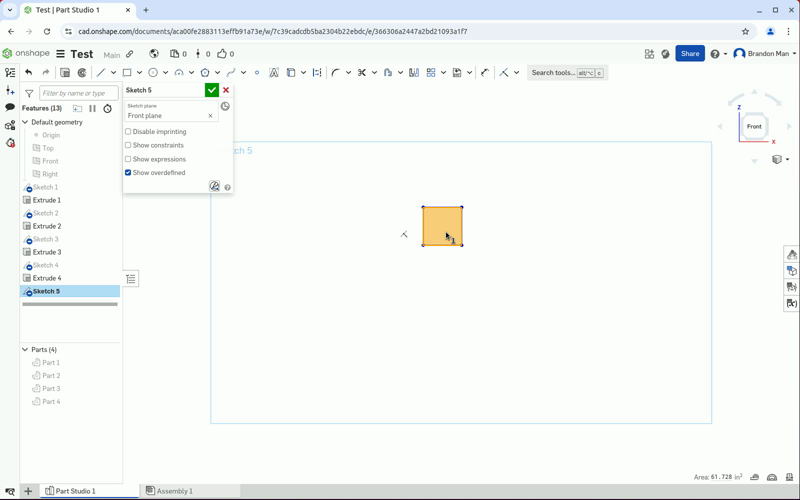
mouse_move(73, 352)
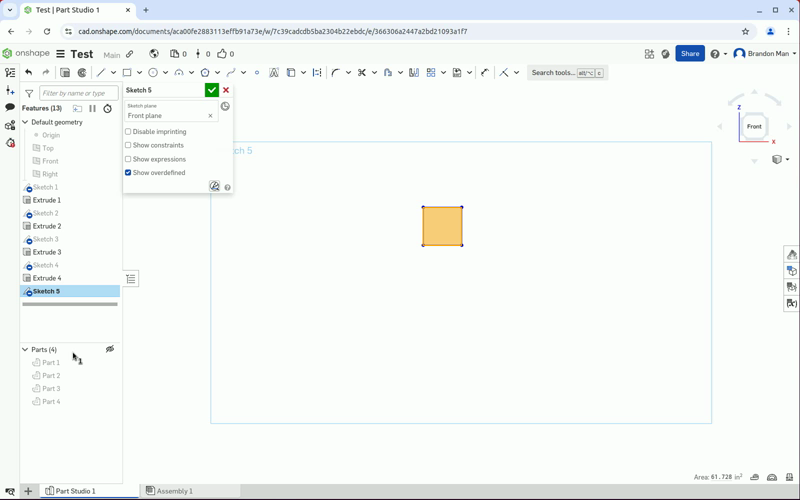
key(shift+y)
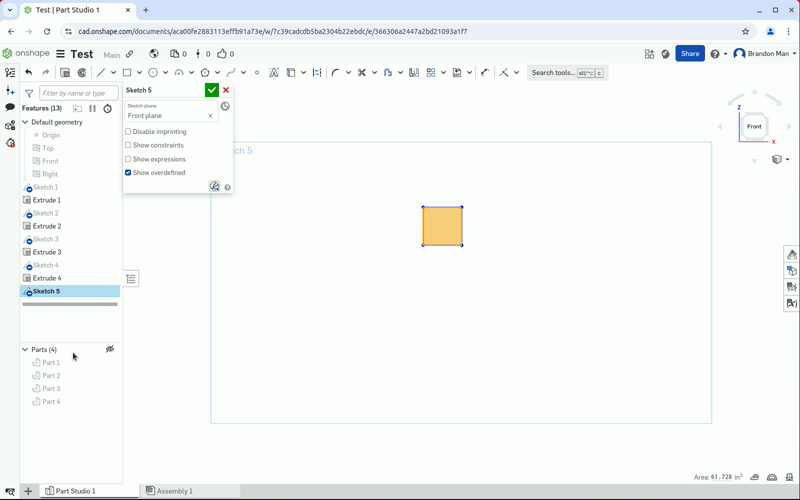
key(shift+e)
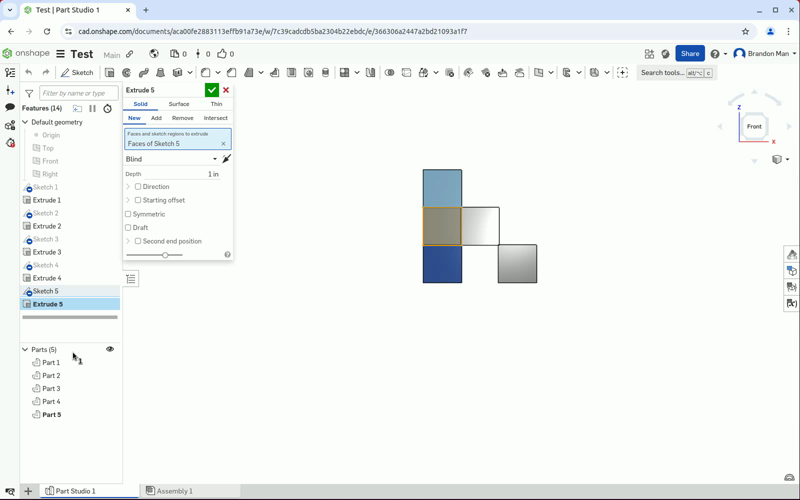
mouse_move(143, 106)
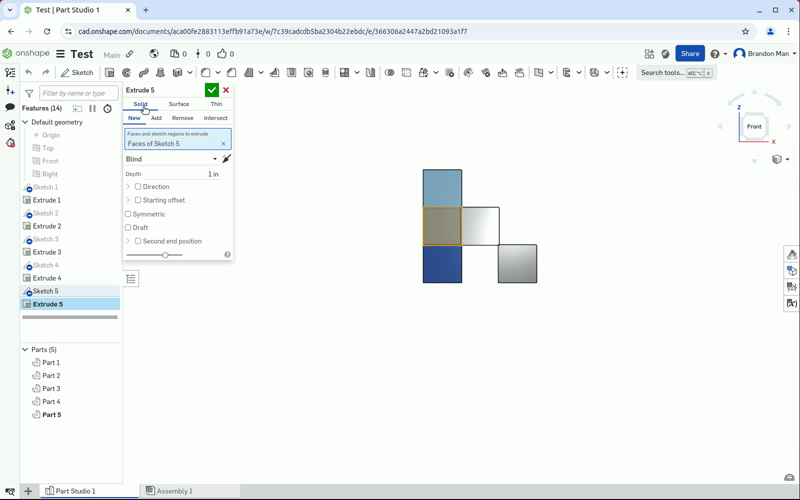
click(143, 106)
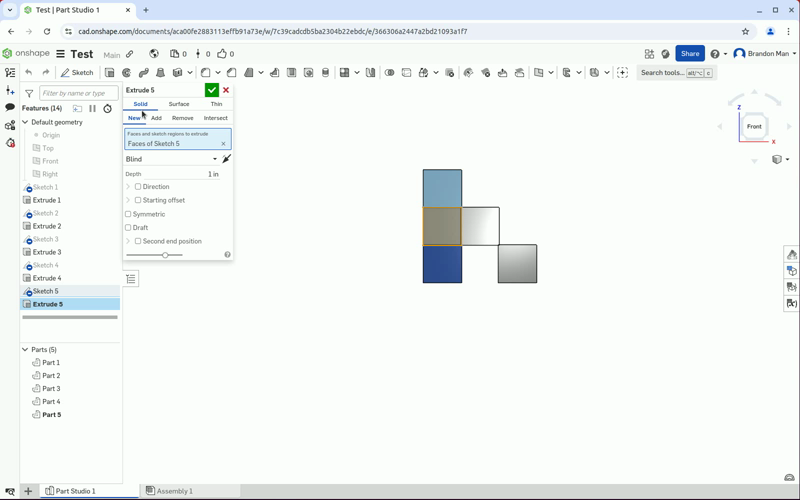
mouse_move(137, 120)
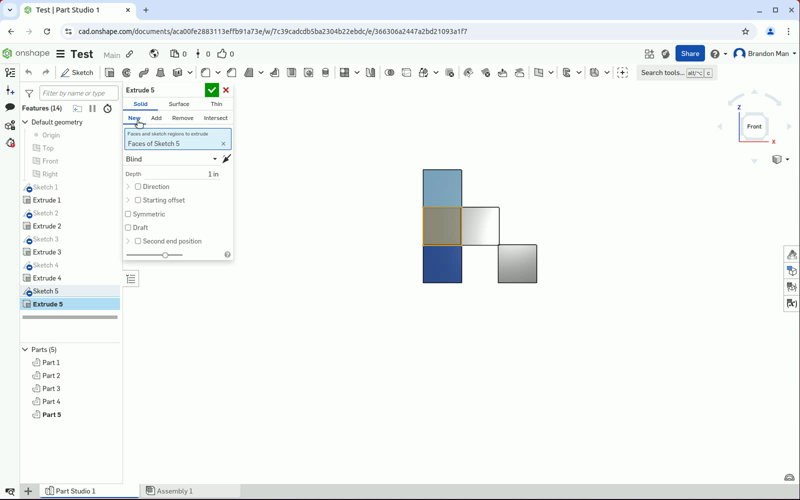
click(137, 120)
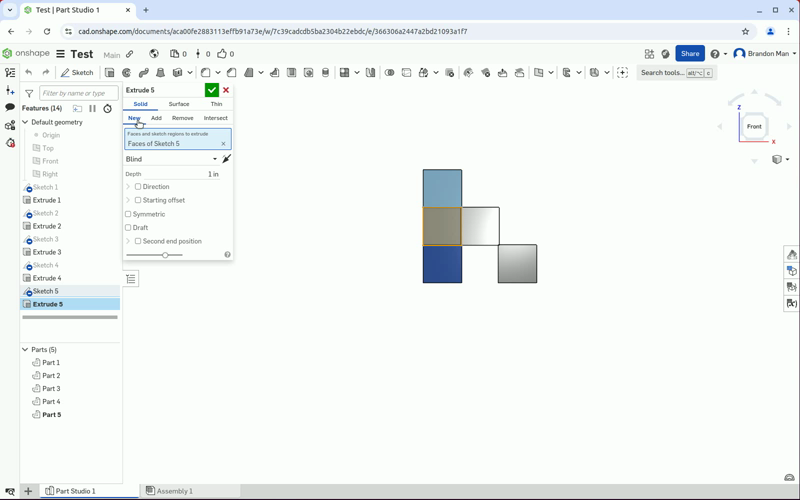
key(tab, 4)
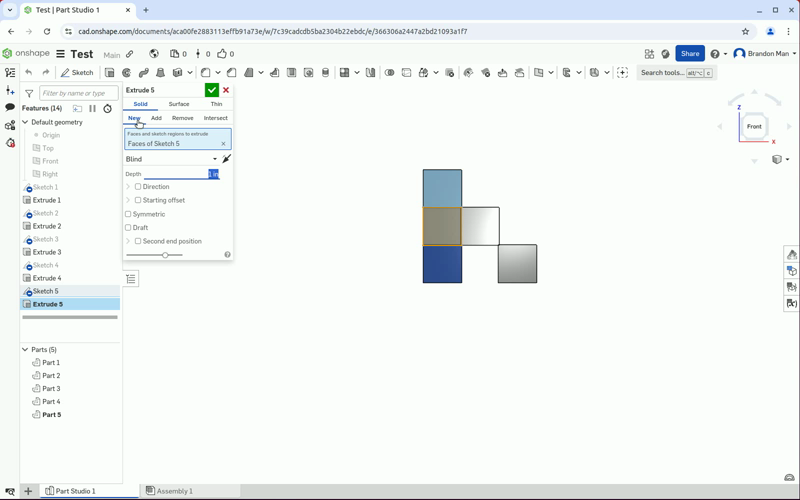
text(7.703)
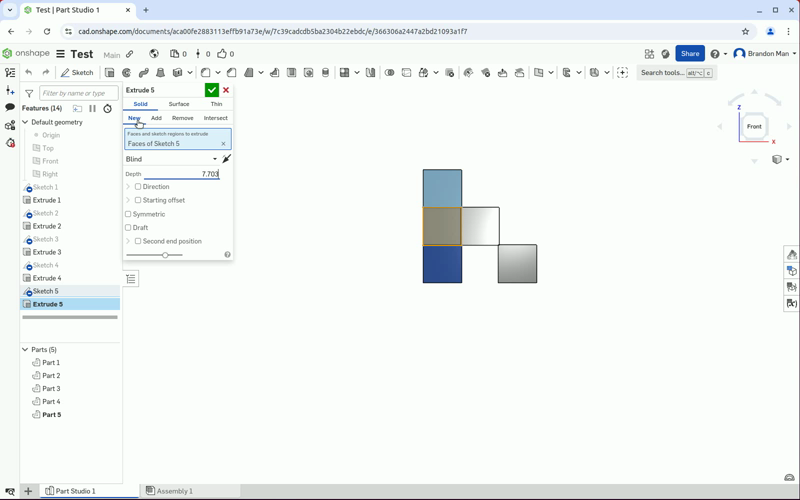
key(enter)
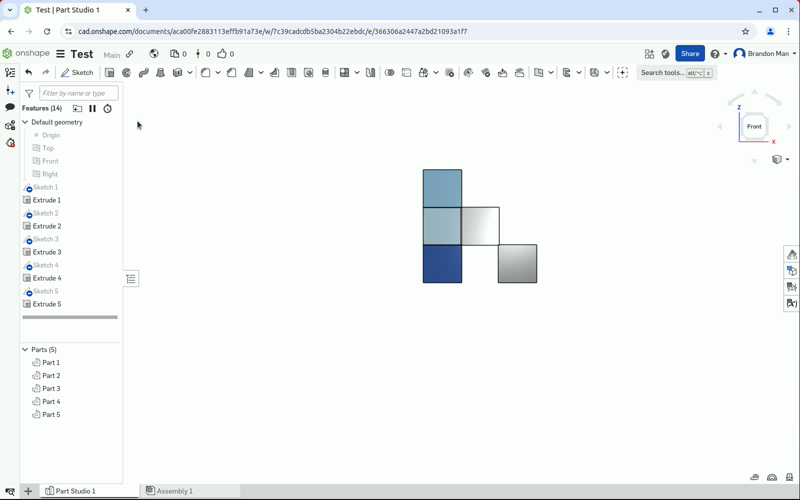
key(shift+h)
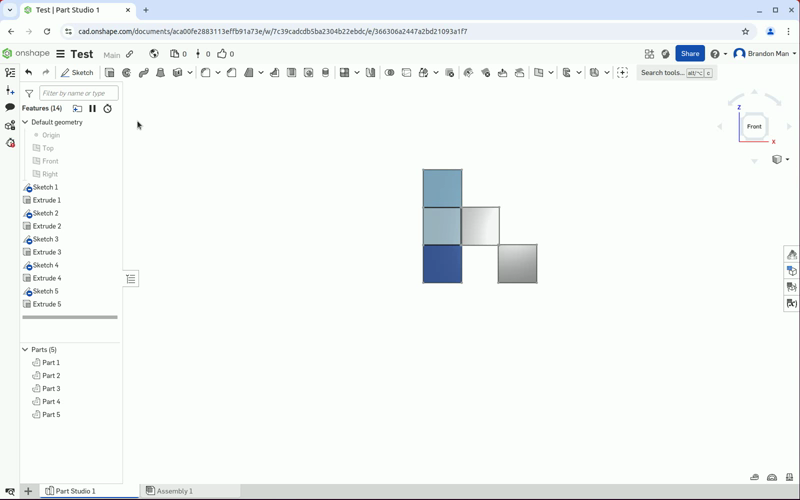
key(shift+h)
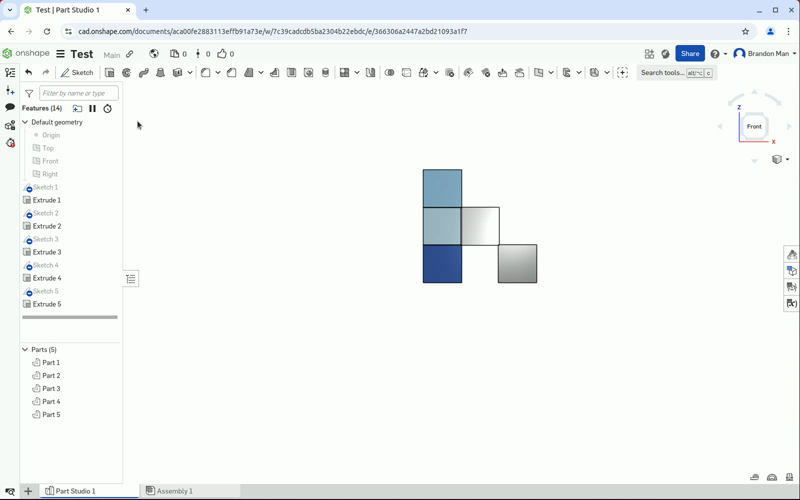
mouse_move(73, 189)
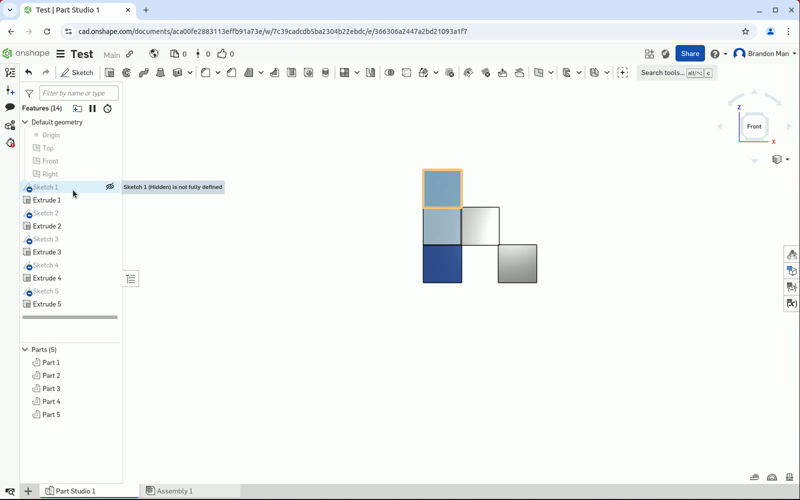
click(73, 189)
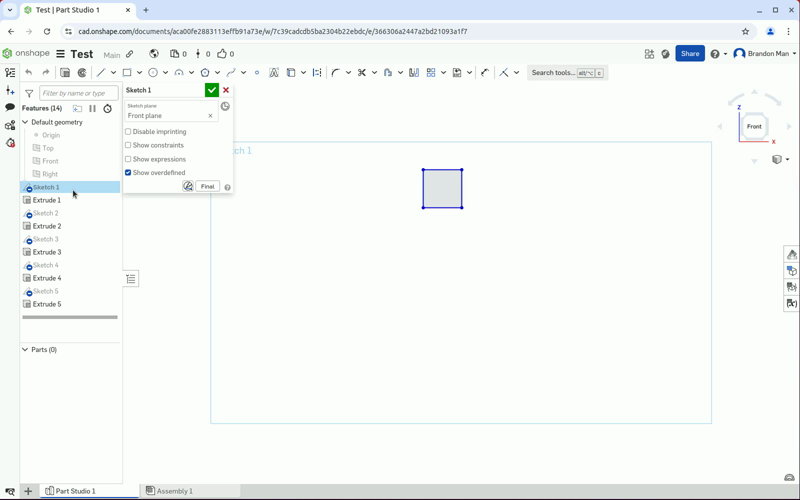
mouse_move(229, 92)
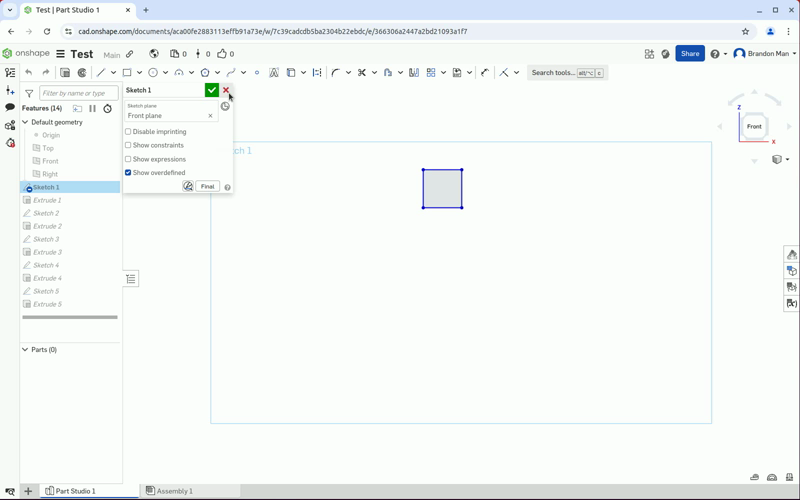
click(229, 92)
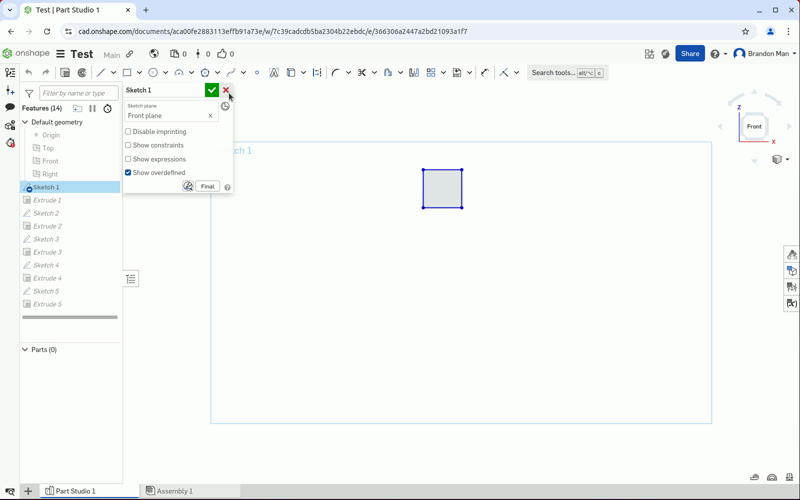
key(shift+s)
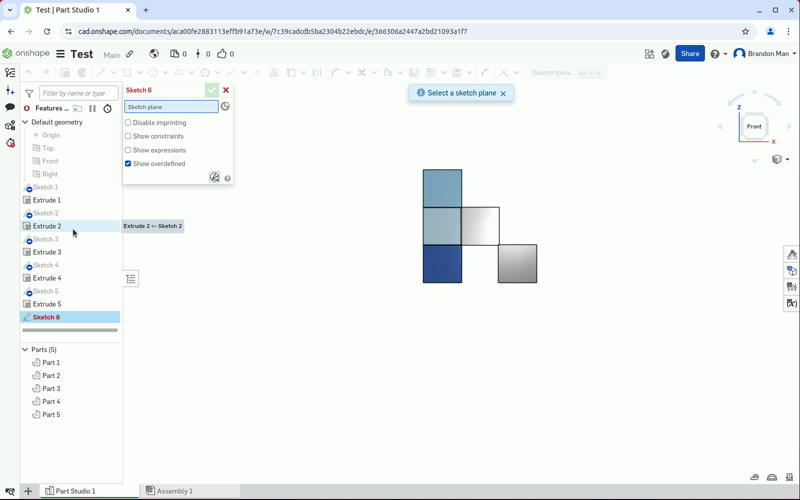
scroll(3)
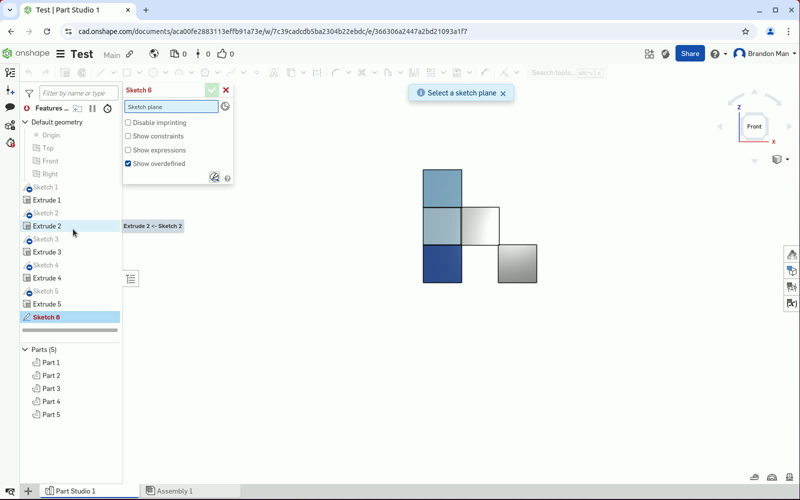
mouse_move(73, 163)
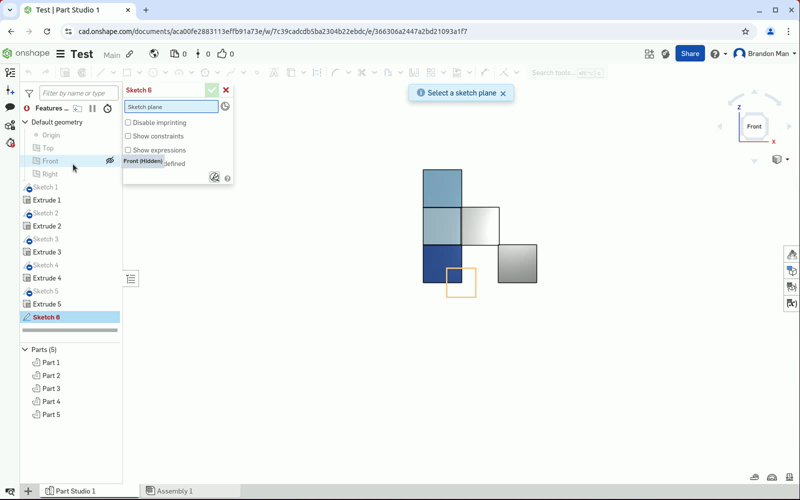
click(73, 163)
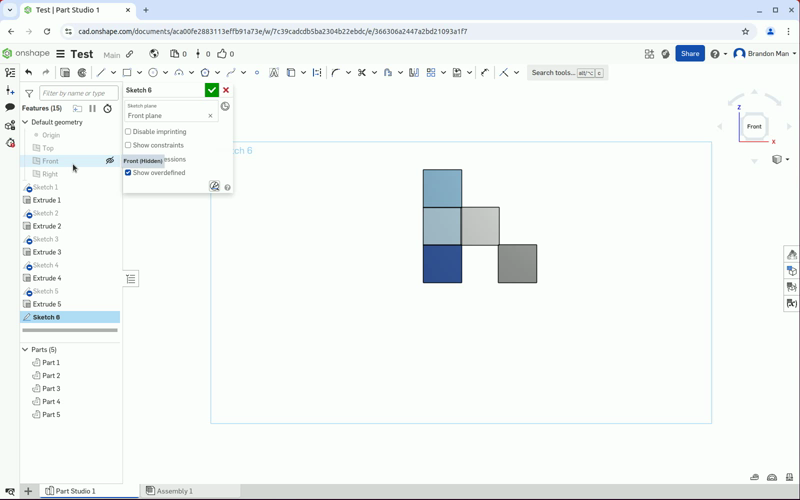
mouse_move(73, 352)
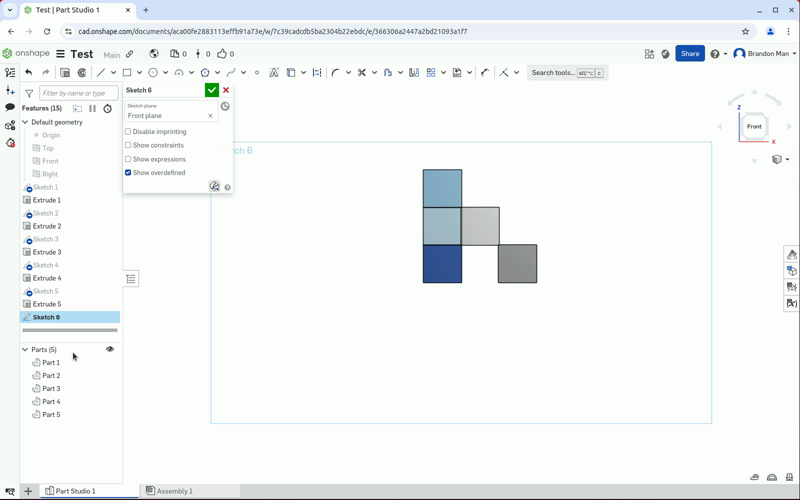
key(y)
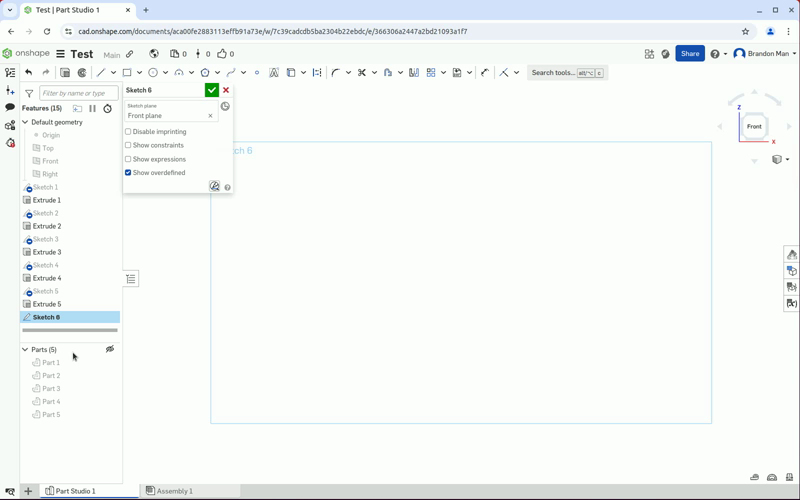
key(l)
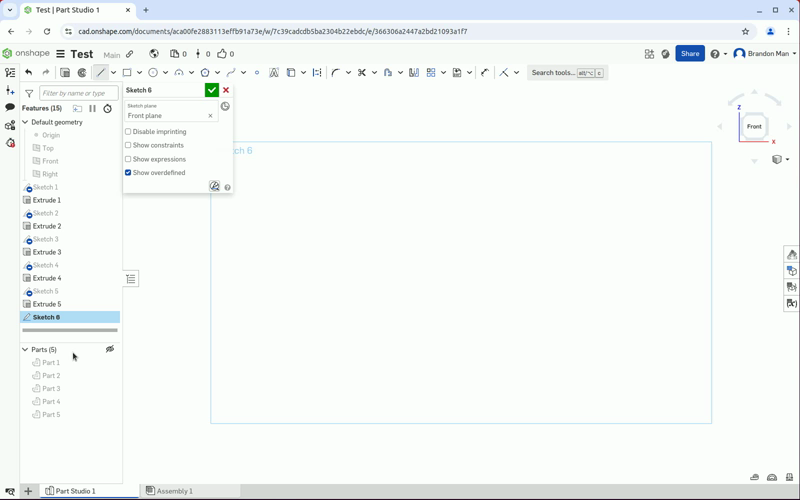
key_down(shift)
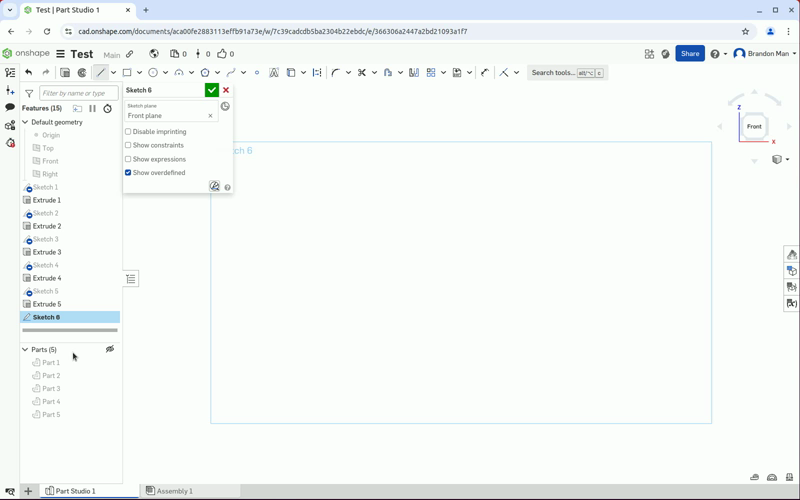
mouse_move(460, 282)
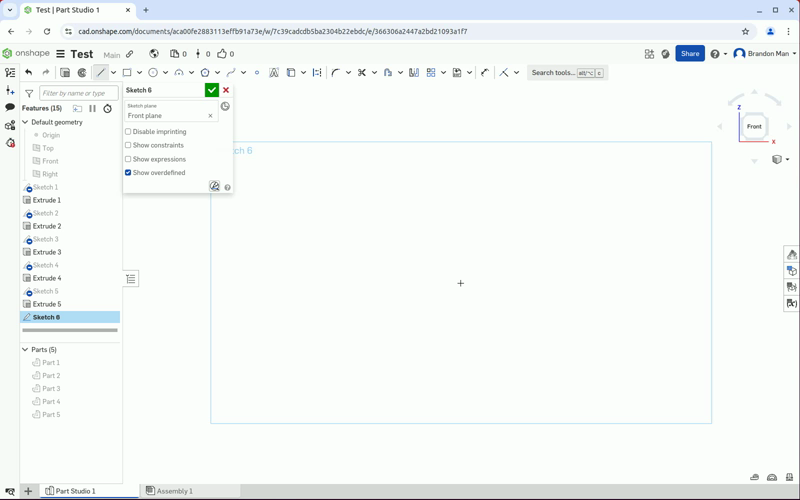
click(460, 282)
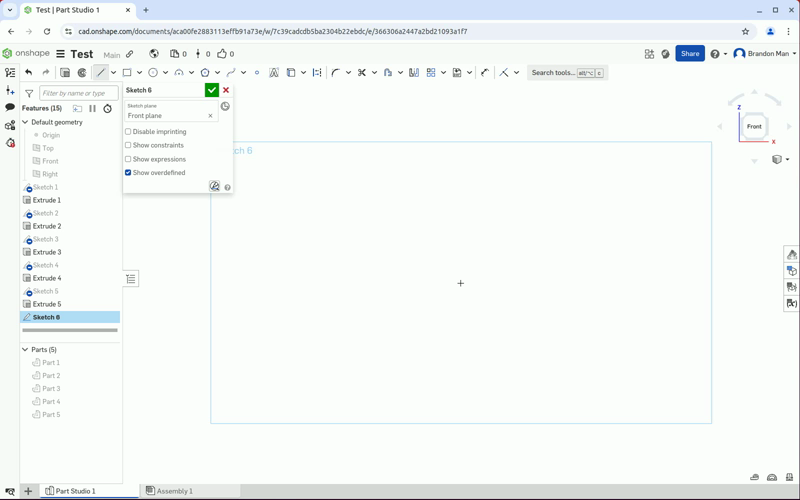
key_up(shift)
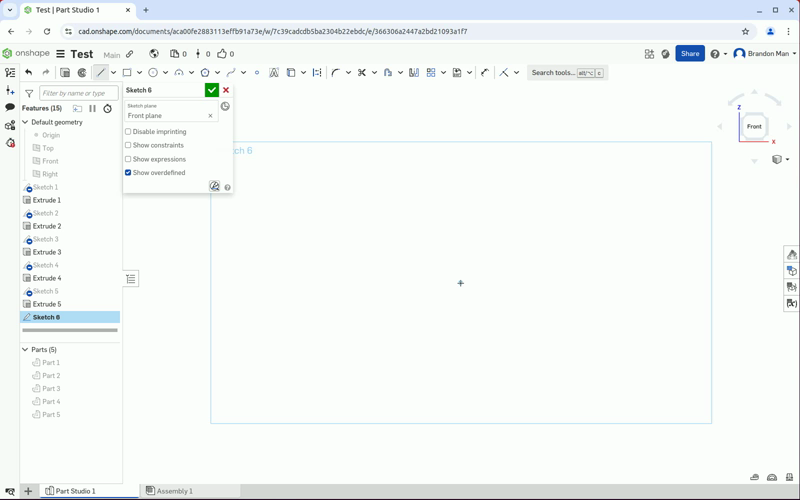
key_down(shift)
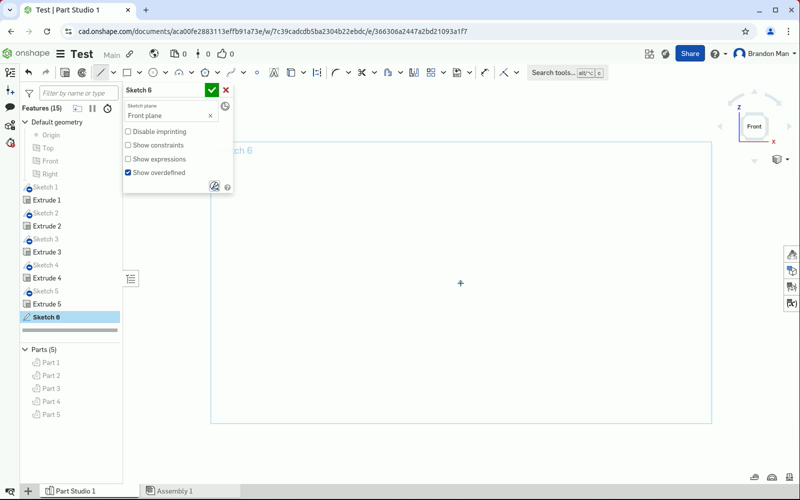
mouse_move(490, 282)
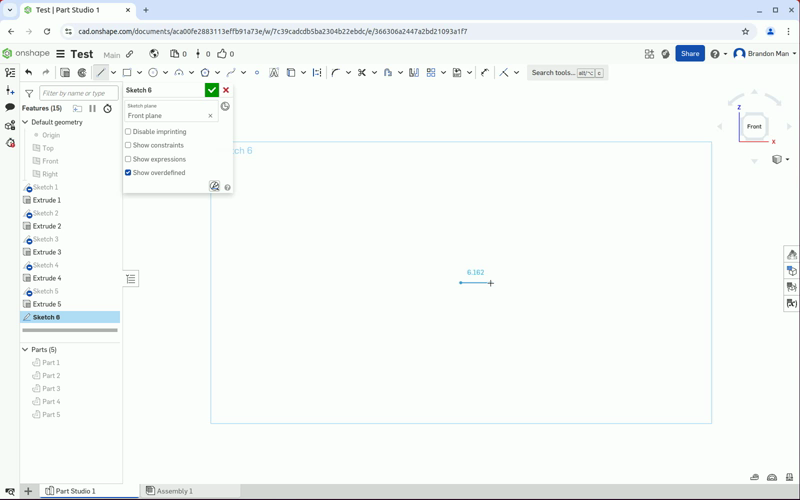
mouse_move(499, 282)
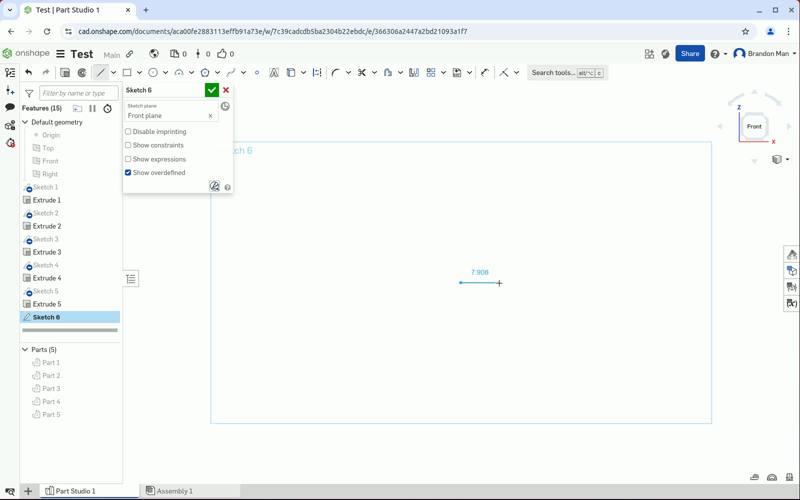
click(499, 282)
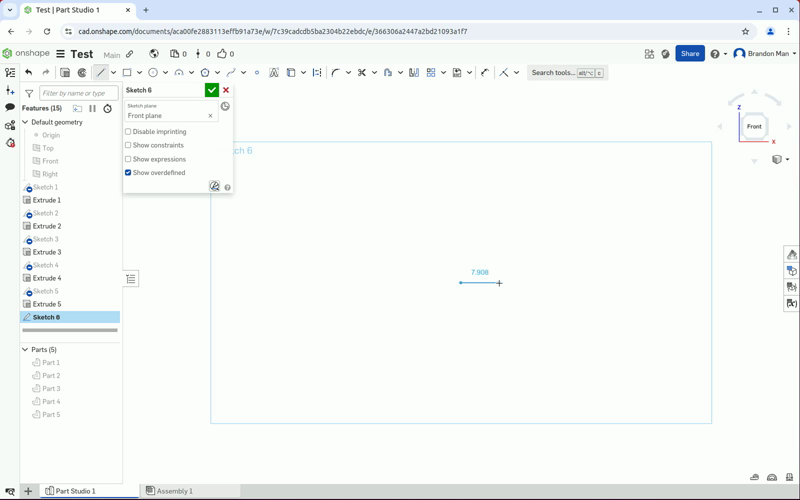
key_up(shift)
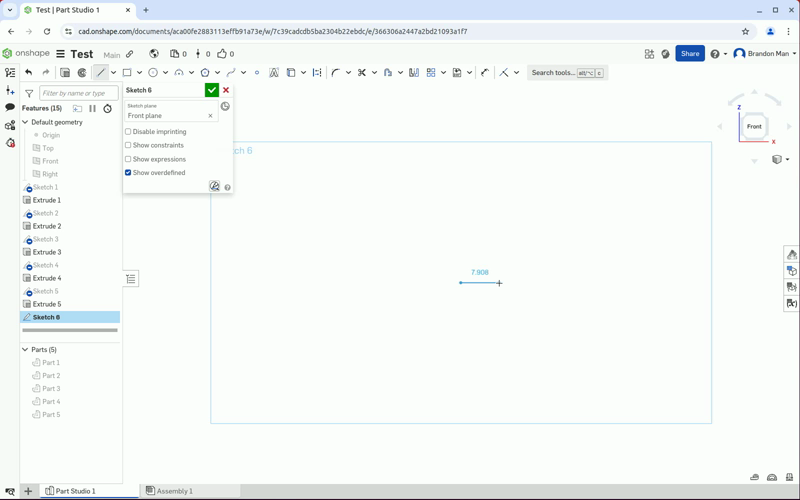
key_down(shift)
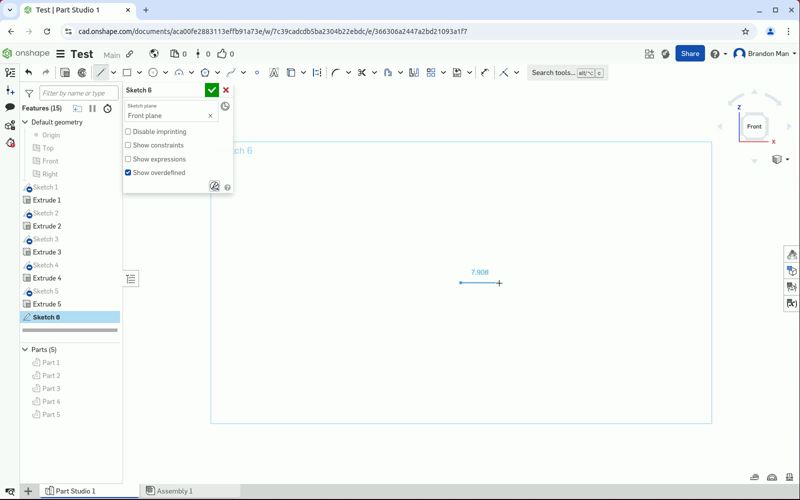
mouse_move(529, 282)
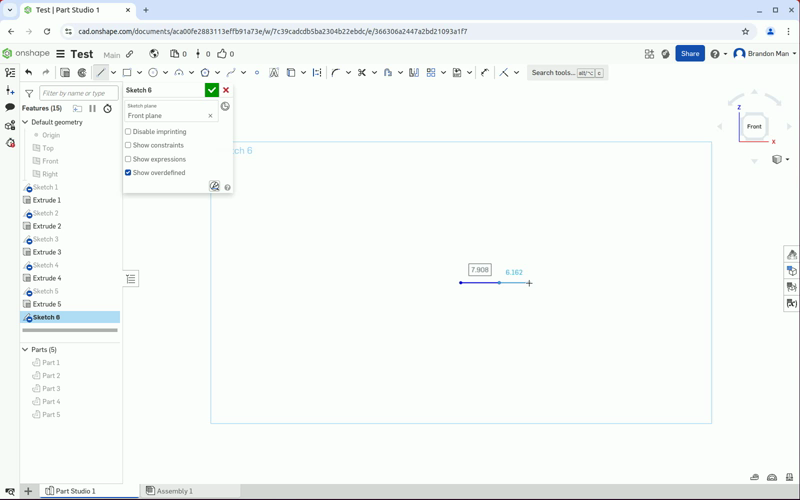
mouse_move(499, 244)
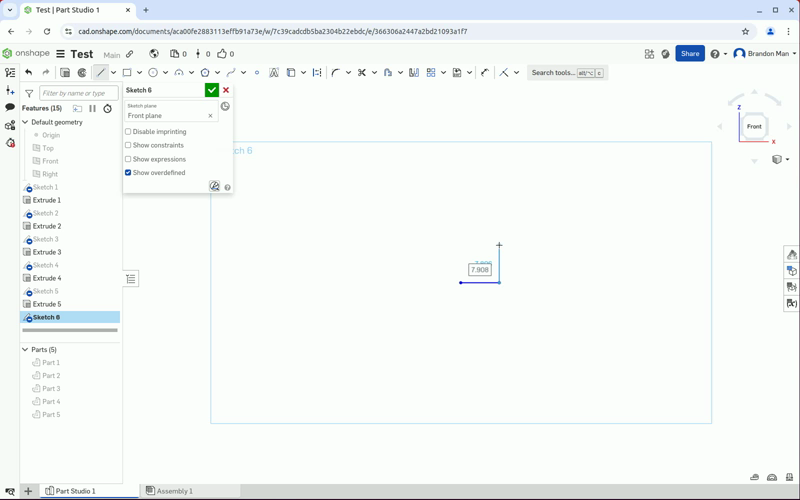
click(499, 244)
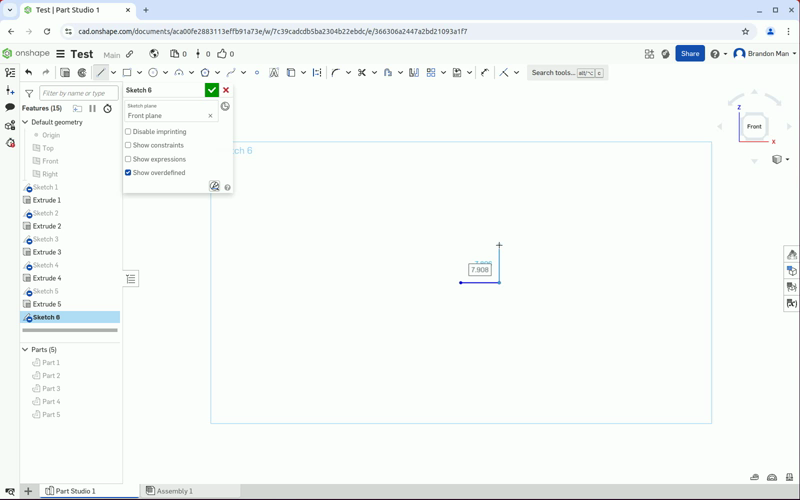
key_up(shift)
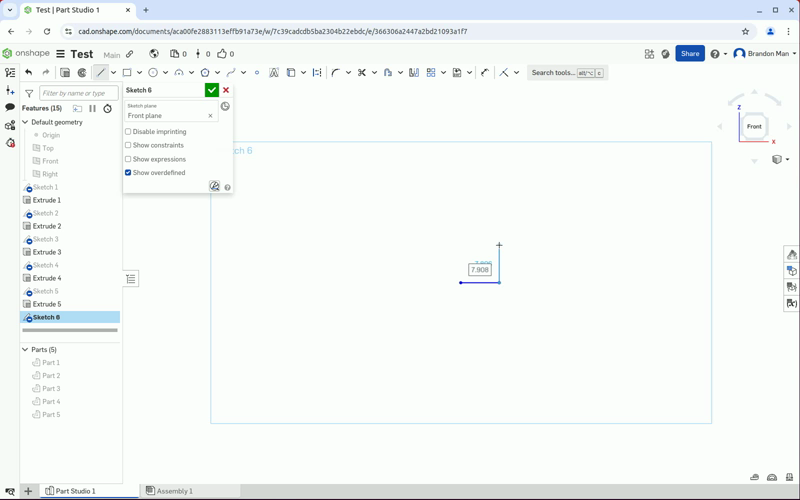
key_down(shift)
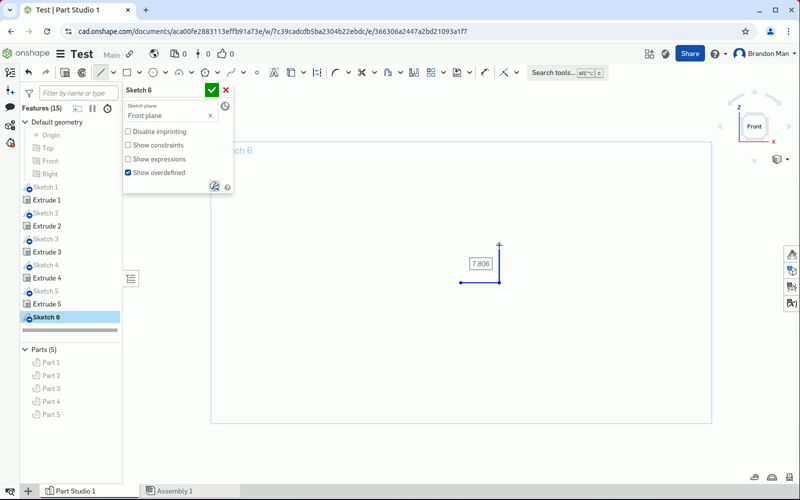
mouse_move(529, 244)
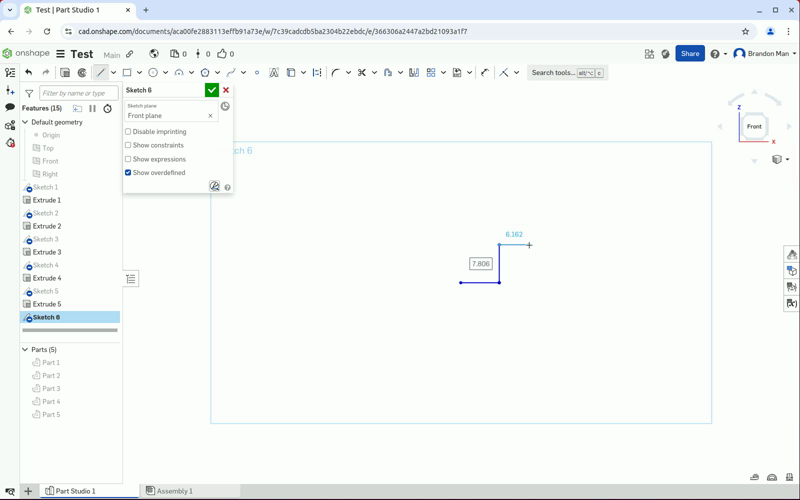
mouse_move(460, 244)
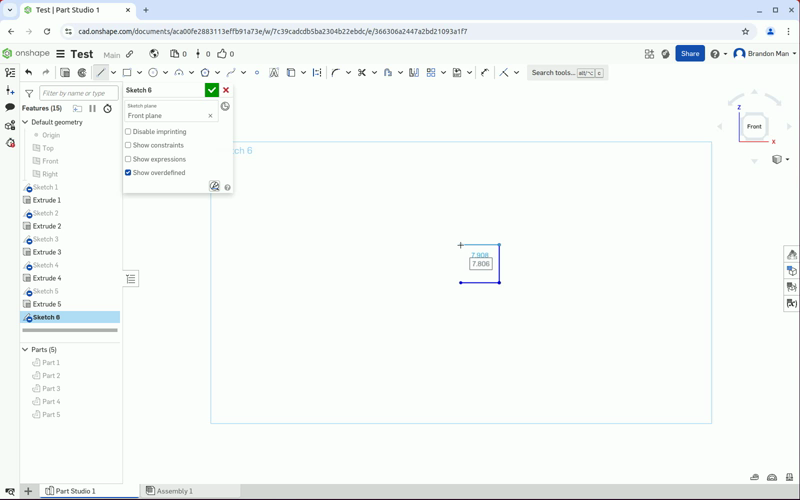
click(460, 244)
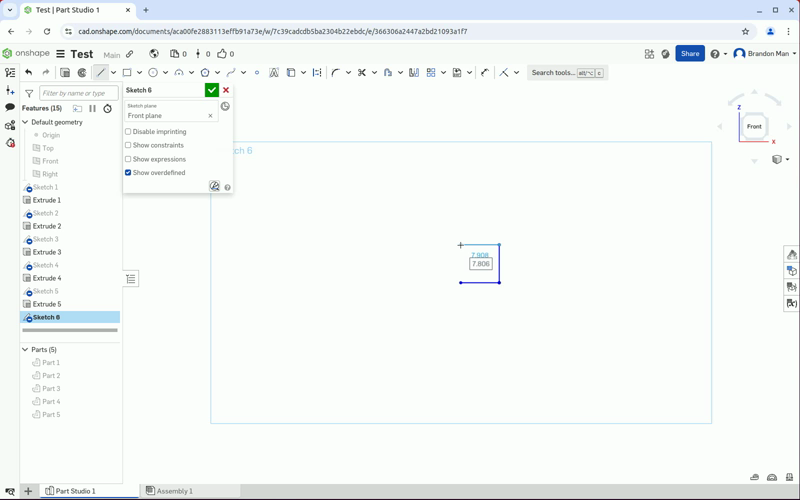
key_up(shift)
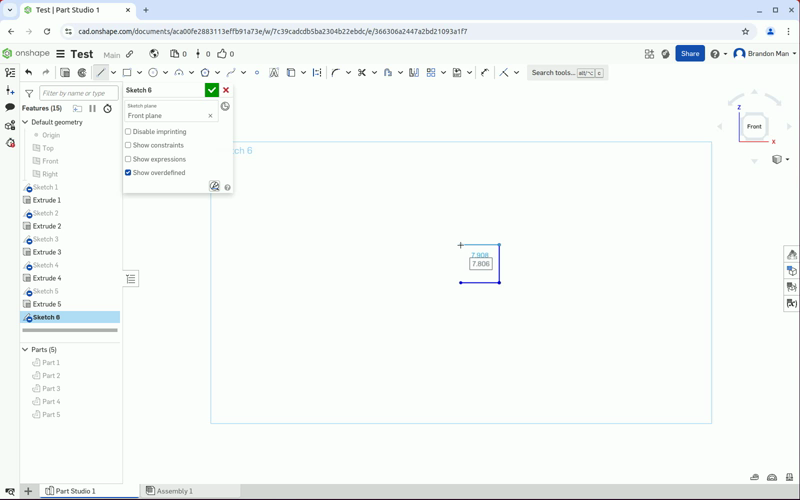
mouse_move(490, 244)
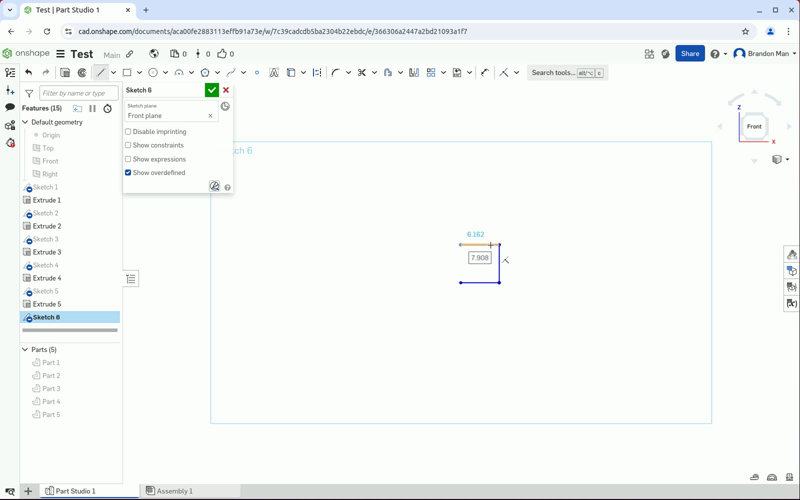
key_down(shift)
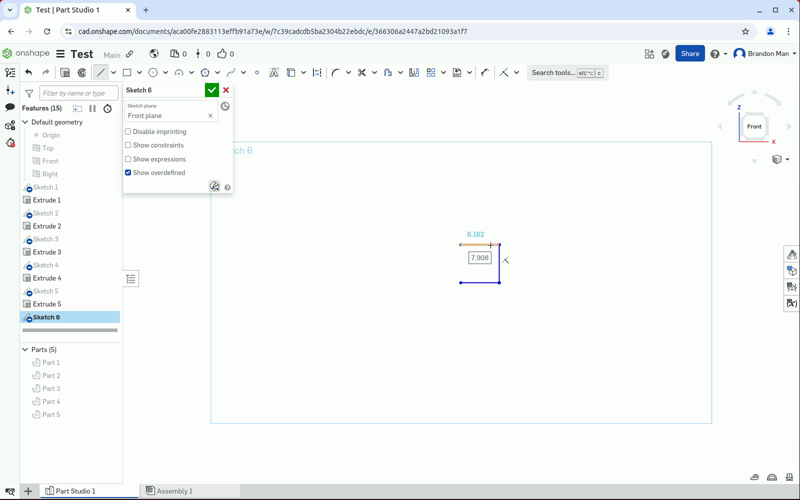
mouse_move(460, 282)
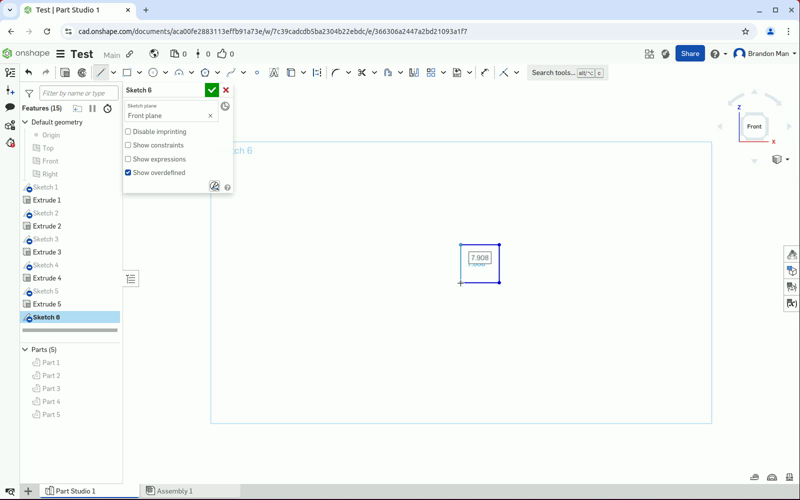
key_up(shift)
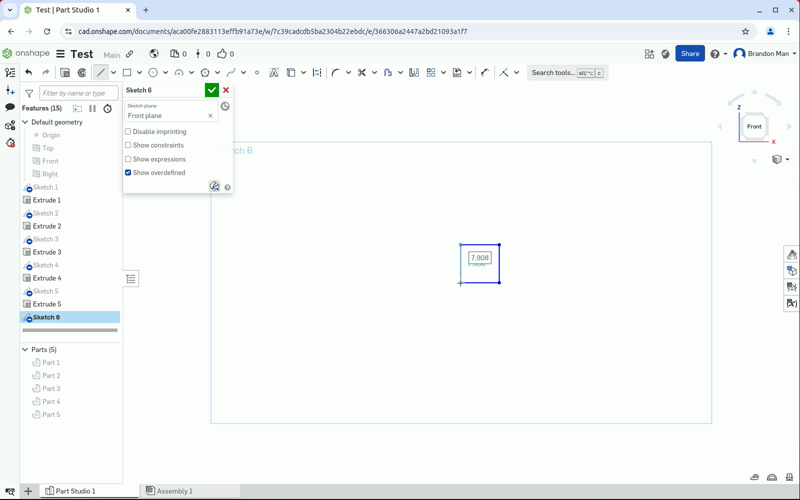
click(460, 282)
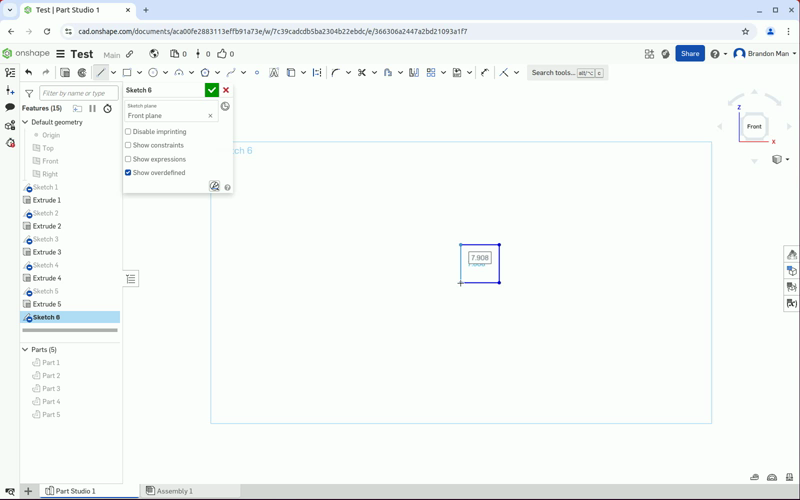
key(esc)
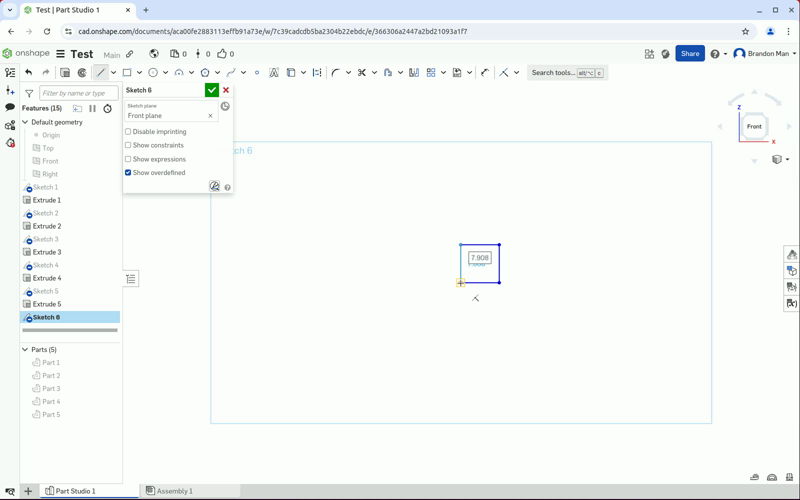
mouse_move(494, 277)
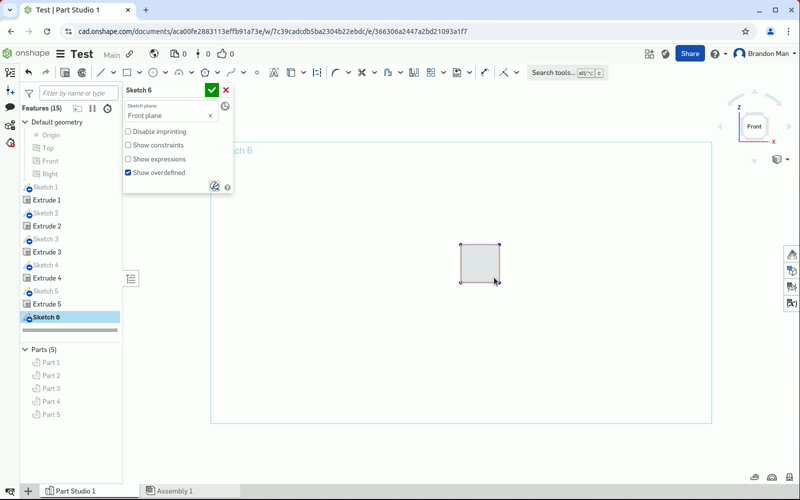
scroll(6)
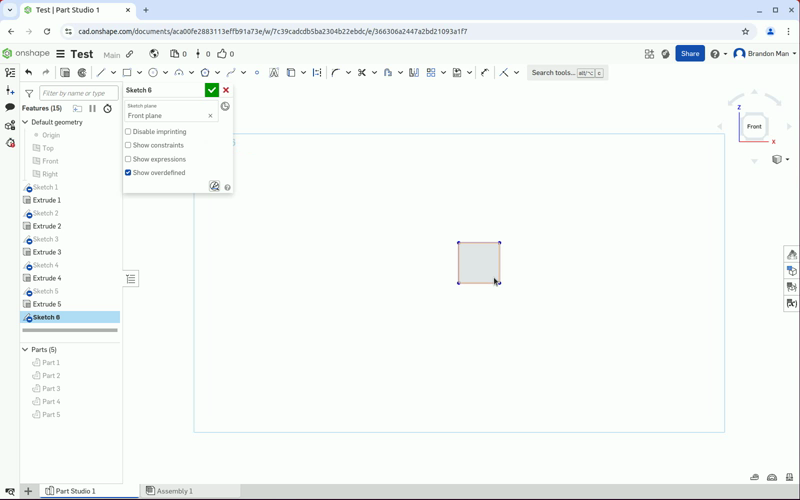
scroll(6)
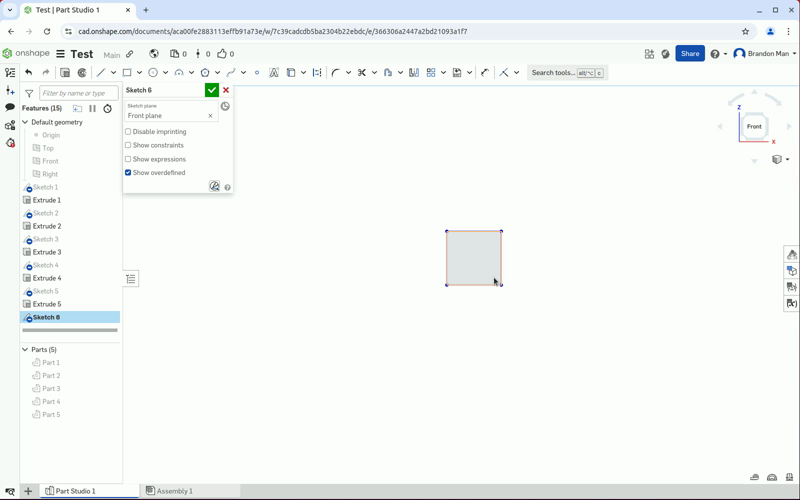
scroll(6)
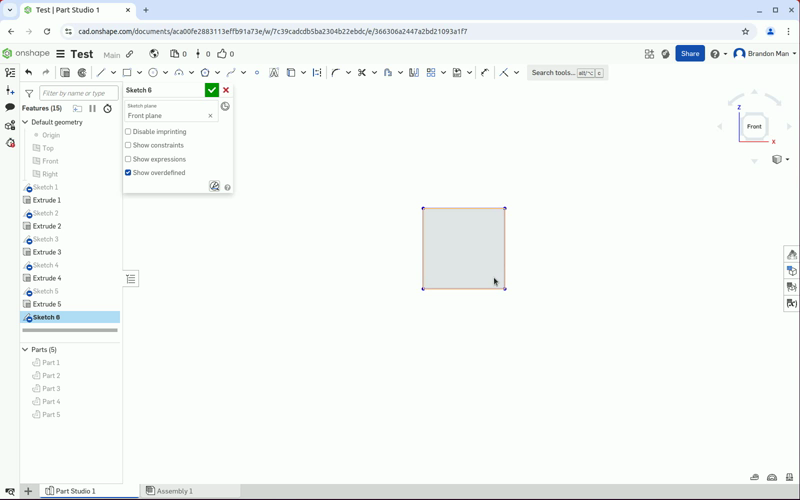
scroll(6)
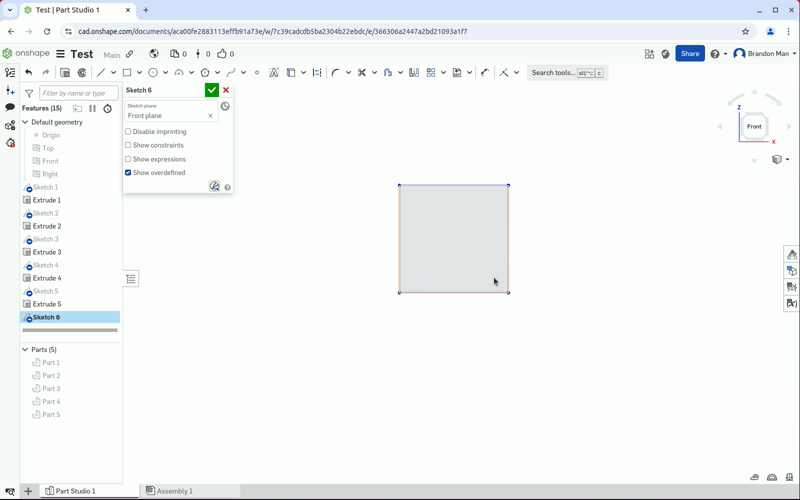
scroll(6)
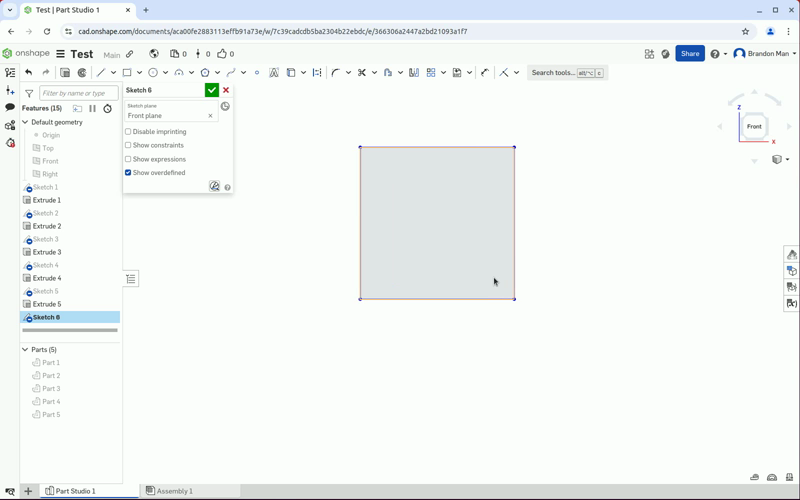
scroll(6)
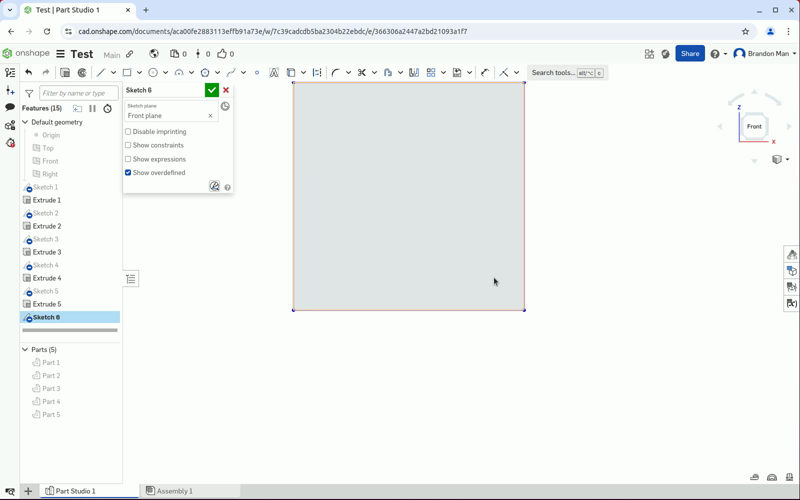
scroll(6)
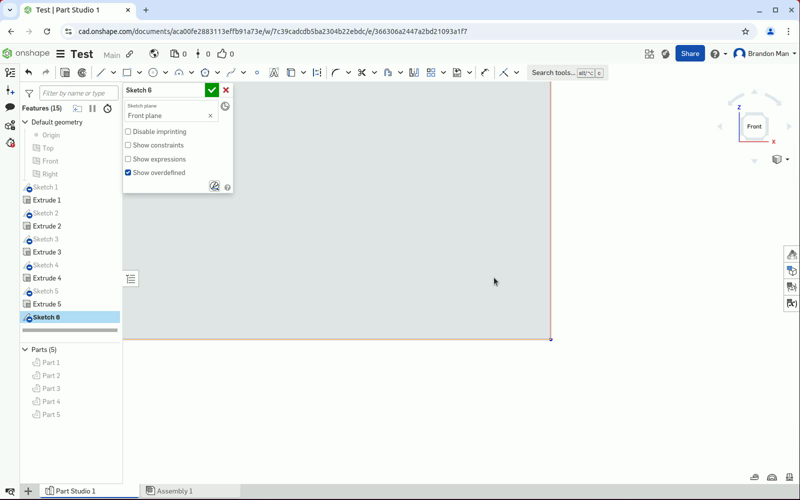
click(494, 277)
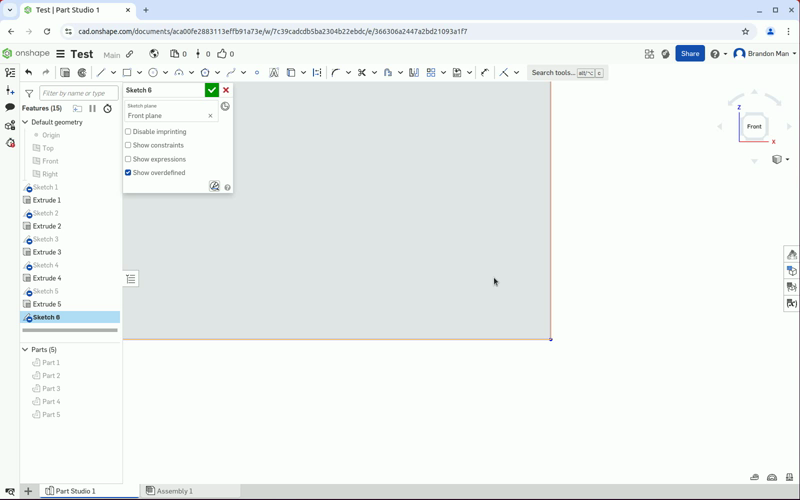
scroll(-6)
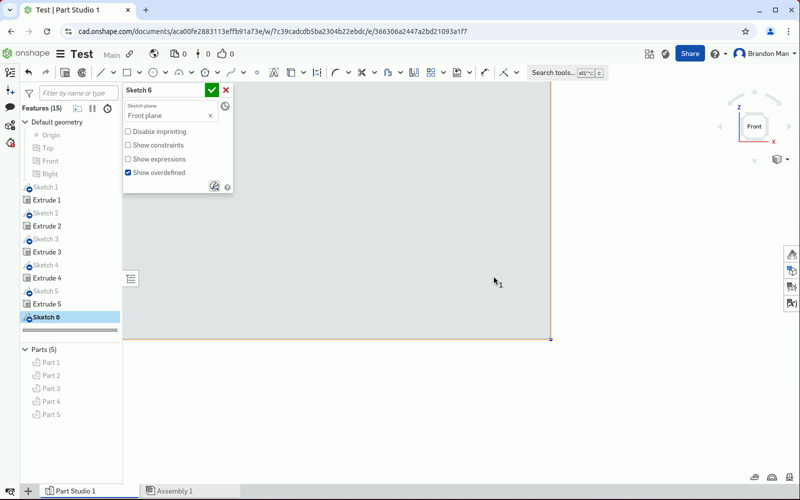
scroll(-6)
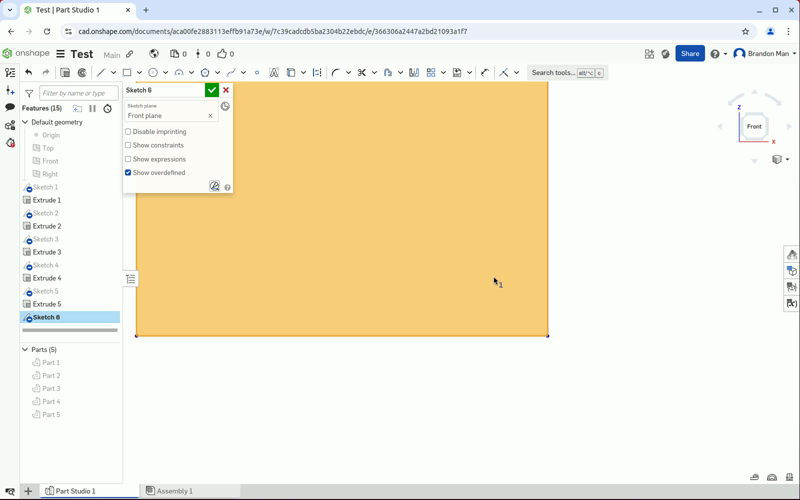
scroll(-6)
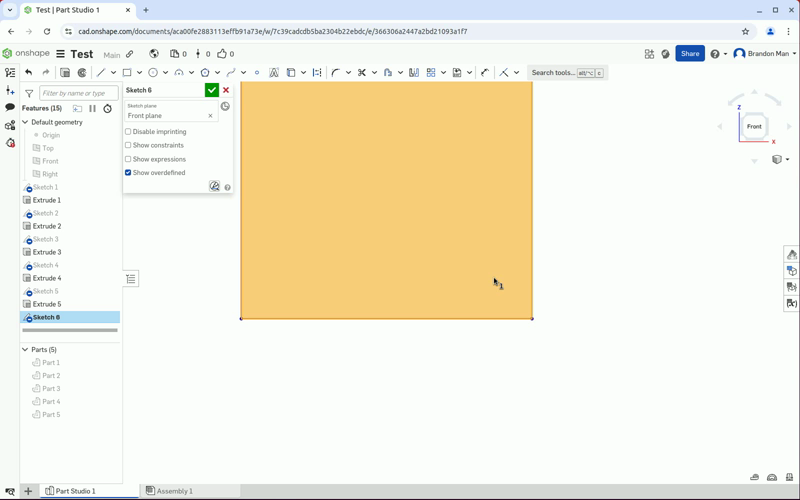
scroll(-6)
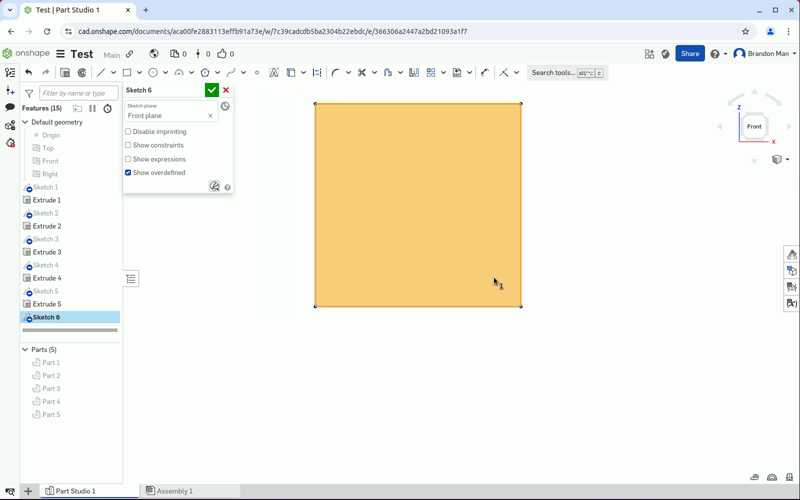
scroll(-6)
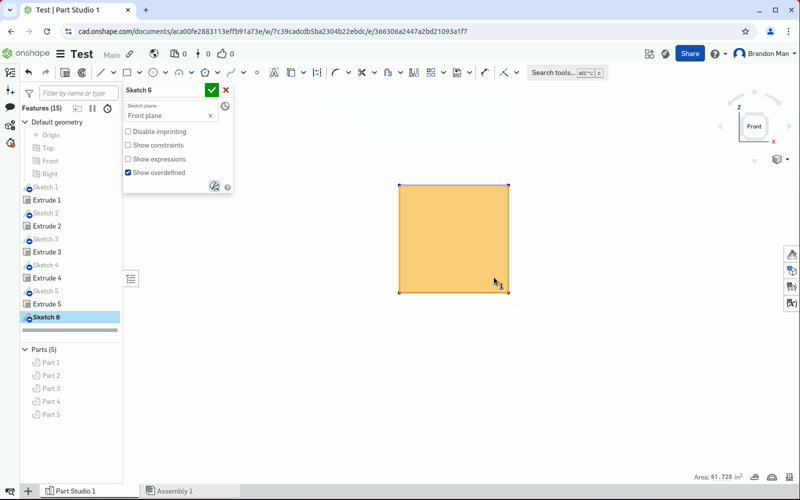
scroll(-6)
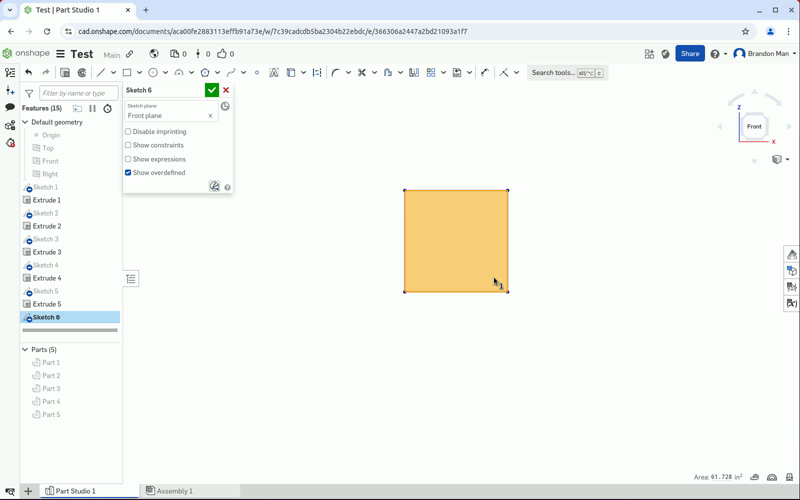
scroll(-6)
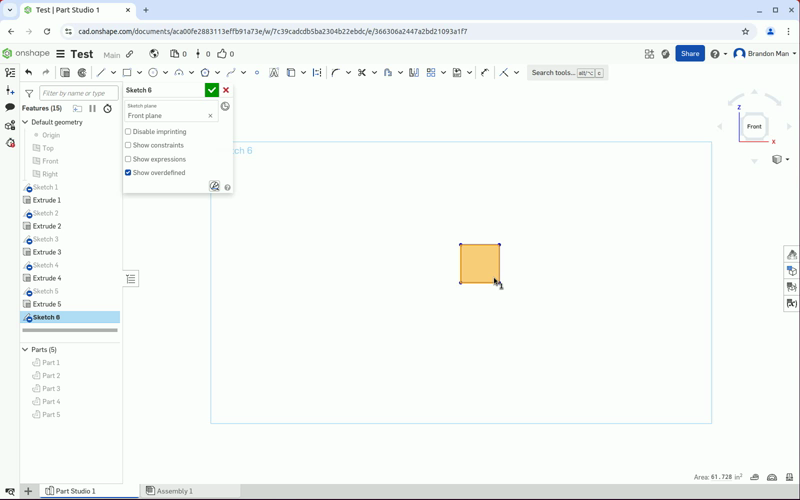
mouse_move(73, 352)
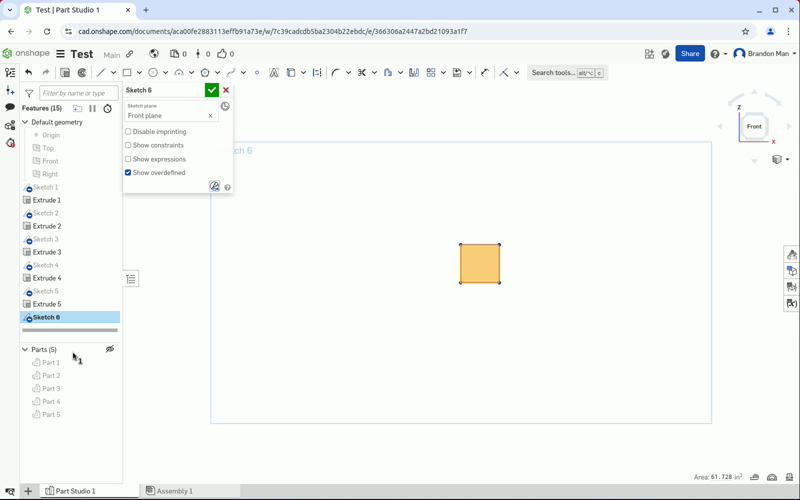
key(shift+y)
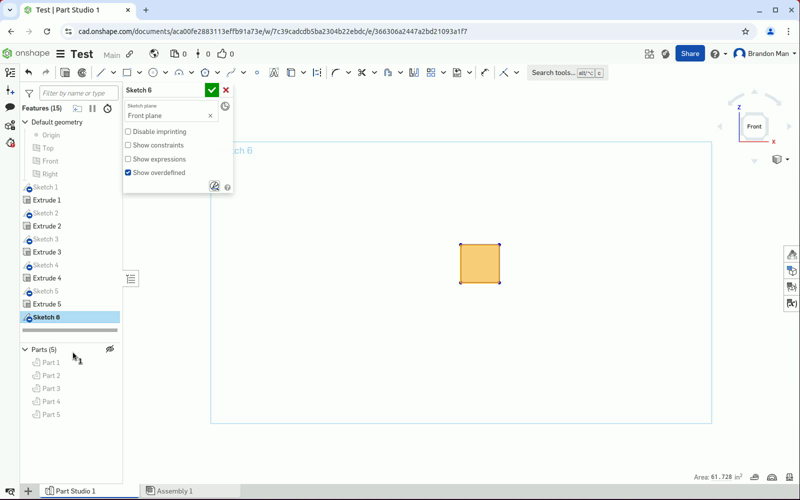
key(shift+e)
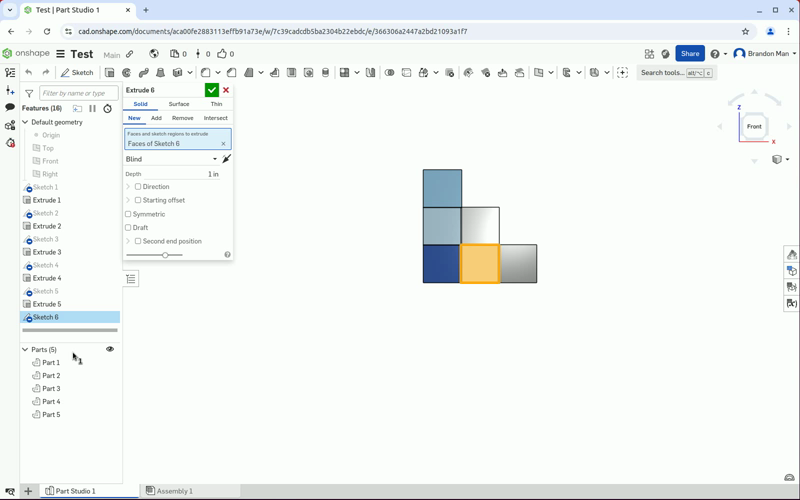
mouse_move(143, 106)
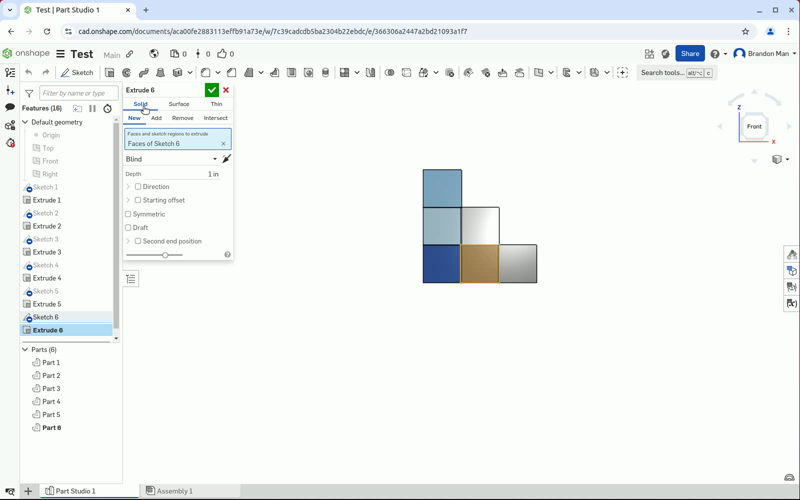
click(143, 106)
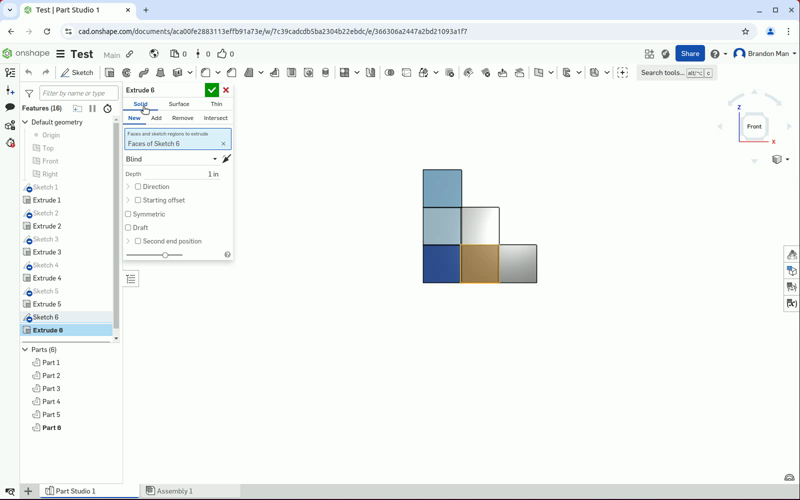
mouse_move(137, 120)
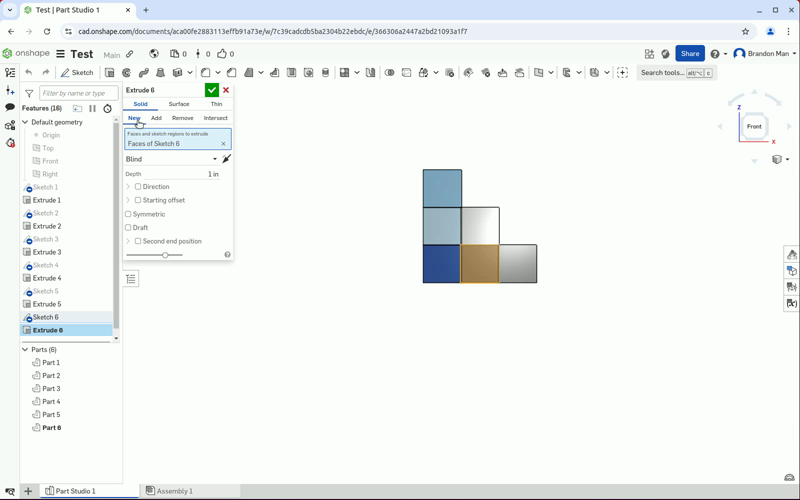
click(137, 120)
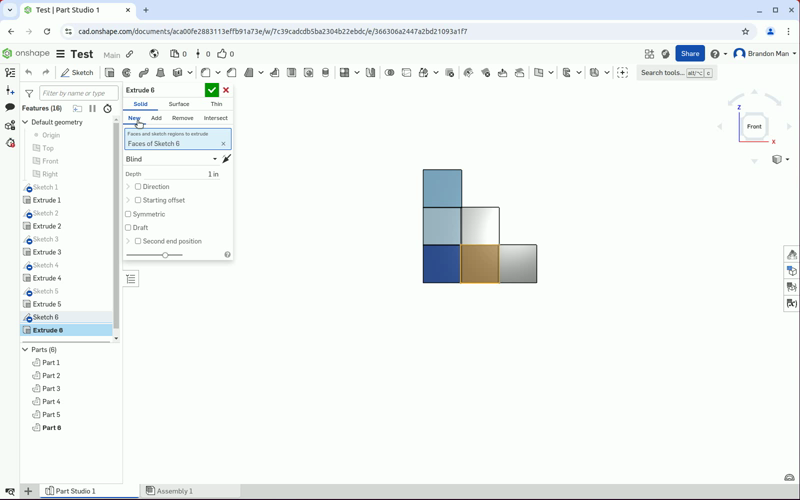
key(tab, 4)
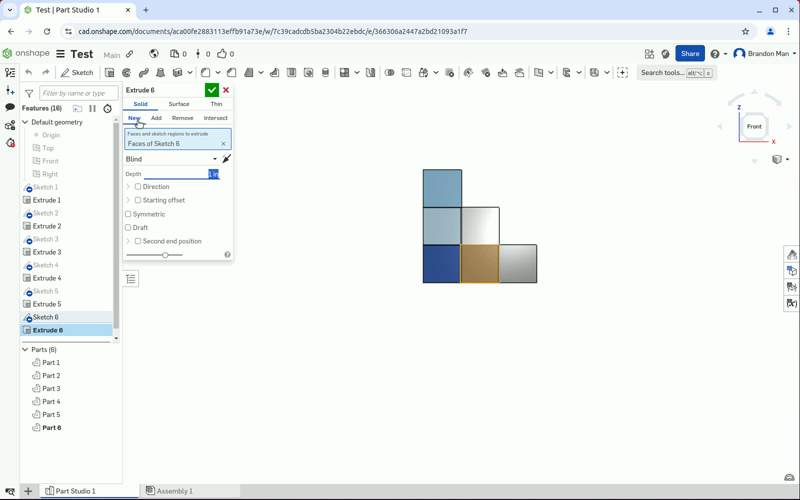
text(7.703)
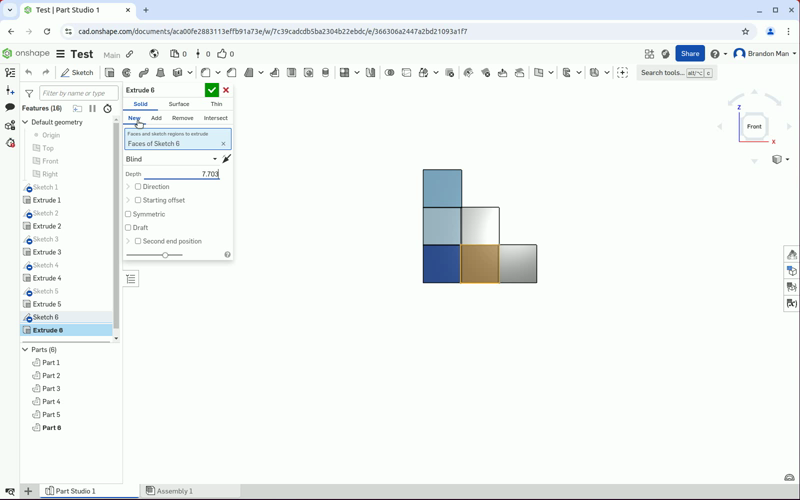
key(enter)
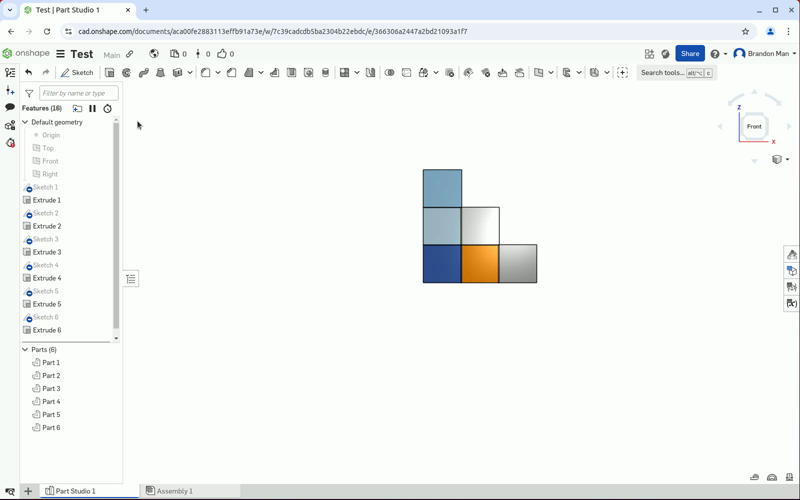
key(shift+h)
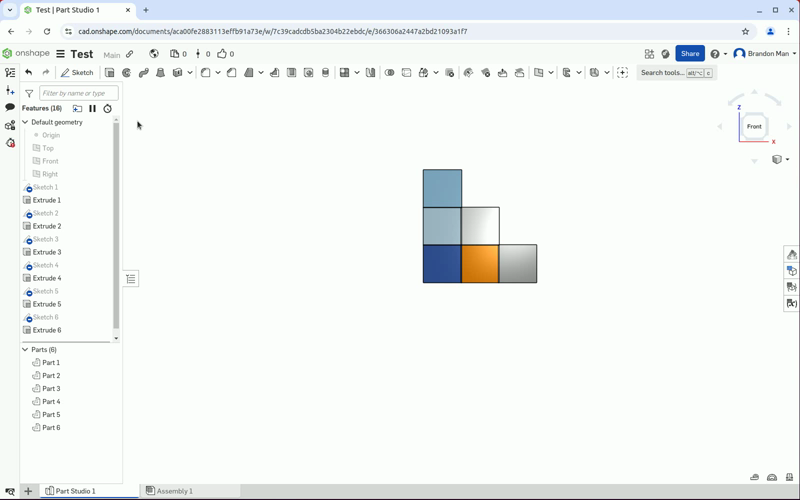
key(shift+h)
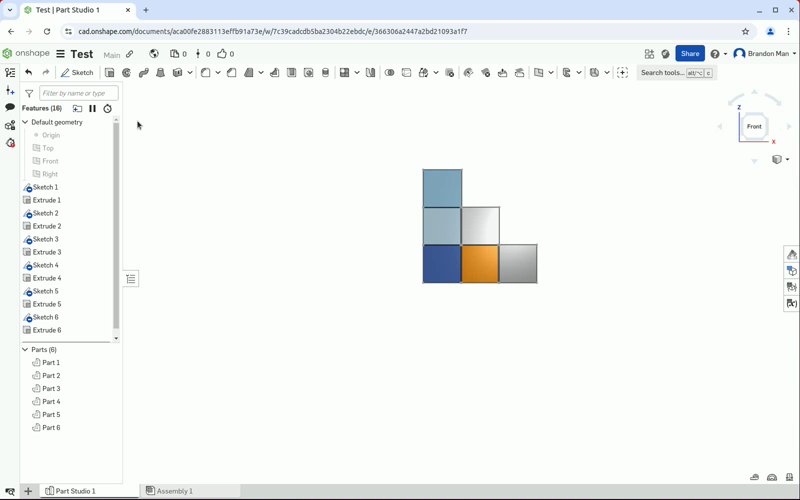
key(shift+7)
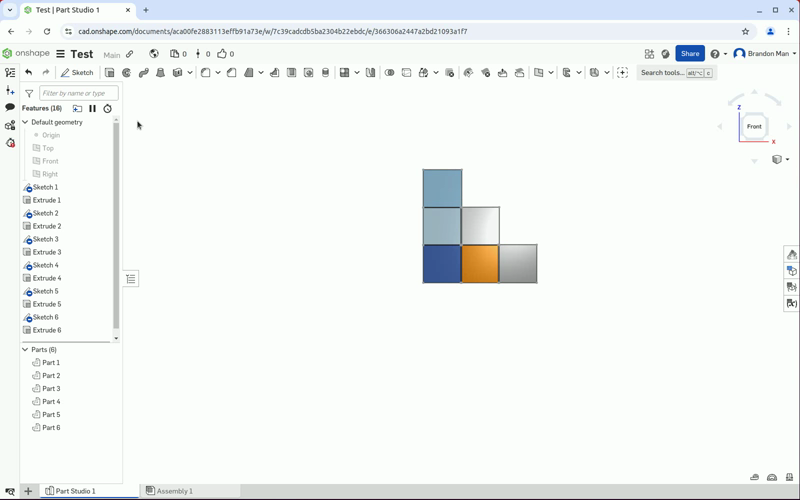
key(left, 2)
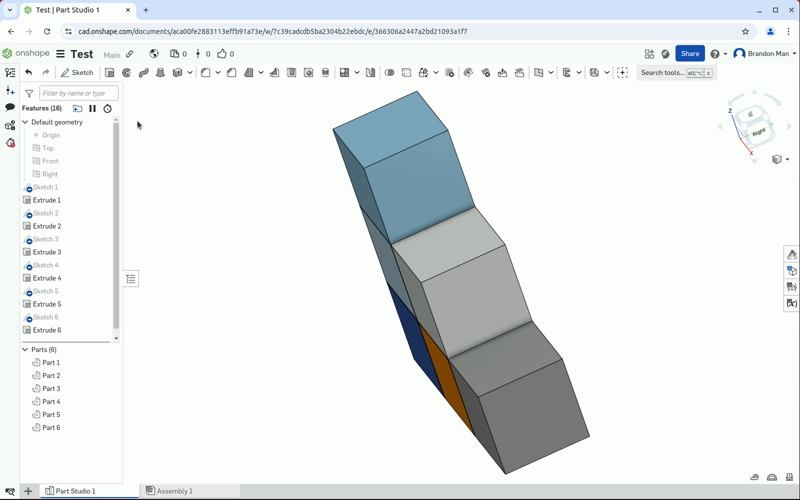
key(down, 2)
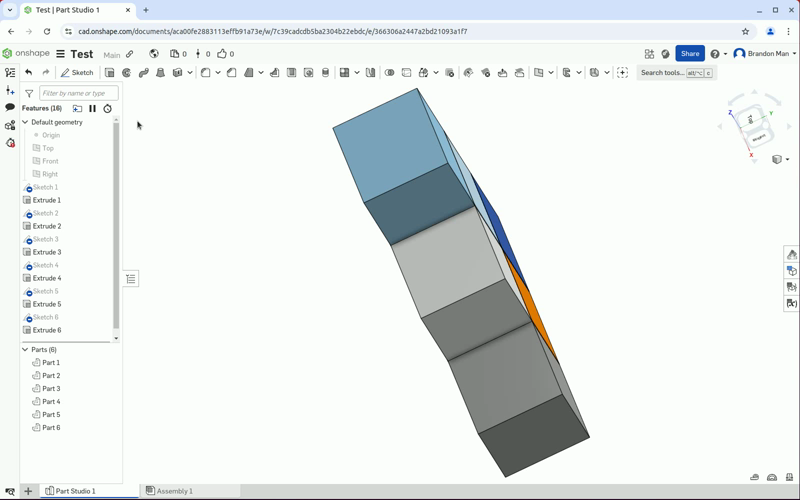
key(up, 2)
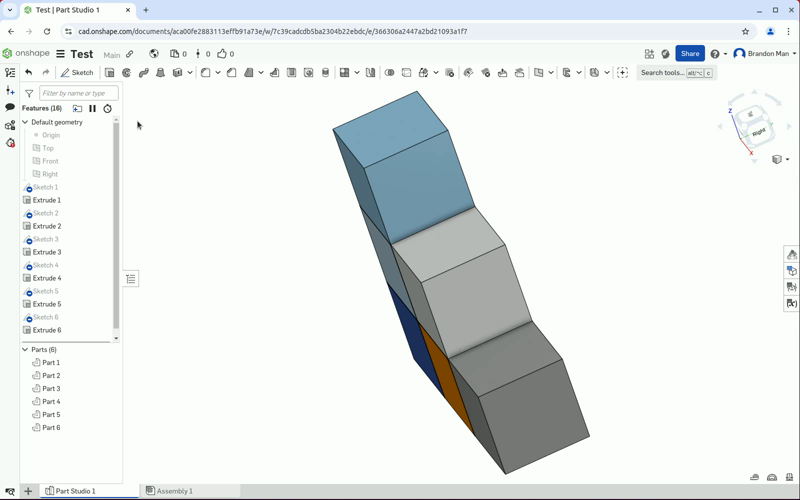
key(right, 2)
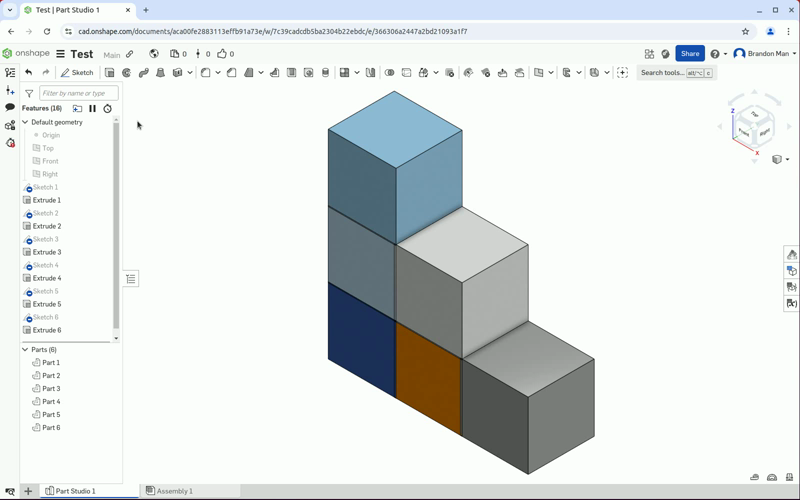
mouse_move(69, 189)
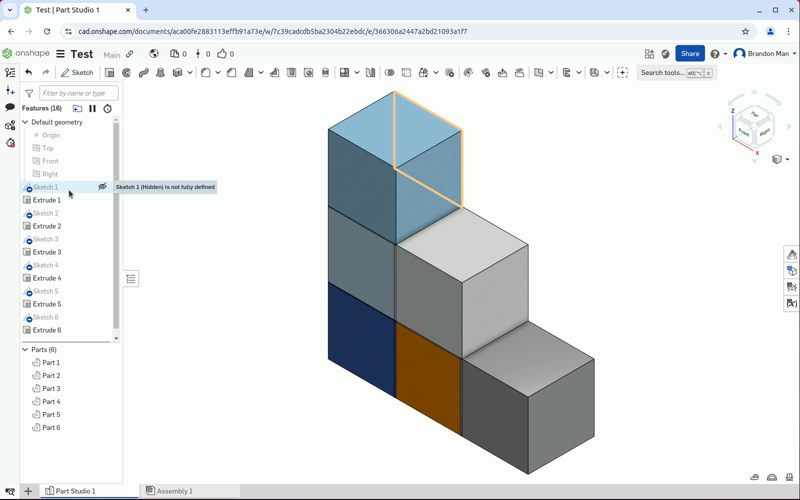
click(69, 189)